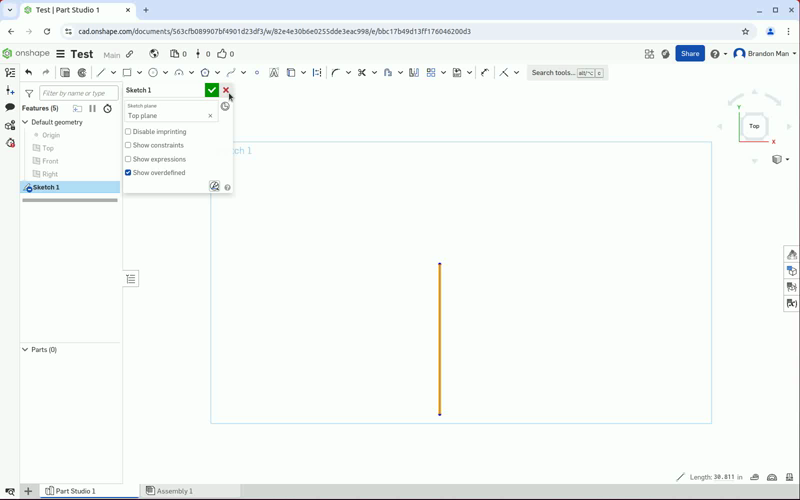
key(shift+h)
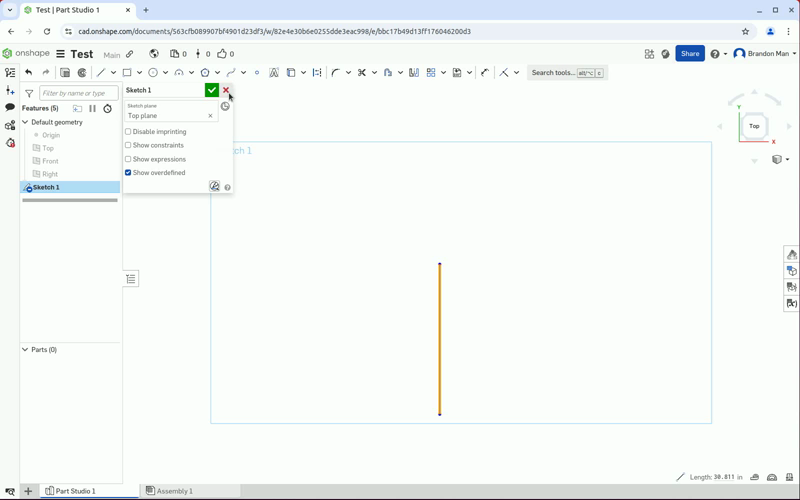
key(shift+s)
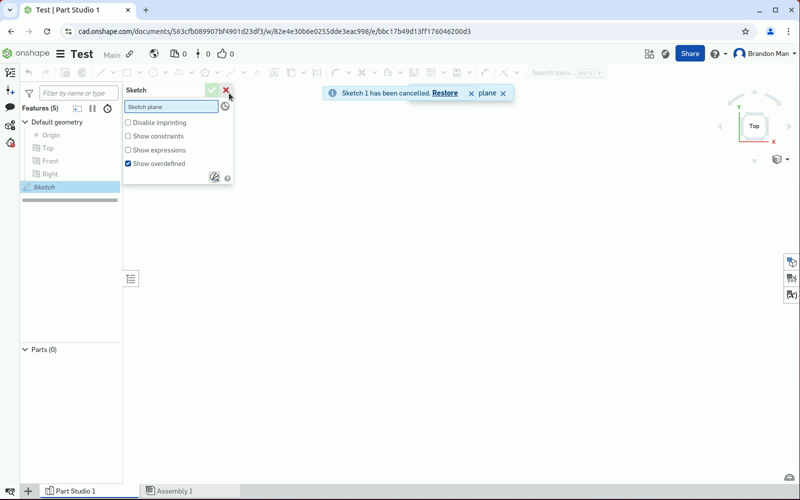
mouse_move(73, 150)
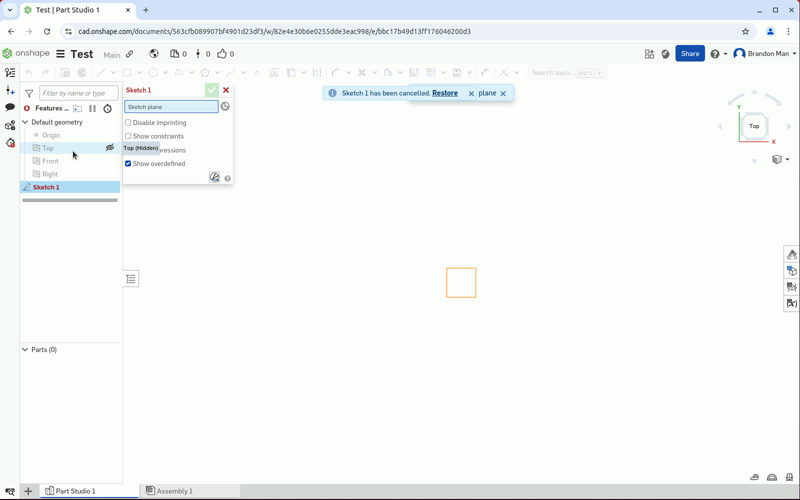
click(73, 150)
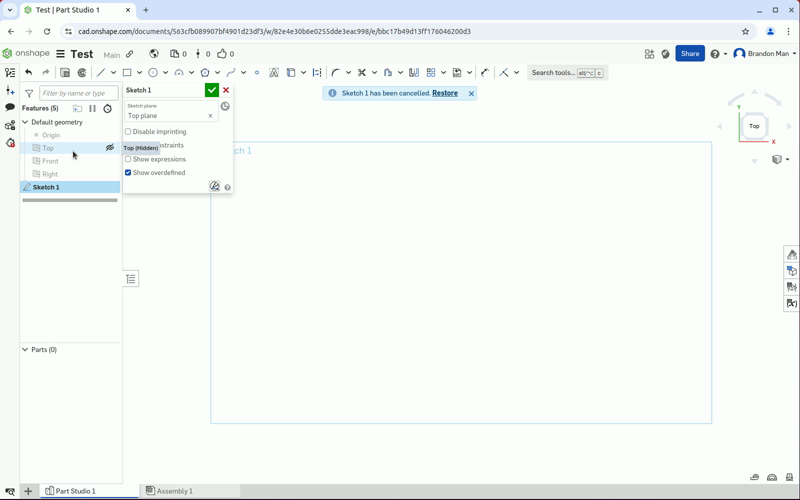
mouse_move(73, 352)
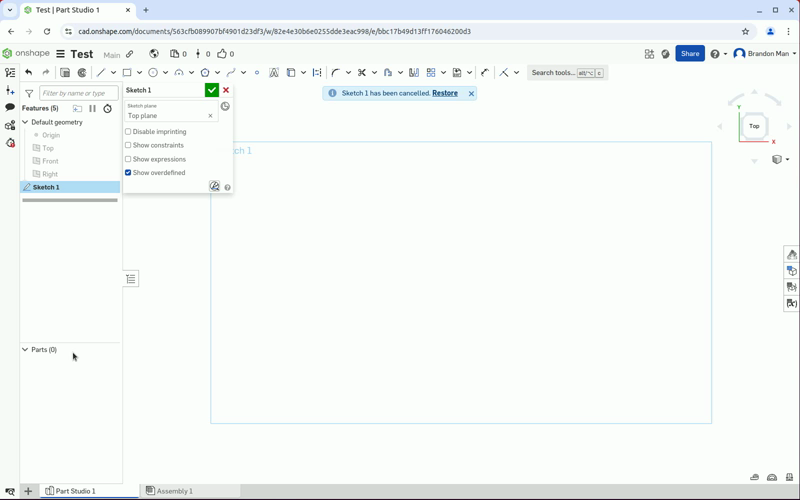
key(y)
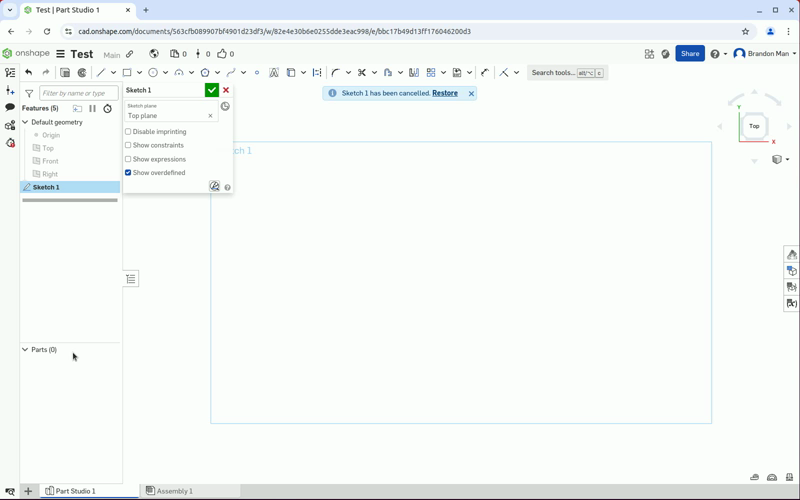
key(l)
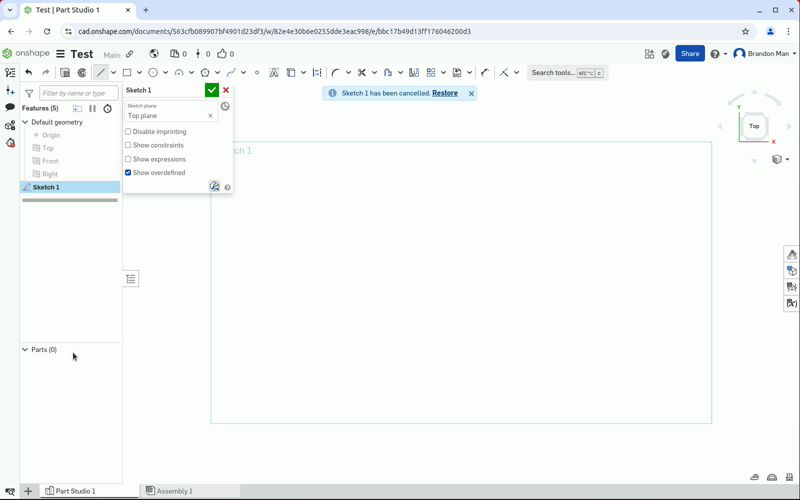
key_down(shift)
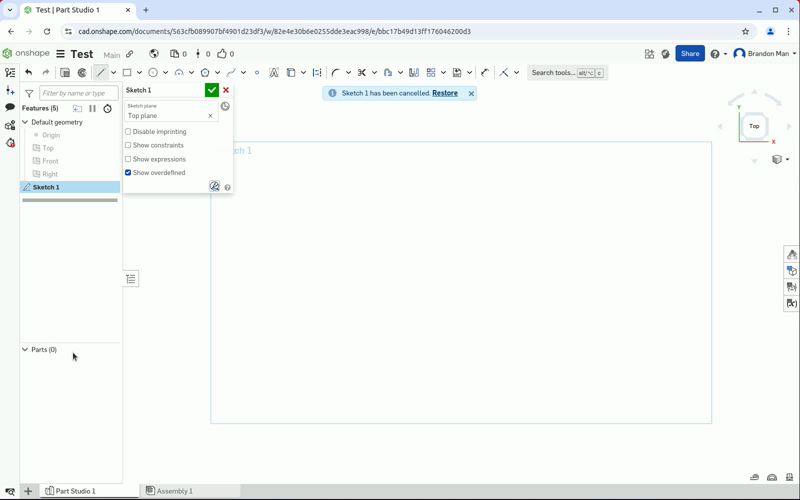
mouse_move(406, 306)
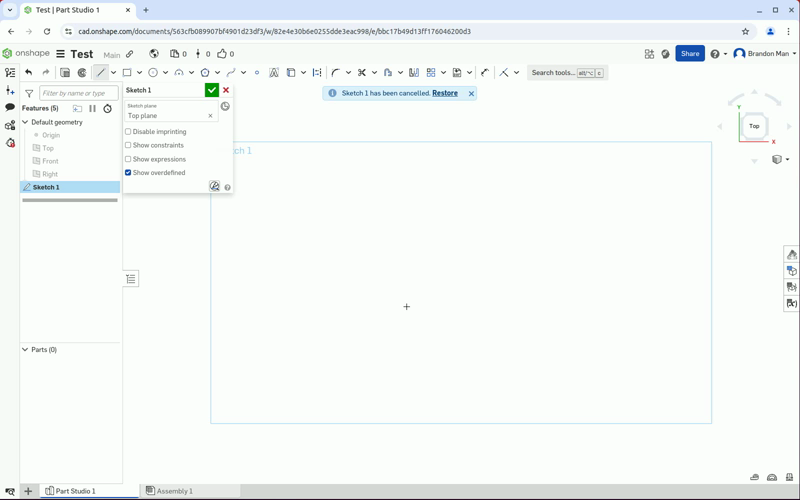
click(406, 306)
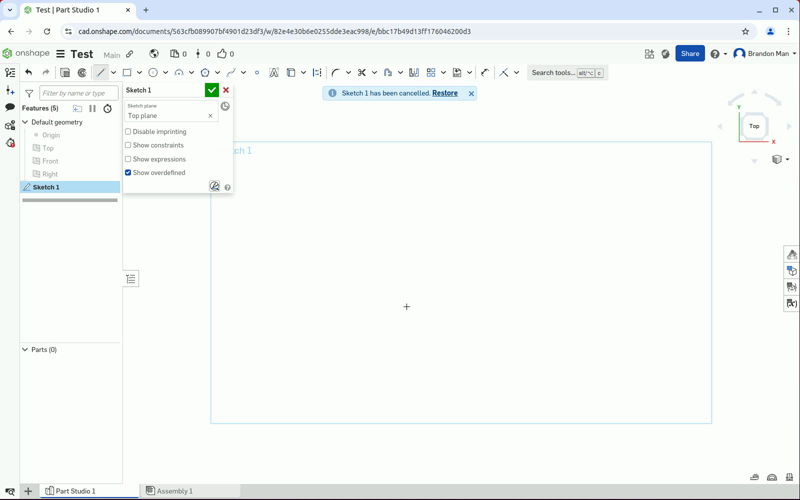
key_up(shift)
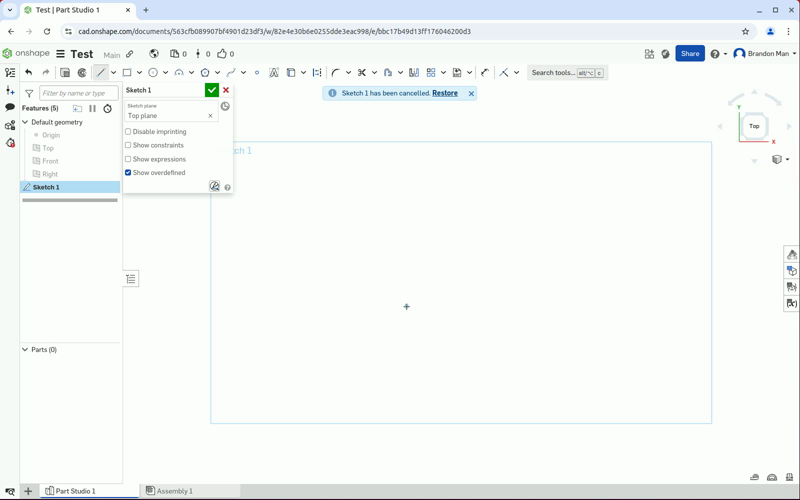
key_down(shift)
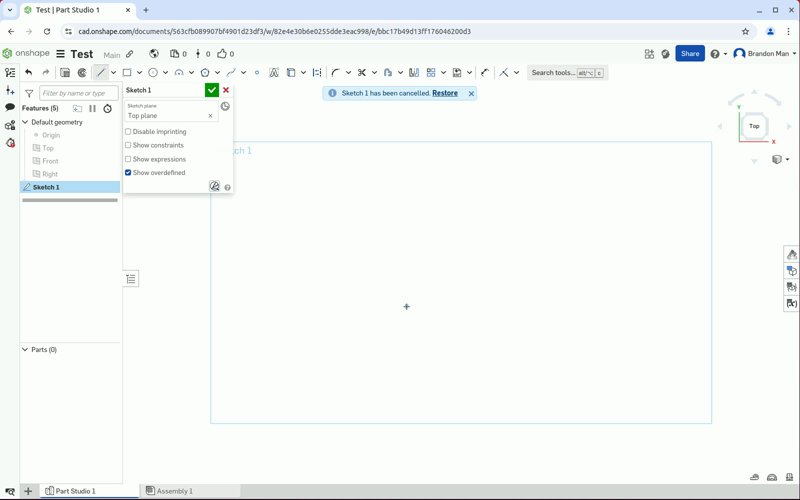
mouse_move(515, 306)
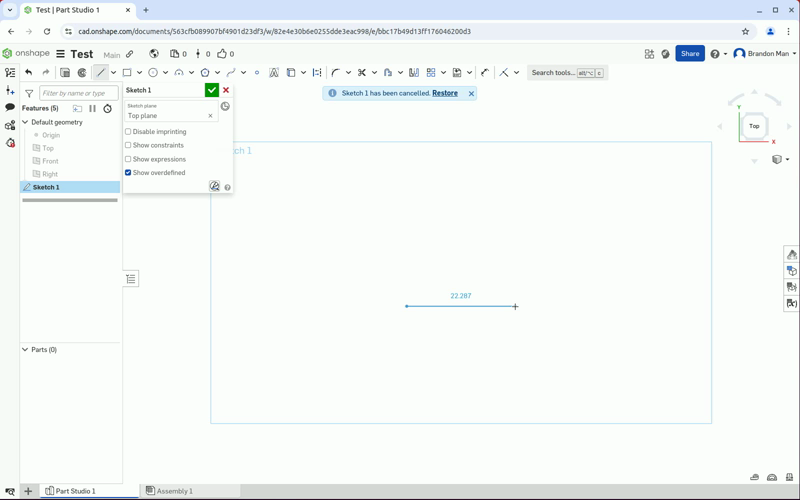
click(515, 306)
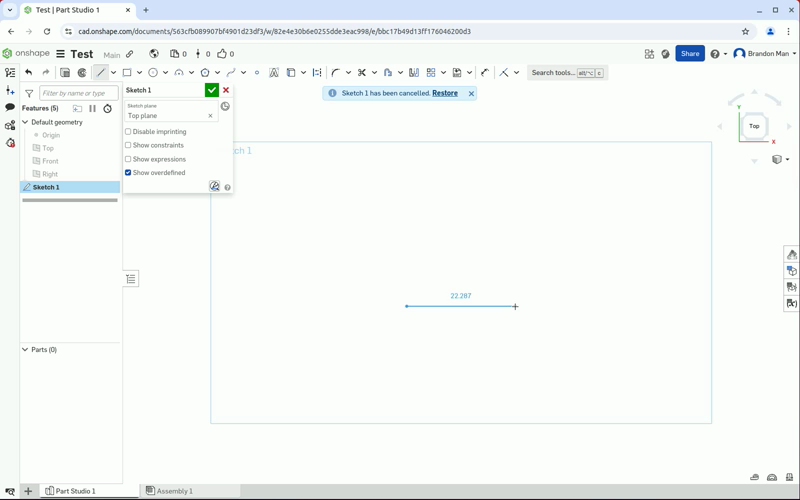
key_up(shift)
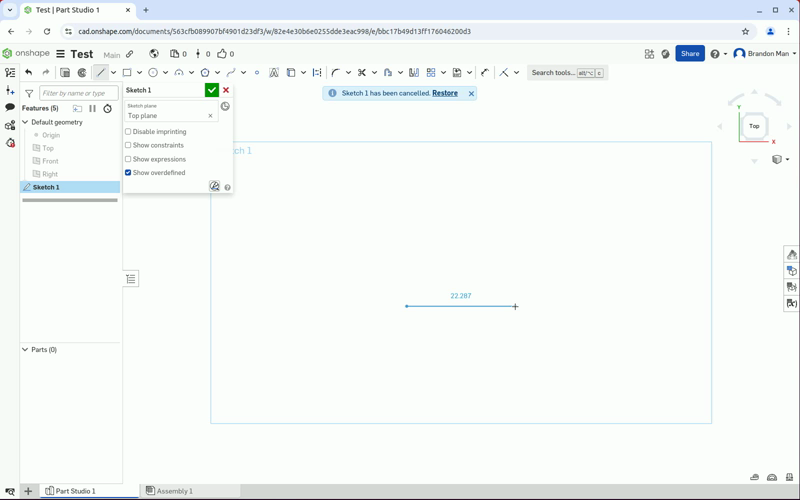
key(esc)
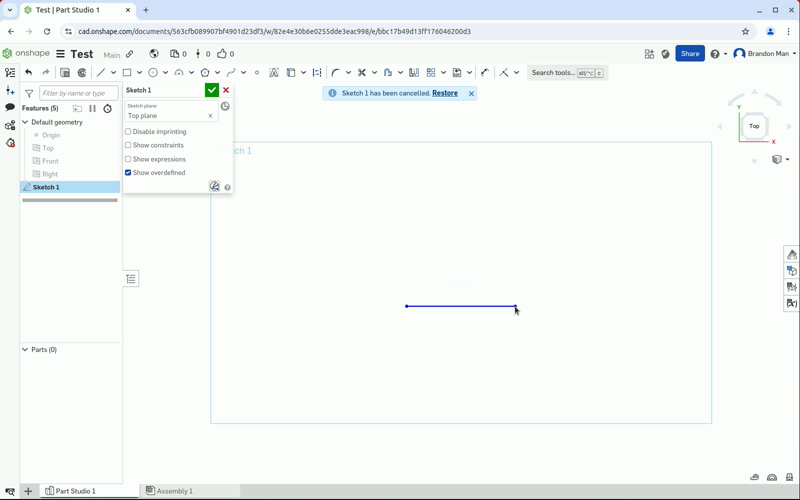
key(a)
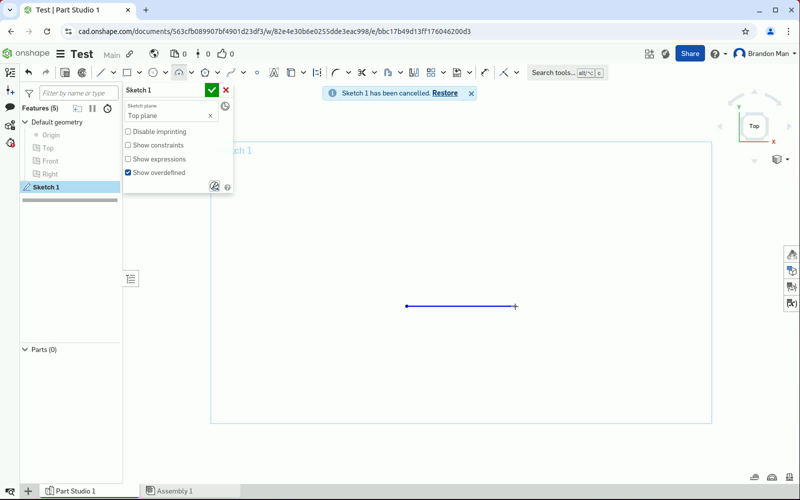
mouse_move(515, 306)
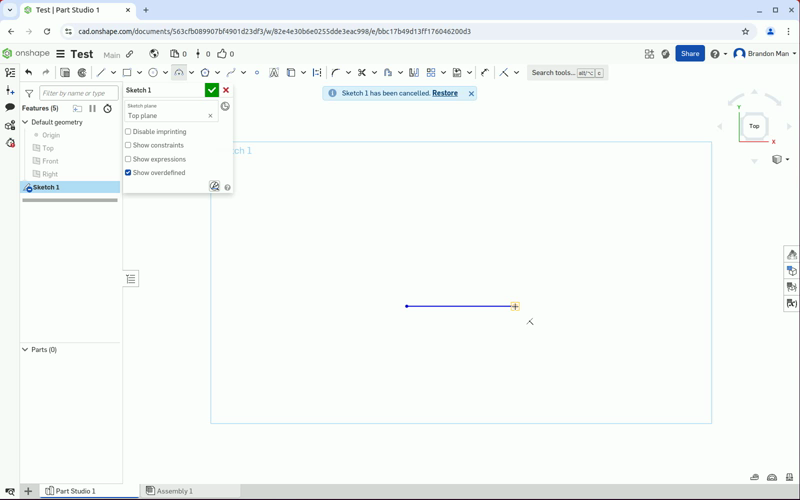
click(515, 306)
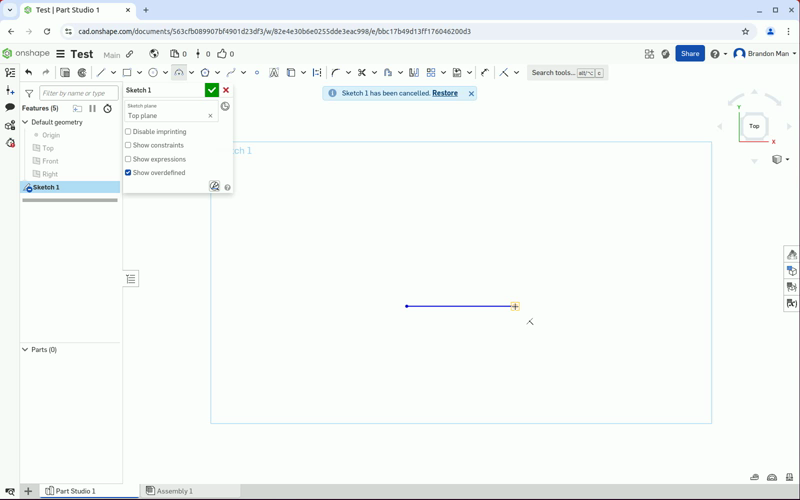
key_down(shift)
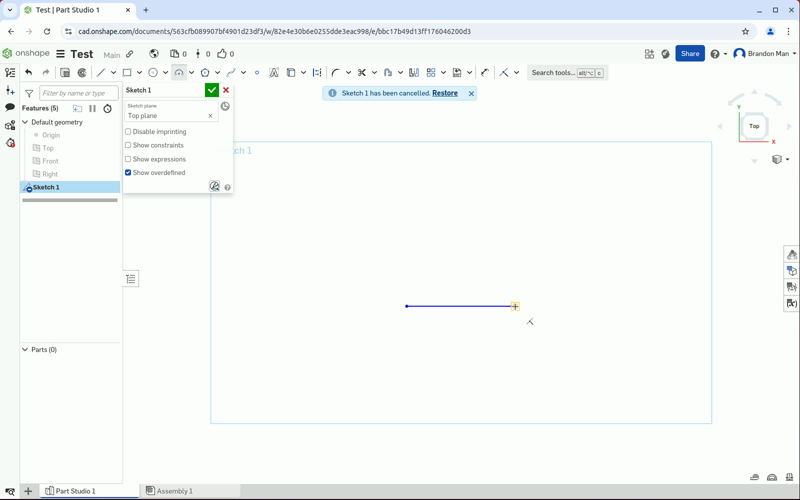
mouse_move(515, 258)
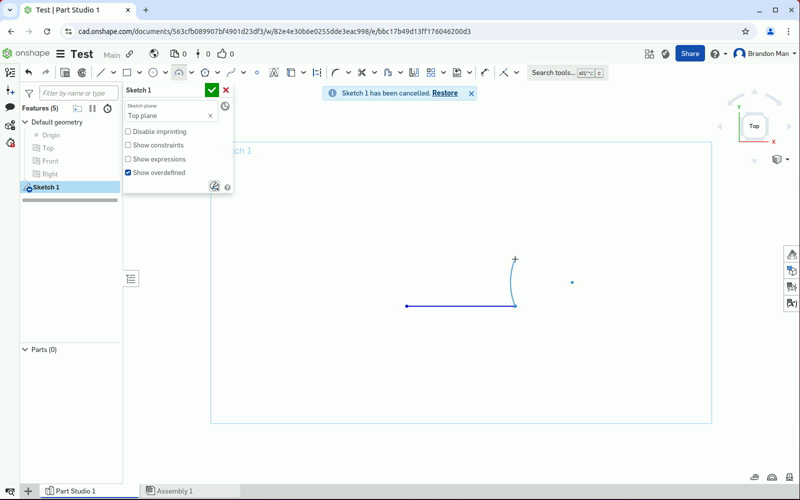
click(515, 258)
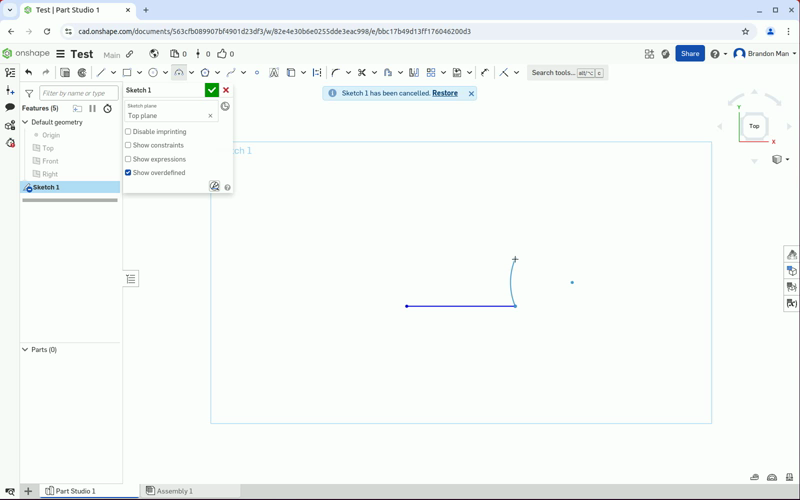
mouse_move(539, 282)
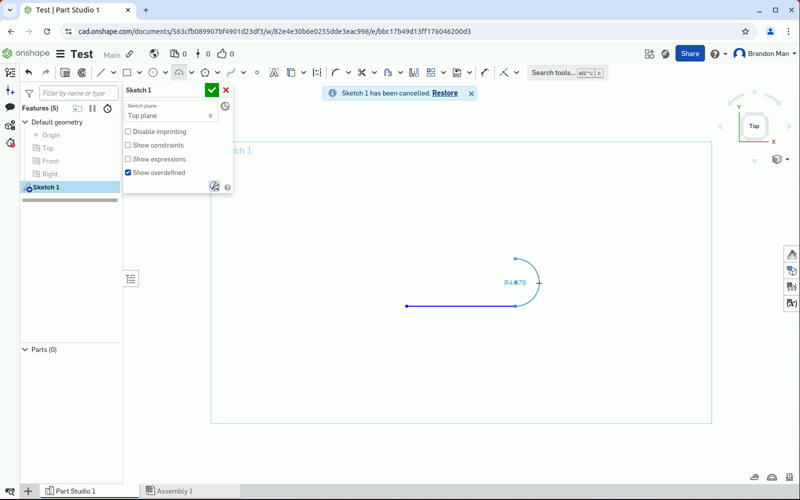
click(539, 282)
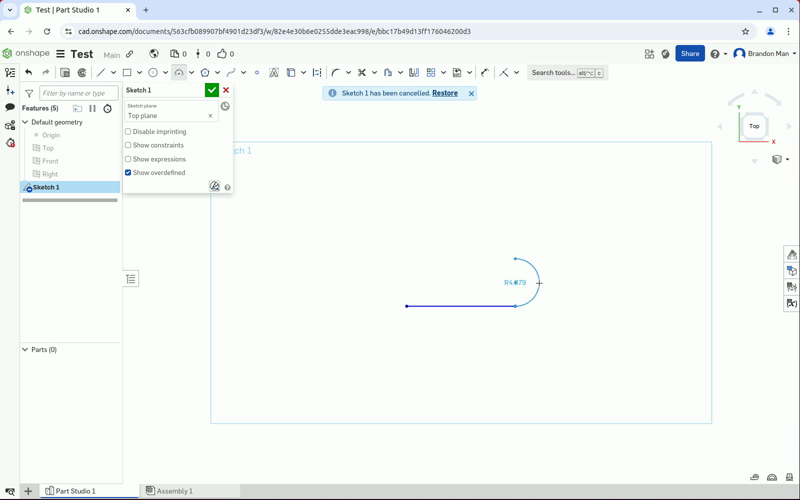
key_up(shift)
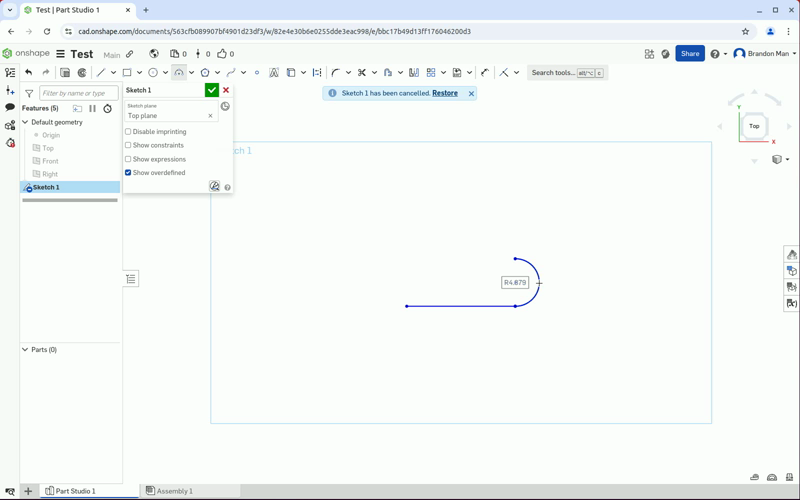
key(esc)
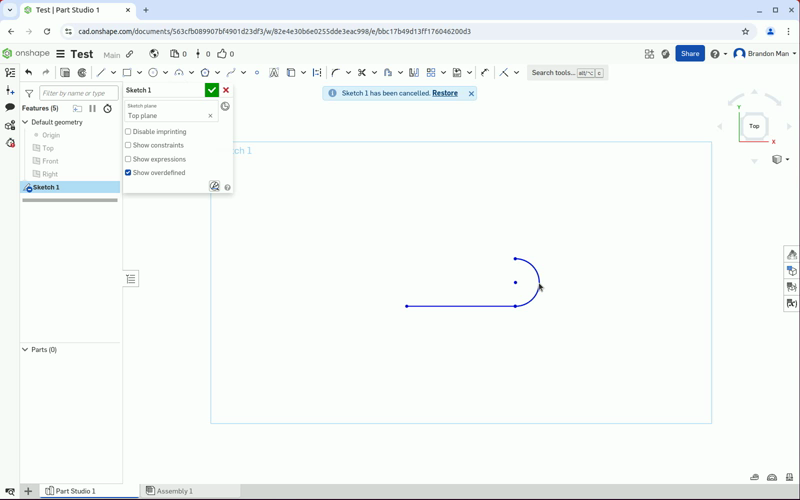
key(l)
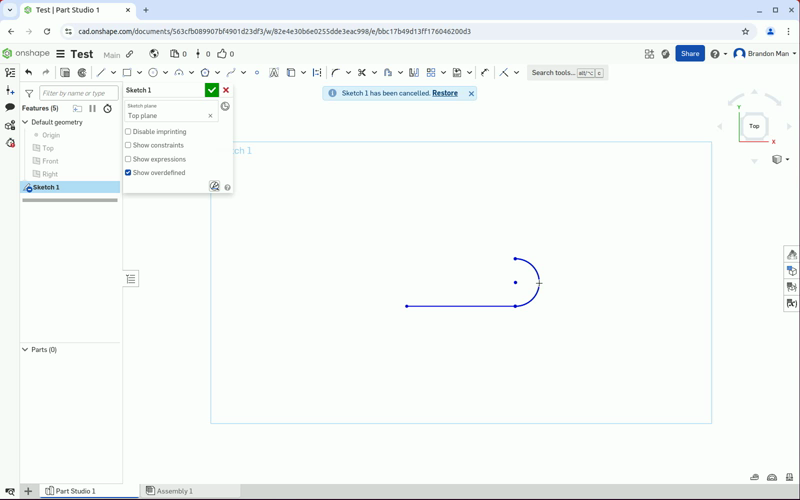
mouse_move(515, 258)
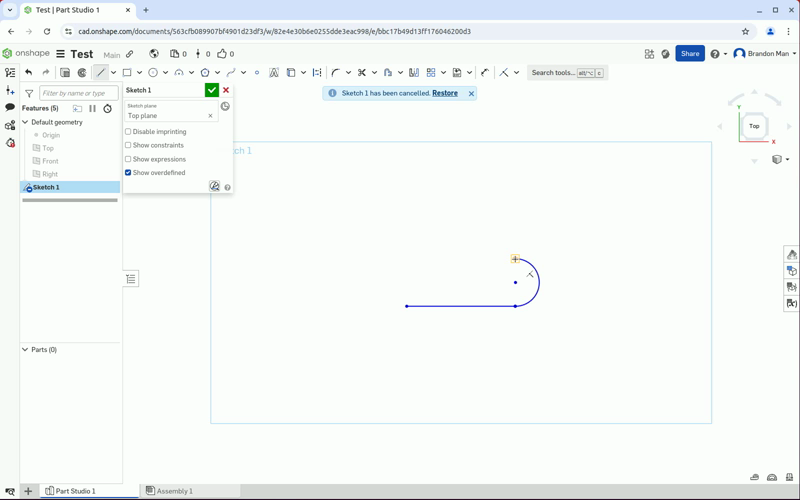
click(515, 258)
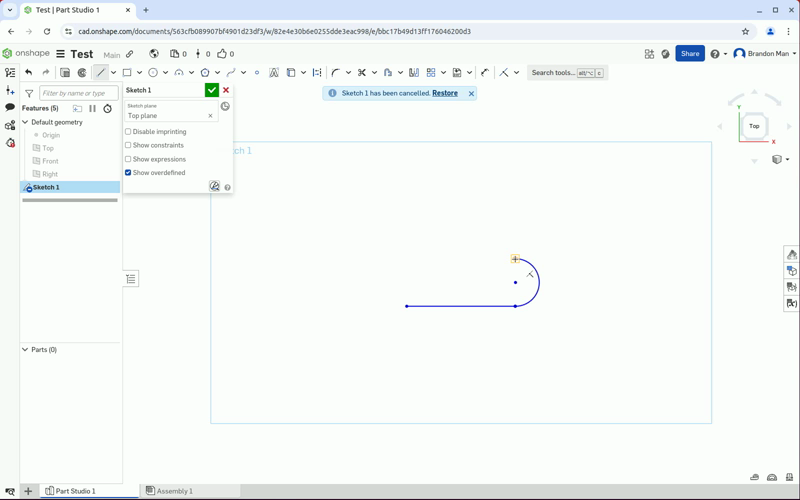
key_down(shift)
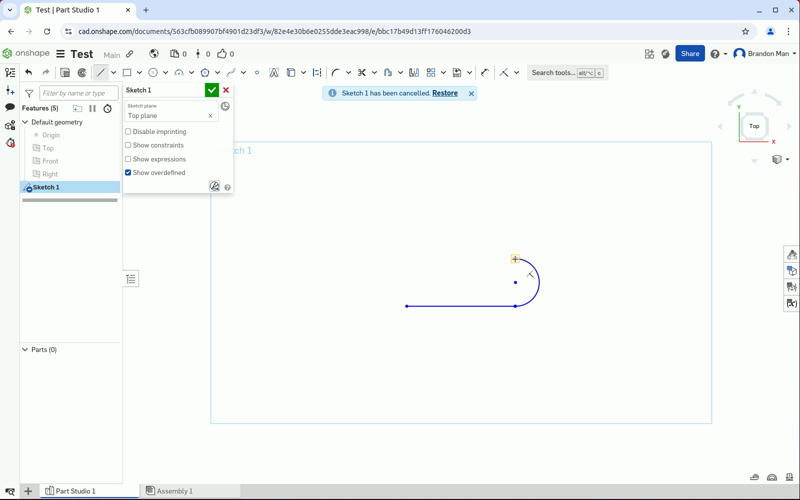
mouse_move(406, 258)
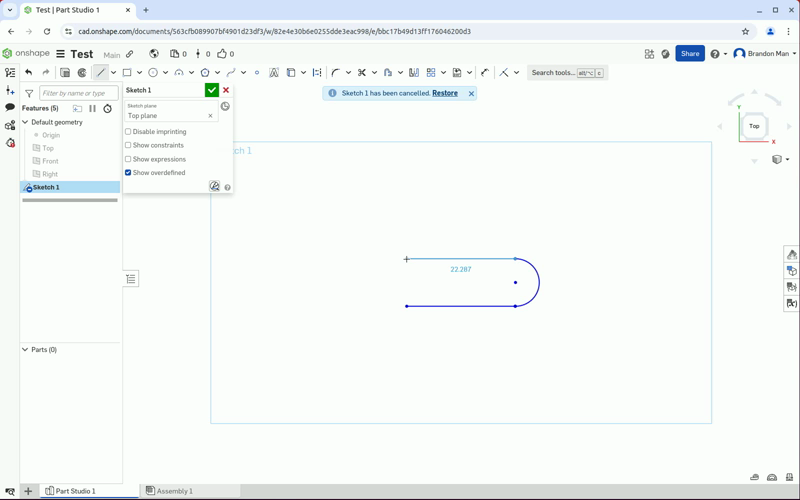
click(406, 258)
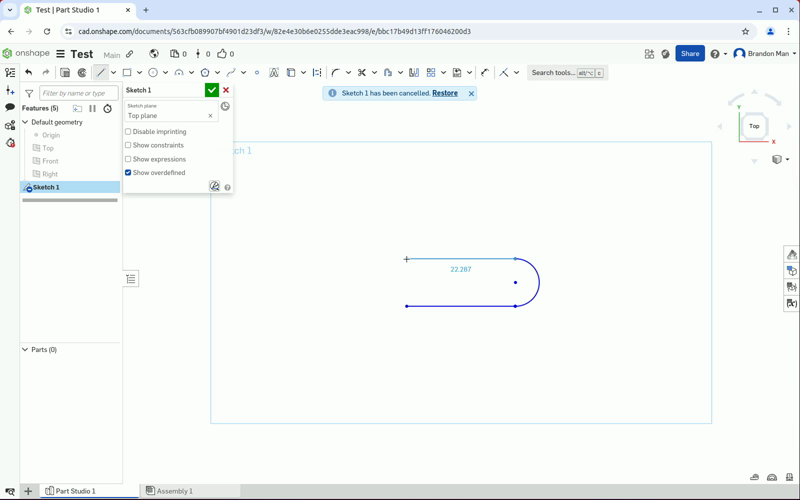
key_up(shift)
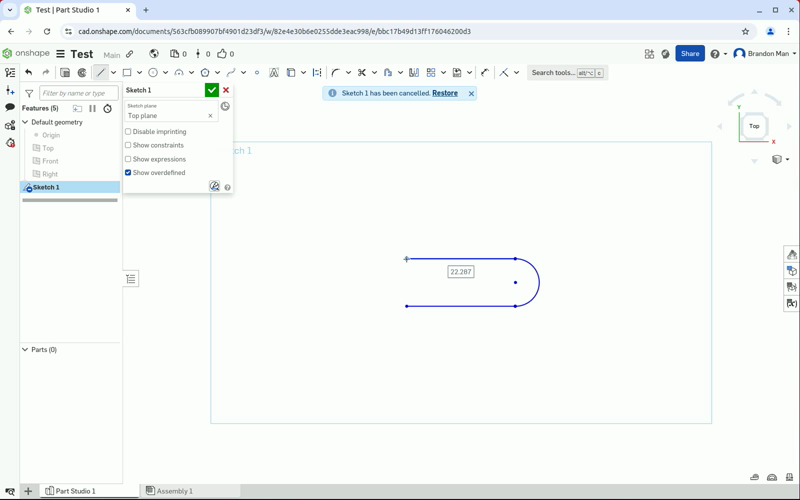
key(esc)
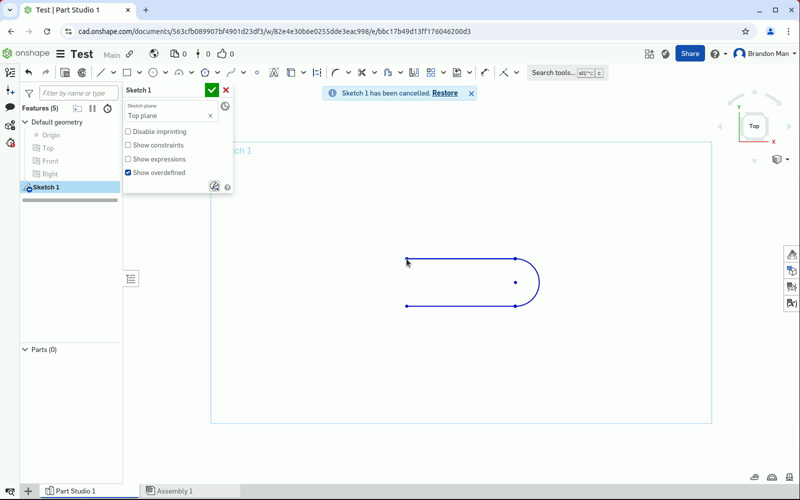
key(a)
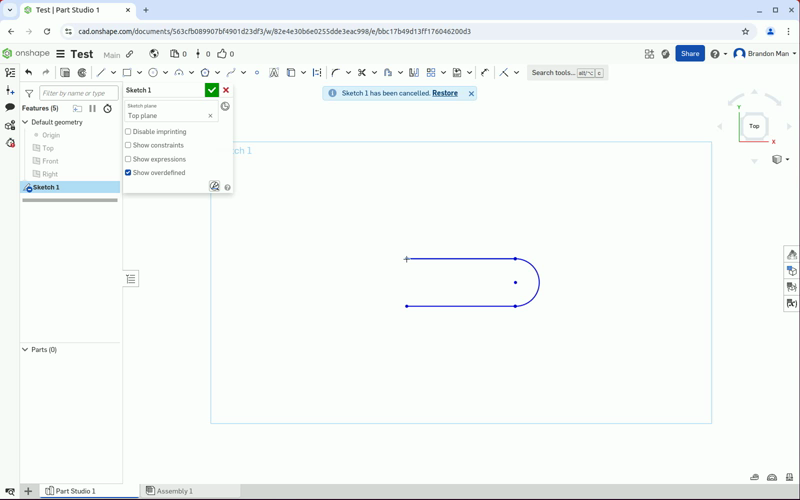
mouse_move(406, 258)
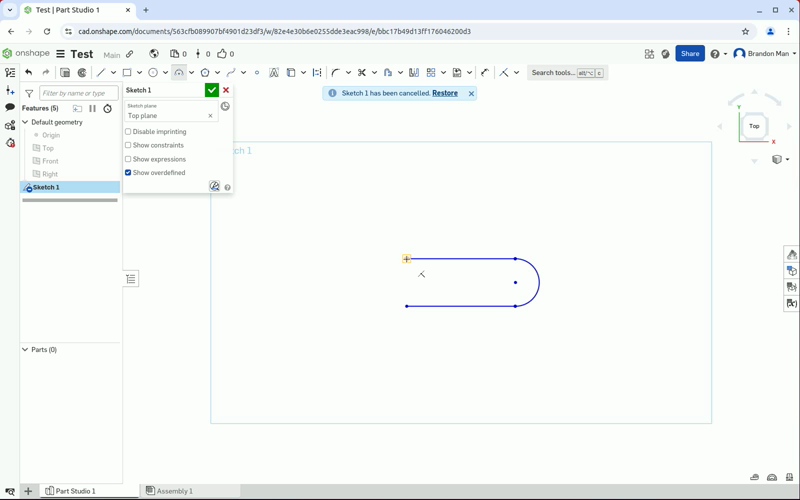
click(406, 258)
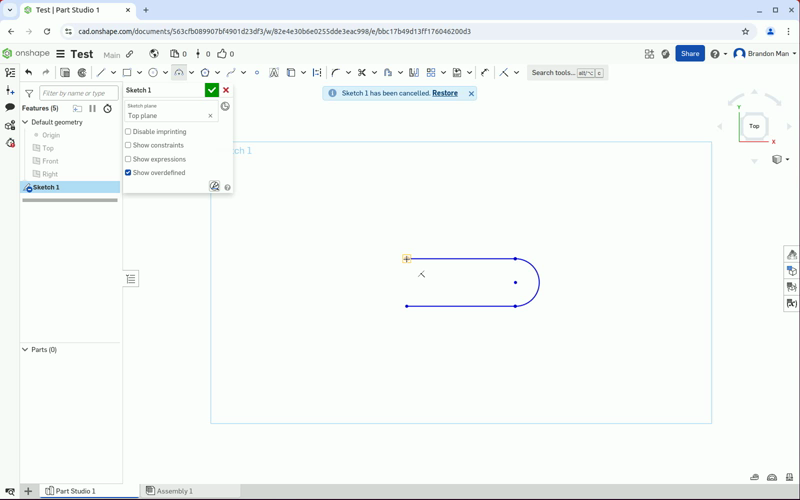
mouse_move(406, 306)
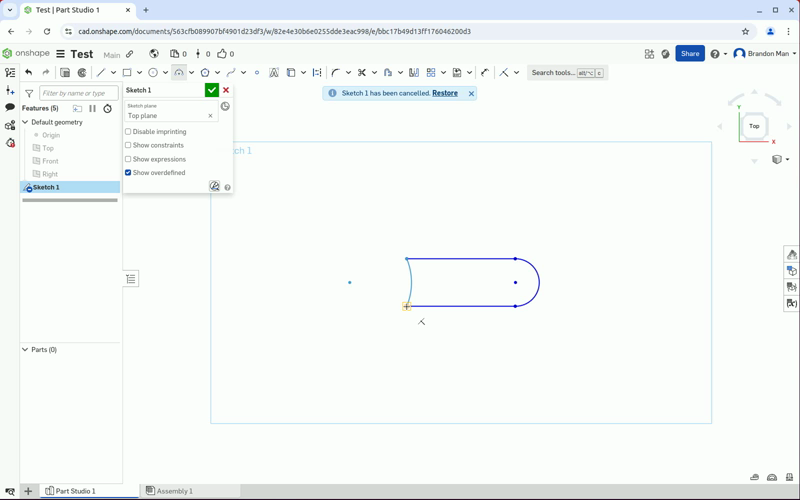
click(406, 306)
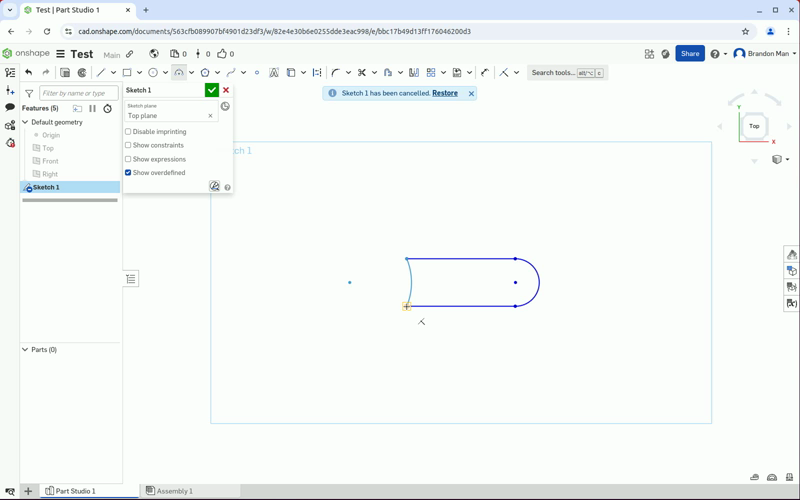
key_down(shift)
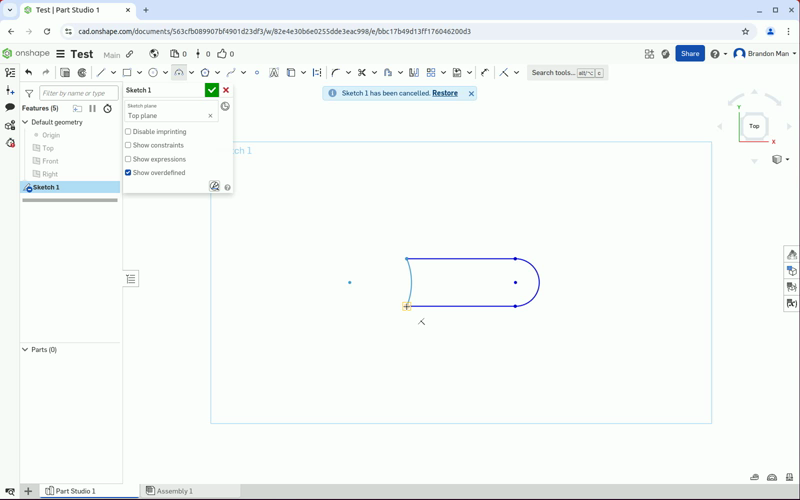
mouse_move(383, 282)
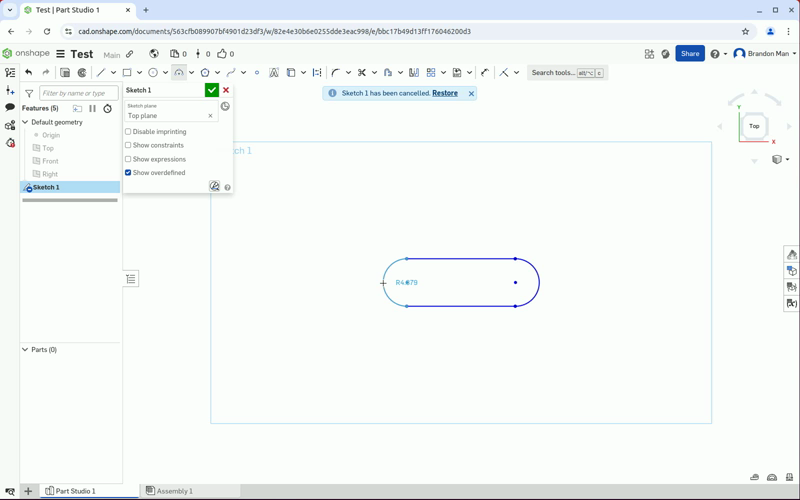
click(383, 282)
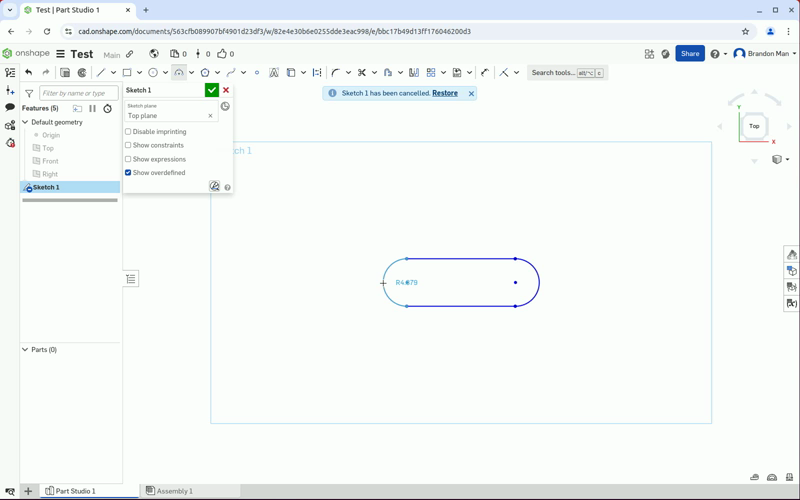
key_up(shift)
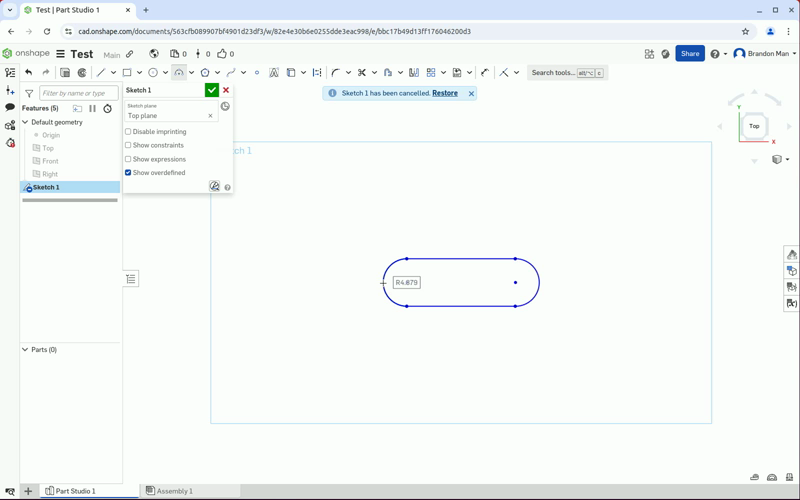
key(esc)
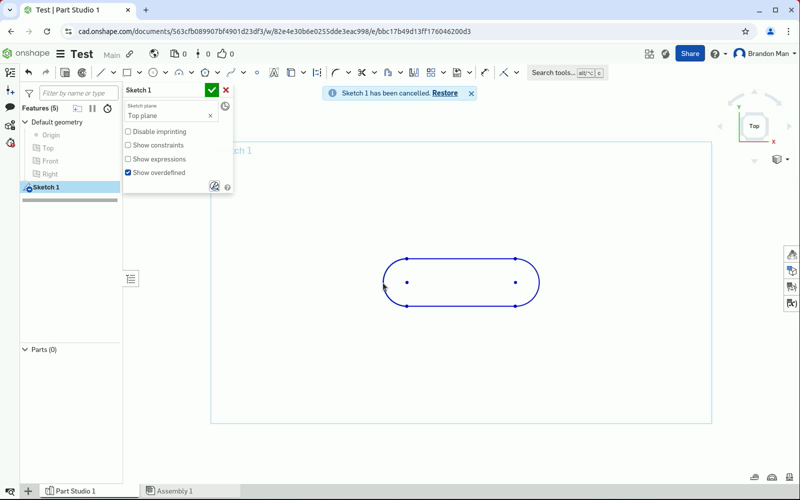
key(c)
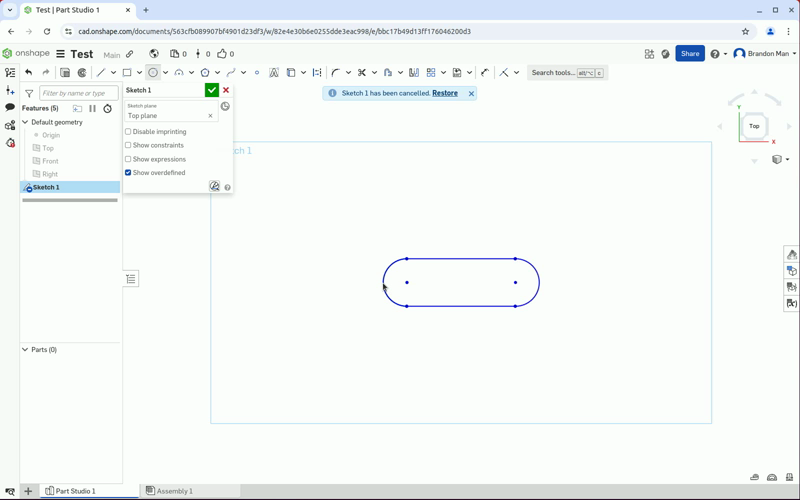
key_down(shift)
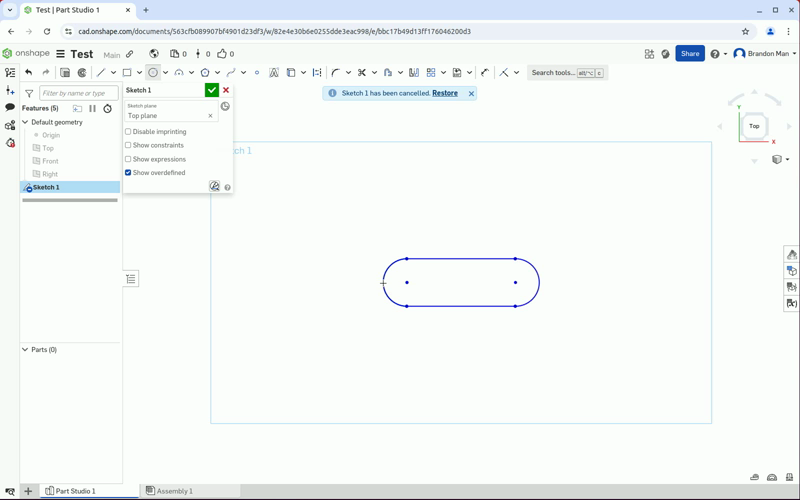
mouse_move(406, 282)
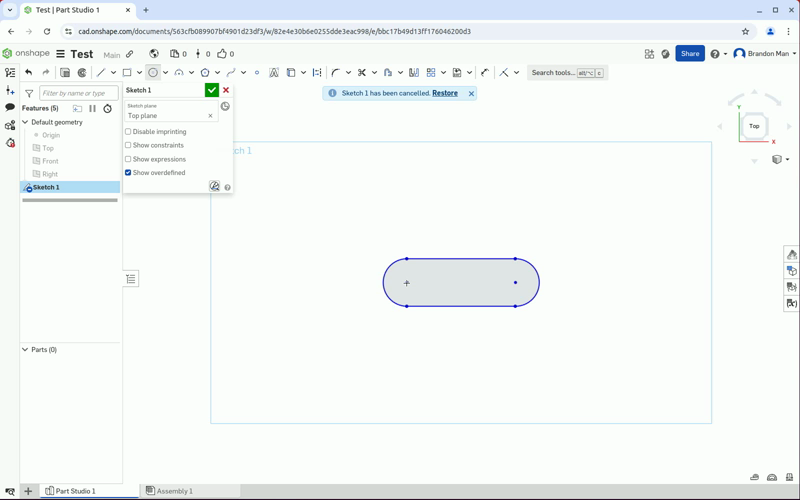
click(406, 282)
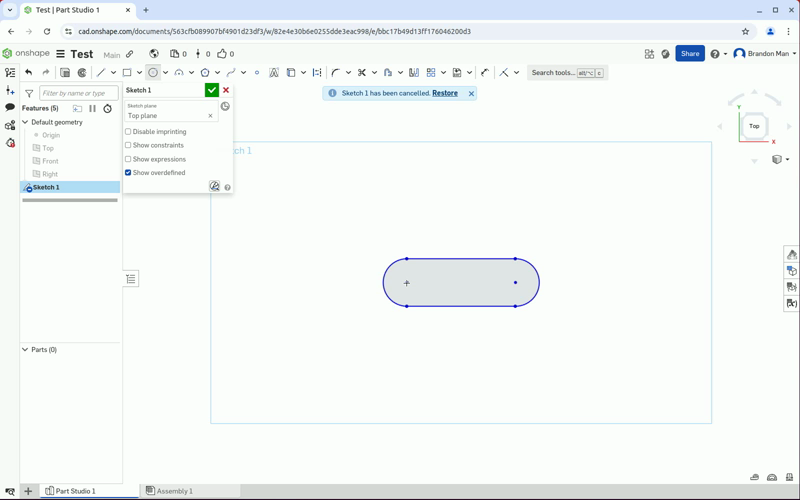
key_up(shift)
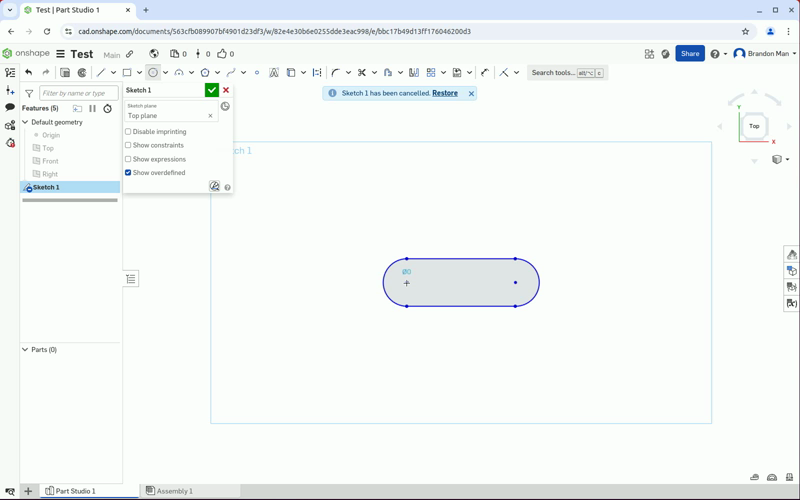
mouse_move(416, 282)
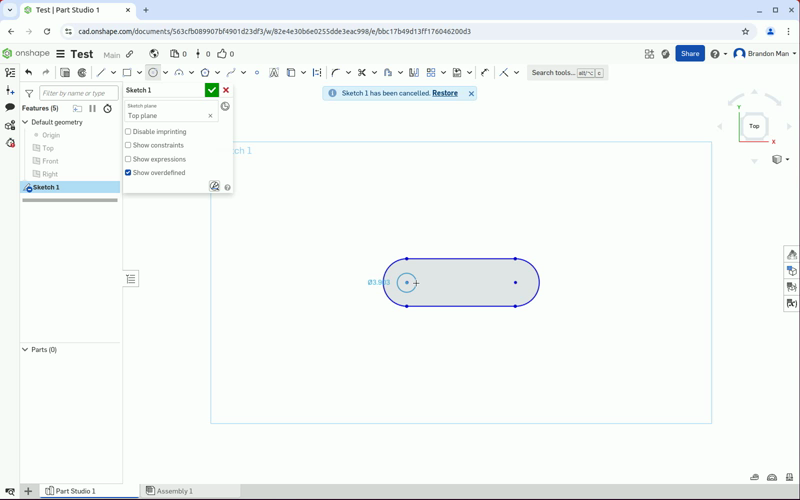
click(416, 282)
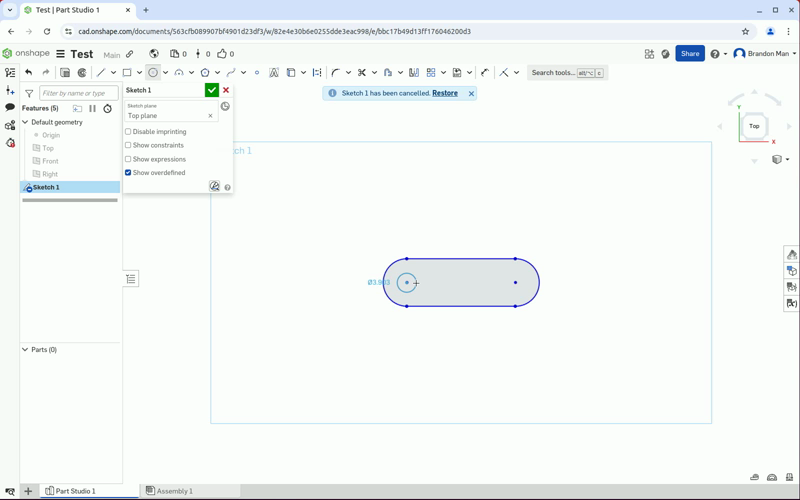
key(esc)
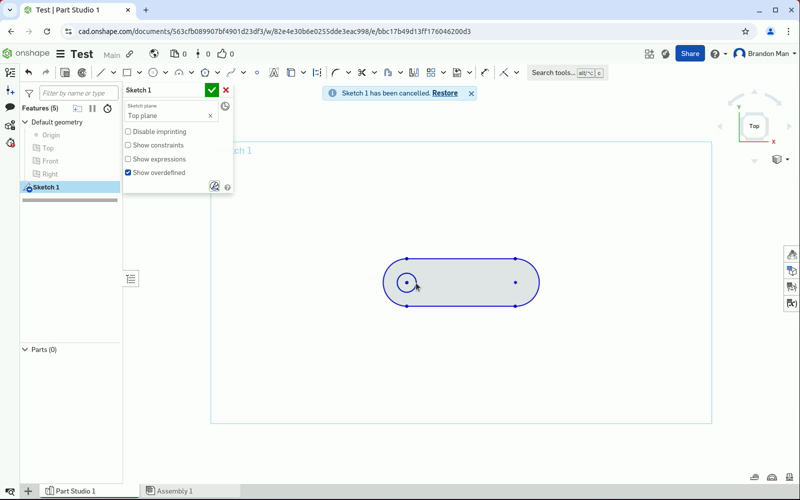
key(c)
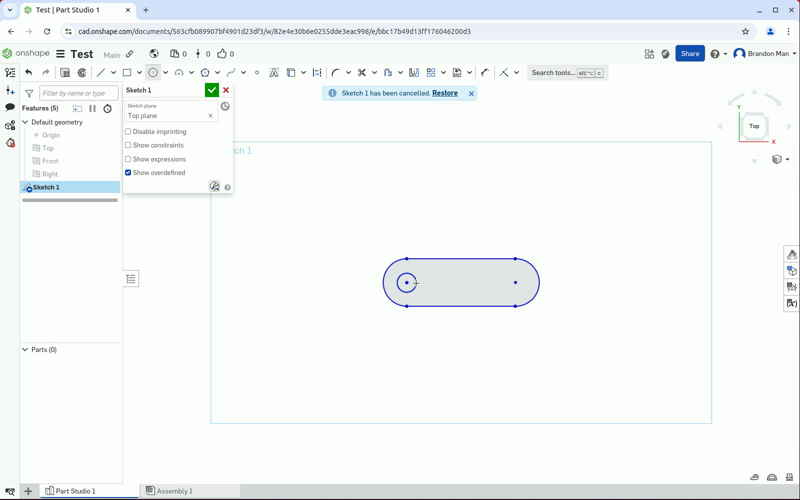
key_down(shift)
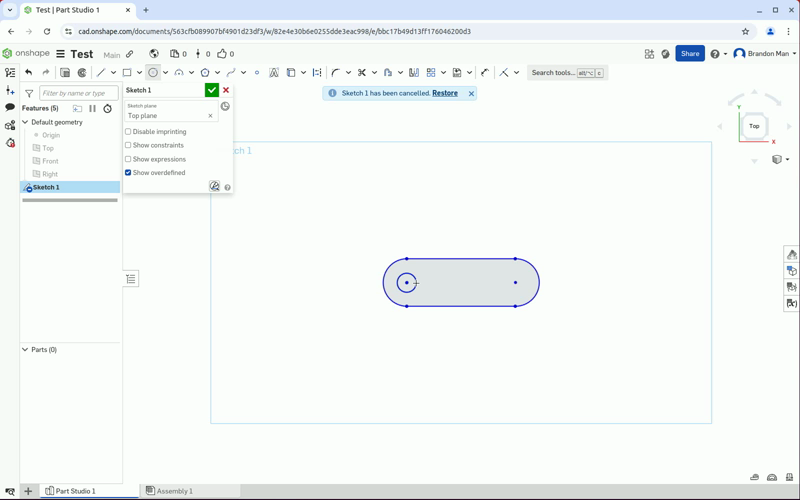
mouse_move(515, 282)
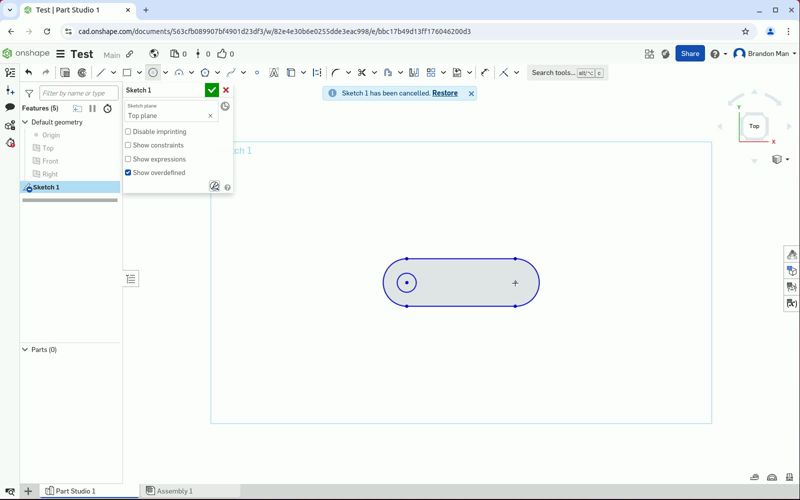
click(515, 282)
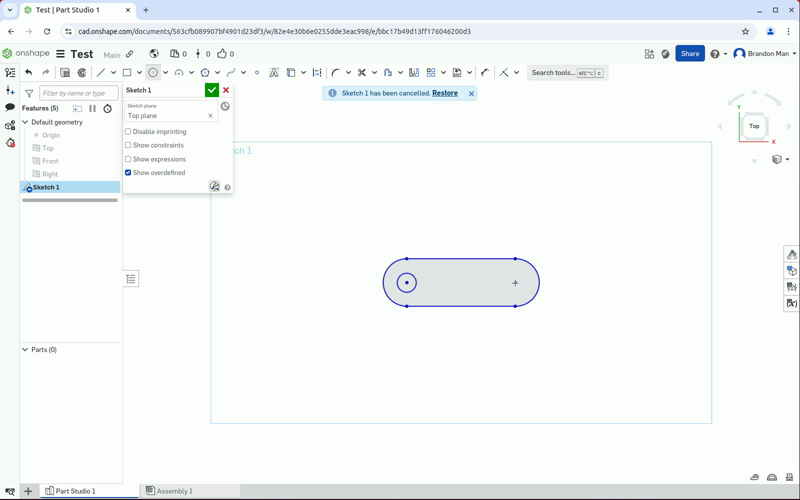
key_up(shift)
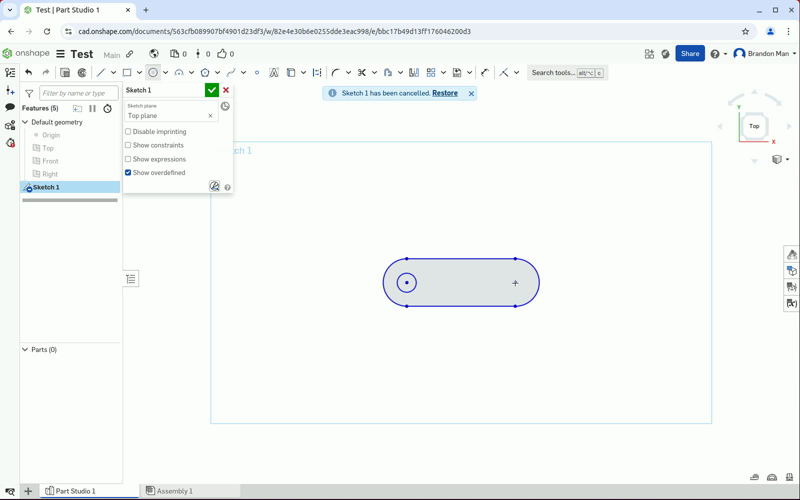
mouse_move(525, 282)
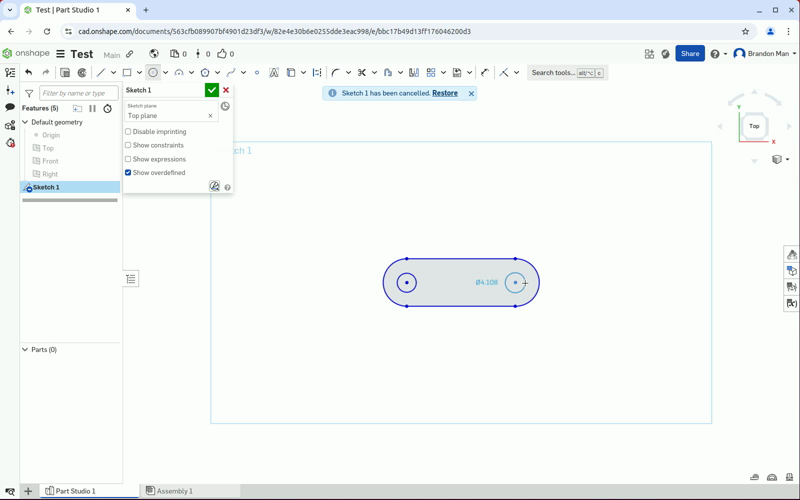
click(525, 282)
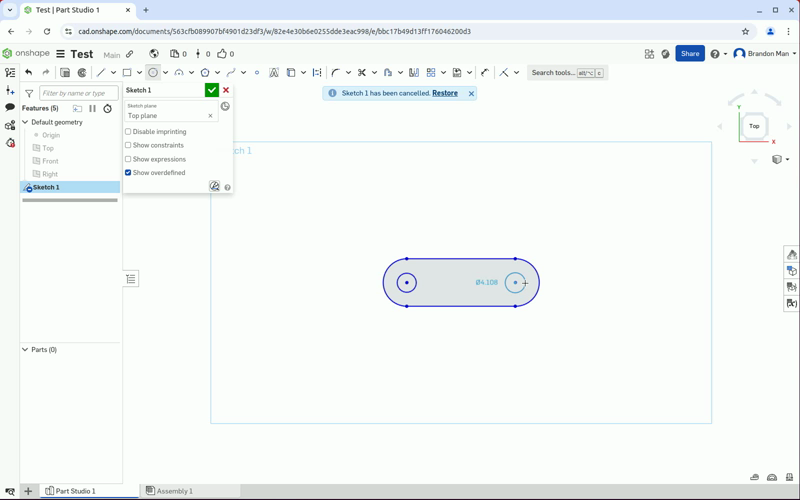
key(esc)
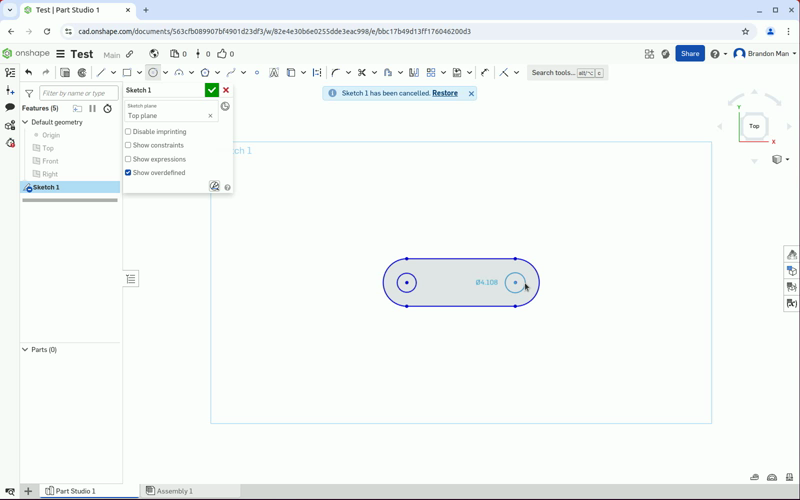
mouse_move(456, 281)
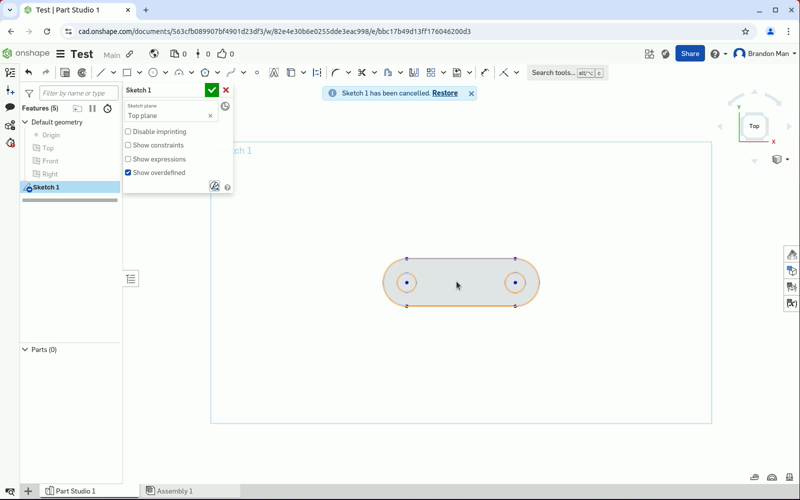
click(456, 281)
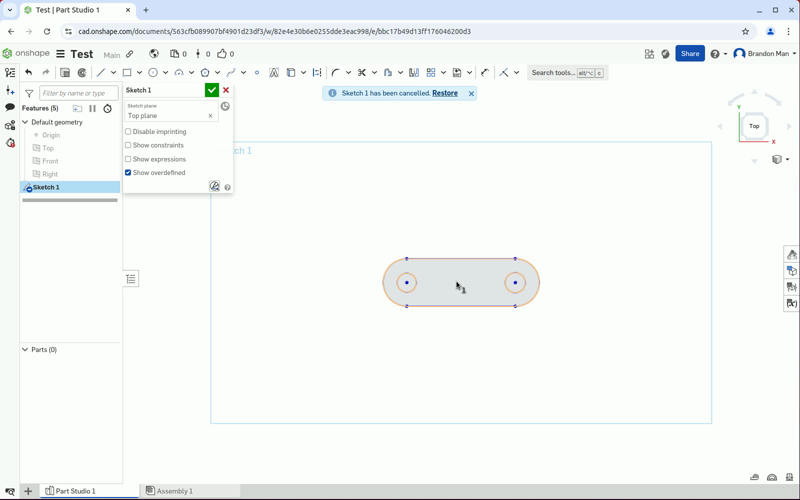
mouse_move(73, 352)
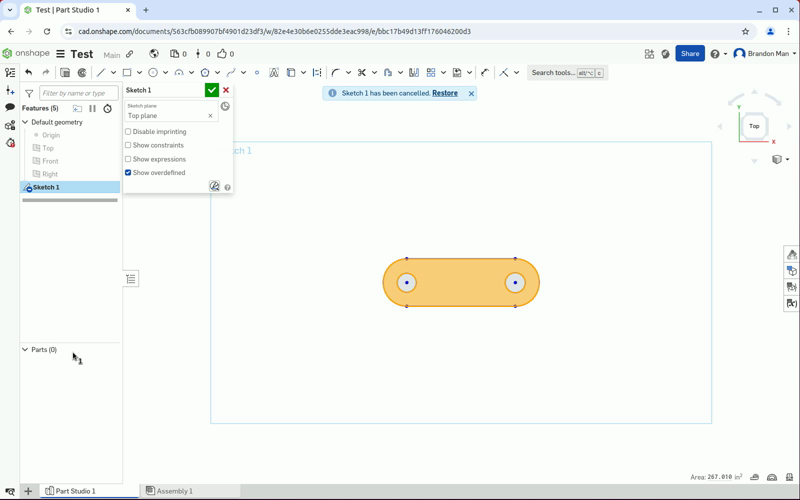
key(shift+y)
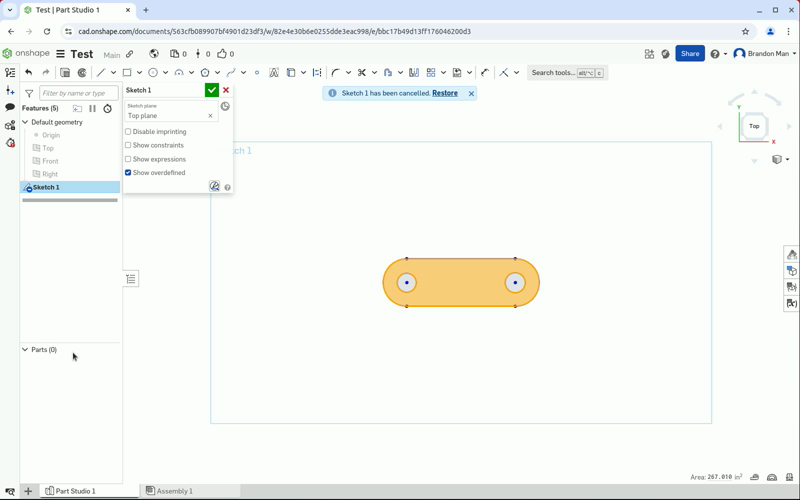
key(shift+e)
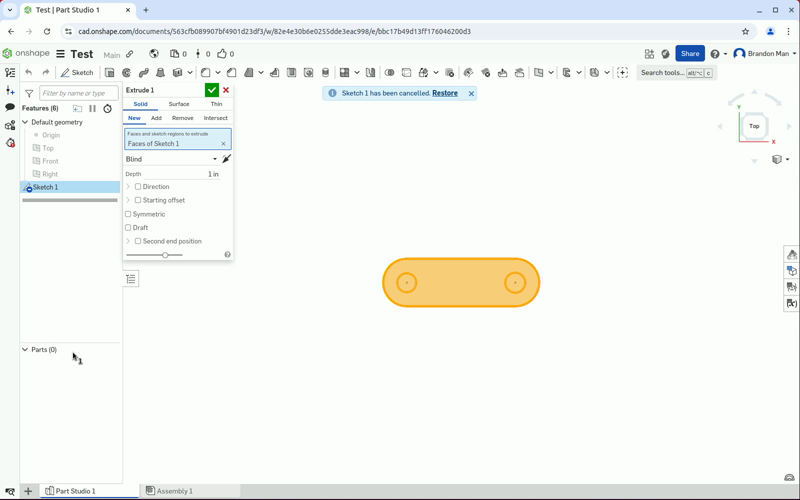
mouse_move(143, 106)
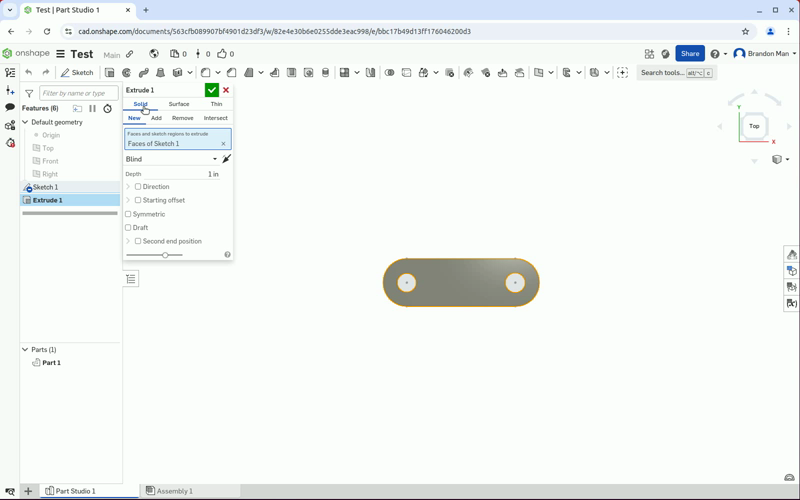
click(143, 106)
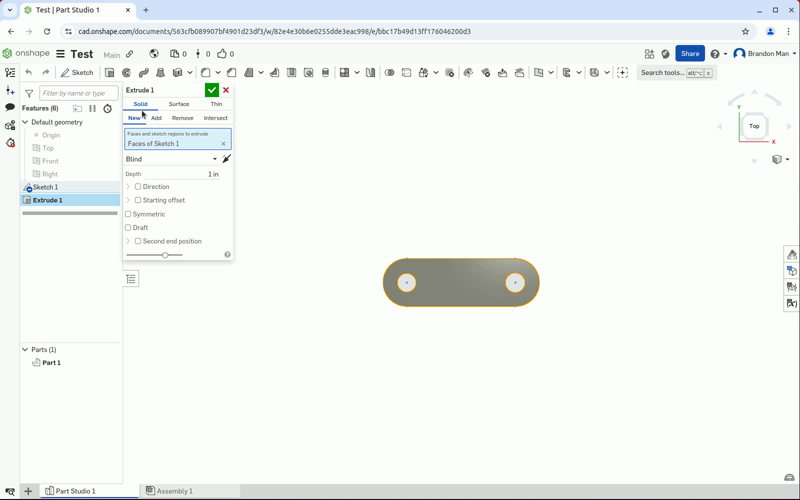
mouse_move(137, 120)
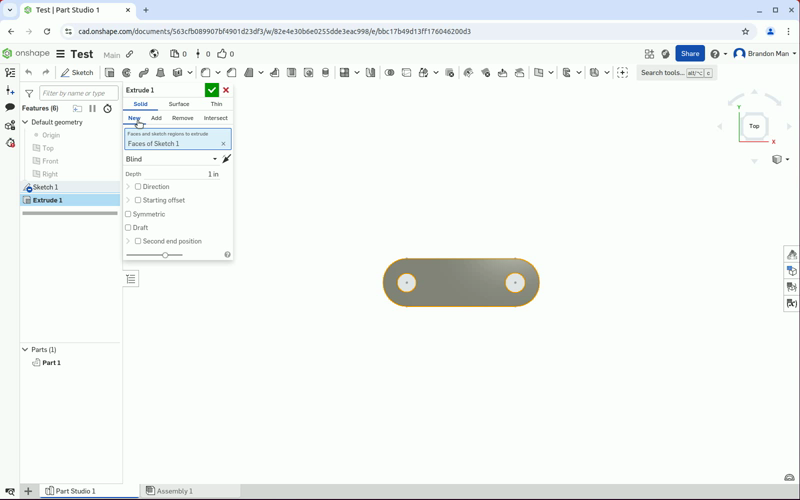
click(137, 120)
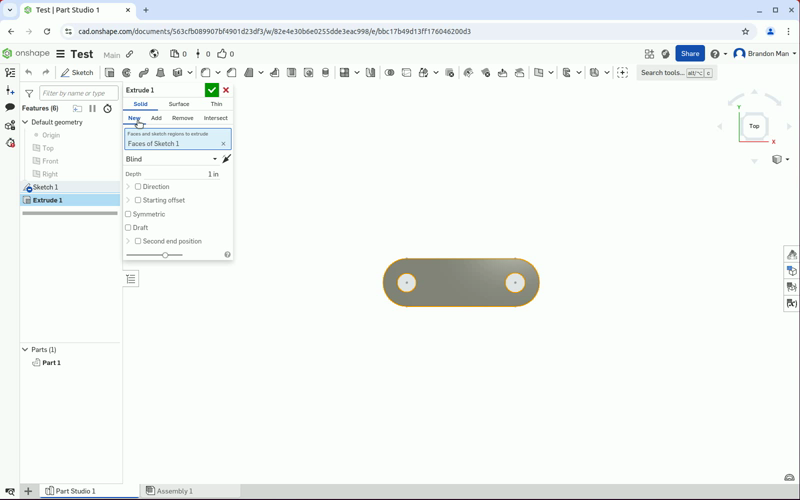
key(tab, 4)
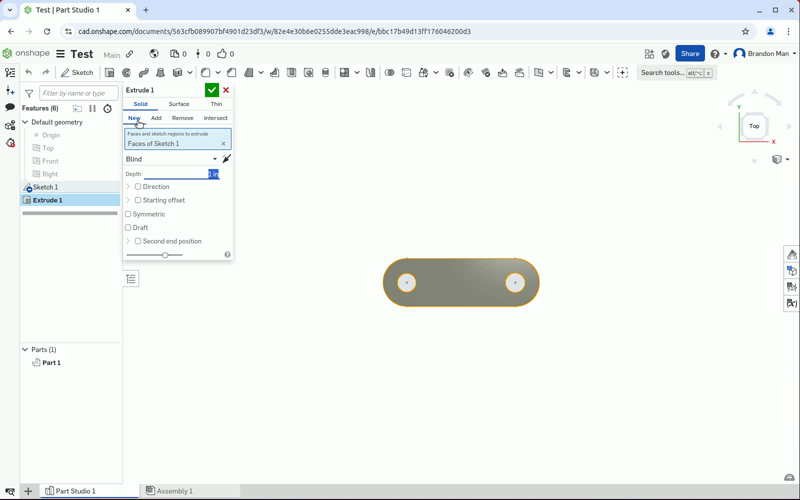
text(23.108)
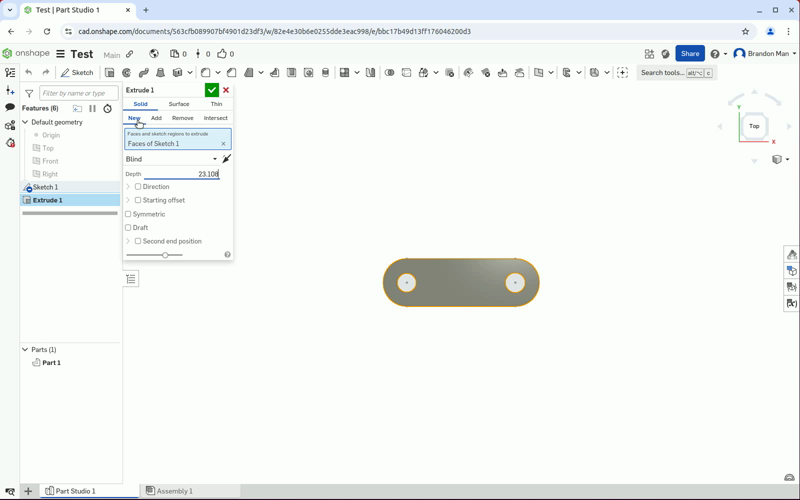
key(enter)
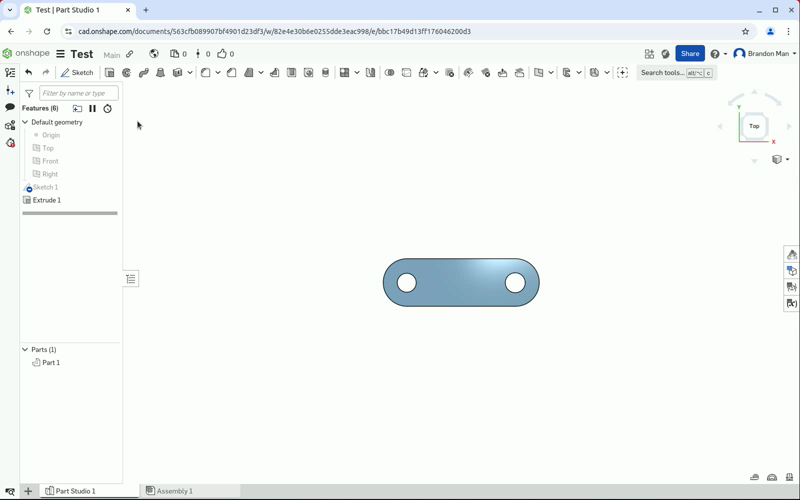
key(shift+h)
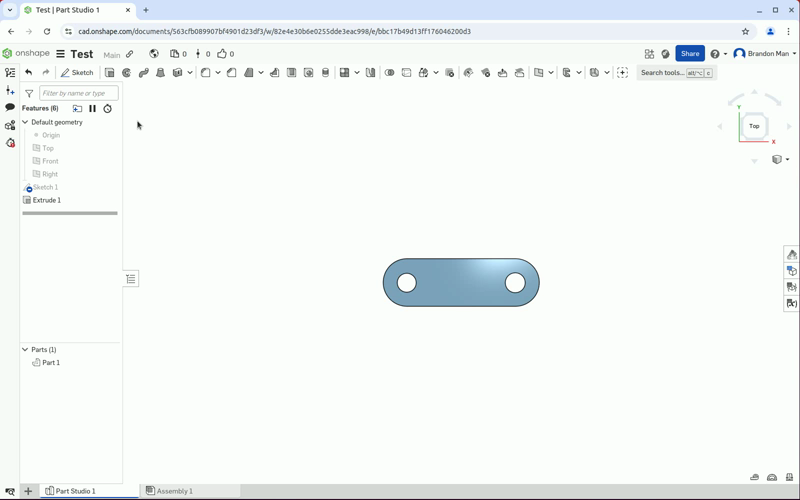
key(shift+h)
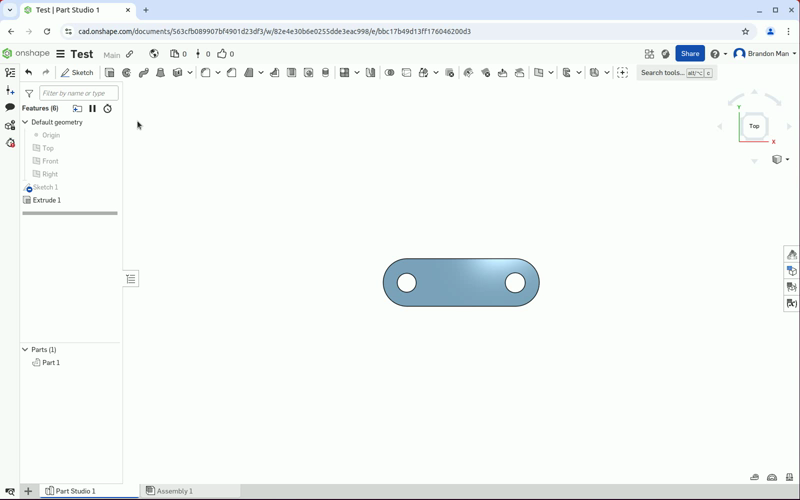
mouse_move(73, 189)
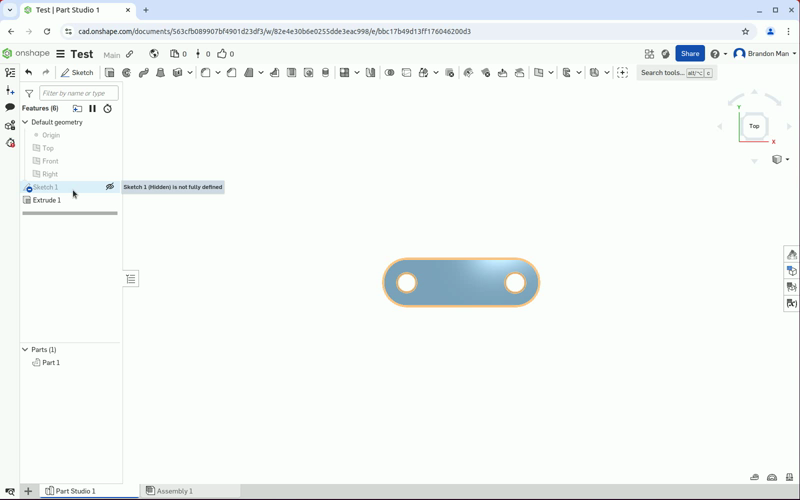
click(73, 189)
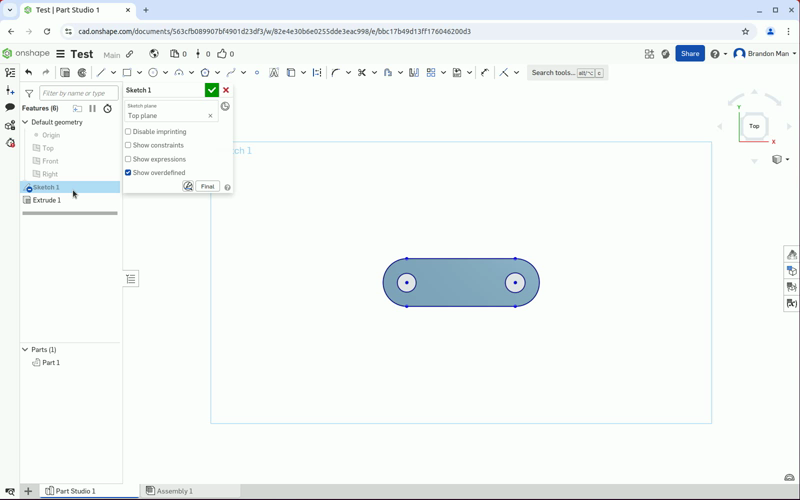
mouse_move(229, 92)
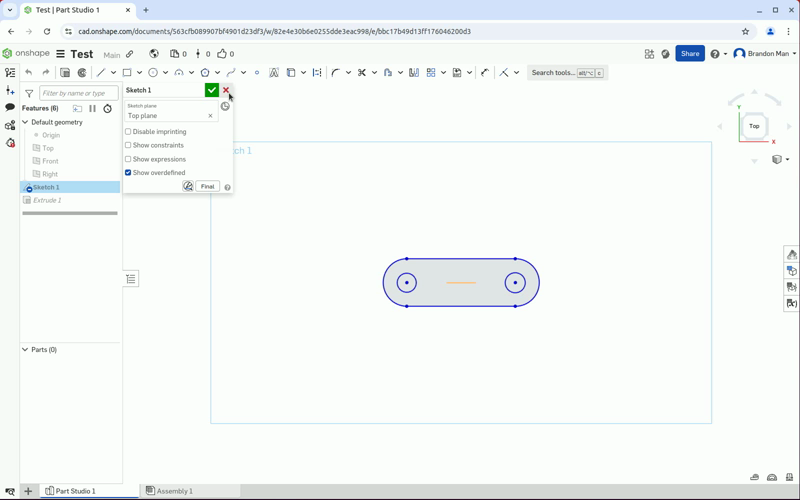
click(229, 92)
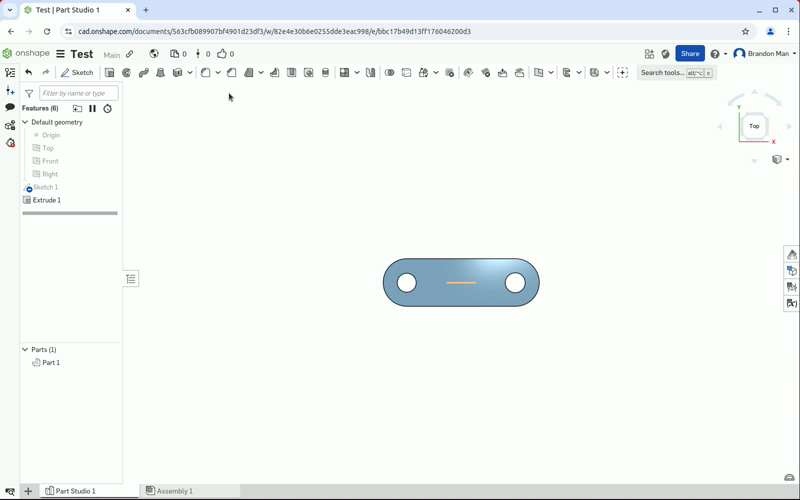
mouse_move(541, 75)
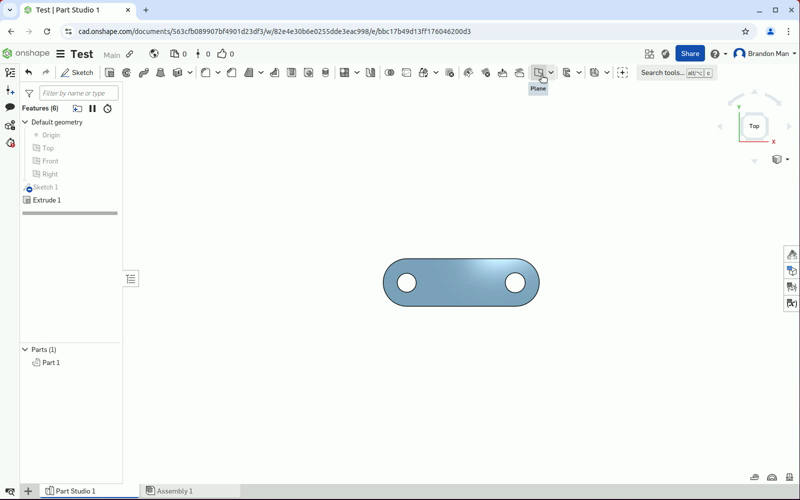
click(541, 75)
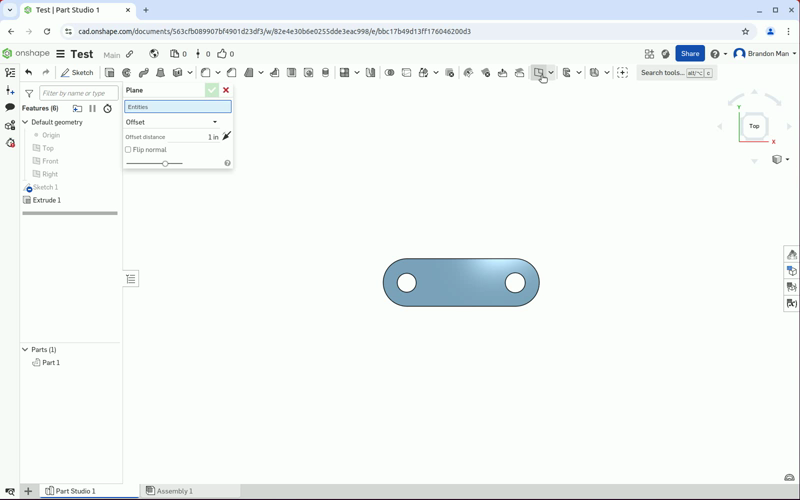
mouse_move(73, 150)
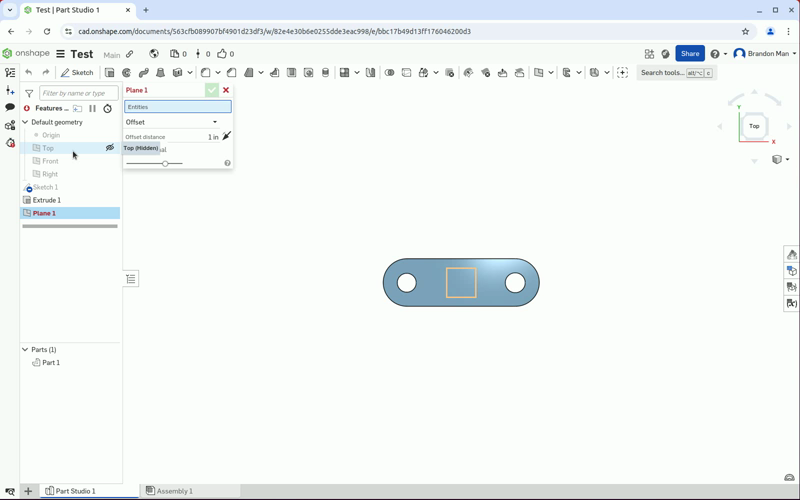
click(73, 150)
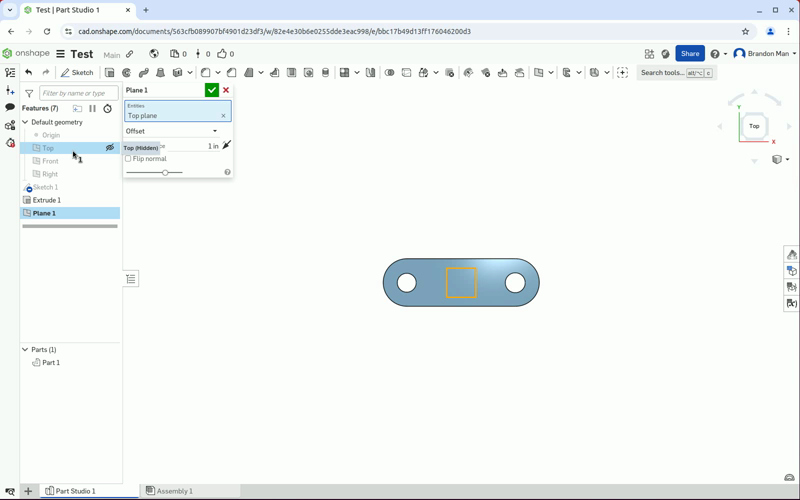
key(tab, 2)
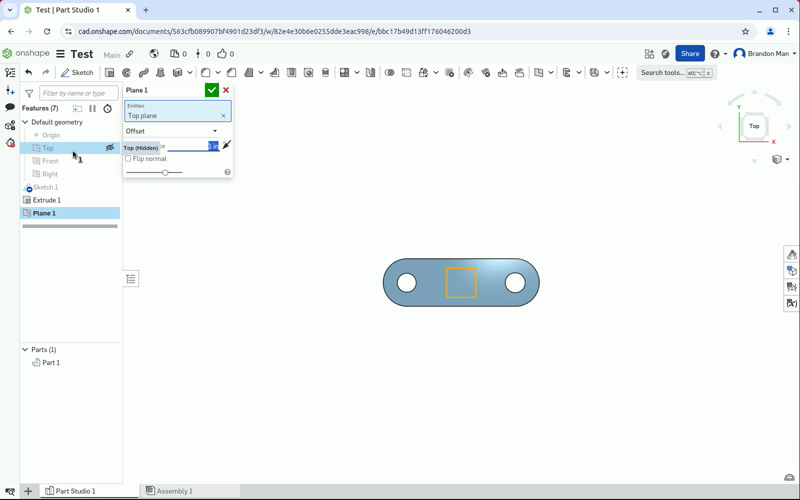
text(23.108)
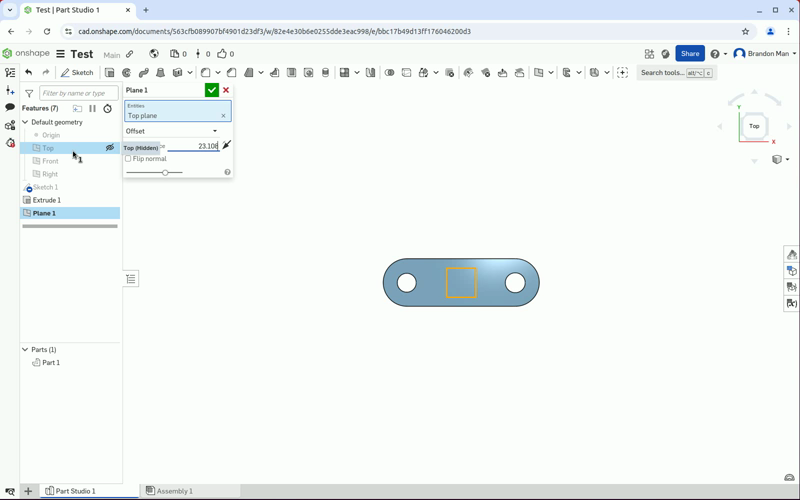
key(enter, 2)
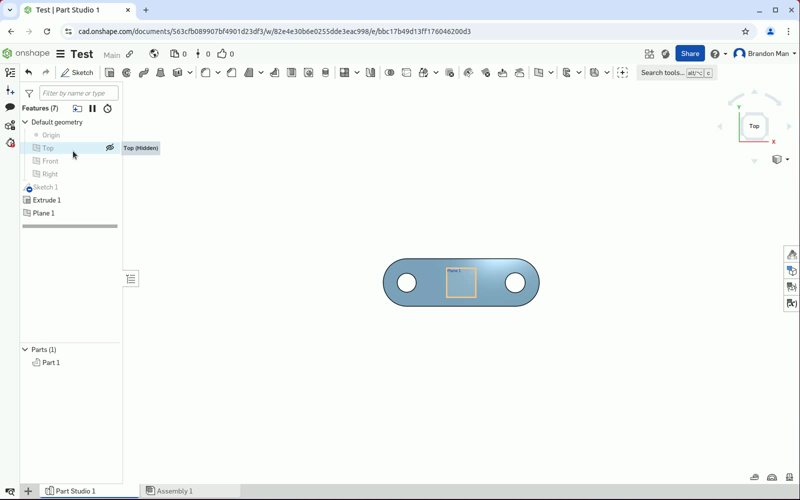
key(shift+s)
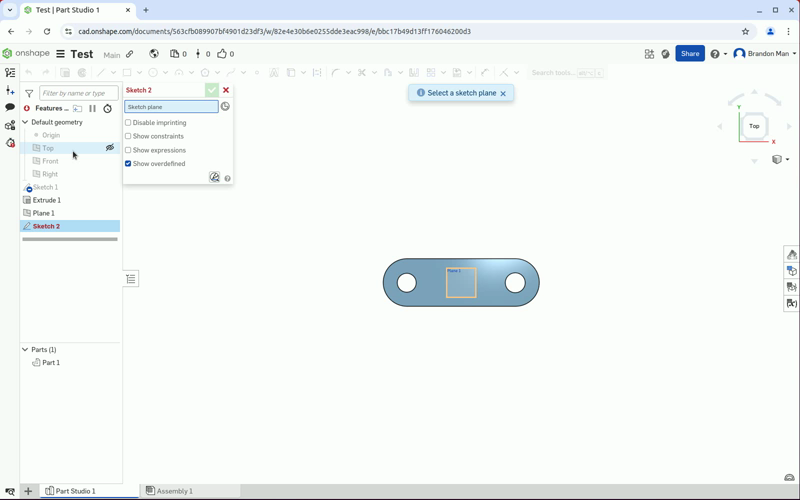
mouse_move(73, 215)
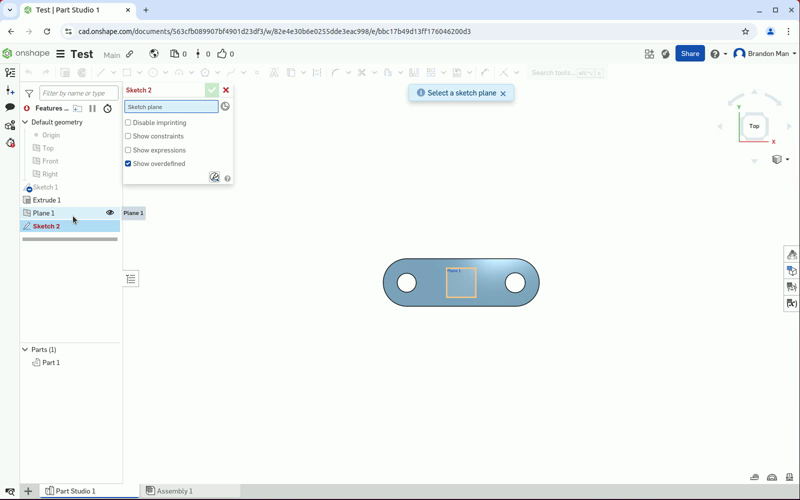
click(73, 215)
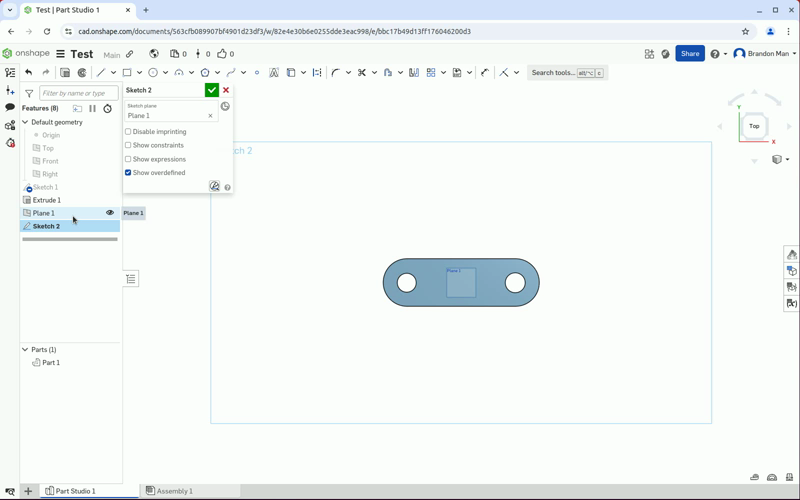
mouse_move(73, 352)
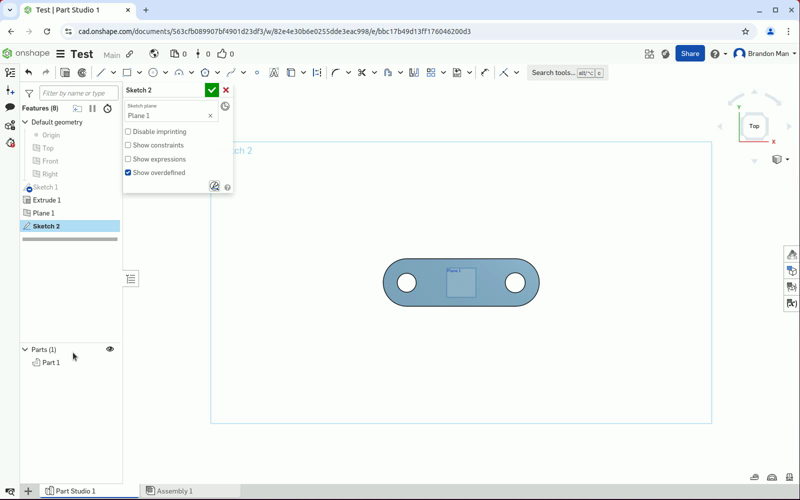
key(y)
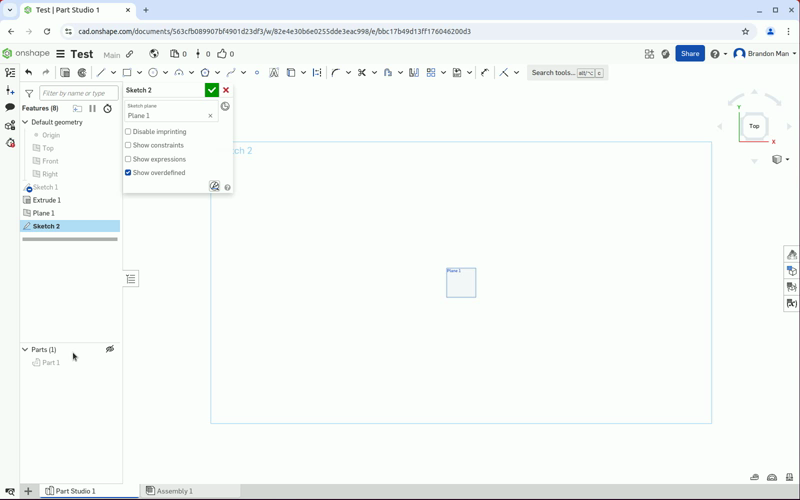
key(l)
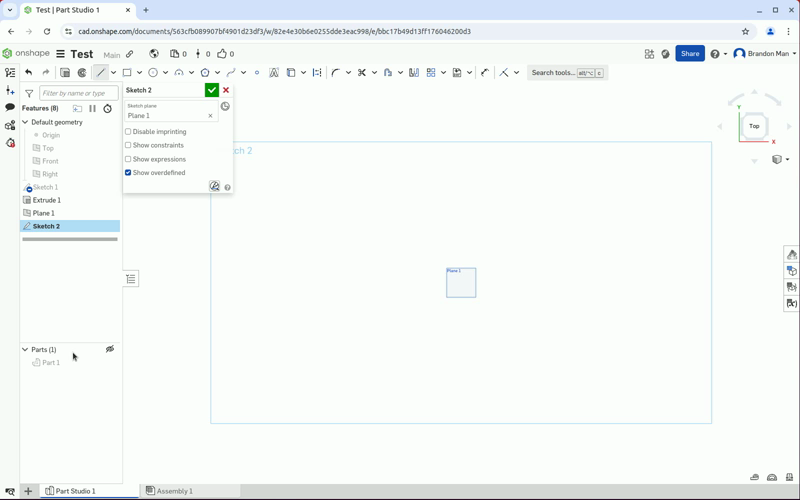
key_down(shift)
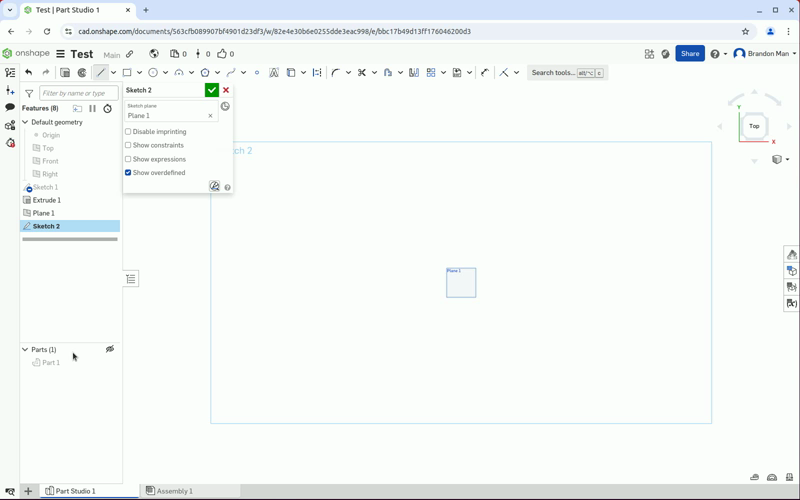
mouse_move(414, 285)
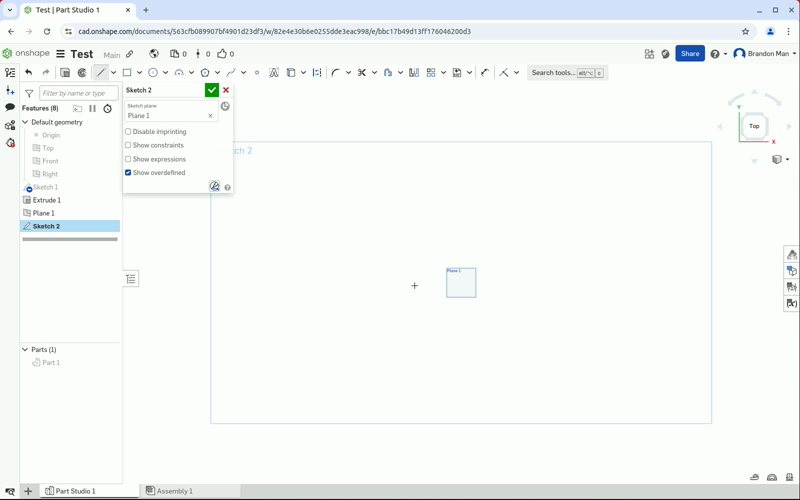
click(414, 285)
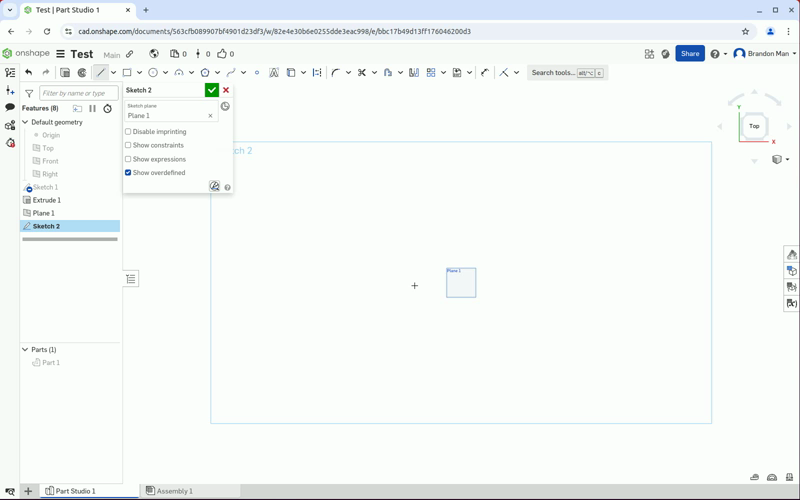
key_up(shift)
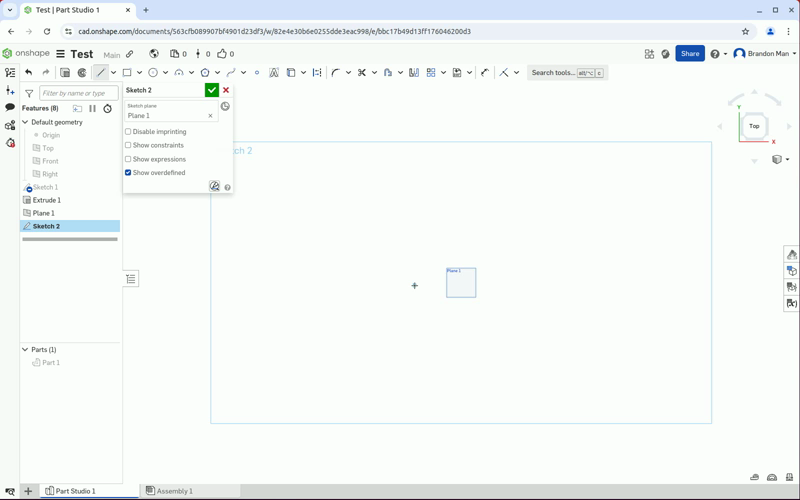
key_down(shift)
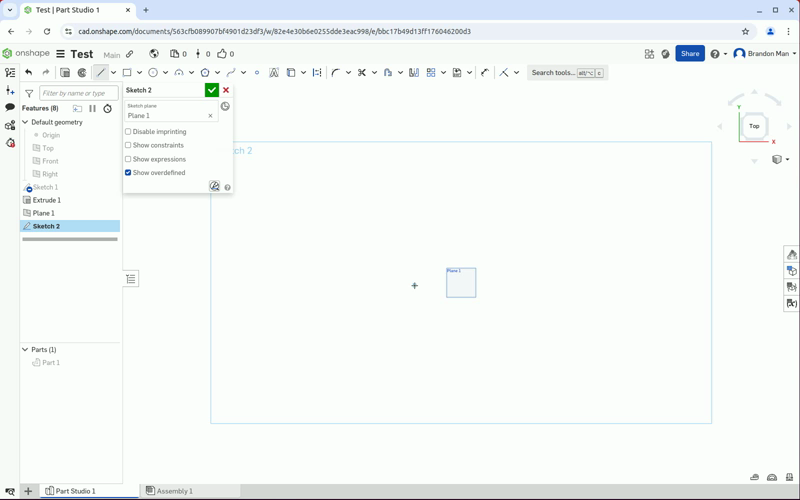
mouse_move(444, 285)
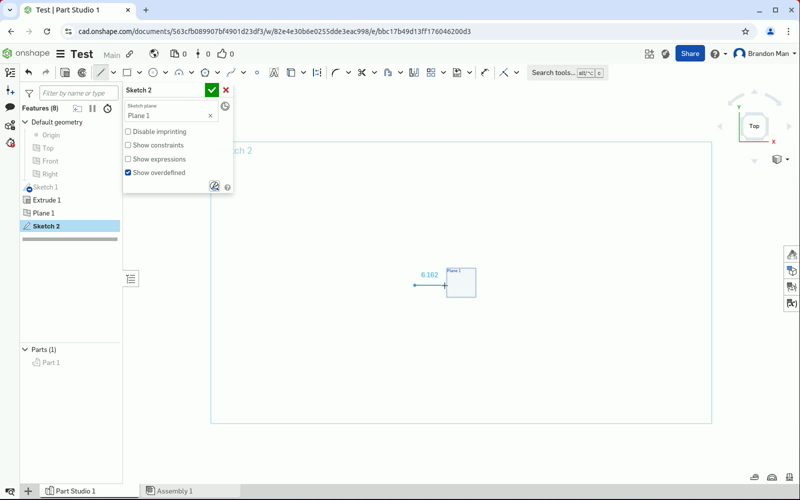
mouse_move(416, 285)
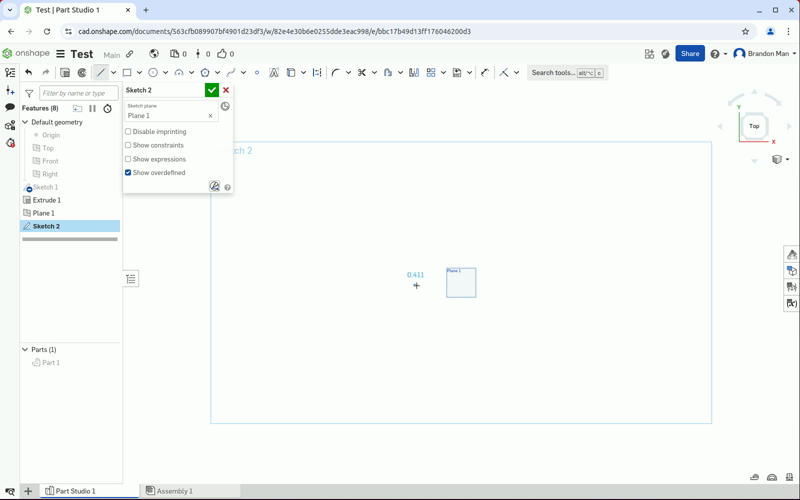
scroll(6)
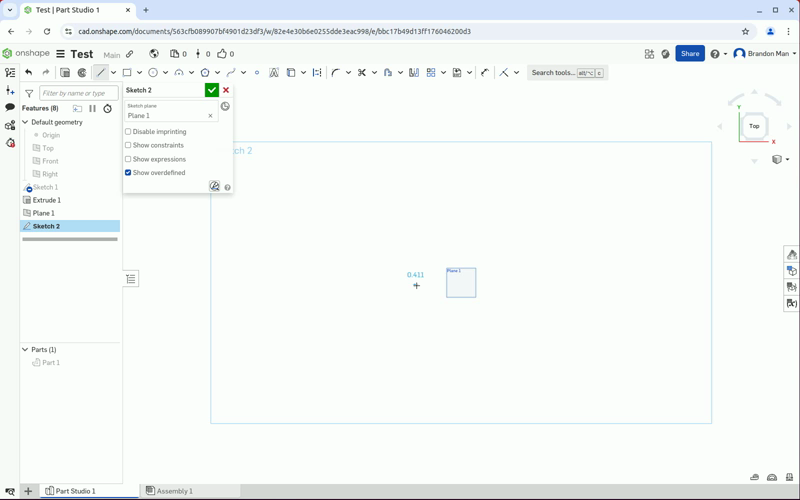
scroll(6)
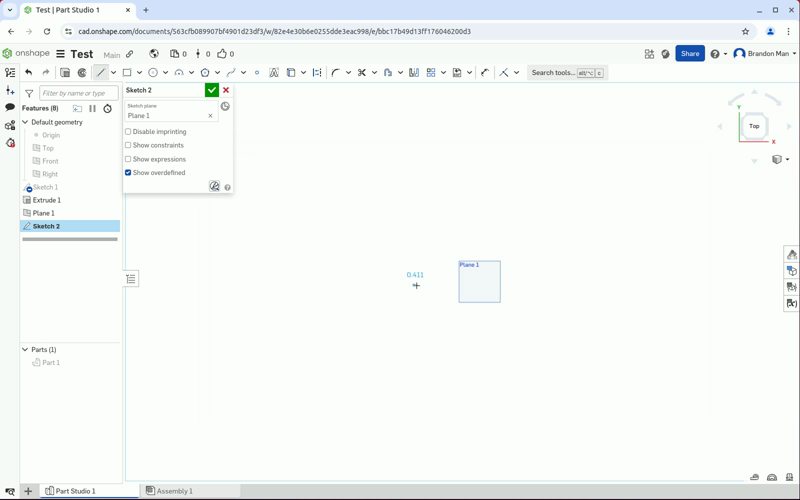
scroll(6)
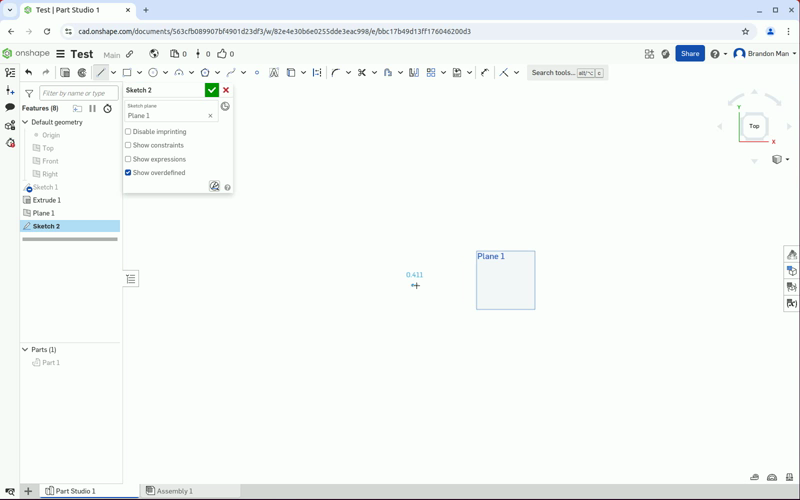
scroll(6)
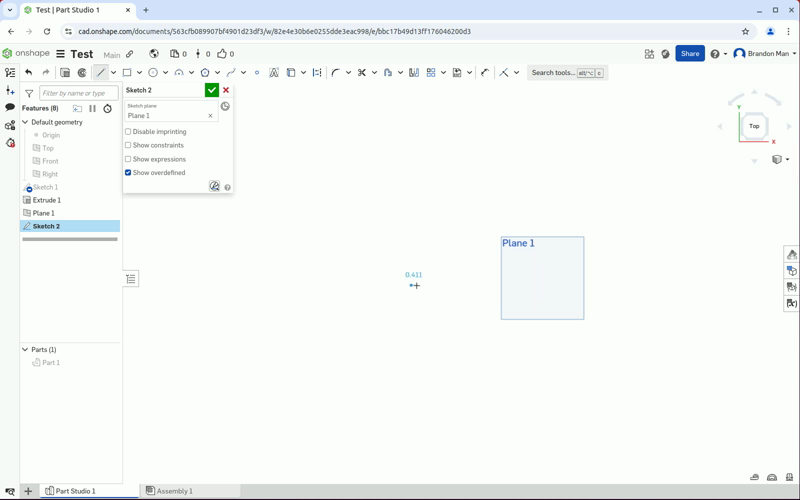
scroll(6)
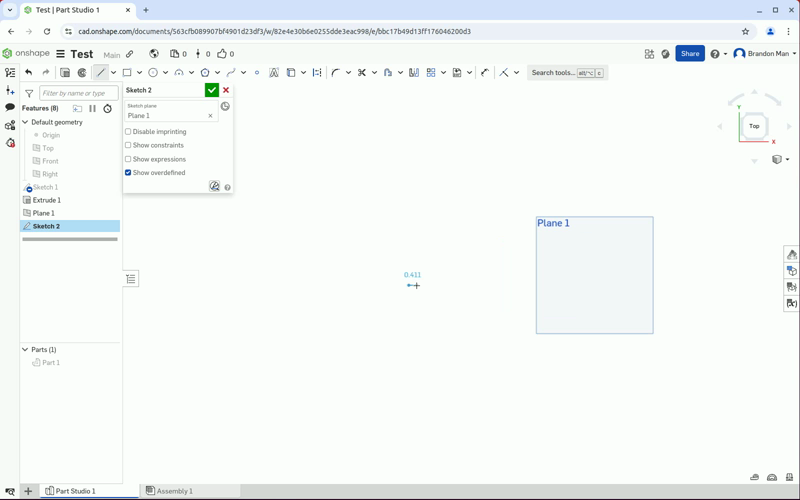
scroll(6)
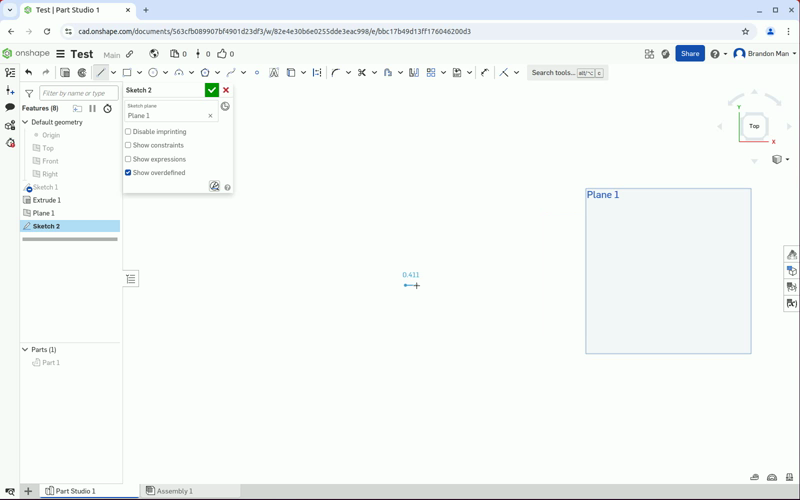
scroll(6)
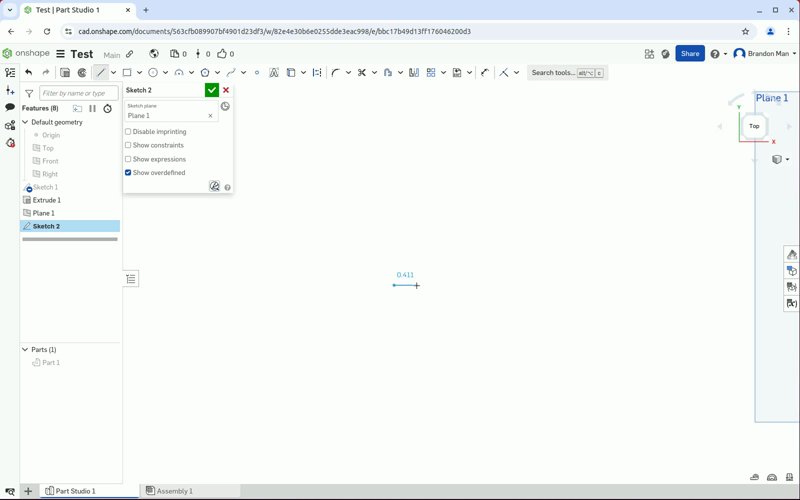
click(416, 285)
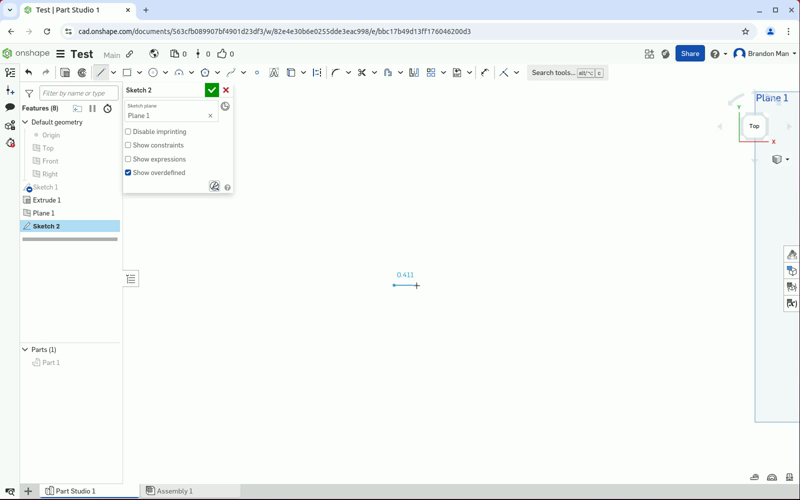
scroll(-6)
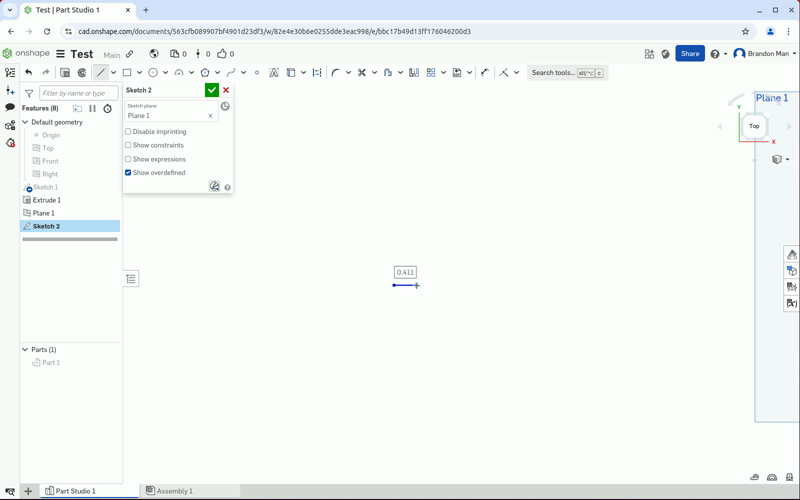
scroll(-6)
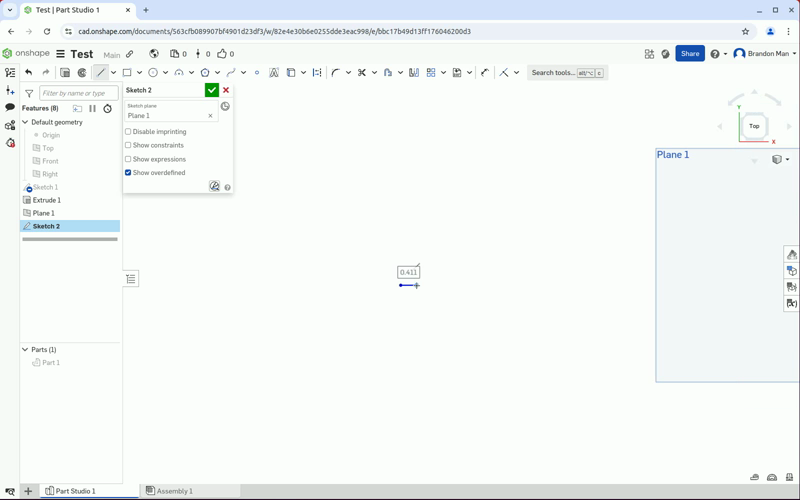
scroll(-6)
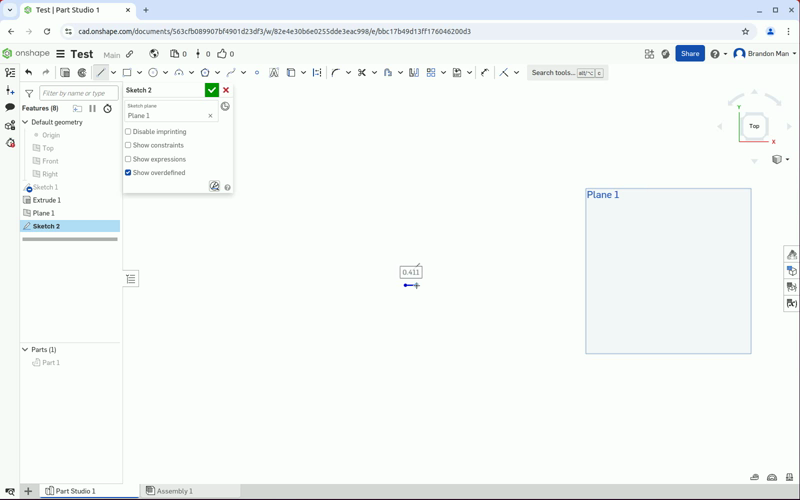
scroll(-6)
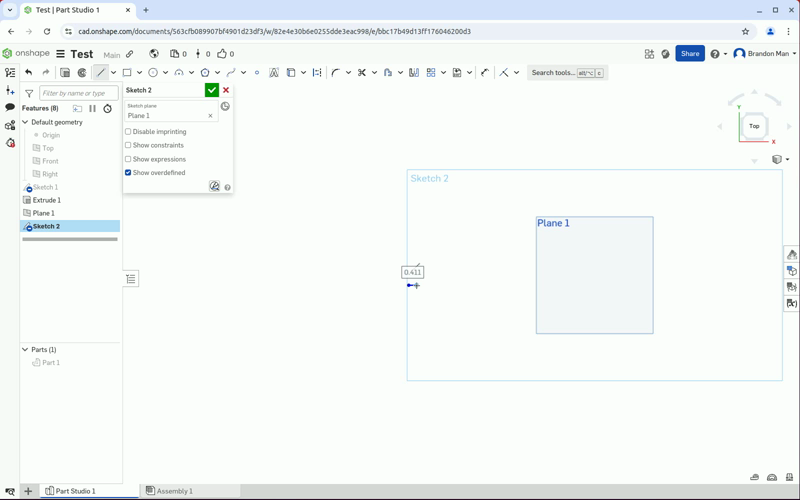
scroll(-6)
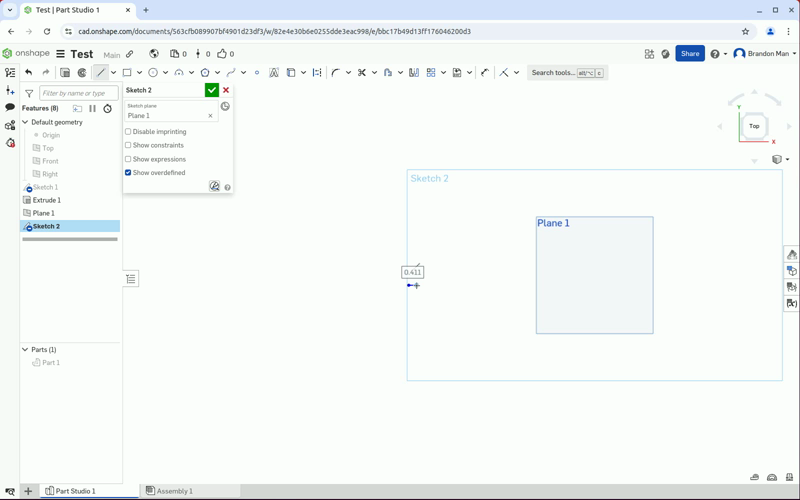
scroll(-6)
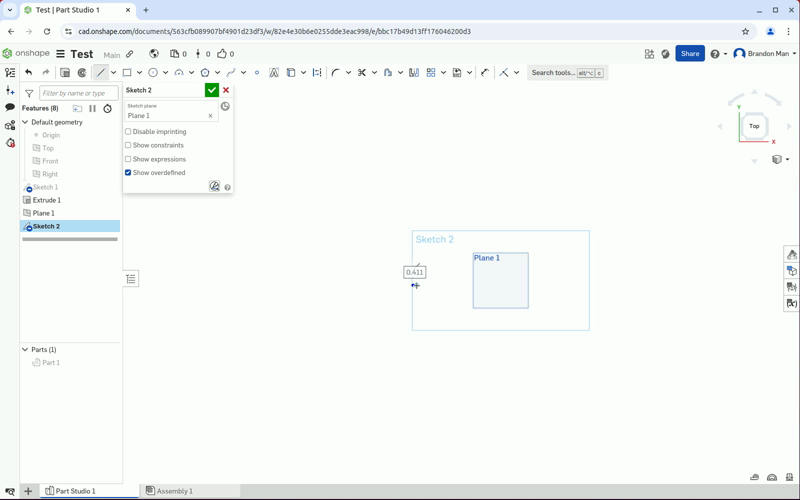
scroll(-6)
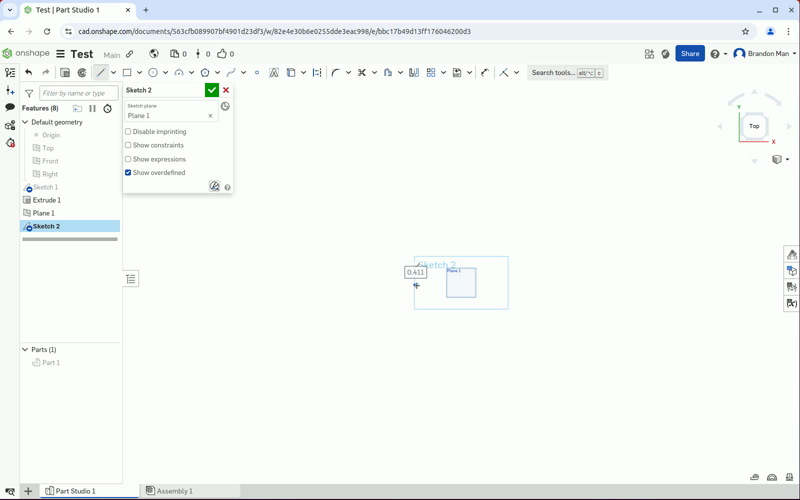
key_up(shift)
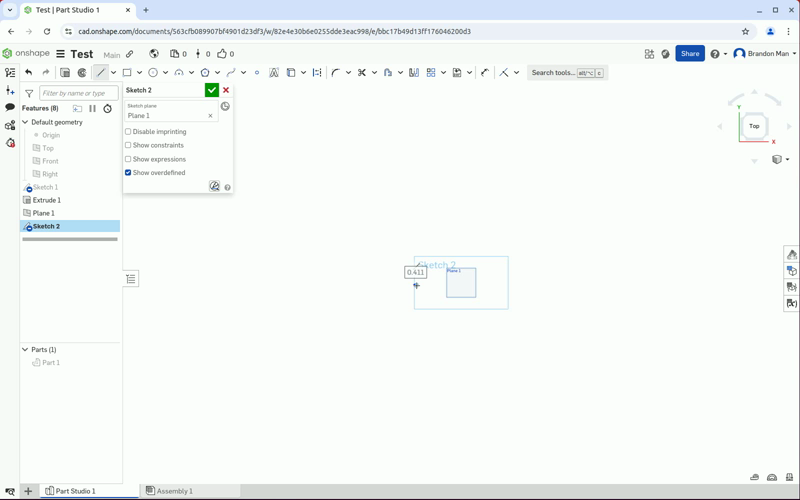
key_down(shift)
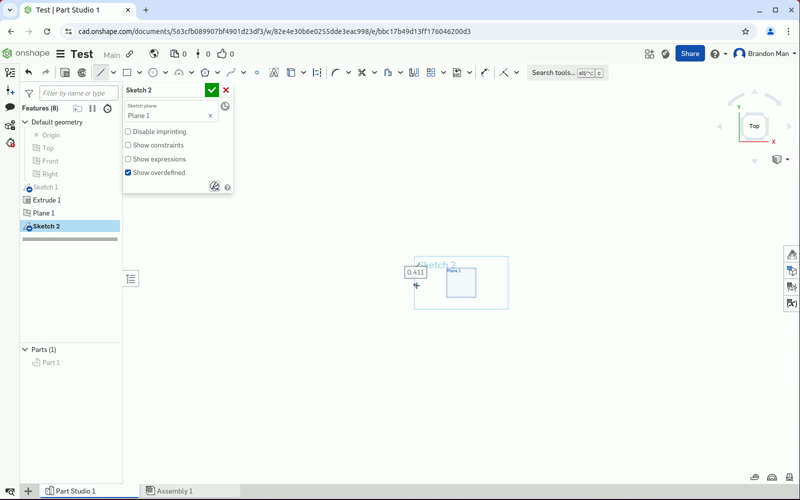
mouse_move(447, 285)
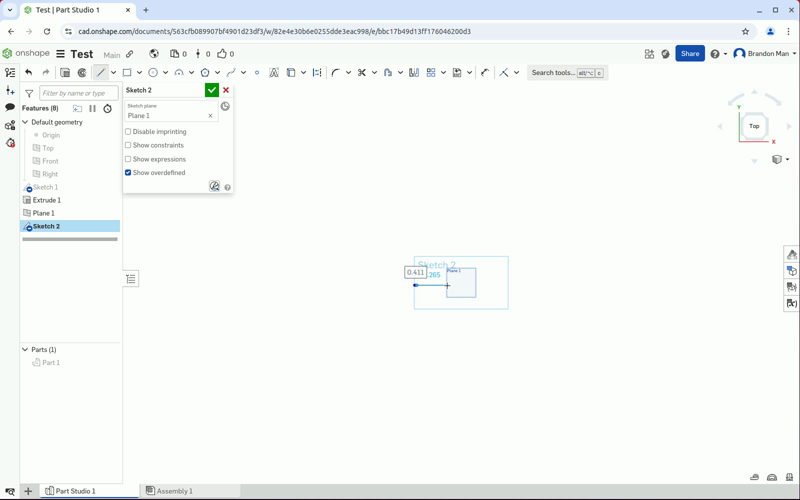
mouse_move(416, 307)
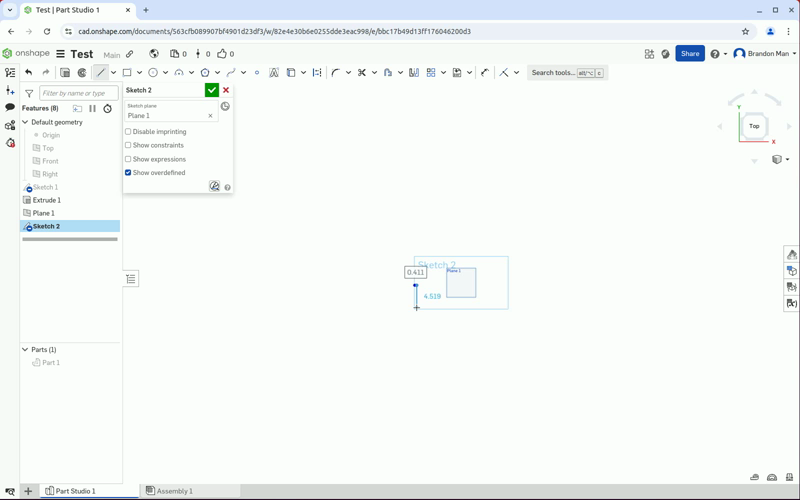
click(416, 307)
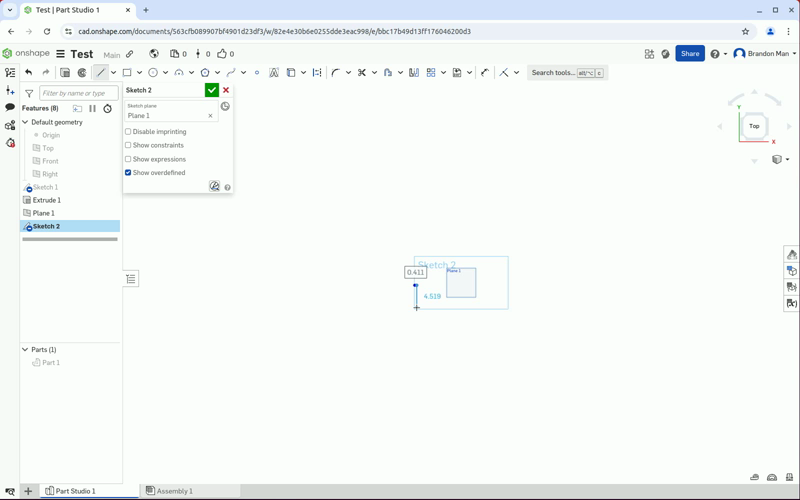
key_up(shift)
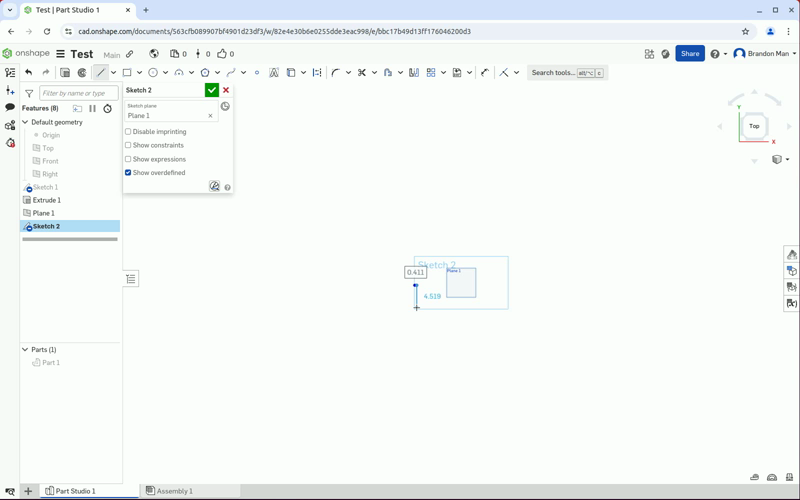
key_down(shift)
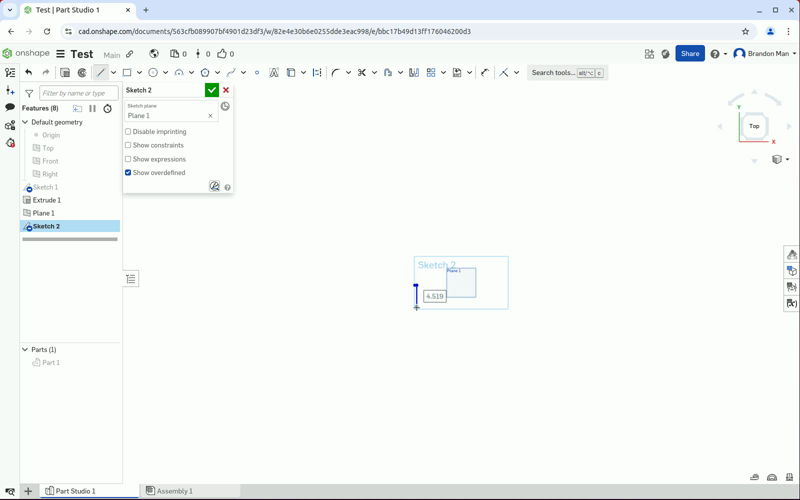
mouse_move(503, 307)
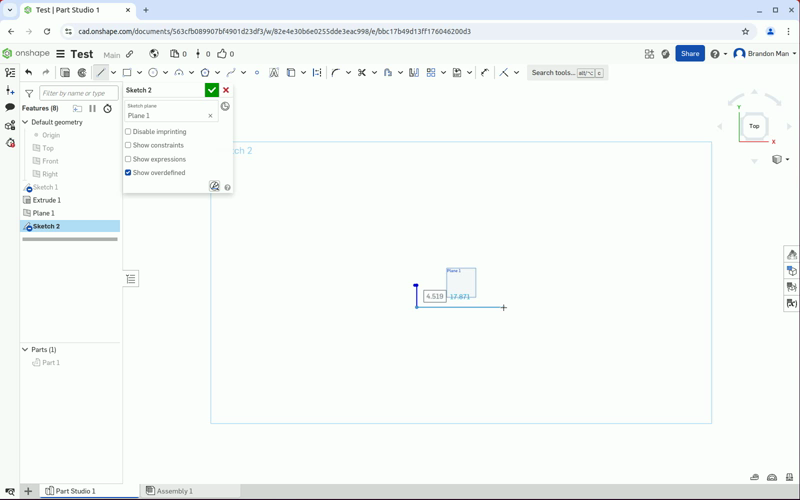
click(503, 307)
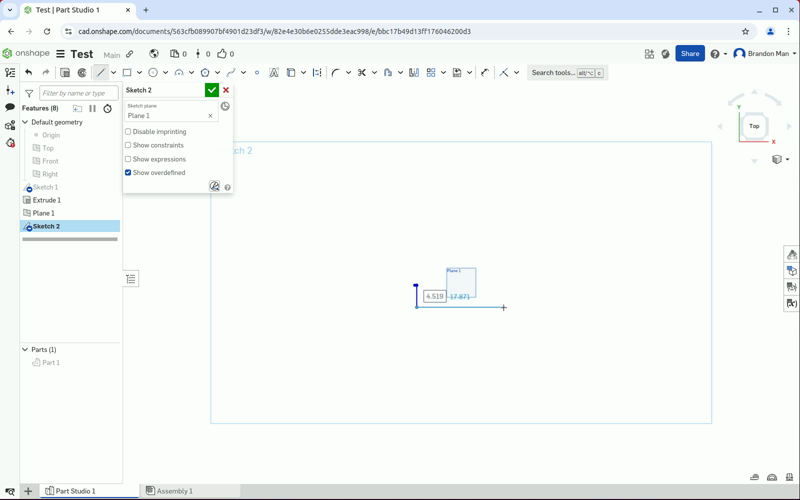
key_up(shift)
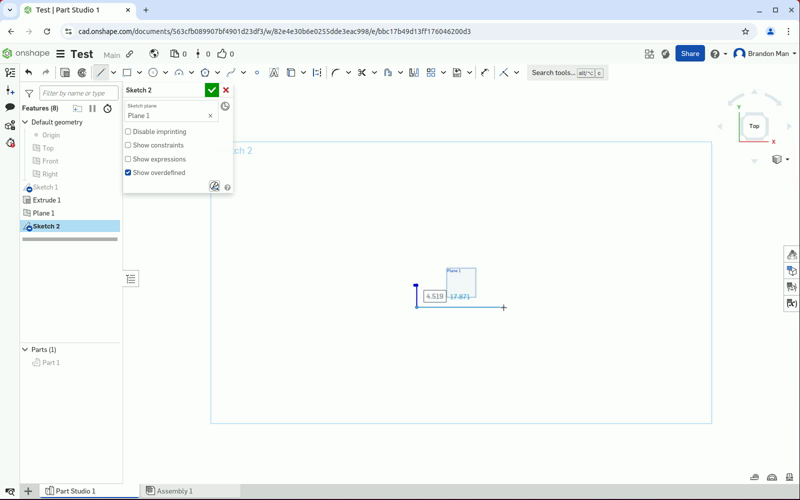
key_down(shift)
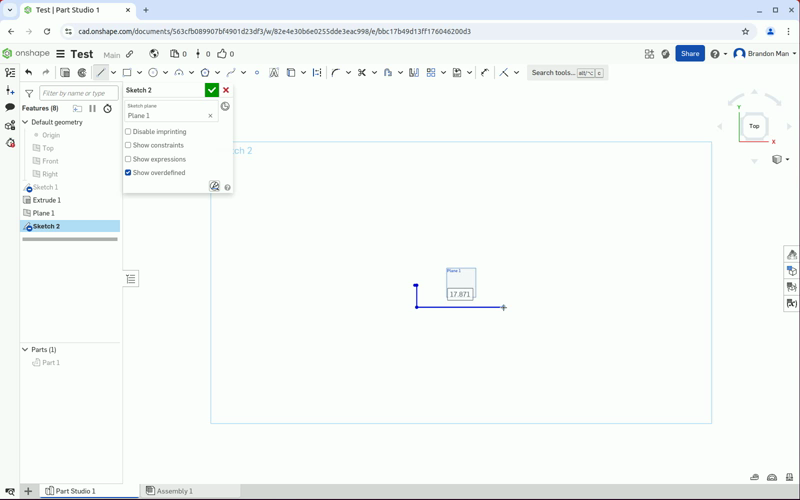
mouse_move(533, 307)
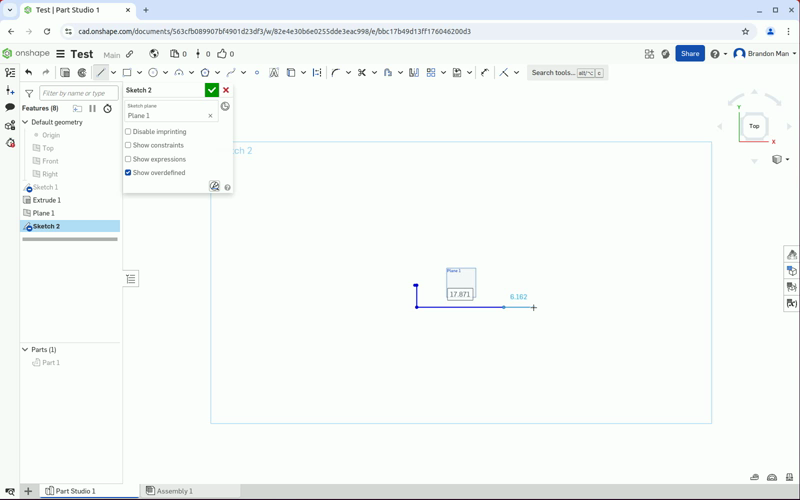
mouse_move(503, 285)
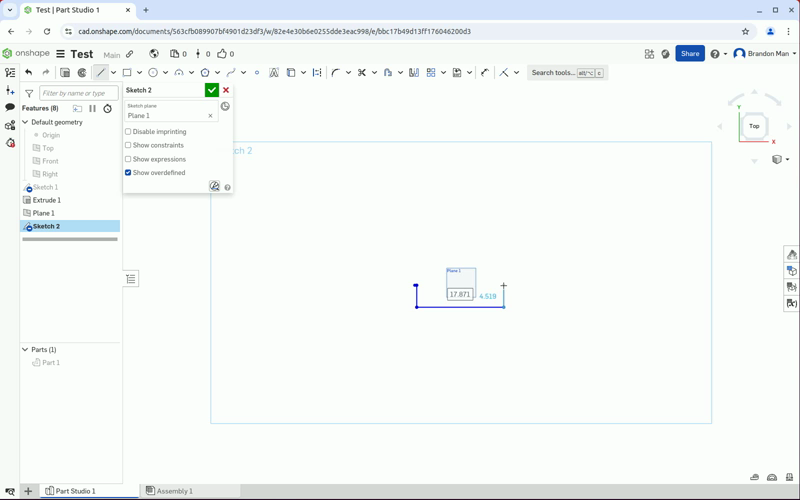
click(503, 285)
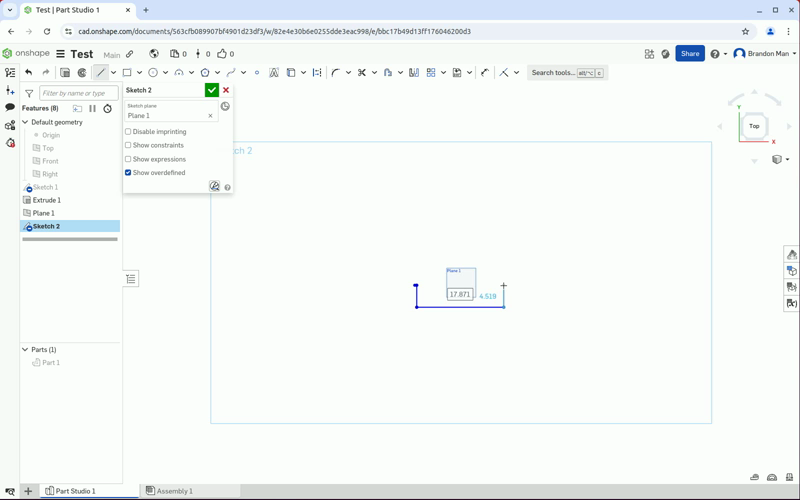
key_up(shift)
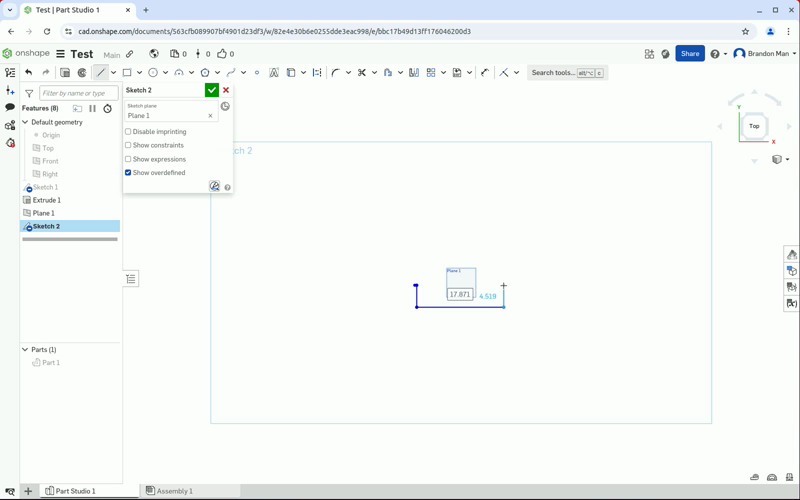
key_down(shift)
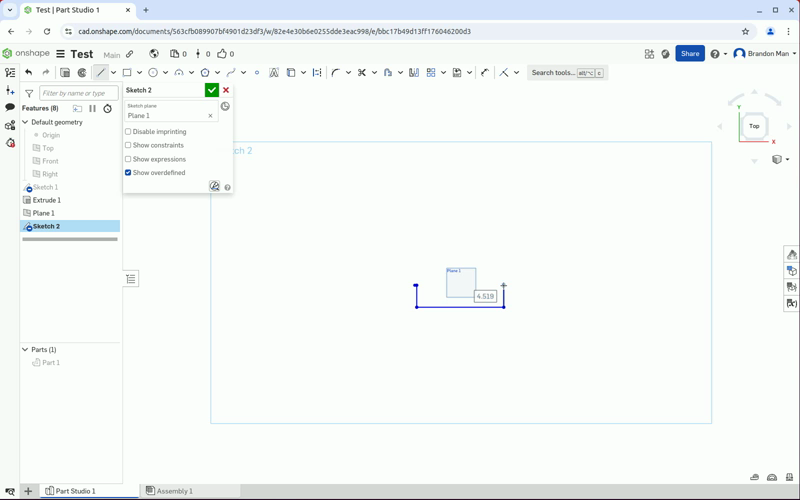
mouse_move(533, 285)
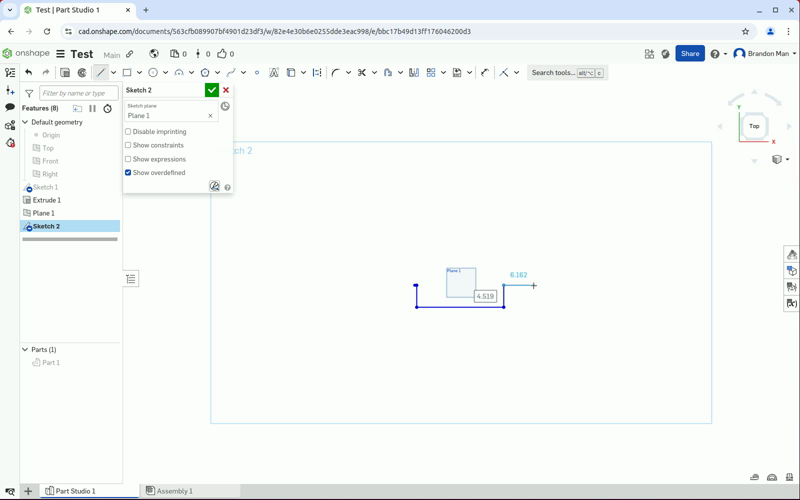
mouse_move(505, 285)
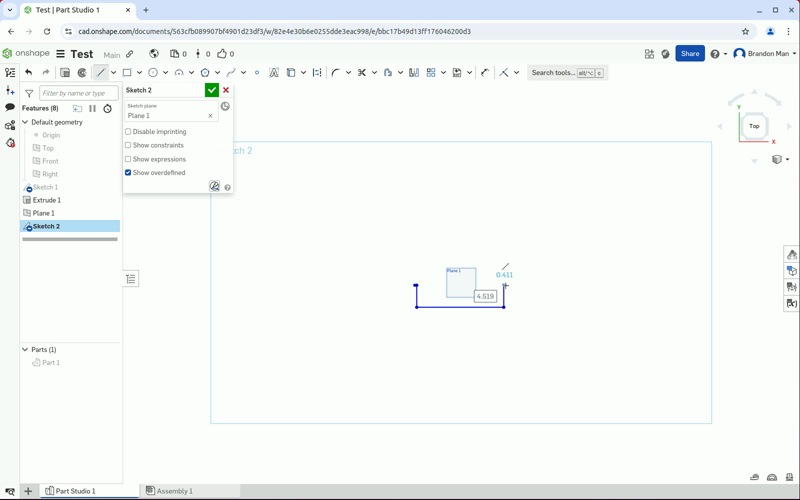
scroll(6)
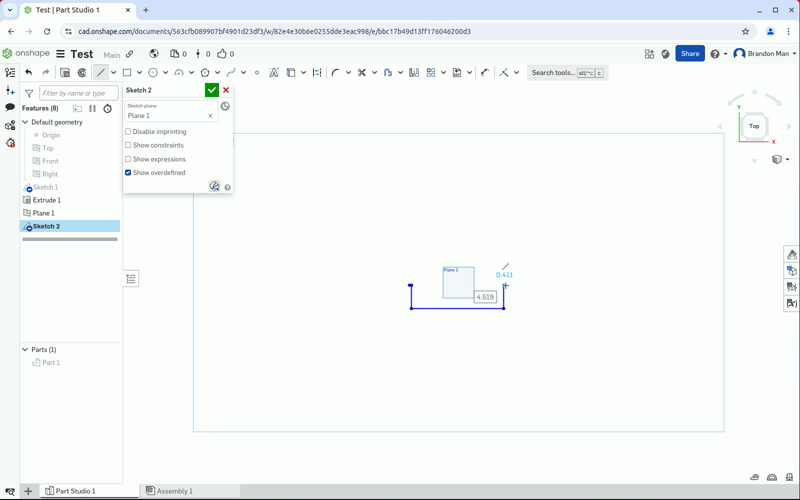
scroll(6)
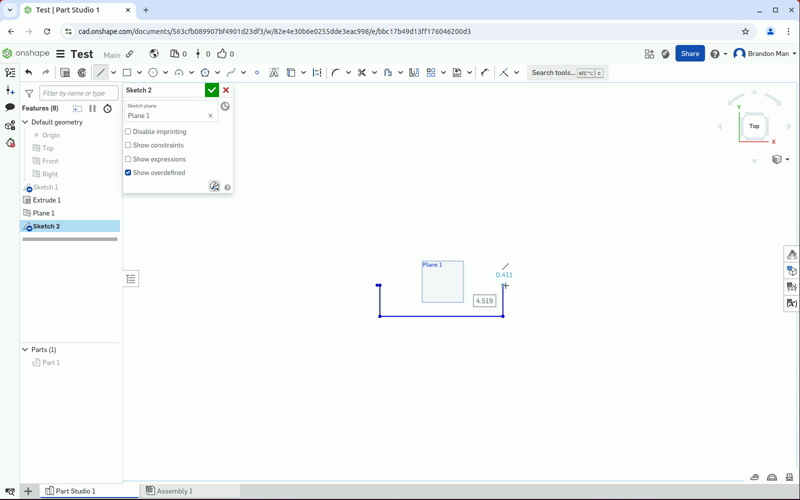
scroll(6)
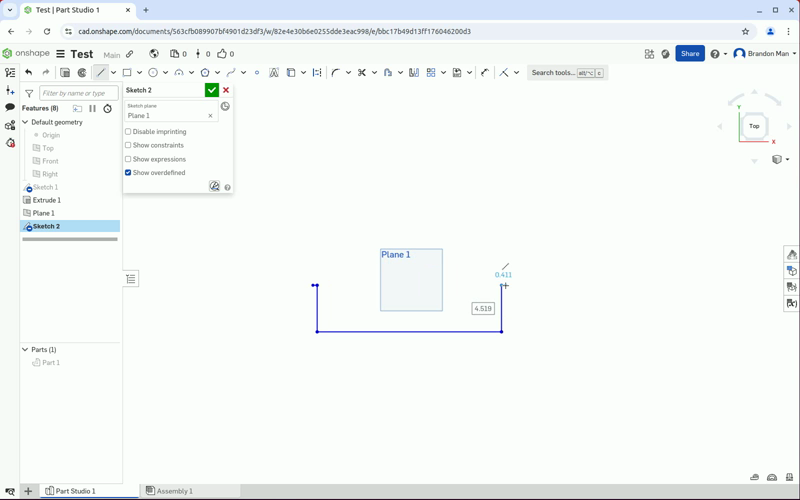
scroll(6)
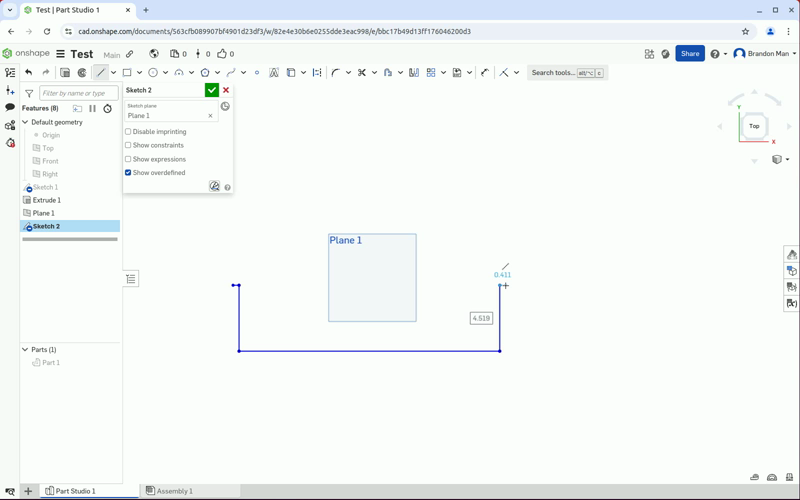
scroll(6)
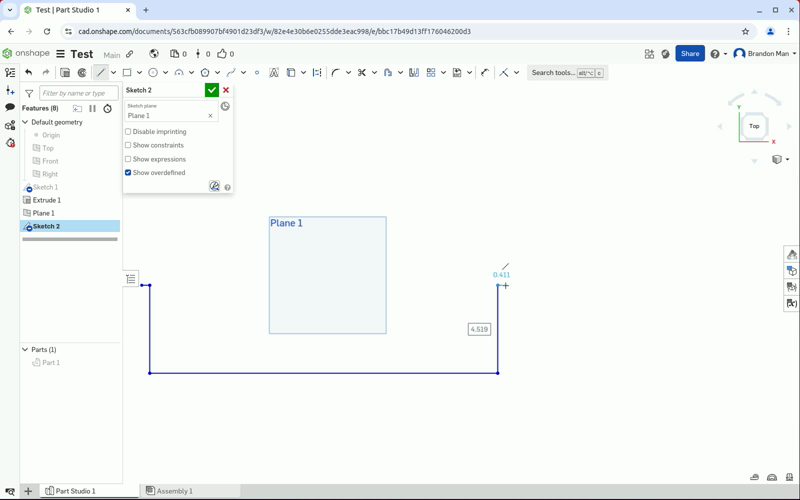
scroll(6)
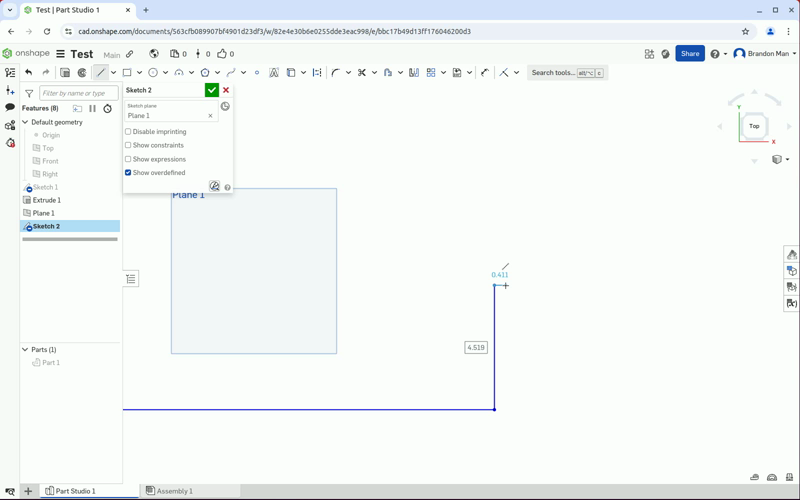
scroll(6)
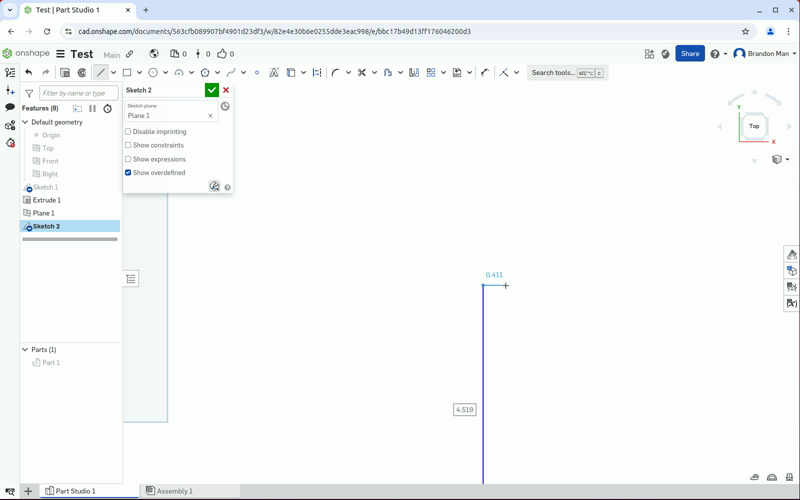
click(505, 285)
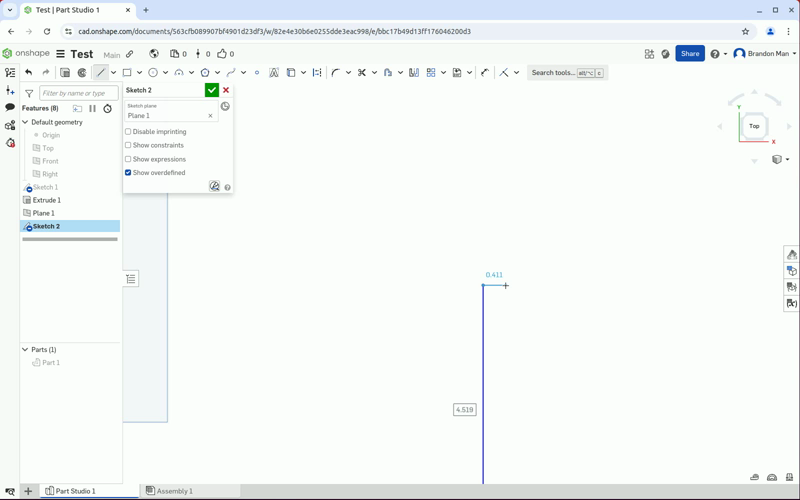
scroll(-6)
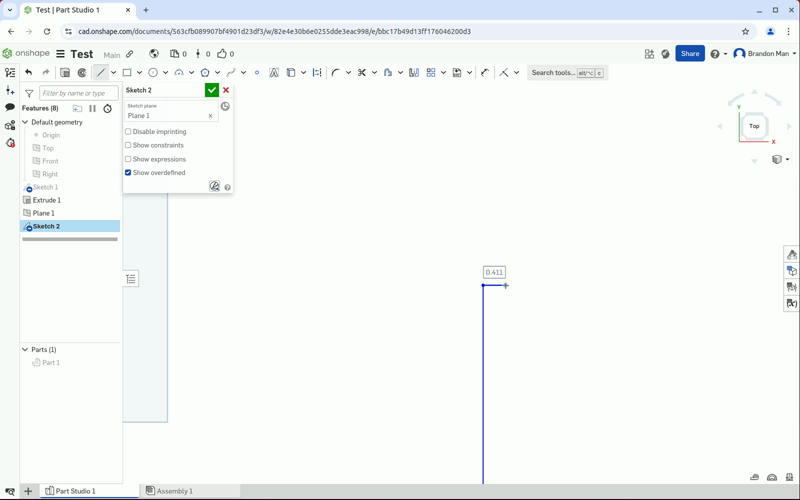
scroll(-6)
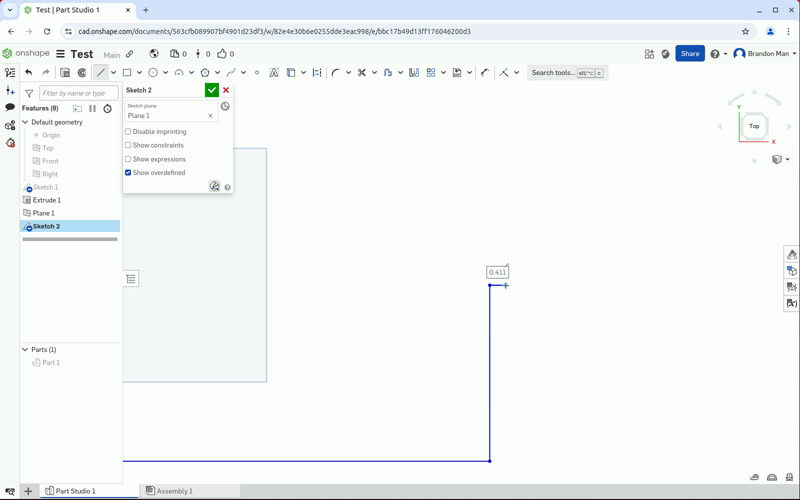
scroll(-6)
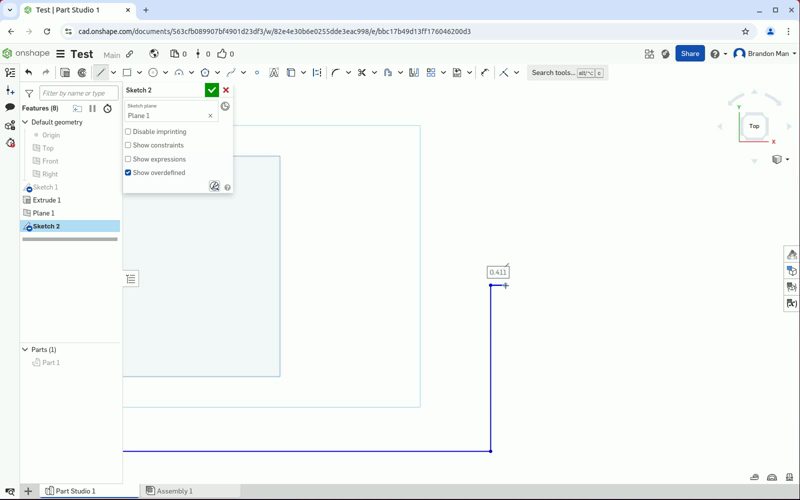
scroll(-6)
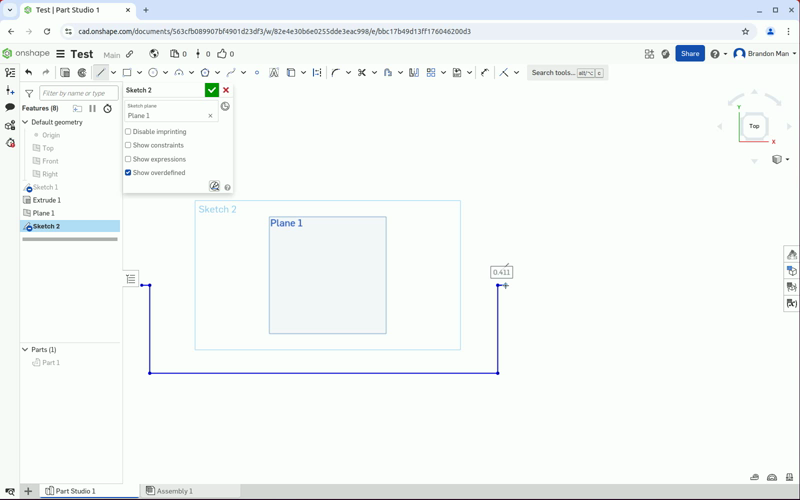
scroll(-6)
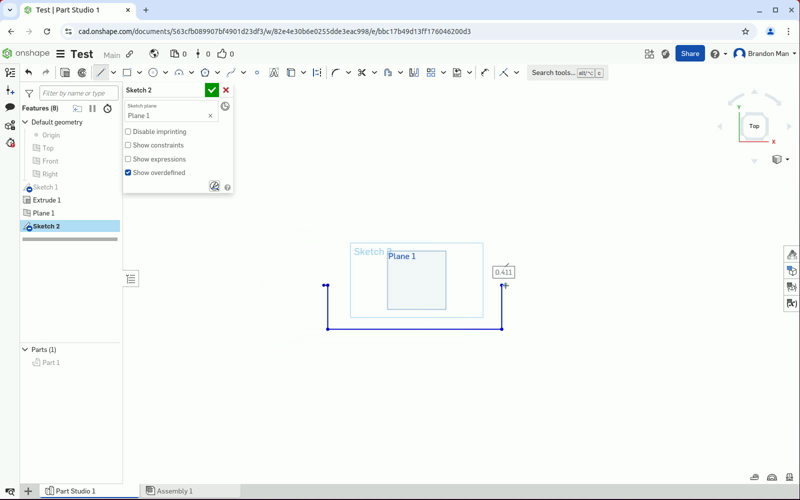
scroll(-6)
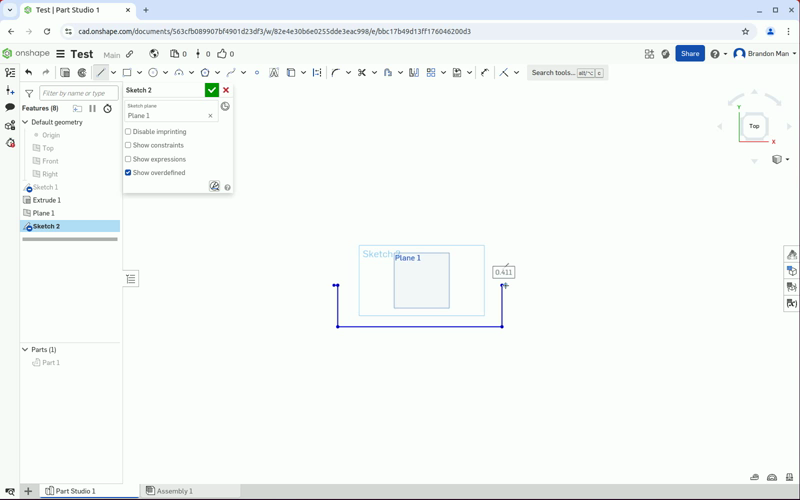
scroll(-6)
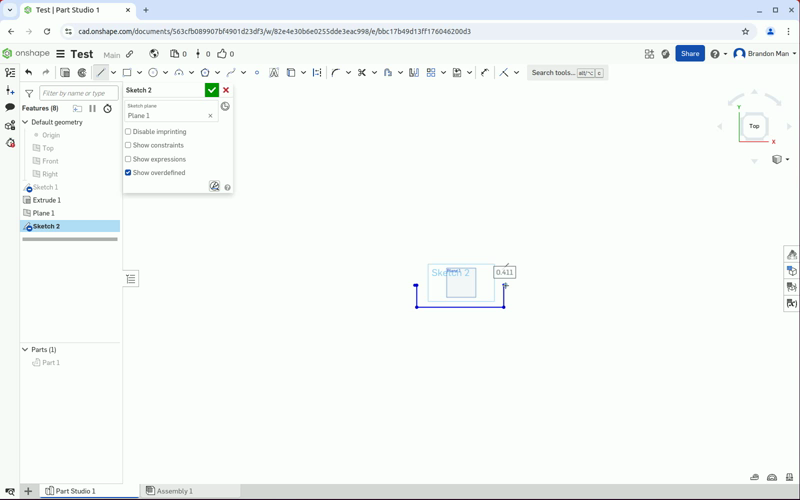
key_up(shift)
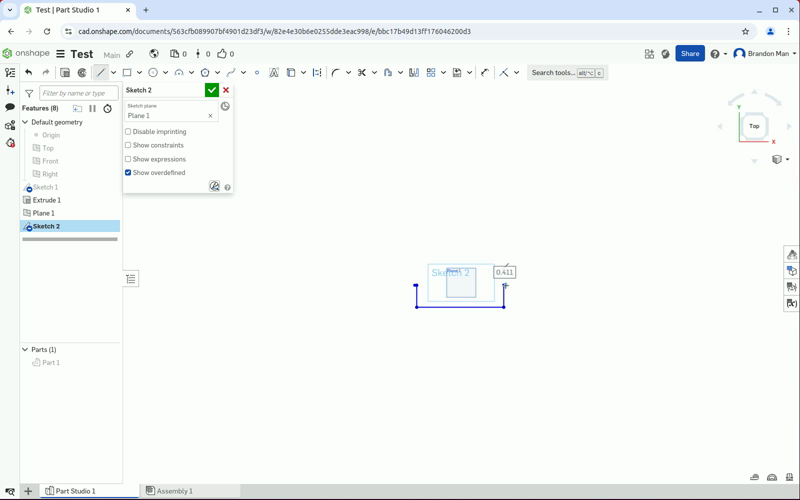
key(esc)
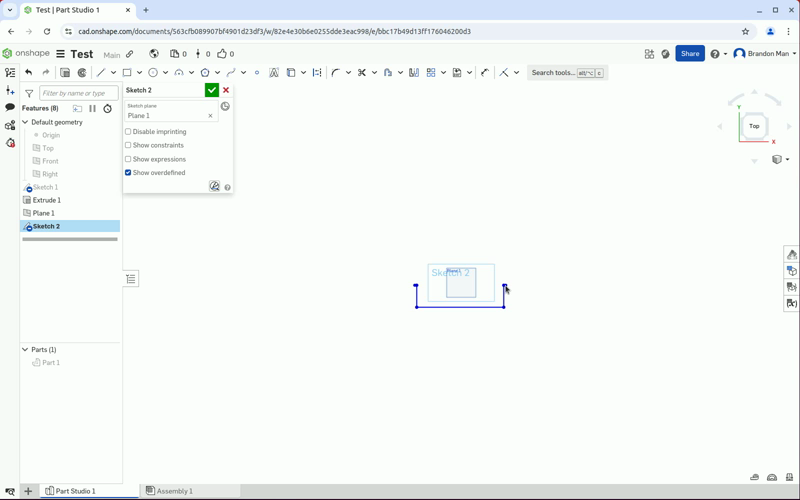
key(a)
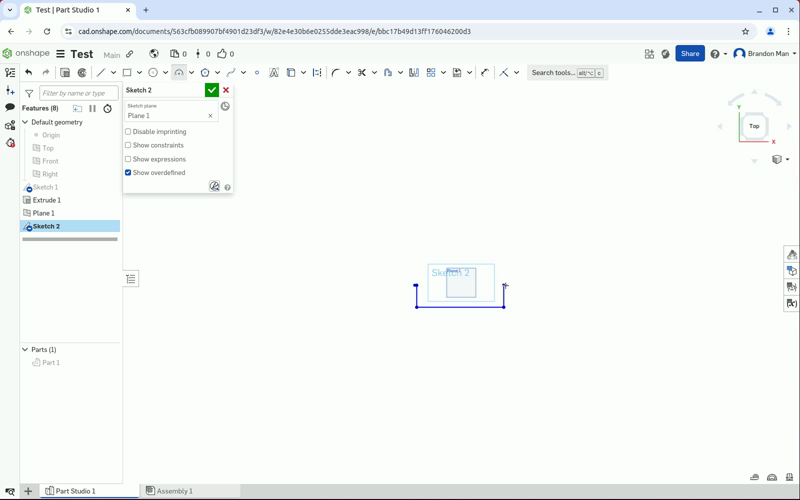
mouse_move(505, 285)
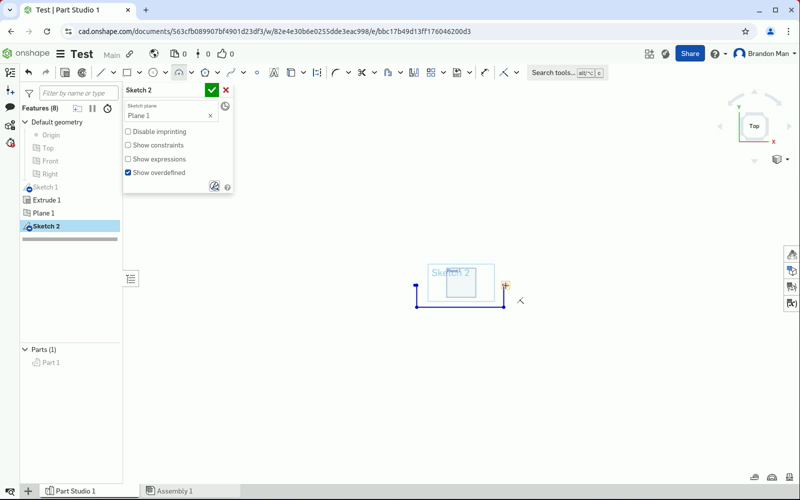
scroll(6)
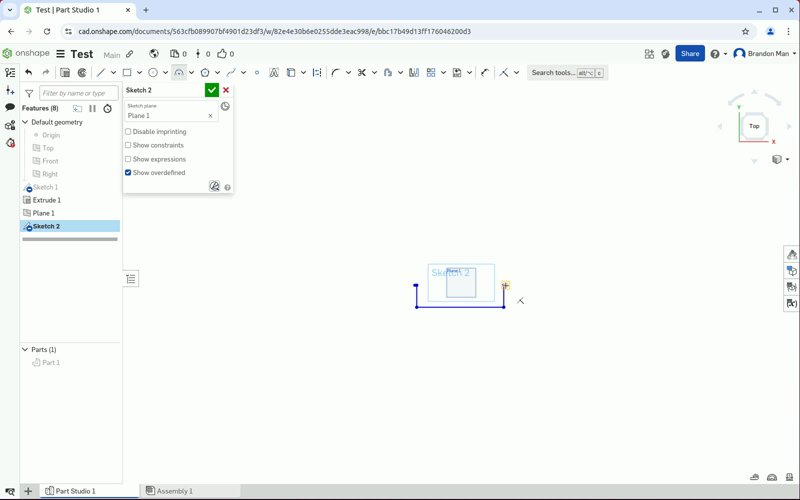
scroll(6)
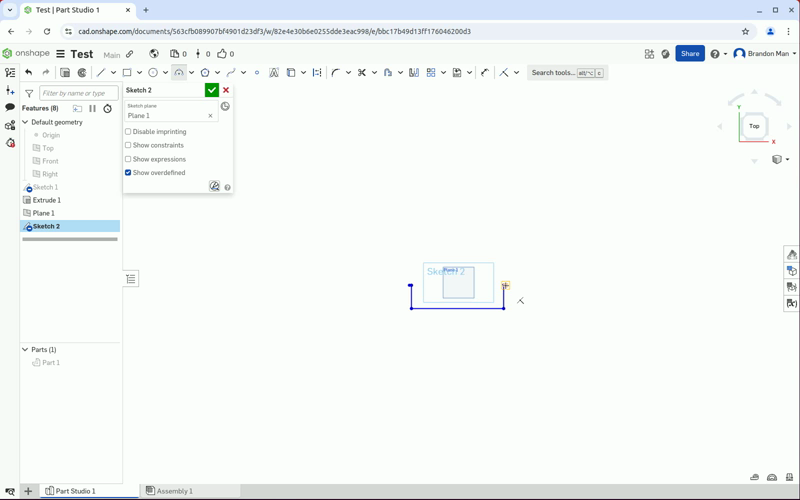
scroll(6)
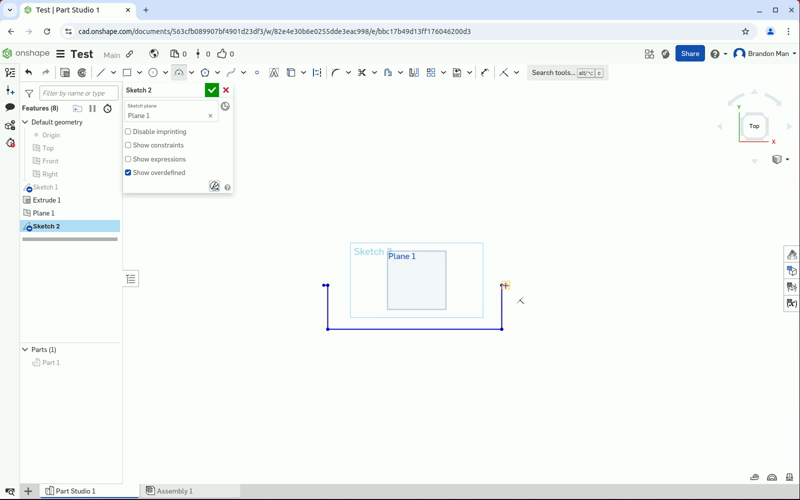
scroll(6)
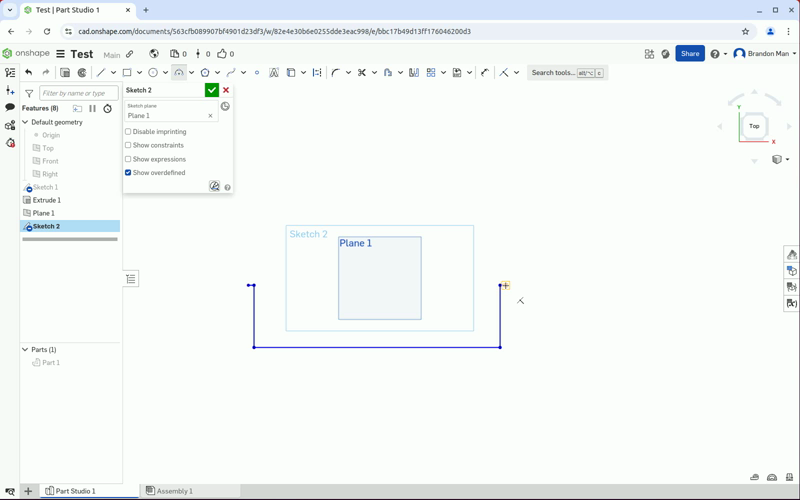
scroll(6)
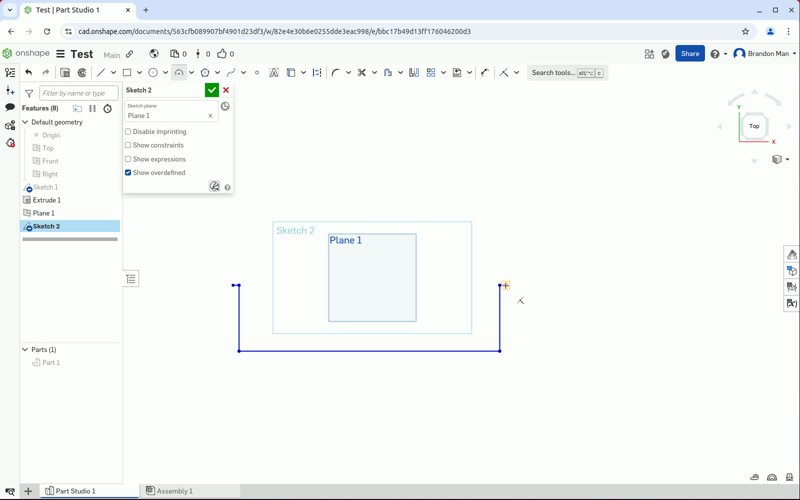
scroll(6)
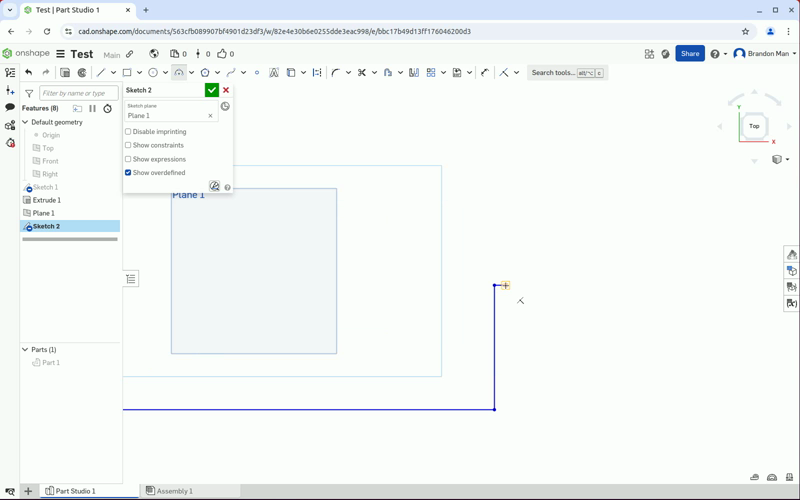
scroll(6)
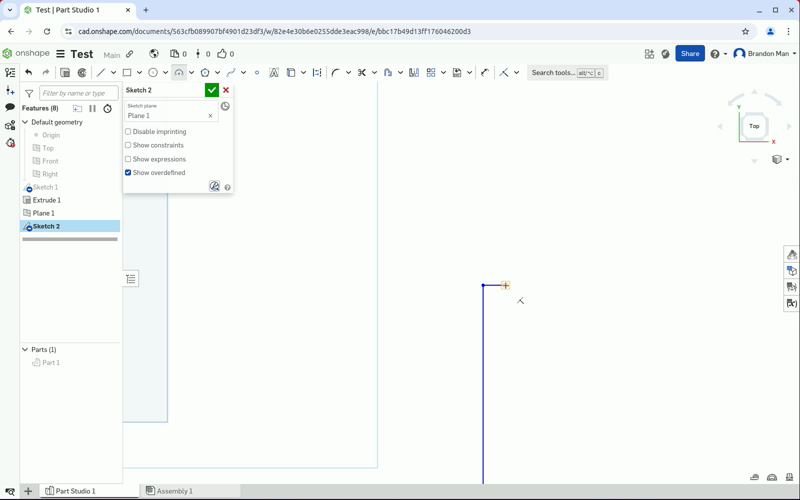
click(505, 285)
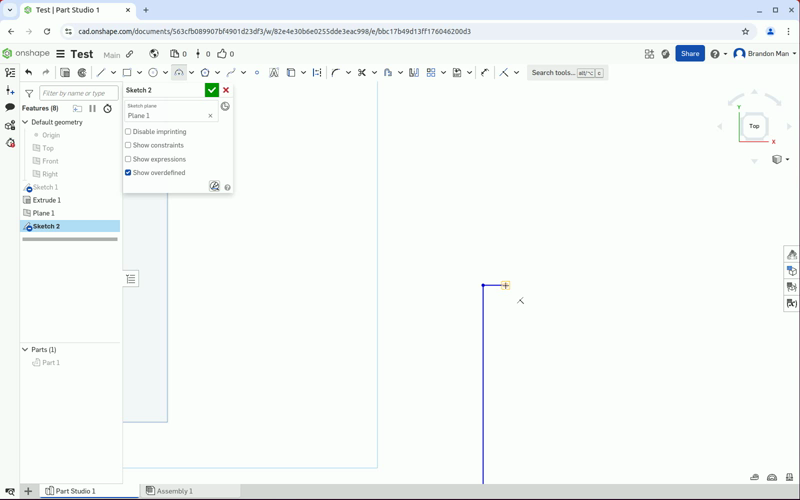
scroll(-6)
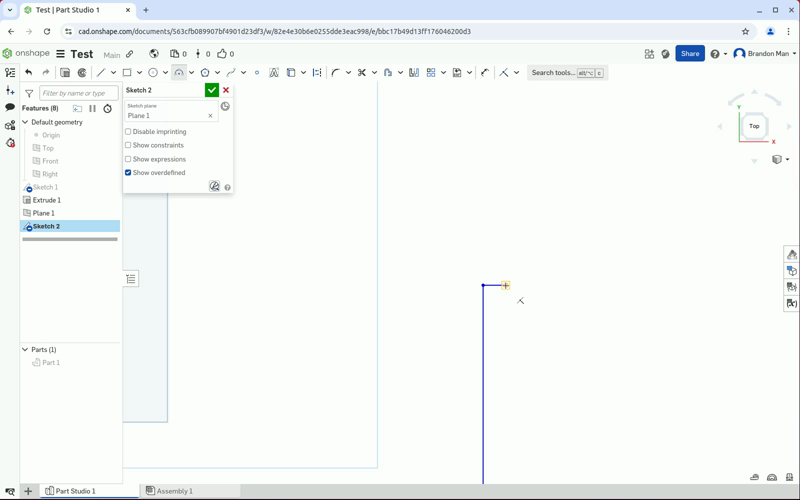
scroll(-6)
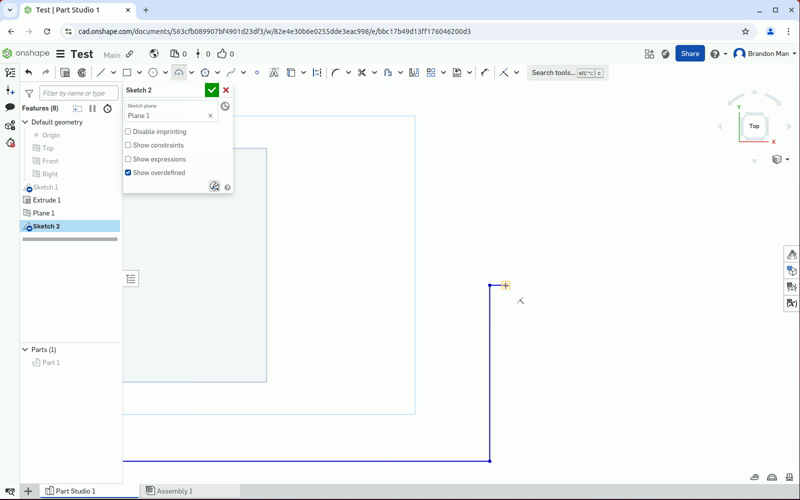
scroll(-6)
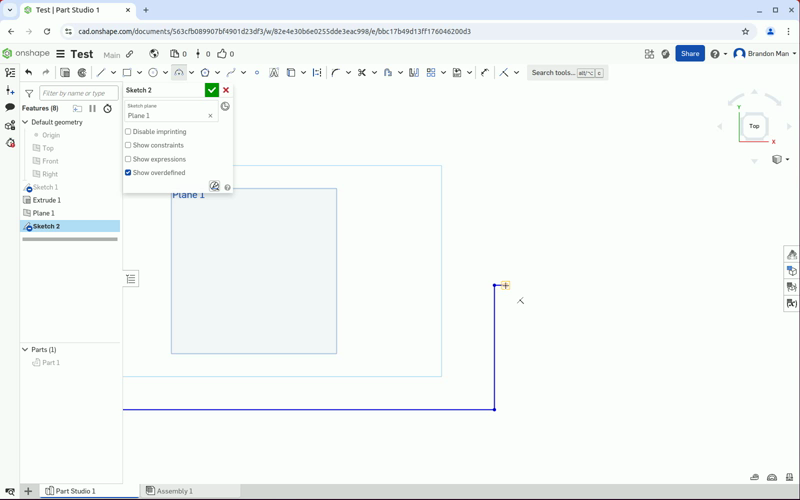
scroll(-6)
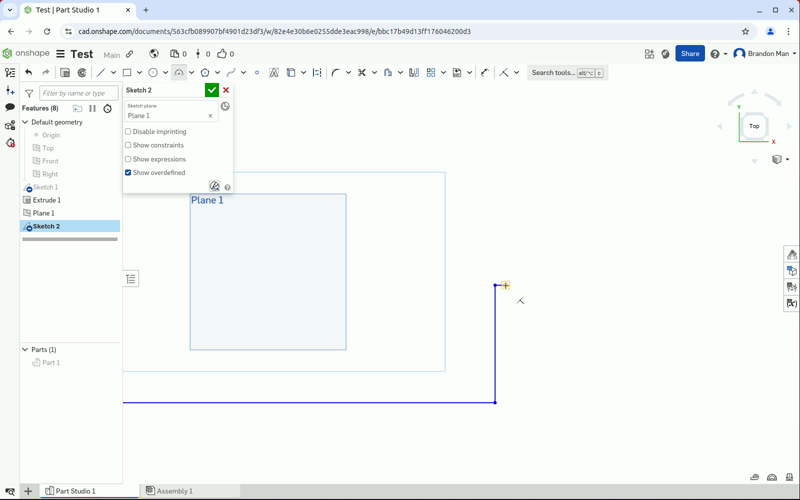
scroll(-6)
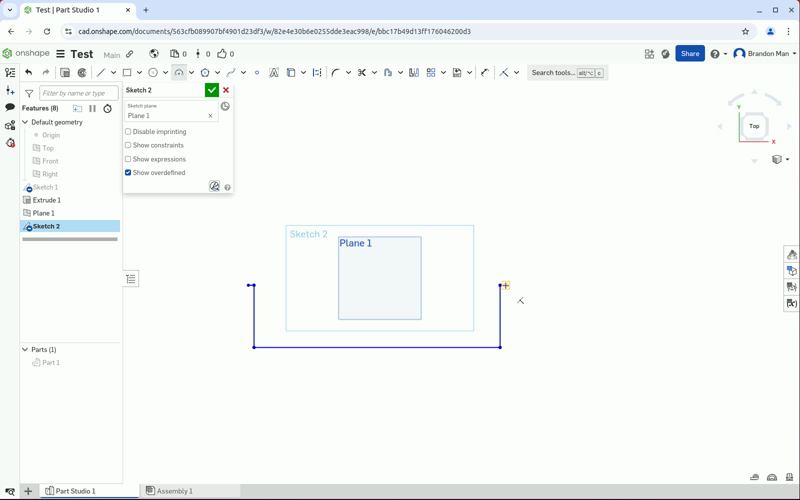
scroll(-6)
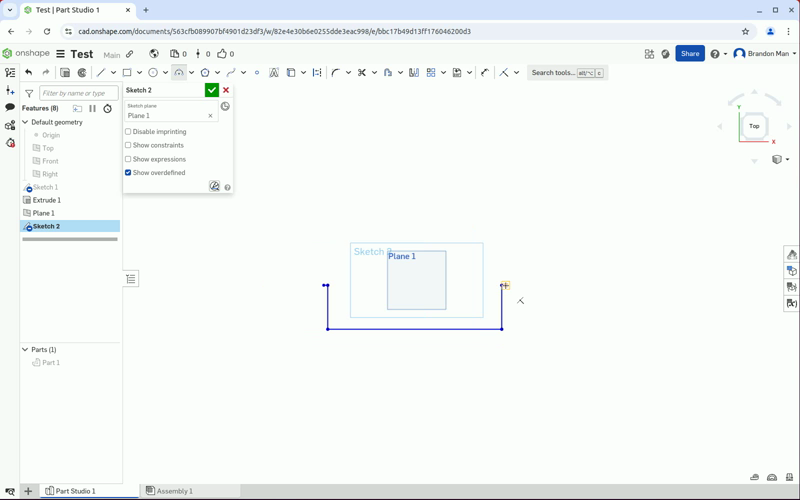
scroll(-6)
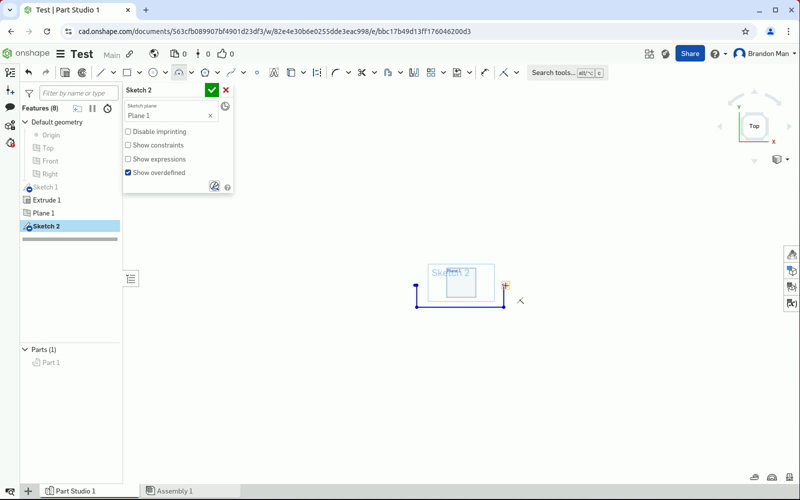
key_down(shift)
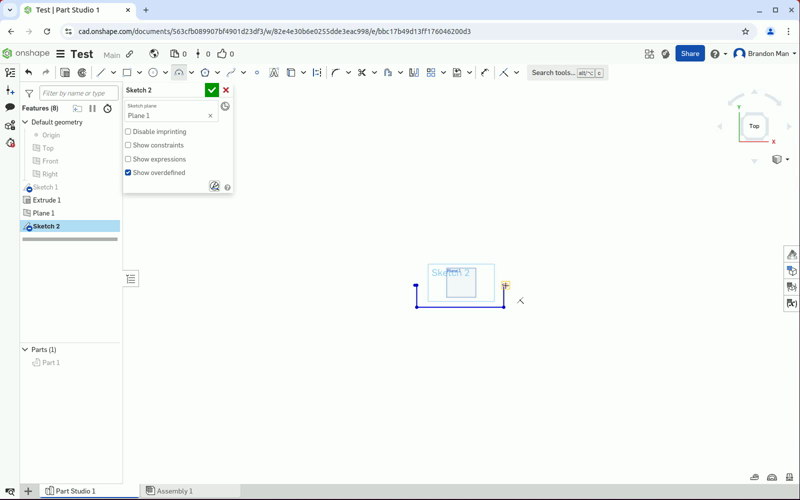
mouse_move(505, 280)
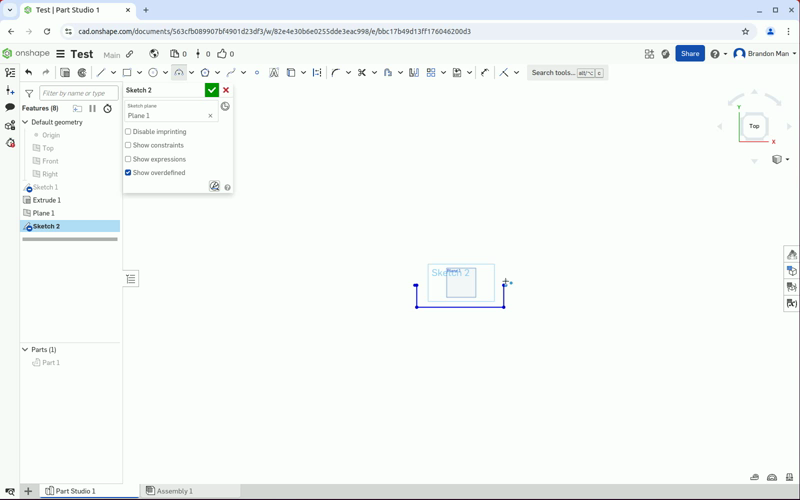
scroll(6)
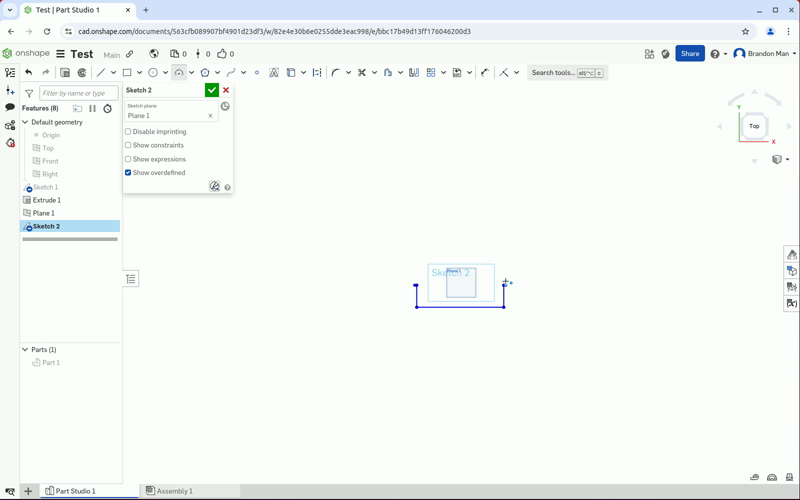
scroll(6)
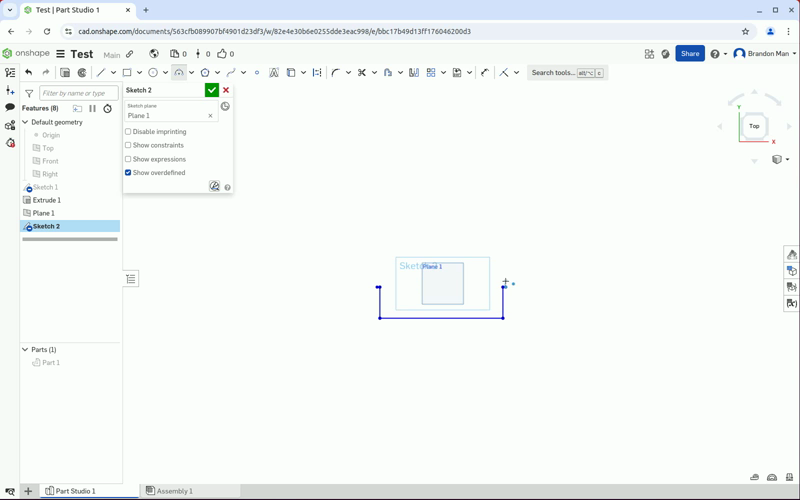
scroll(6)
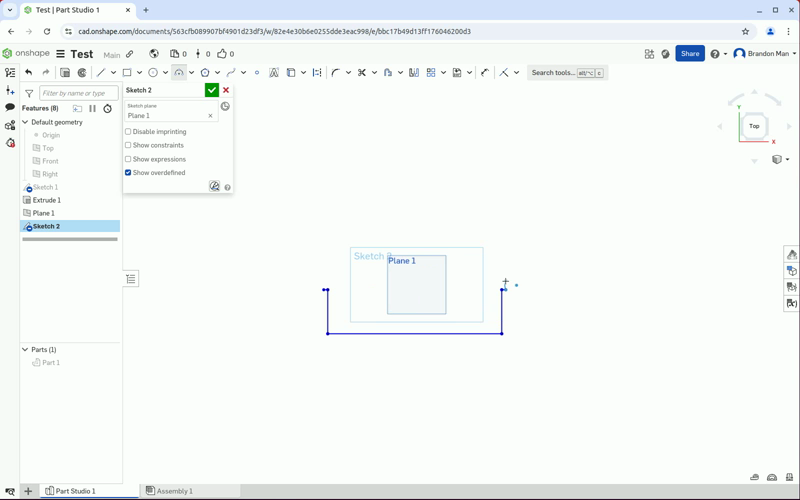
scroll(6)
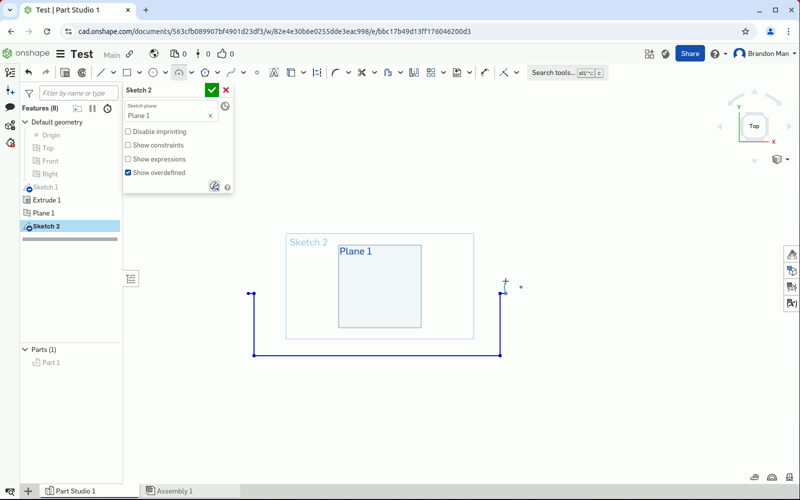
scroll(6)
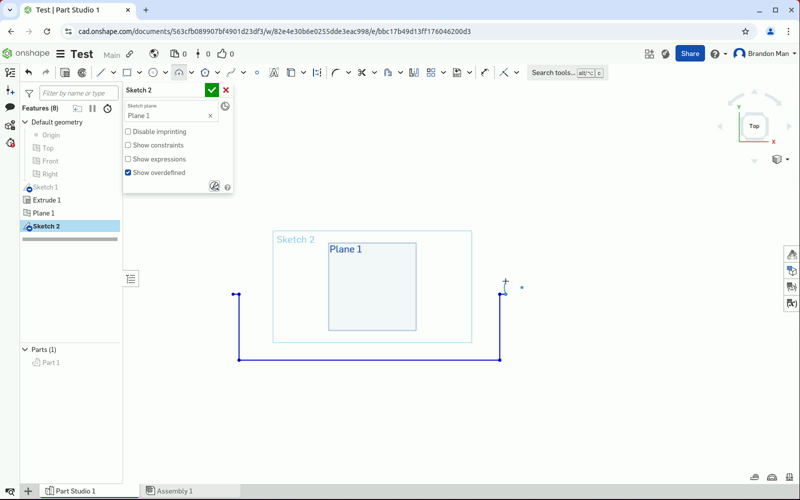
scroll(6)
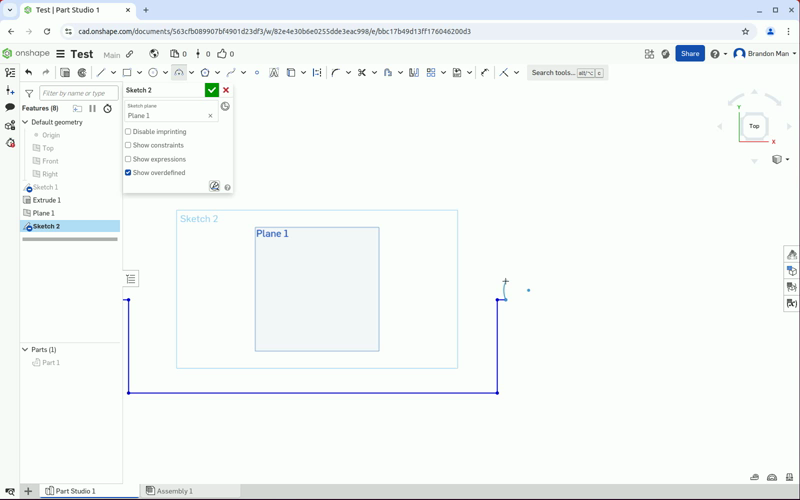
scroll(6)
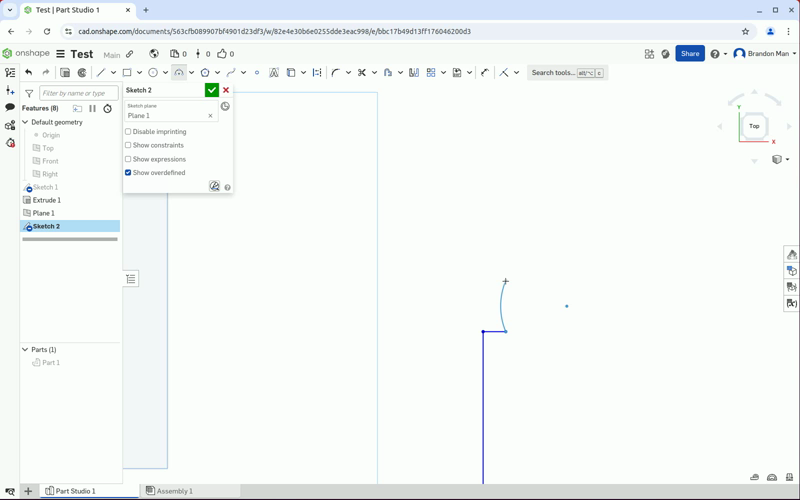
click(505, 280)
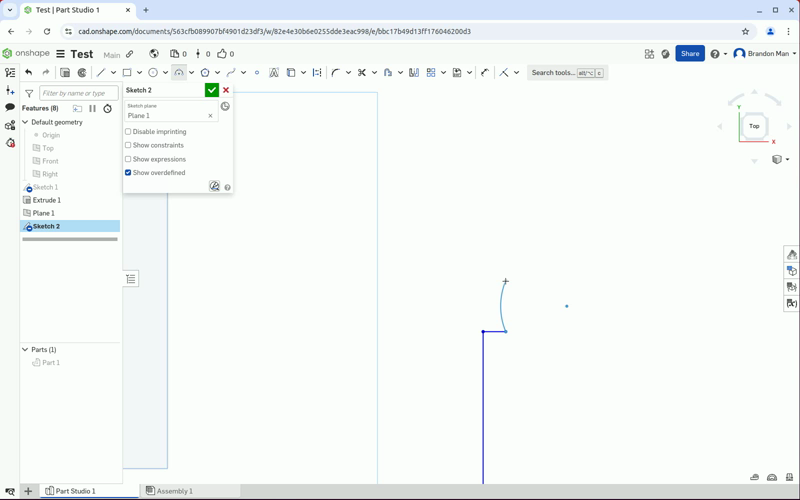
scroll(-6)
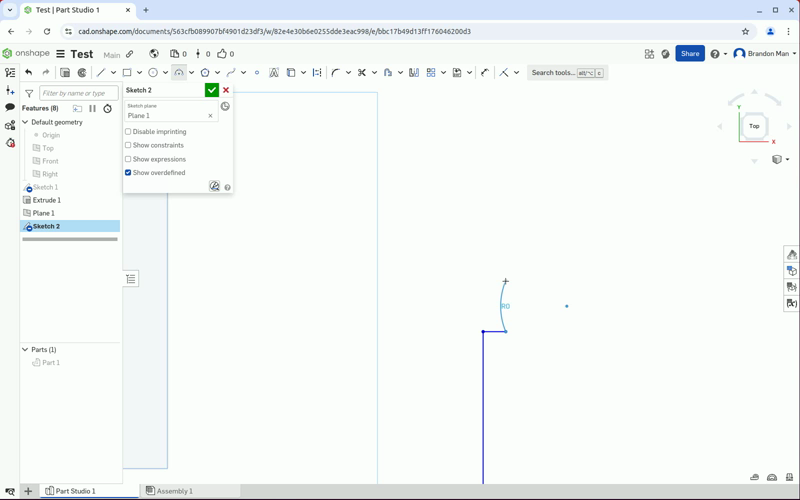
scroll(-6)
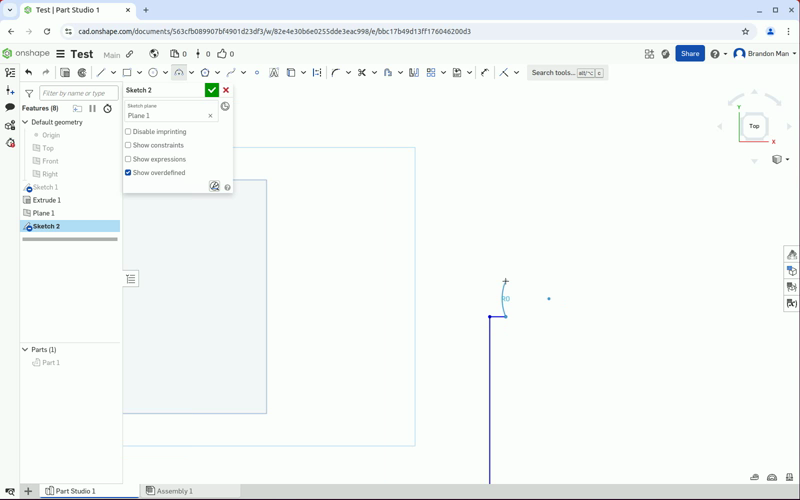
scroll(-6)
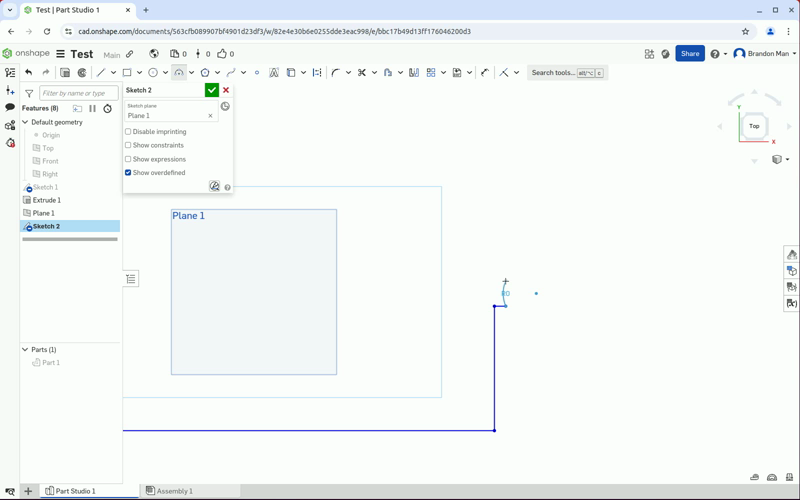
scroll(-6)
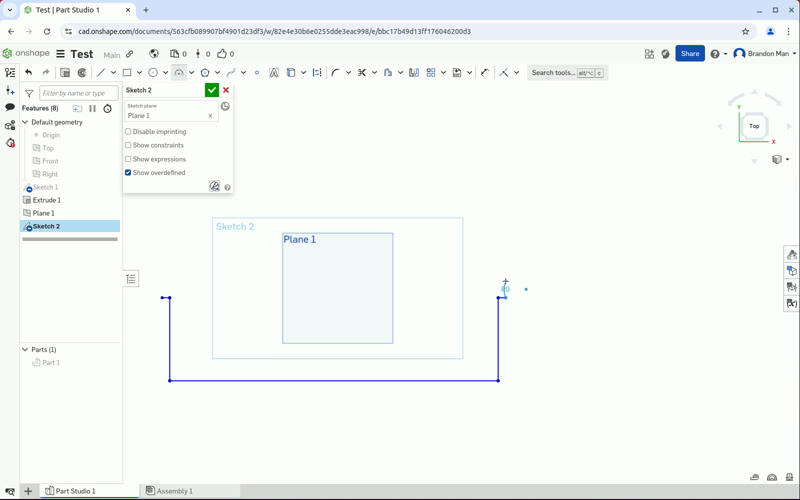
scroll(-6)
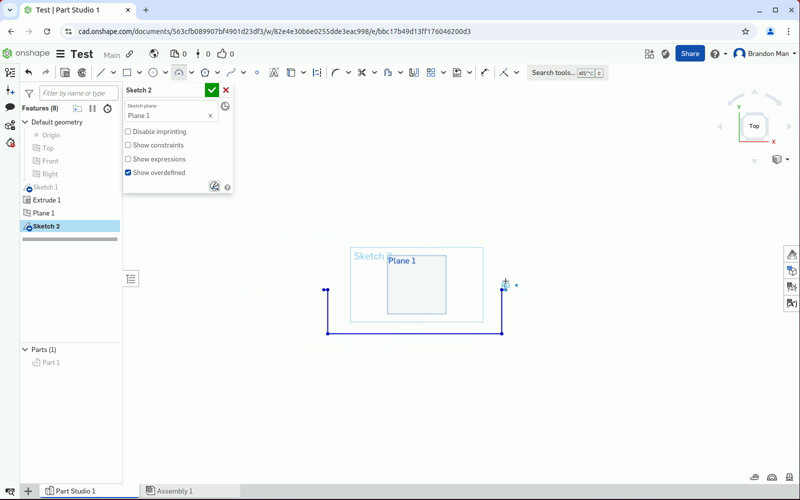
scroll(-6)
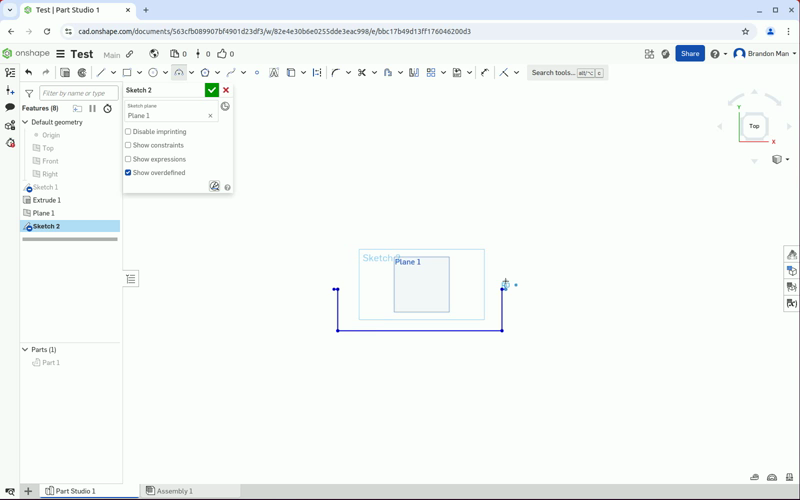
scroll(-6)
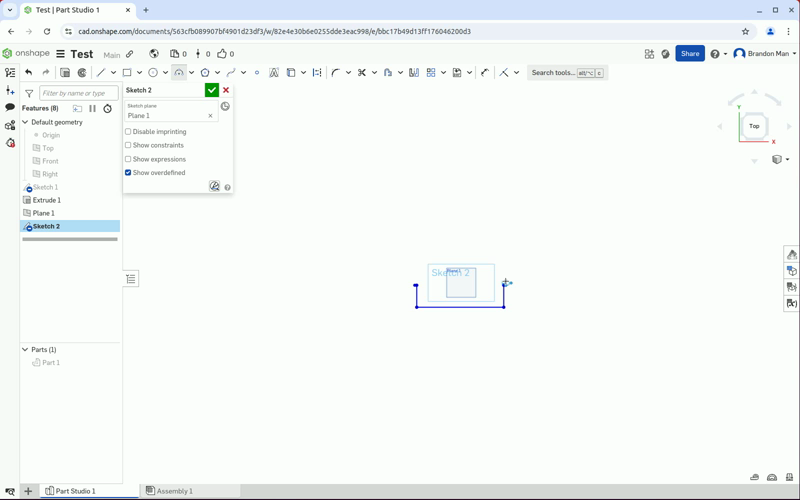
mouse_move(506, 282)
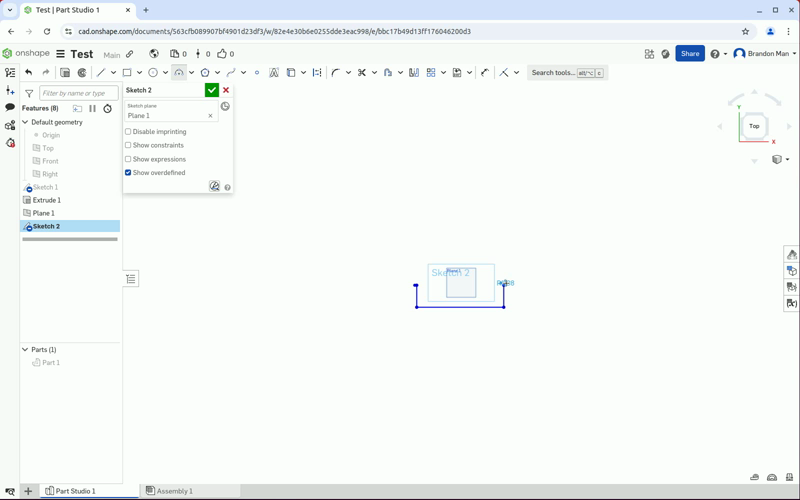
scroll(6)
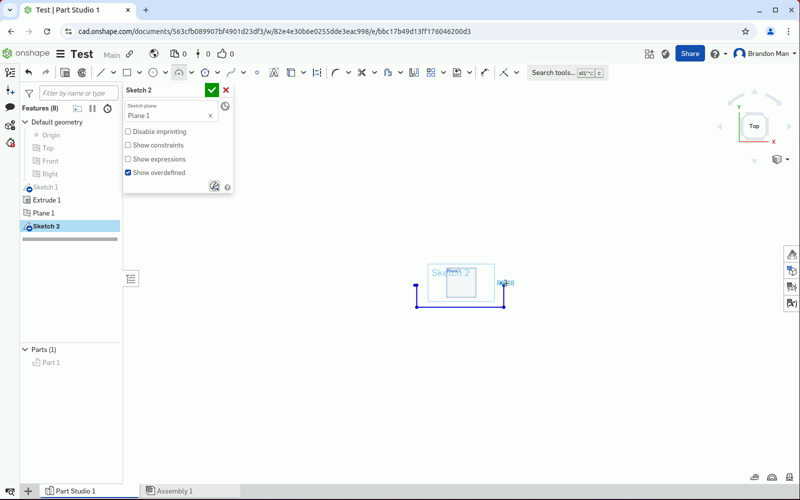
scroll(6)
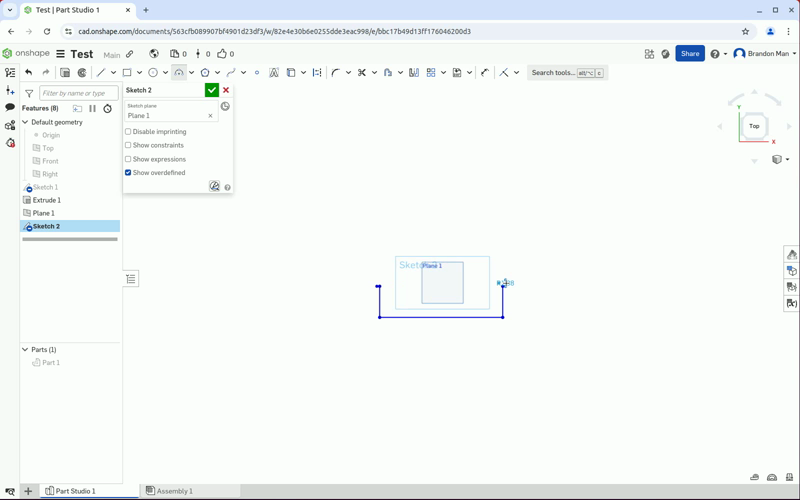
scroll(6)
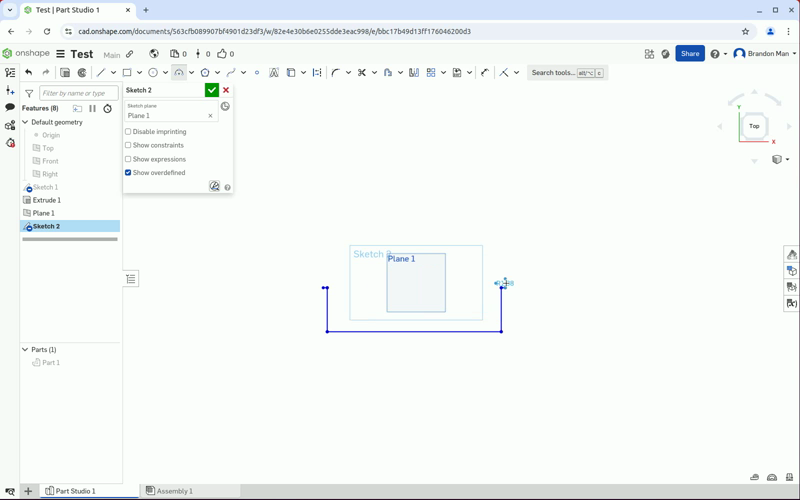
scroll(6)
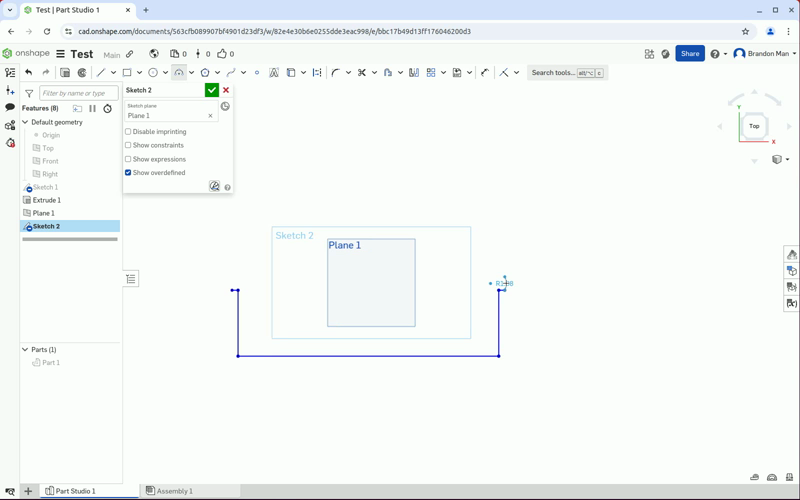
scroll(6)
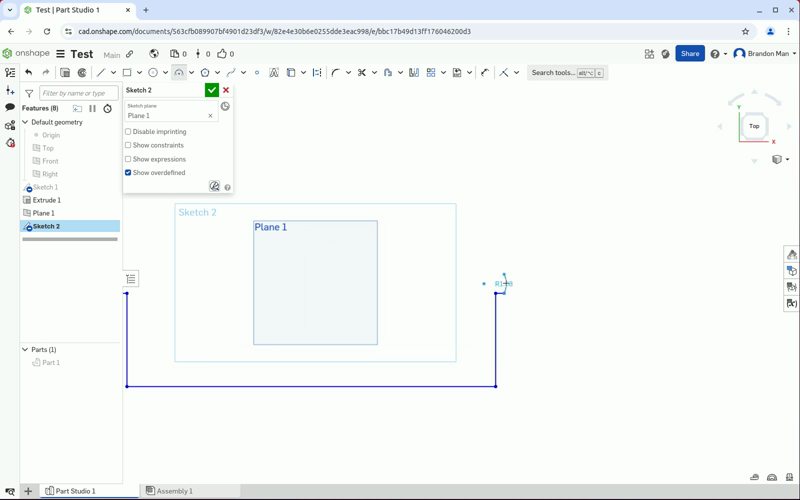
scroll(6)
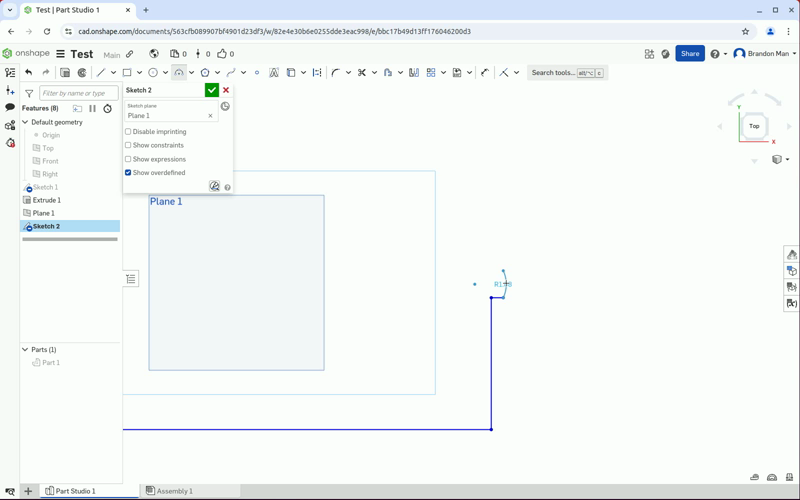
scroll(6)
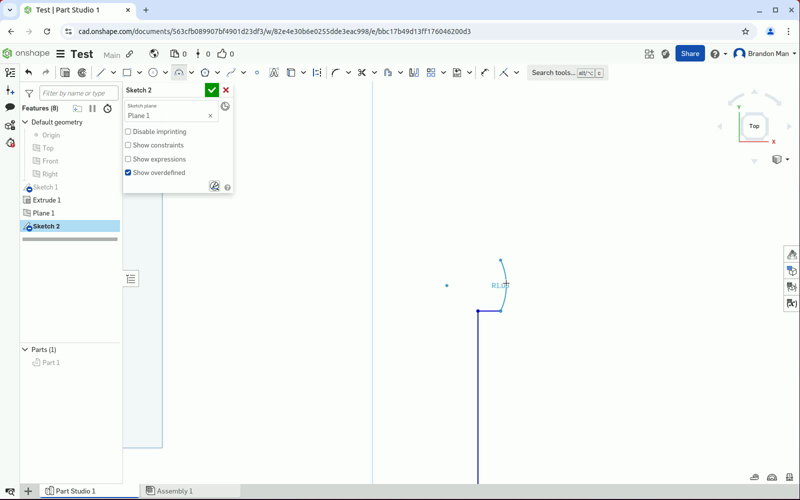
click(506, 282)
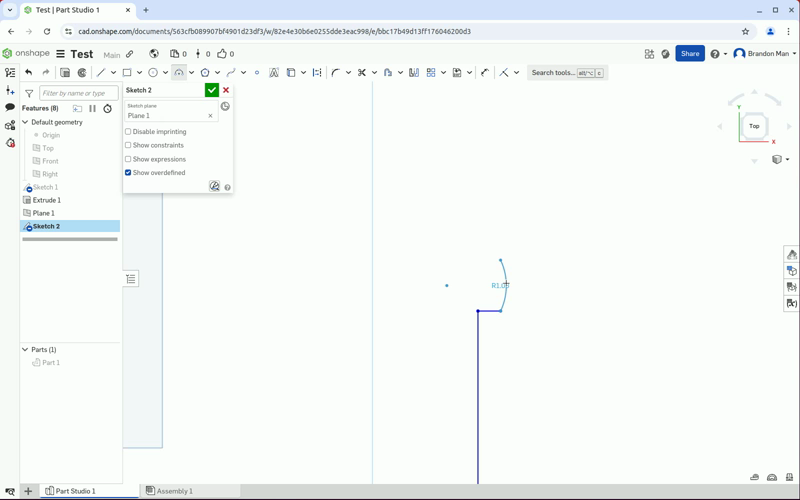
scroll(-6)
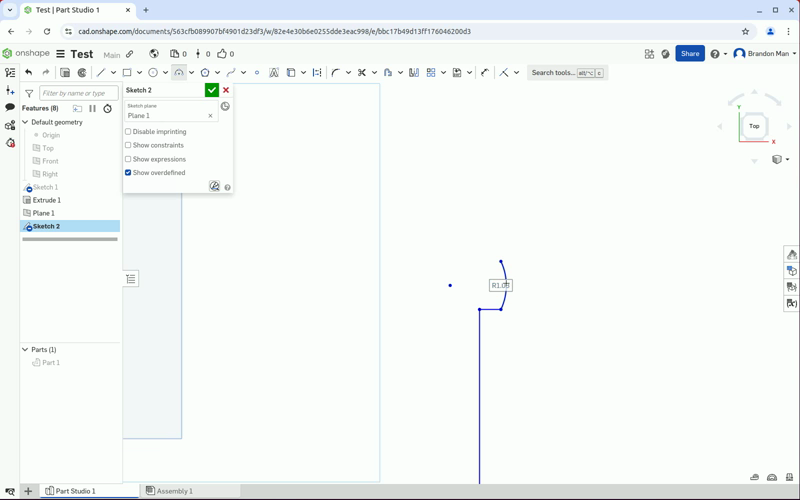
scroll(-6)
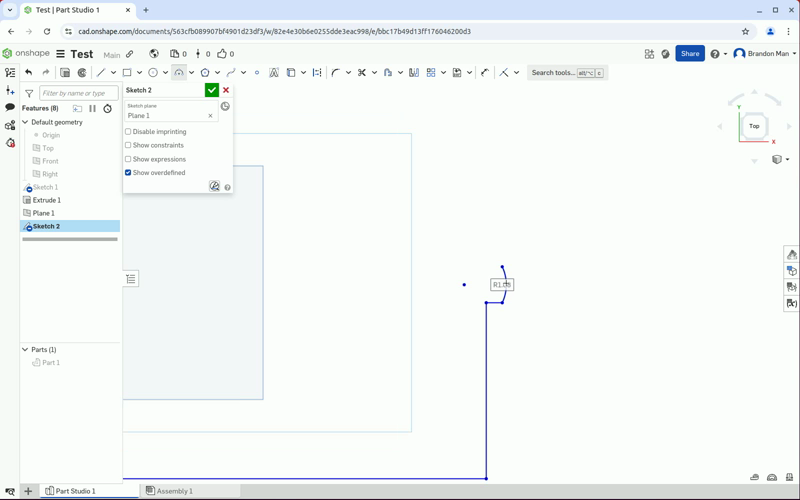
scroll(-6)
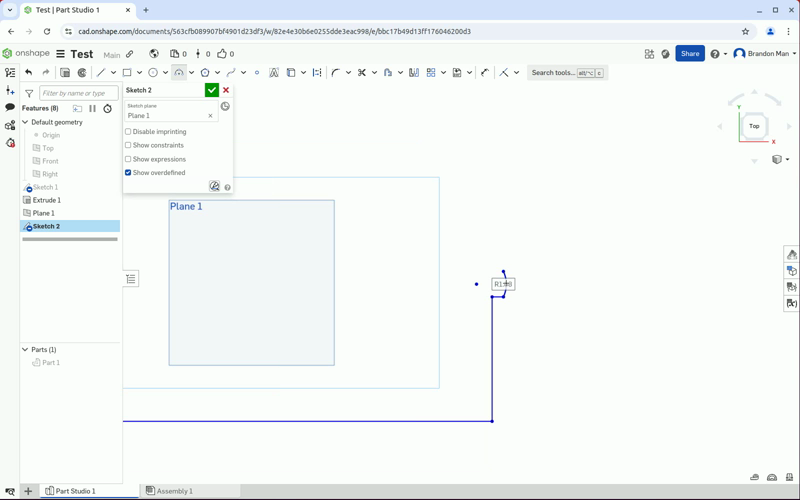
scroll(-6)
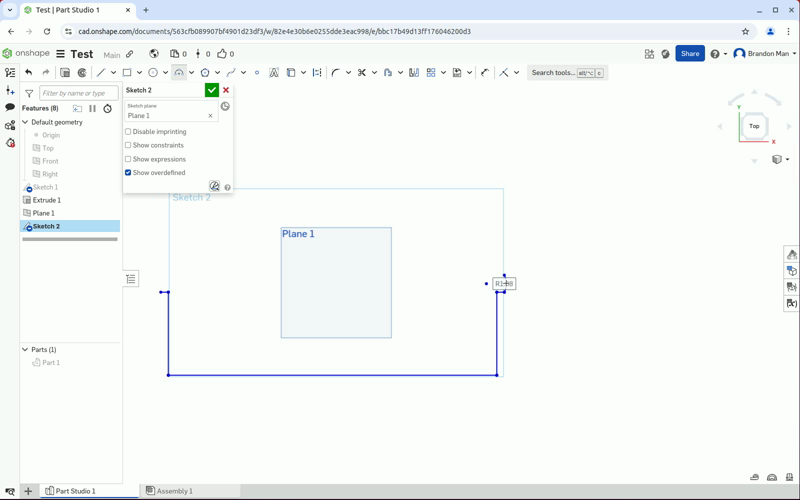
scroll(-6)
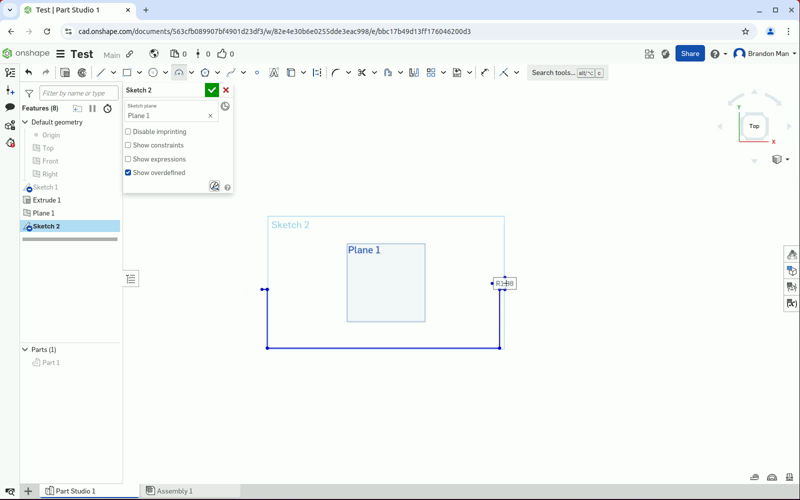
scroll(-6)
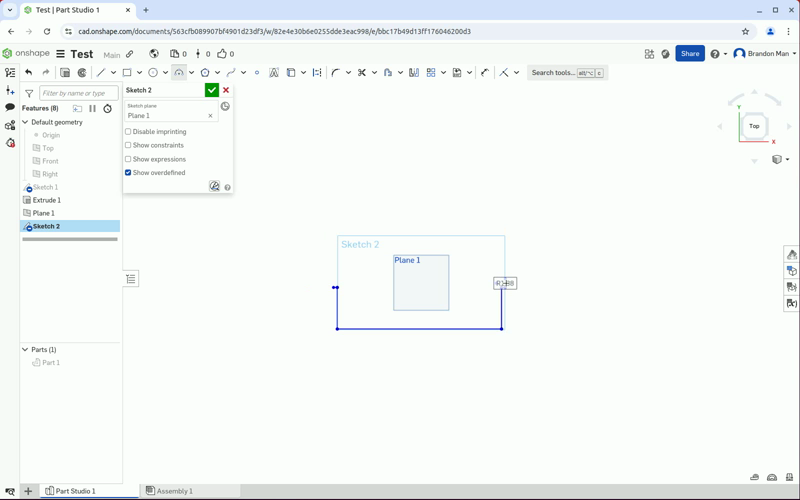
scroll(-6)
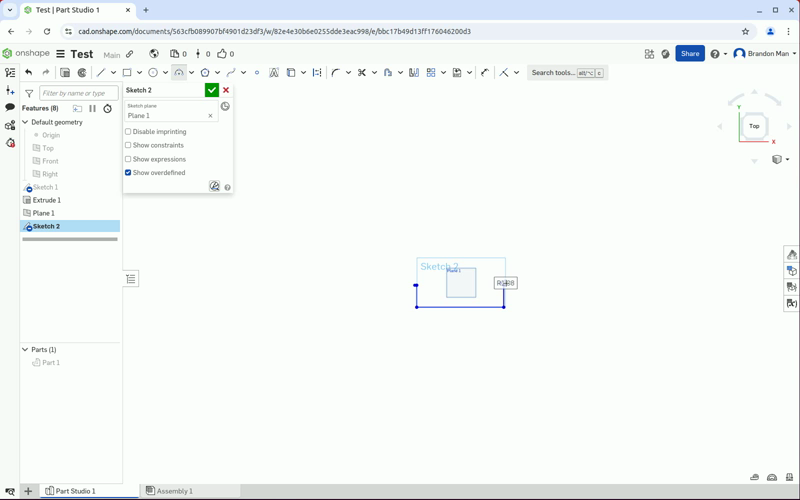
key_up(shift)
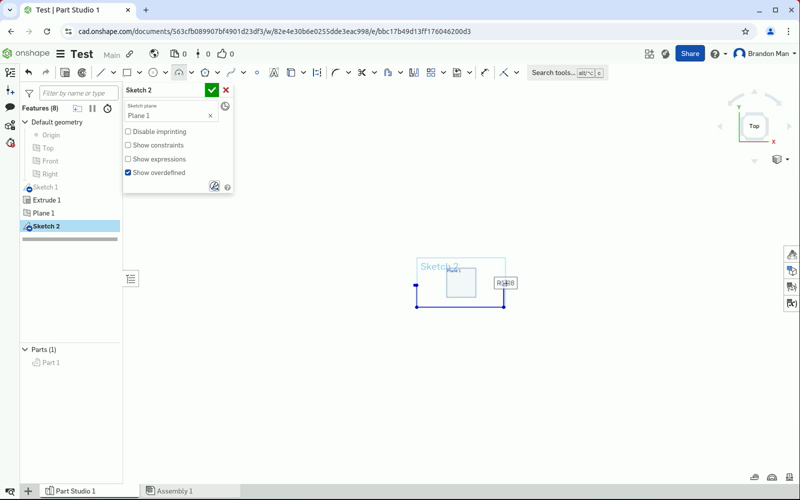
key(esc)
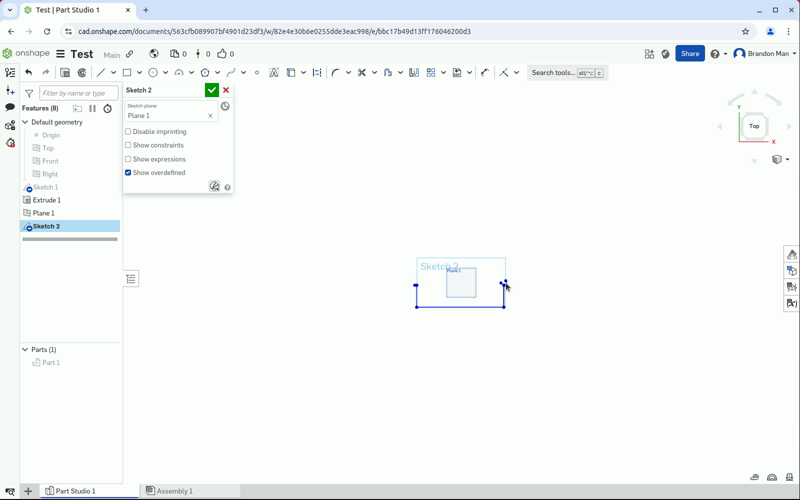
key(l)
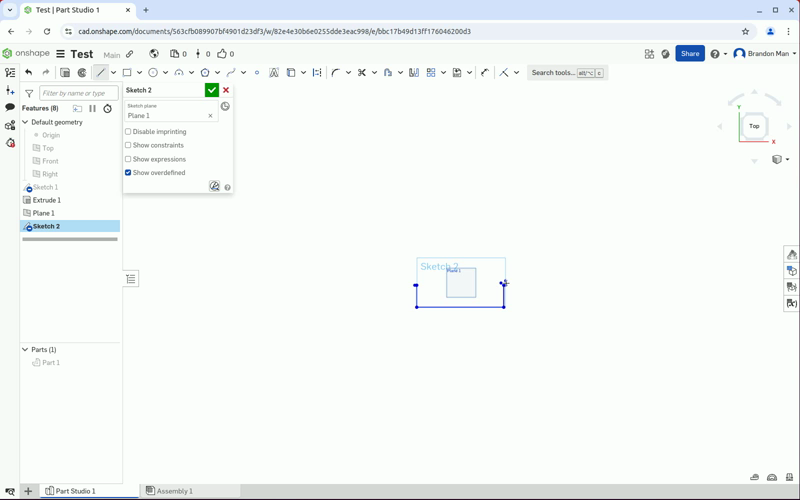
mouse_move(505, 280)
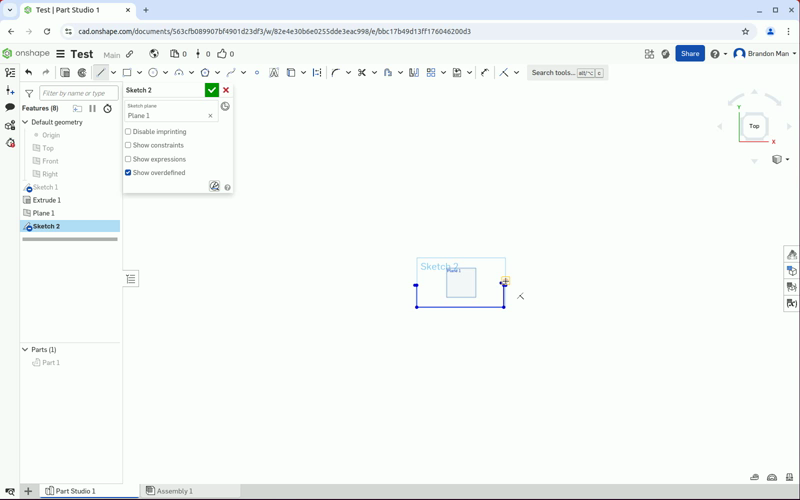
scroll(6)
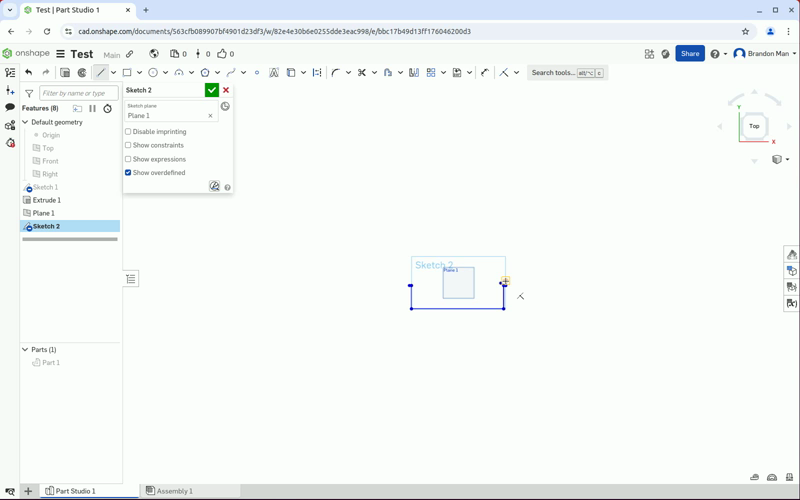
scroll(6)
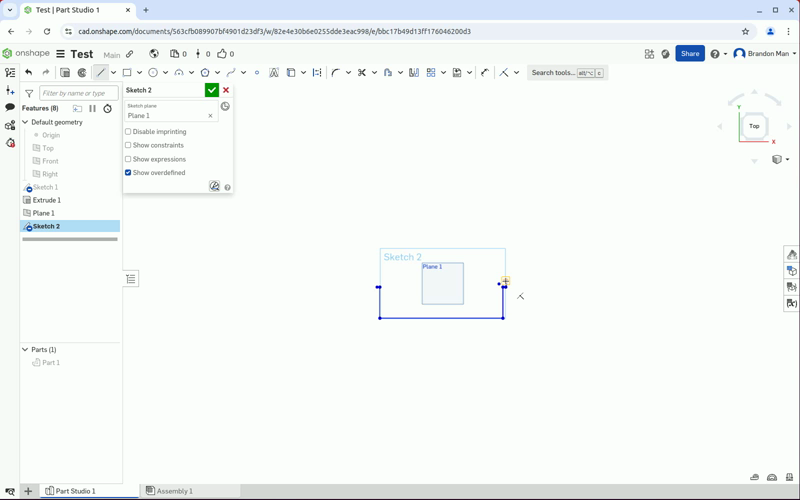
scroll(6)
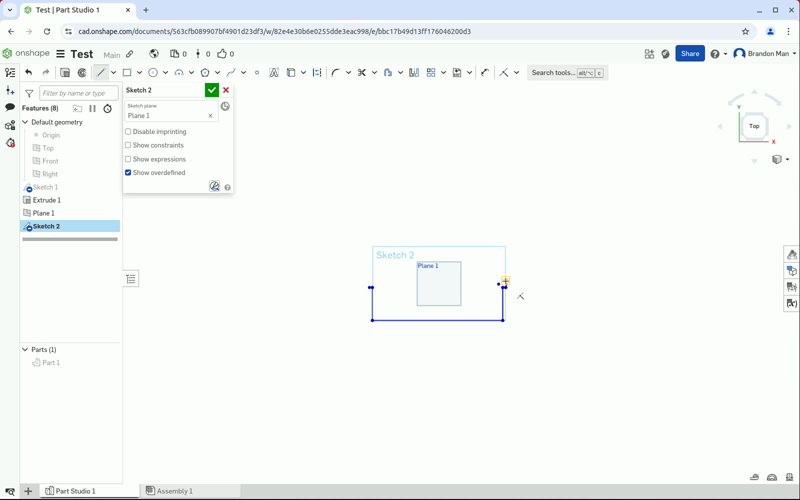
scroll(6)
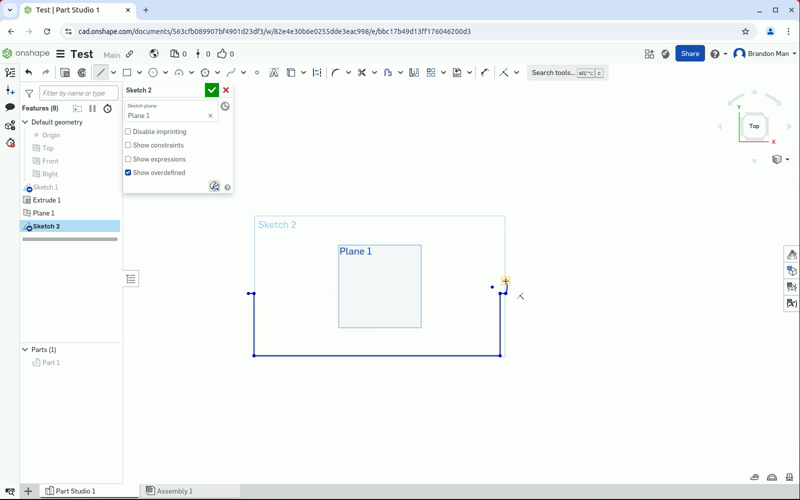
scroll(6)
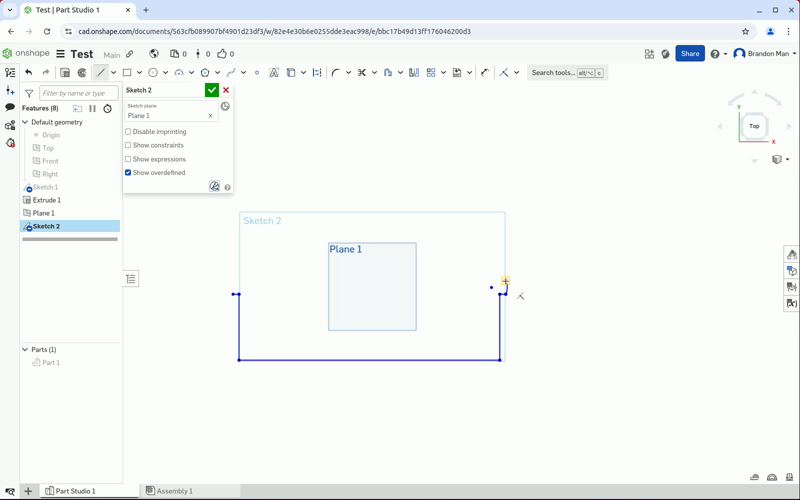
scroll(6)
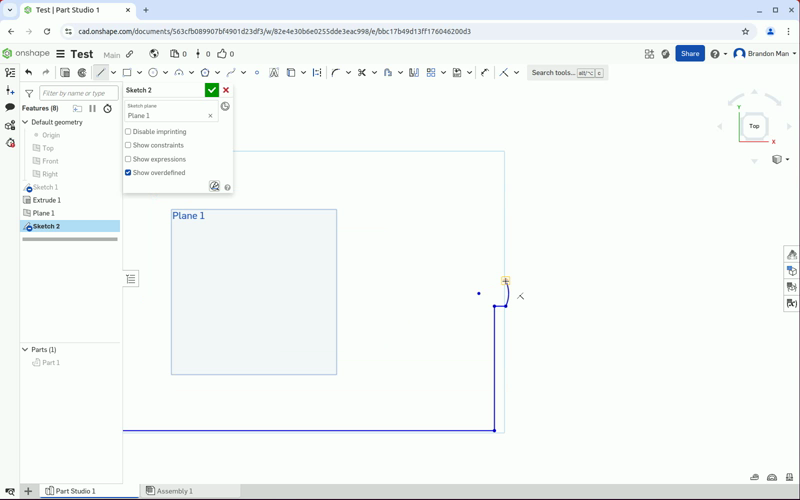
scroll(6)
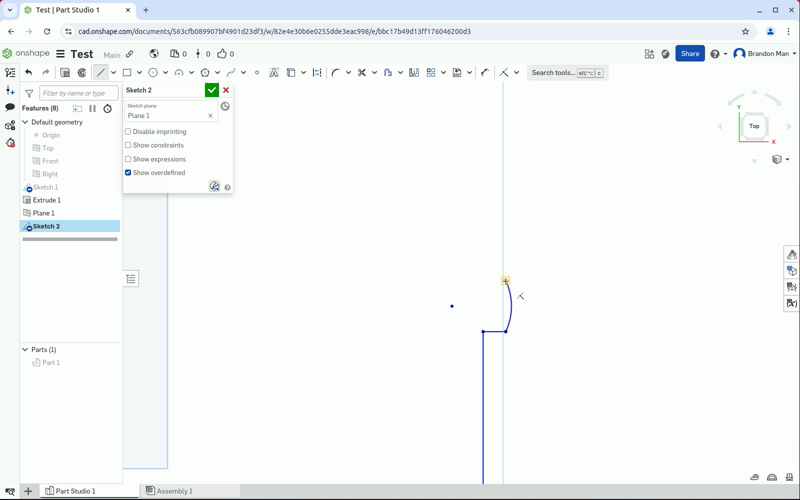
click(505, 280)
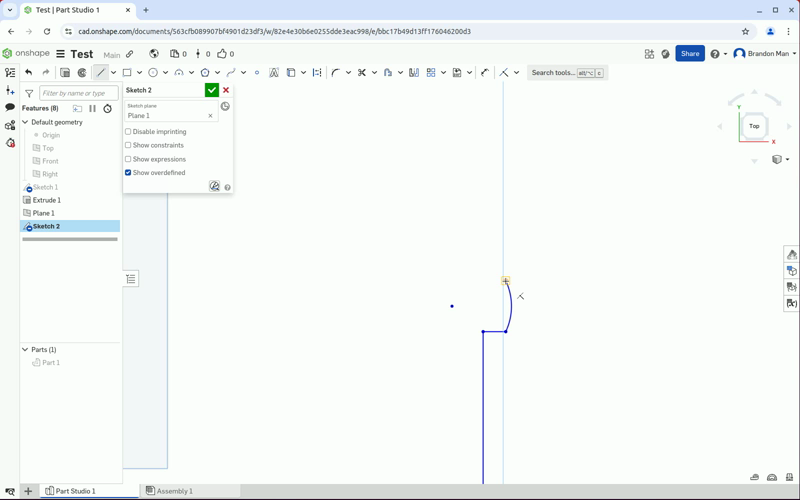
scroll(-6)
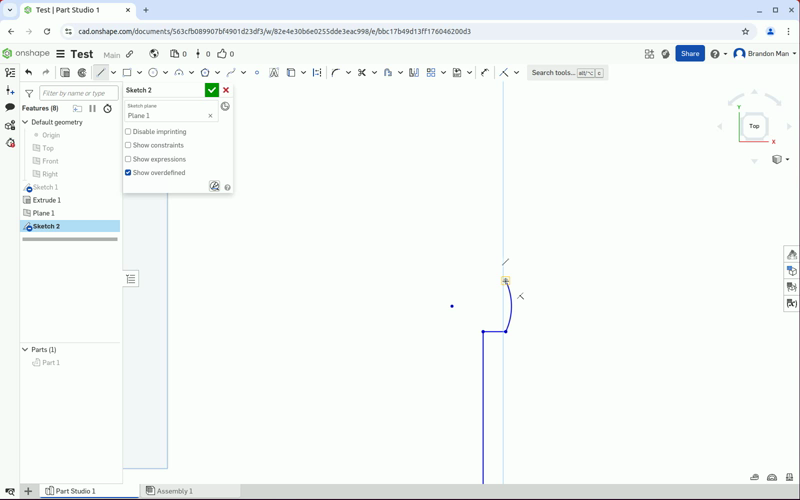
scroll(-6)
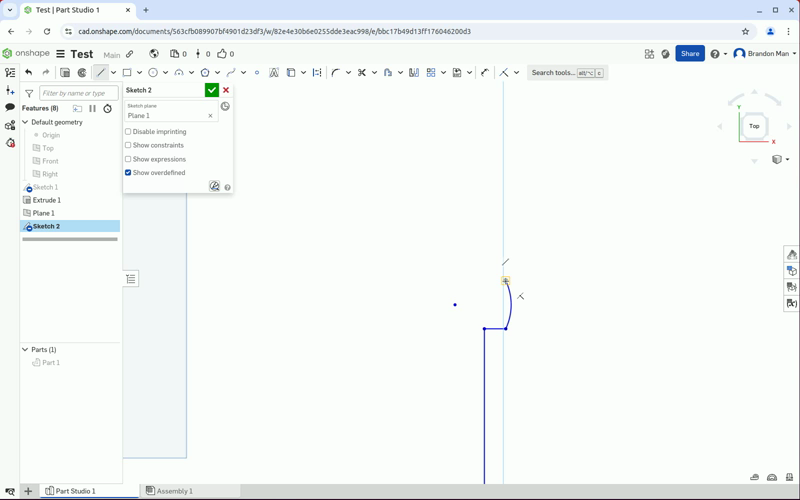
scroll(-6)
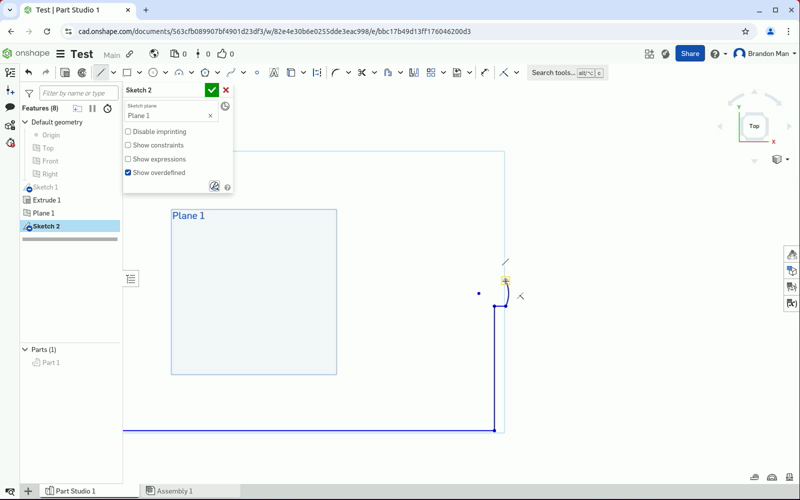
scroll(-6)
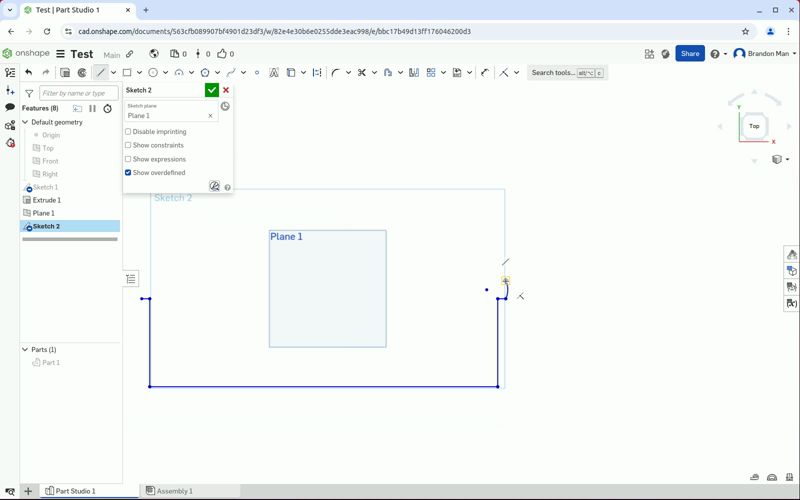
scroll(-6)
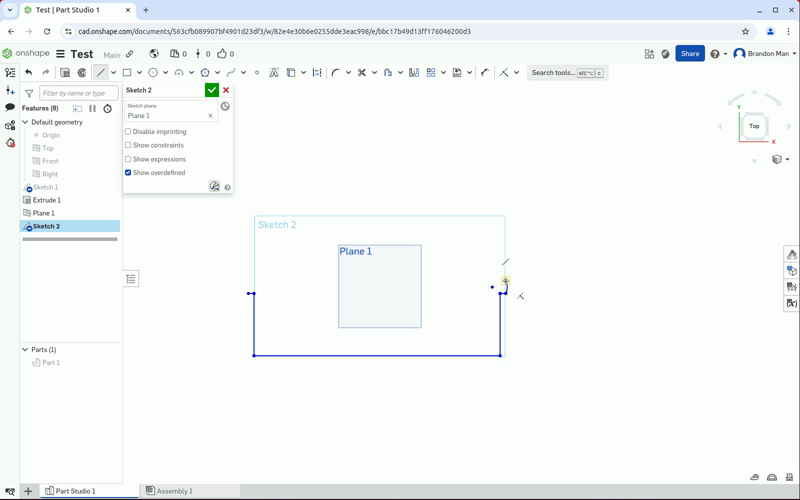
scroll(-6)
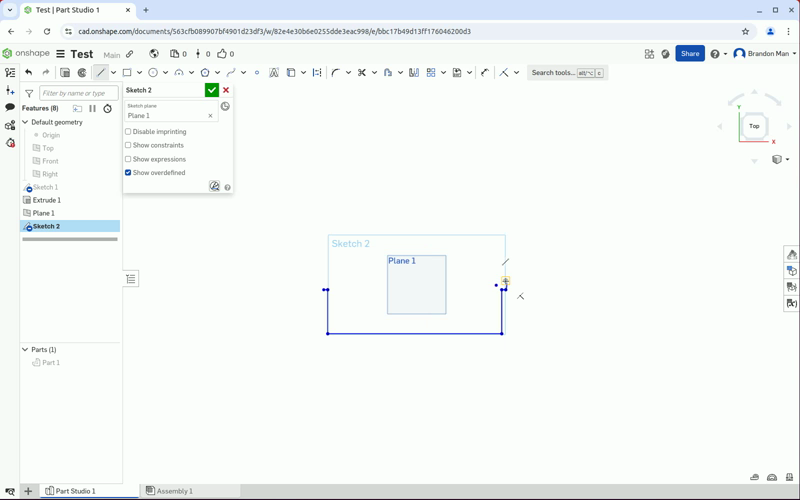
scroll(-6)
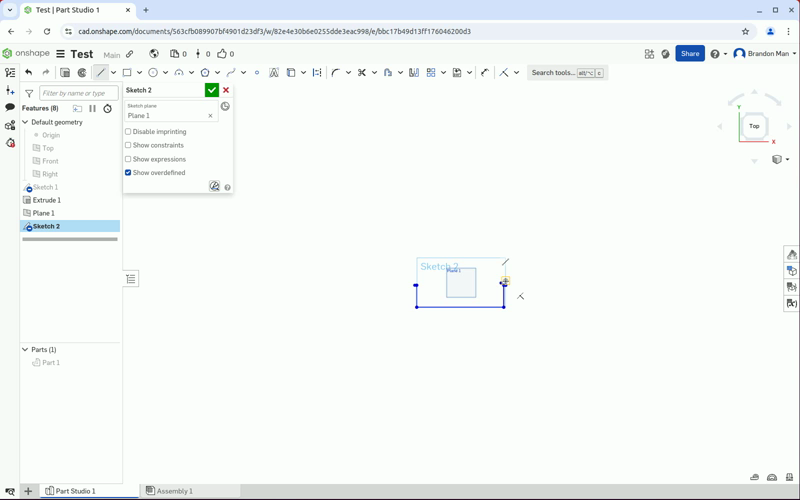
key_down(shift)
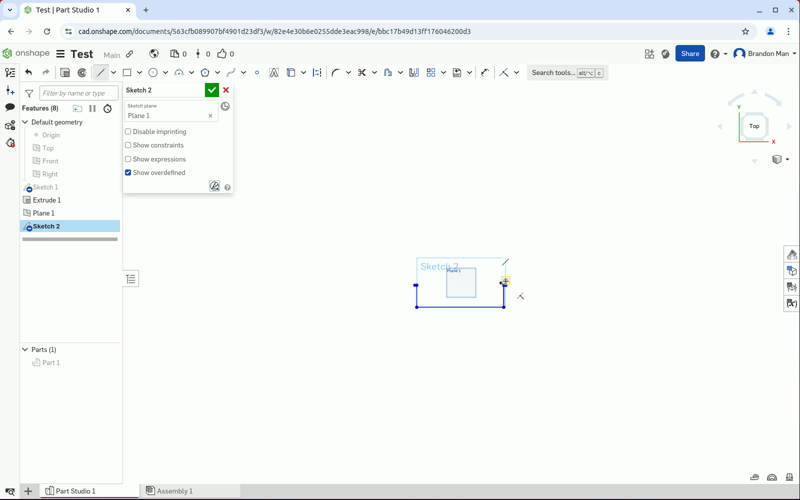
mouse_move(535, 280)
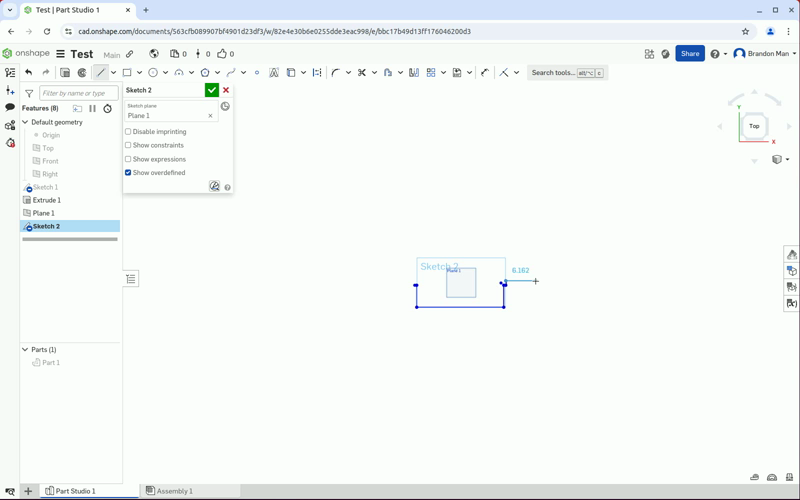
mouse_move(503, 280)
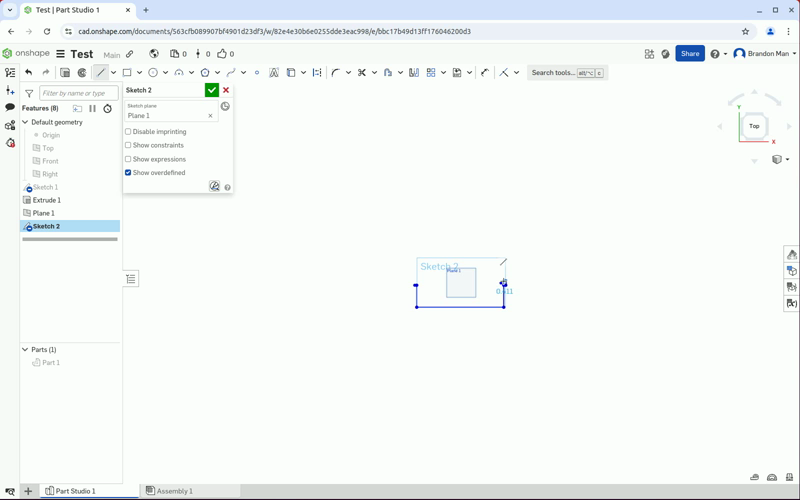
scroll(6)
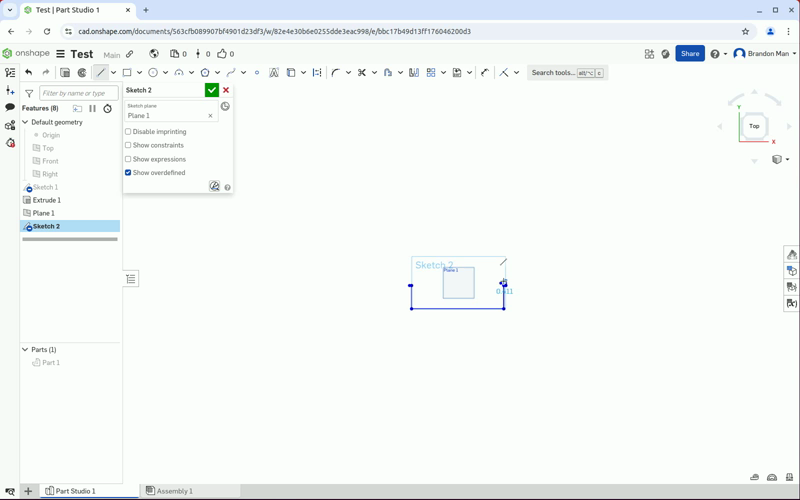
scroll(6)
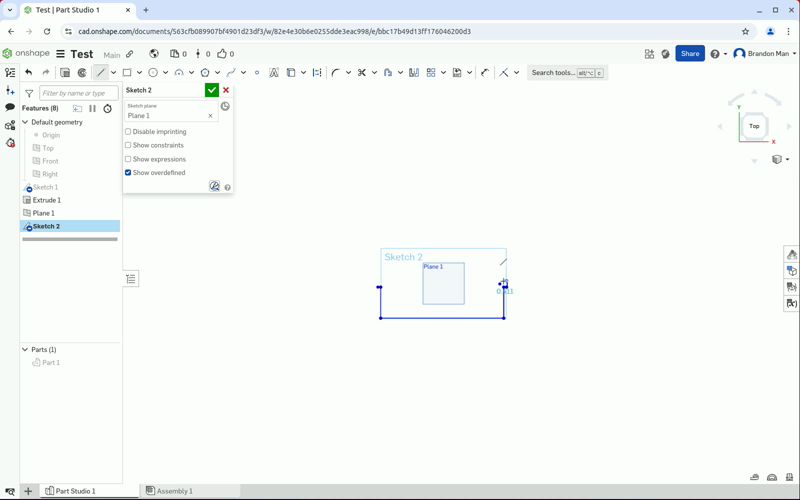
scroll(6)
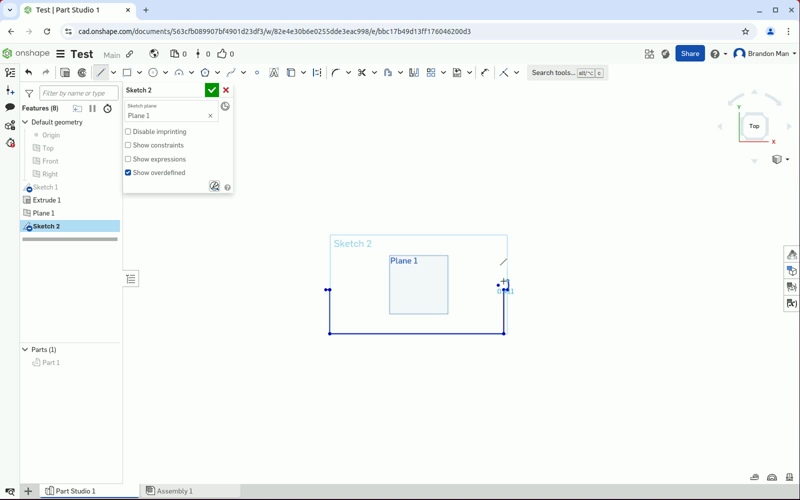
scroll(6)
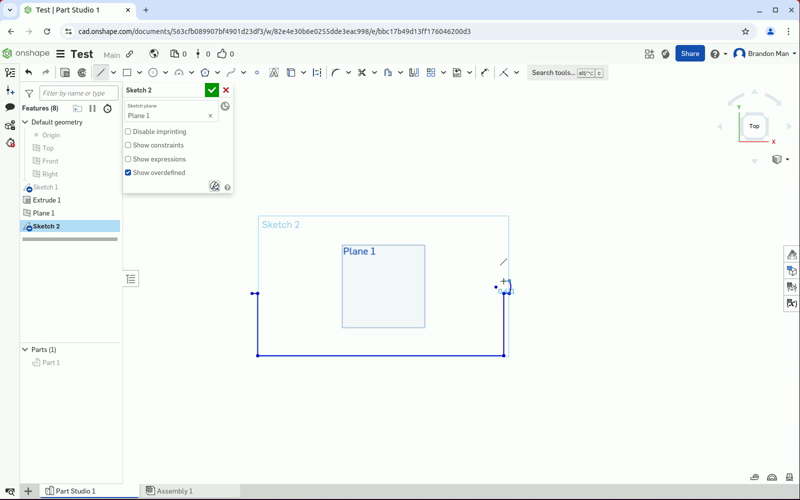
scroll(6)
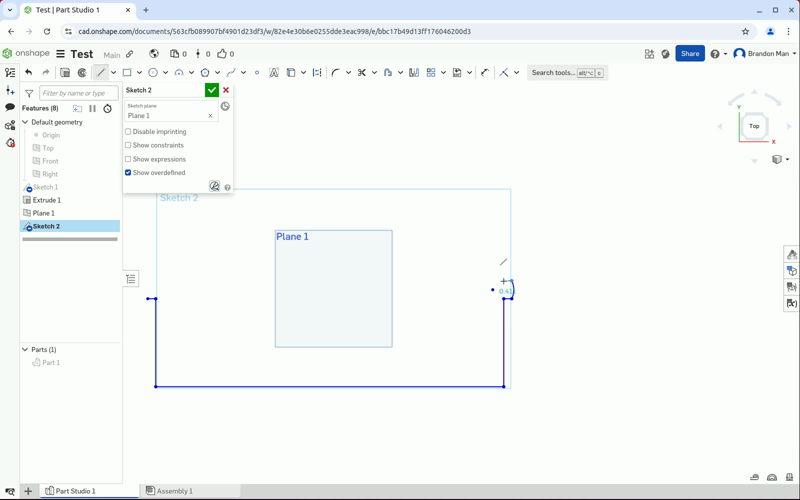
scroll(6)
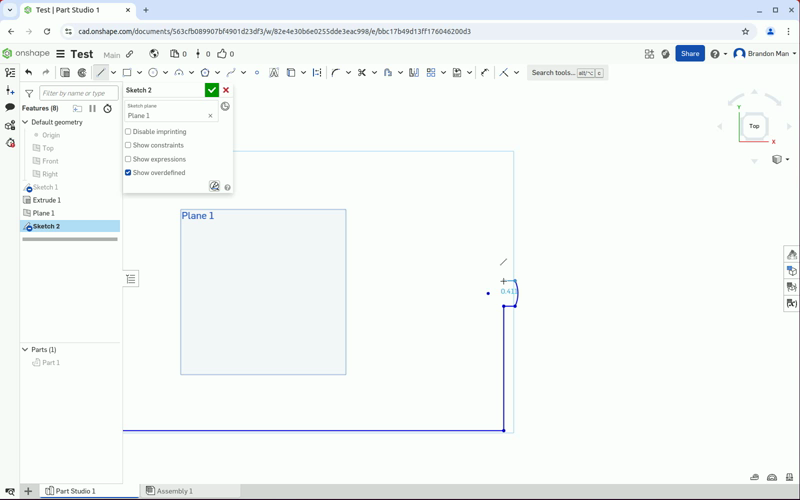
scroll(6)
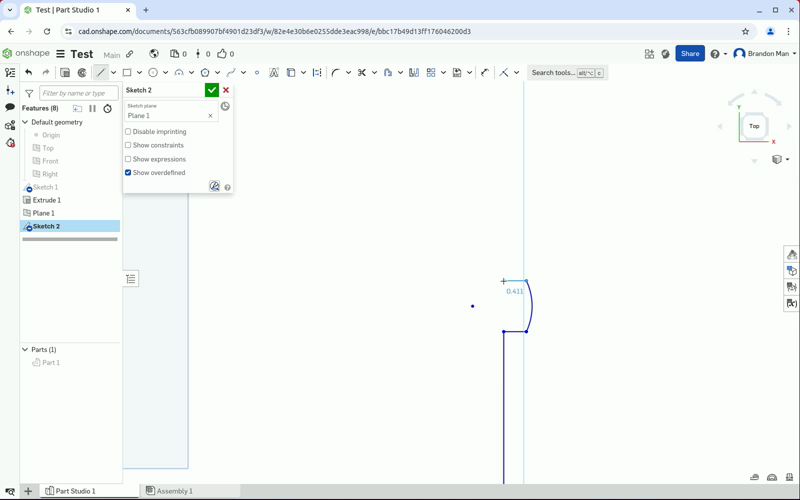
click(503, 280)
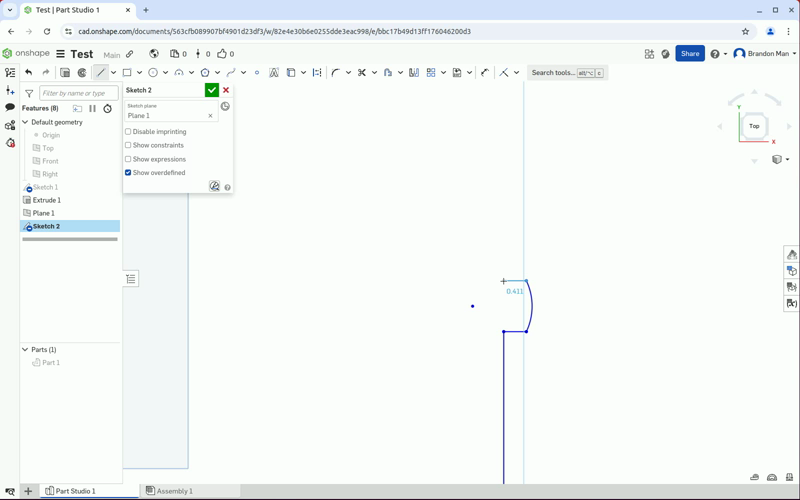
scroll(-6)
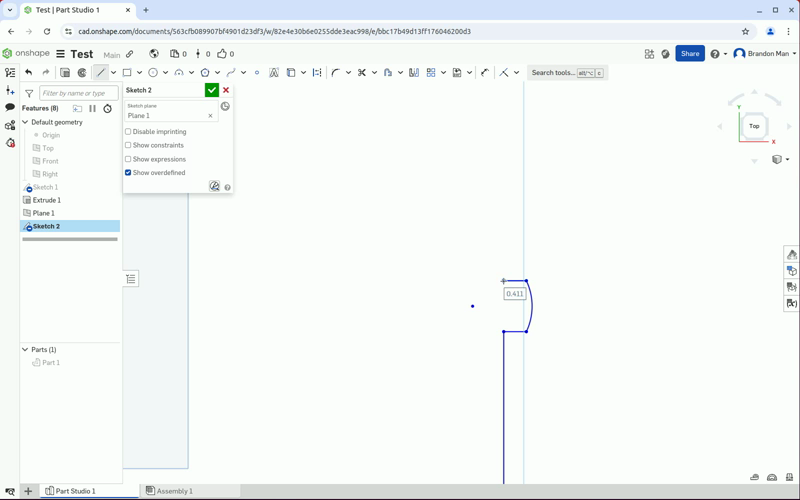
scroll(-6)
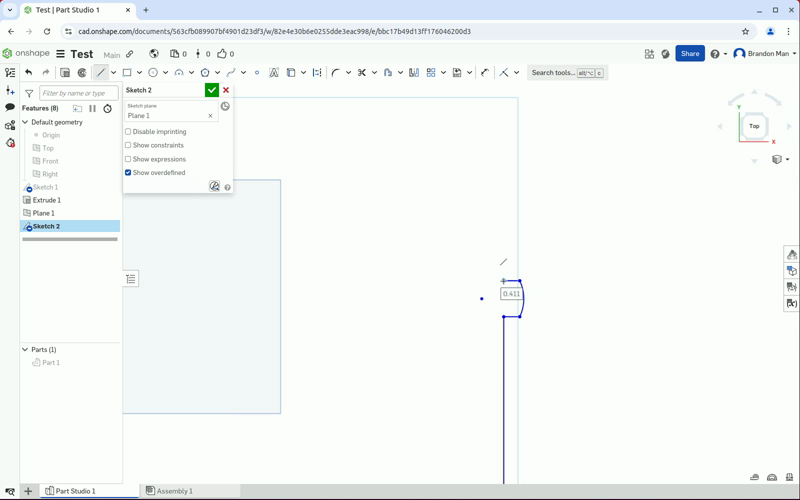
scroll(-6)
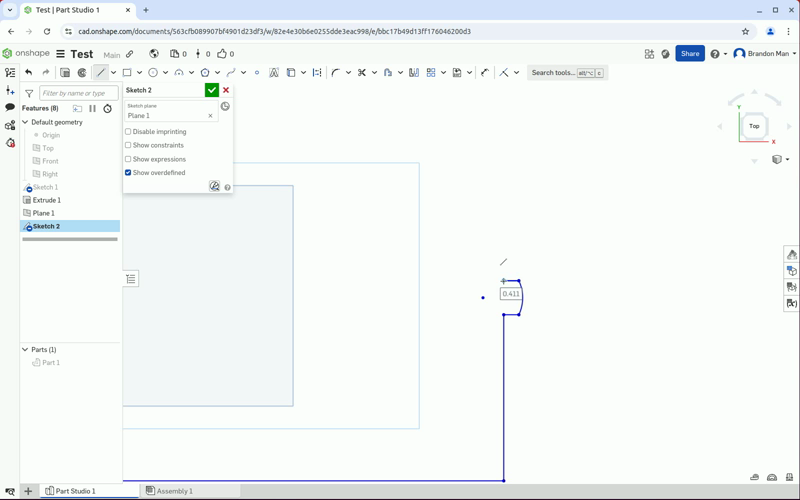
scroll(-6)
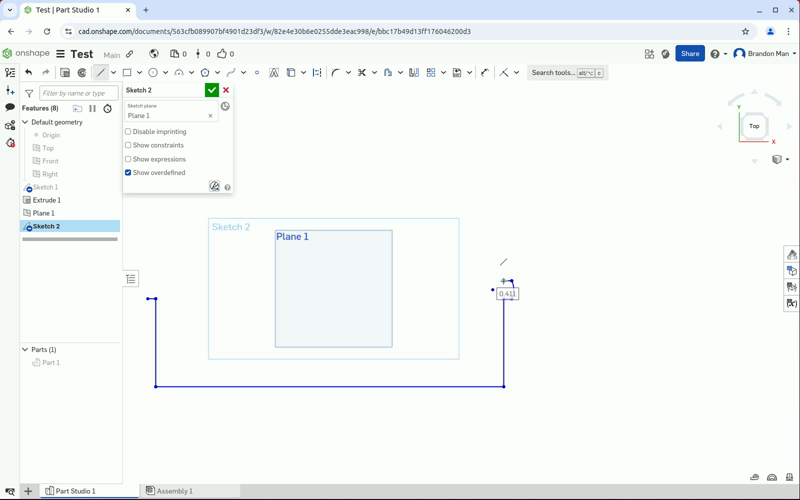
scroll(-6)
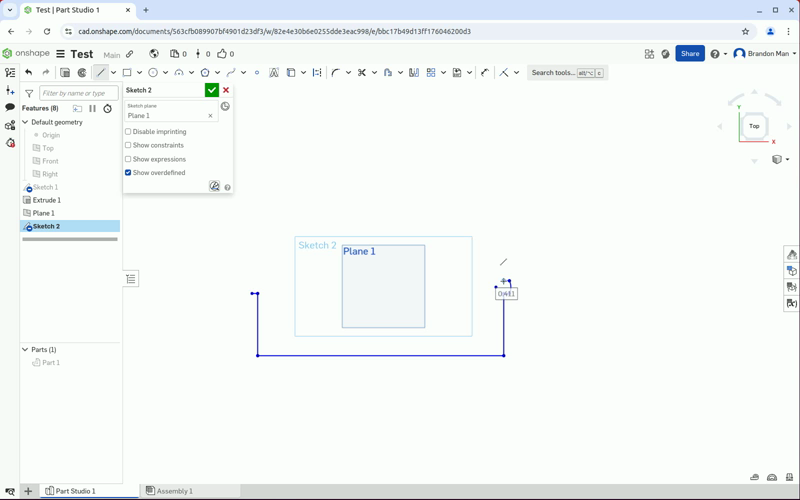
scroll(-6)
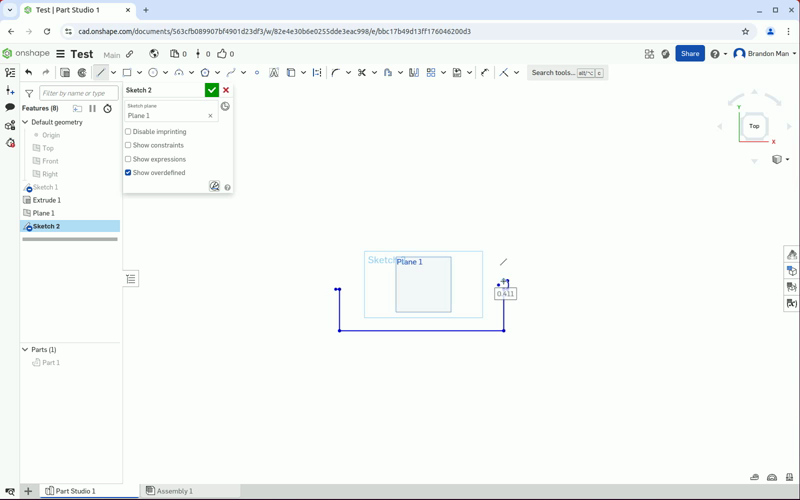
scroll(-6)
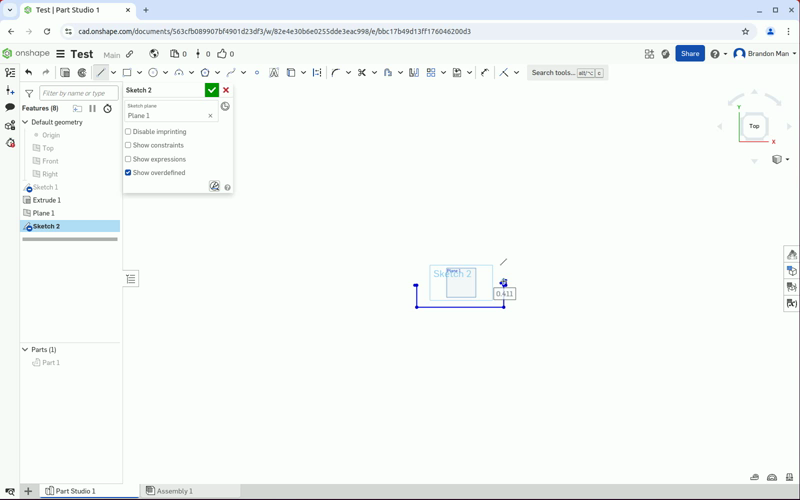
key_up(shift)
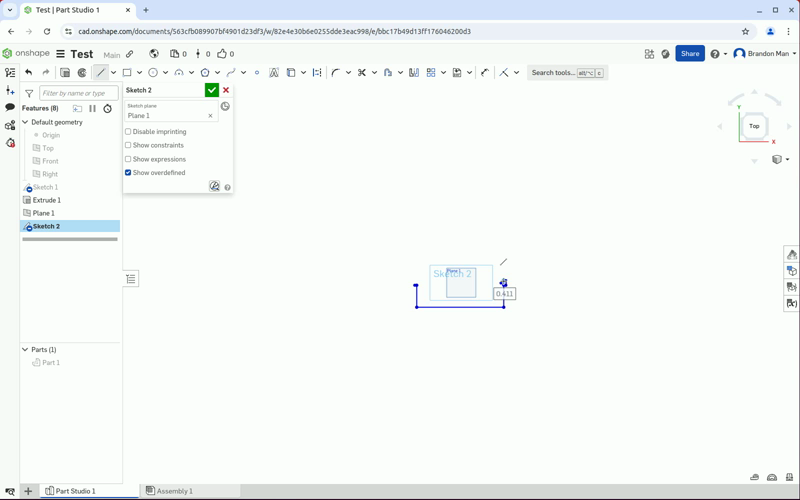
key_down(shift)
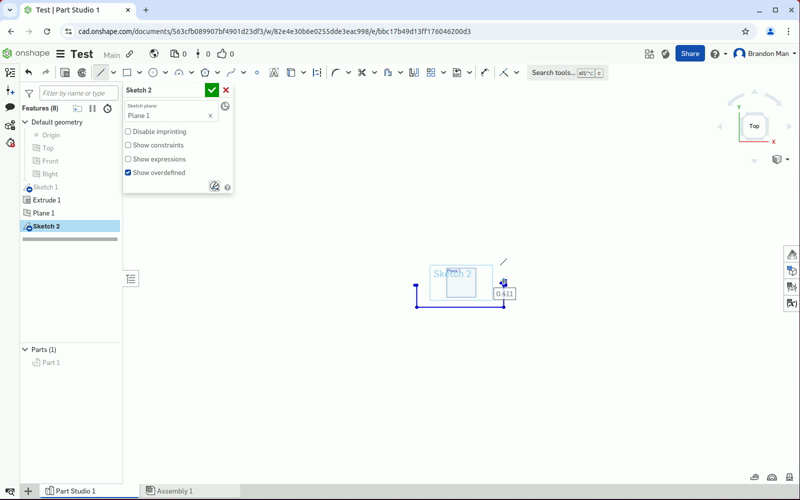
mouse_move(533, 280)
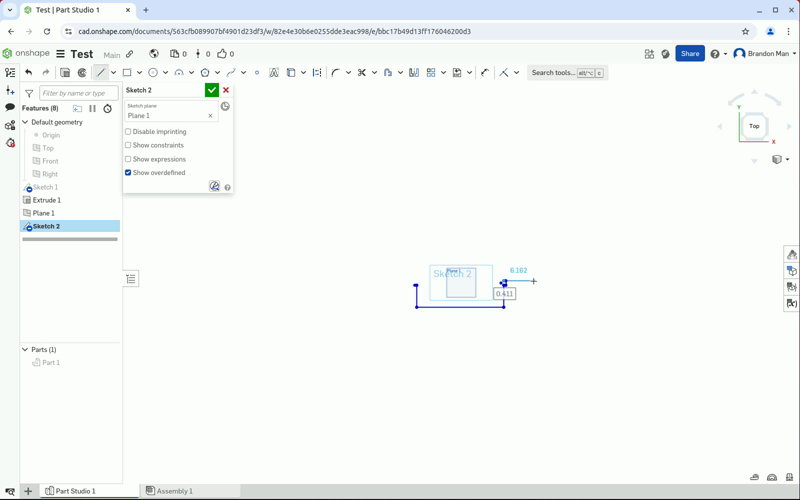
mouse_move(503, 259)
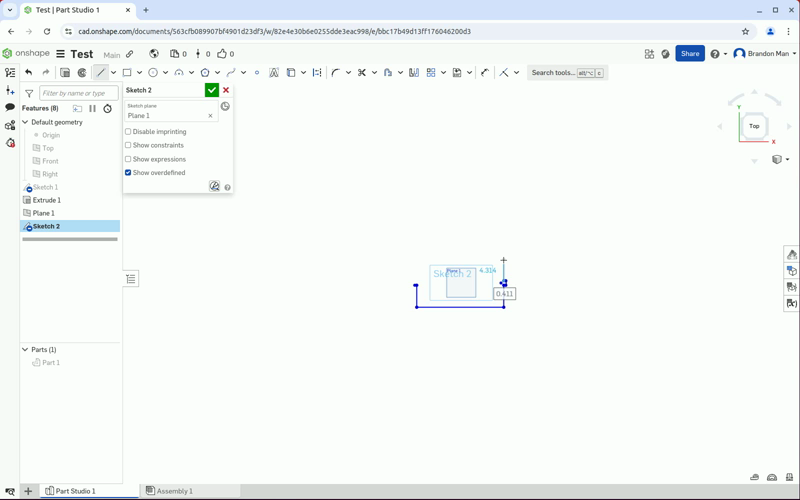
click(503, 259)
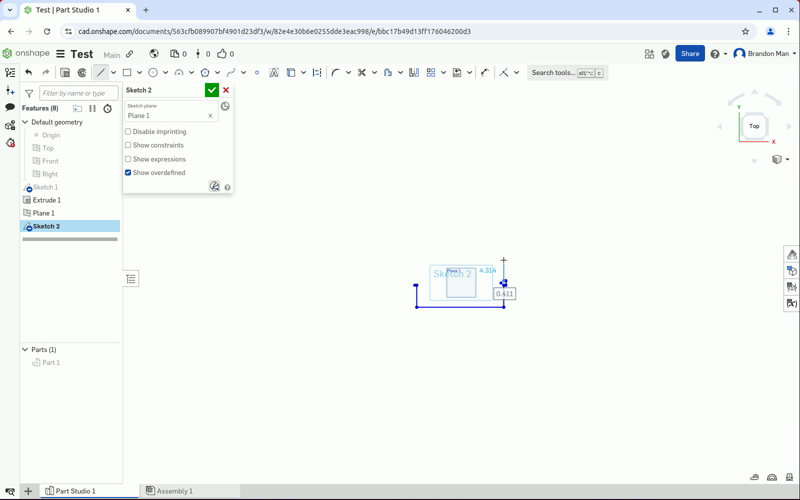
key_up(shift)
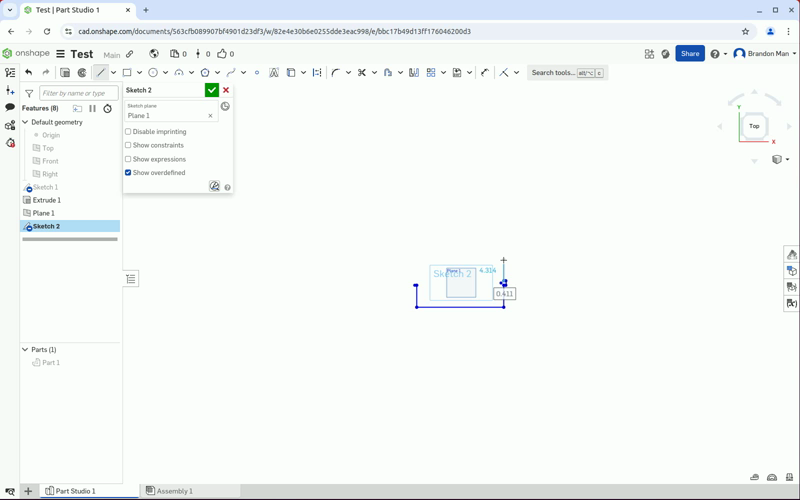
key_down(shift)
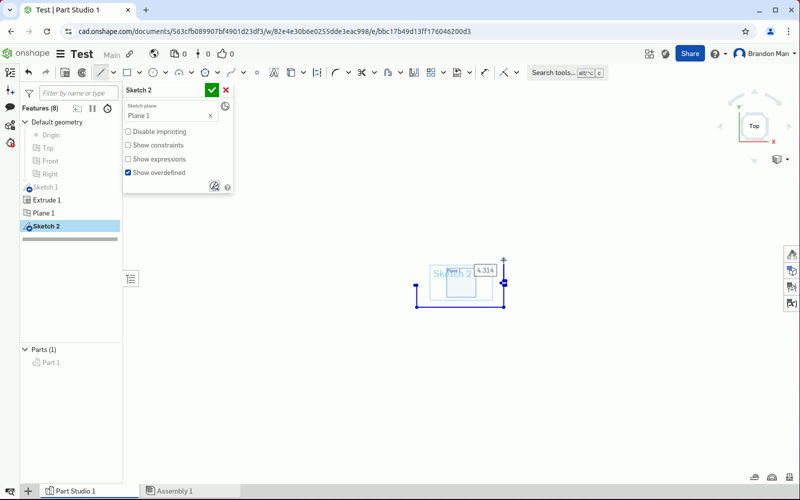
mouse_move(416, 259)
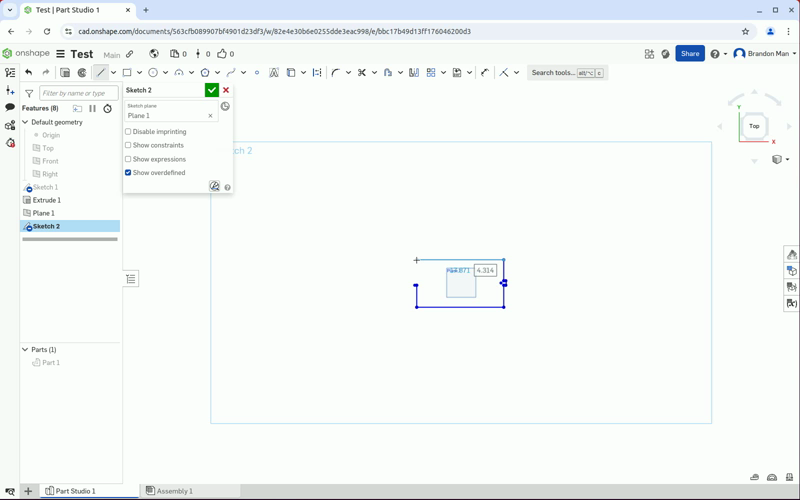
click(416, 259)
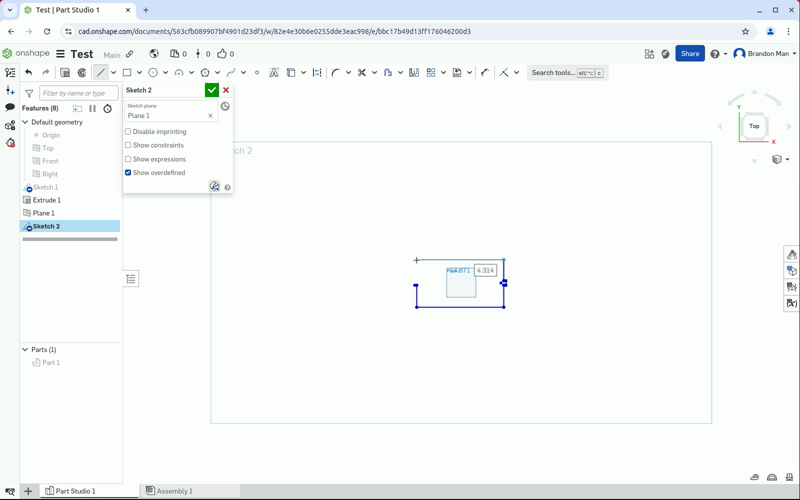
key_up(shift)
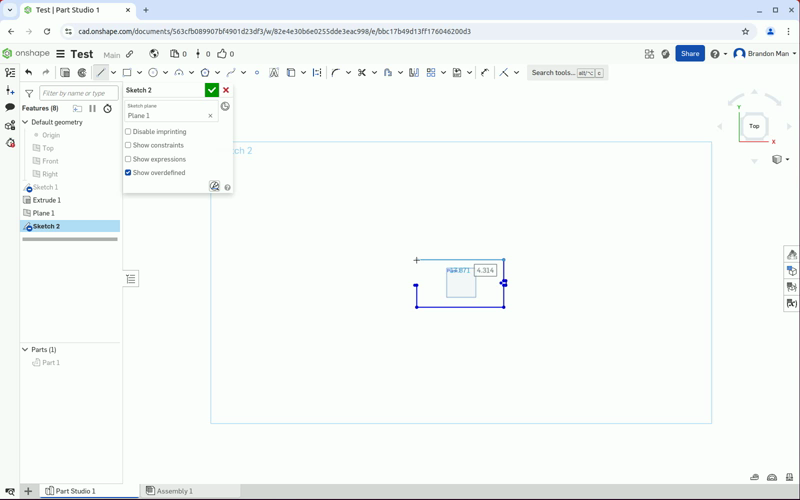
key_down(shift)
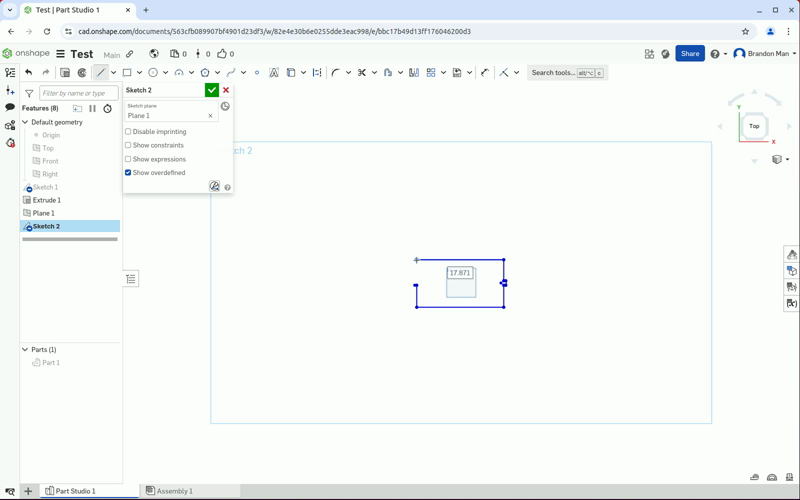
mouse_move(447, 259)
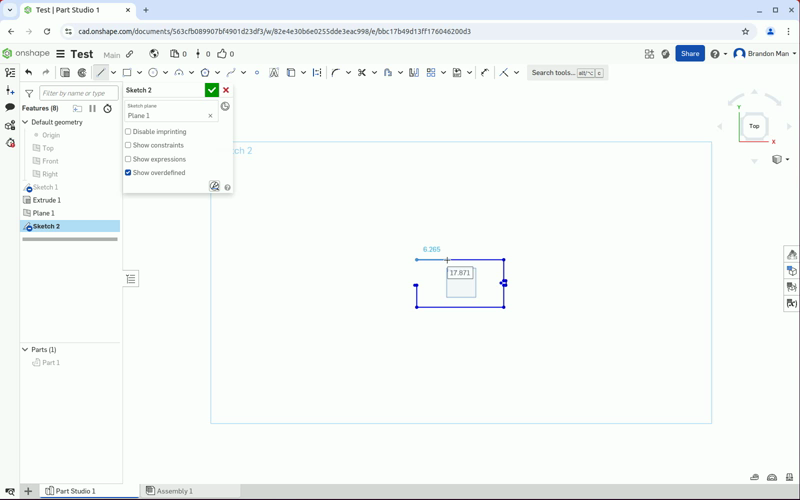
mouse_move(416, 280)
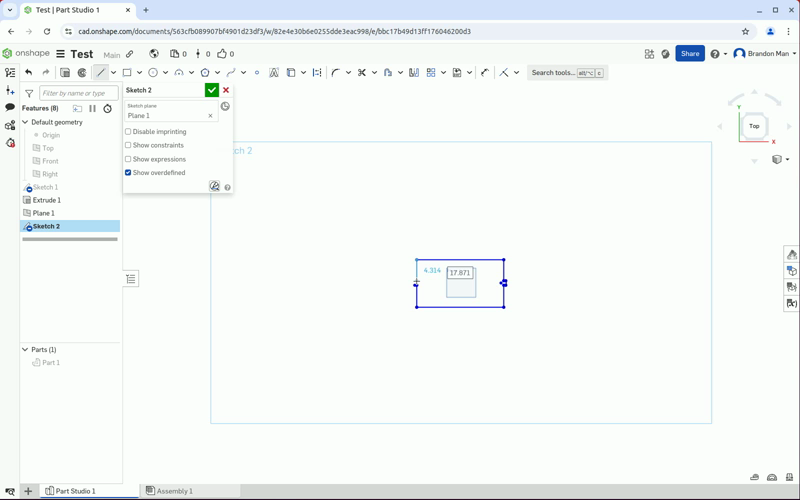
click(416, 280)
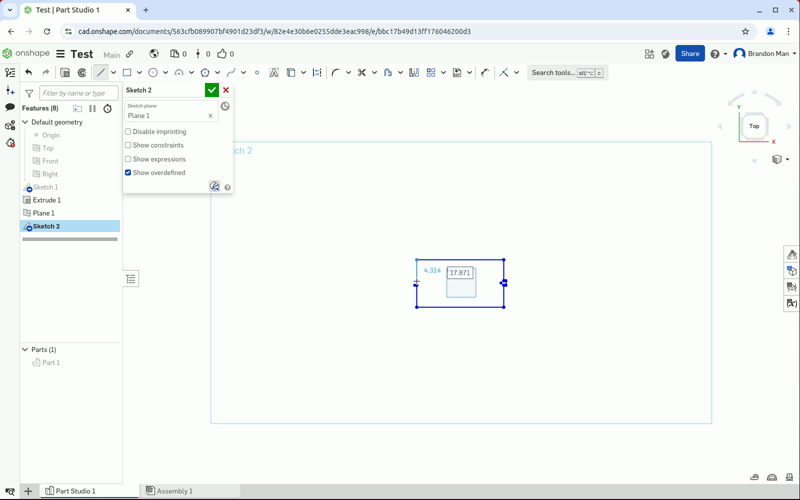
key_up(shift)
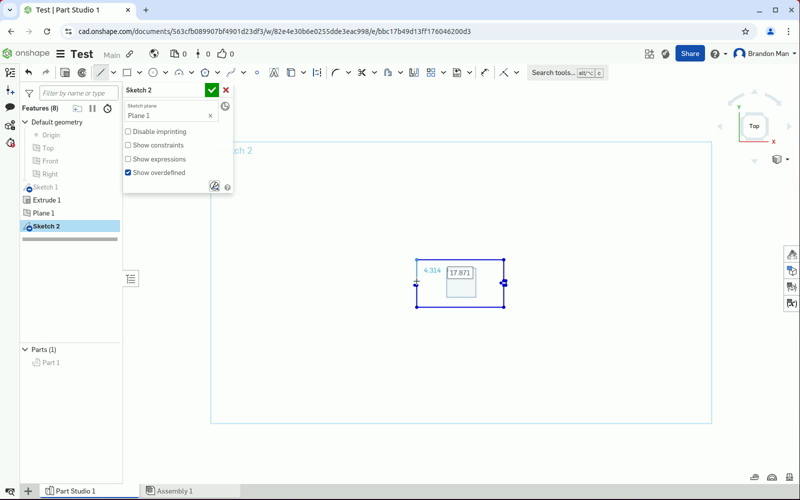
key_down(shift)
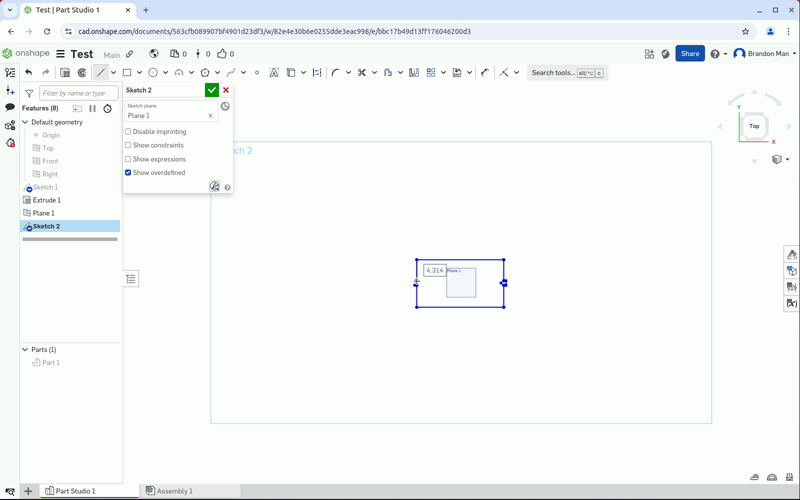
mouse_move(447, 280)
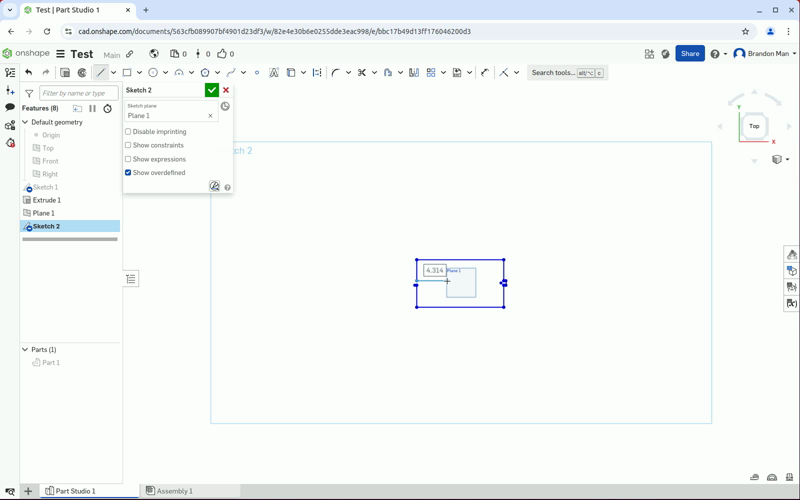
mouse_move(414, 280)
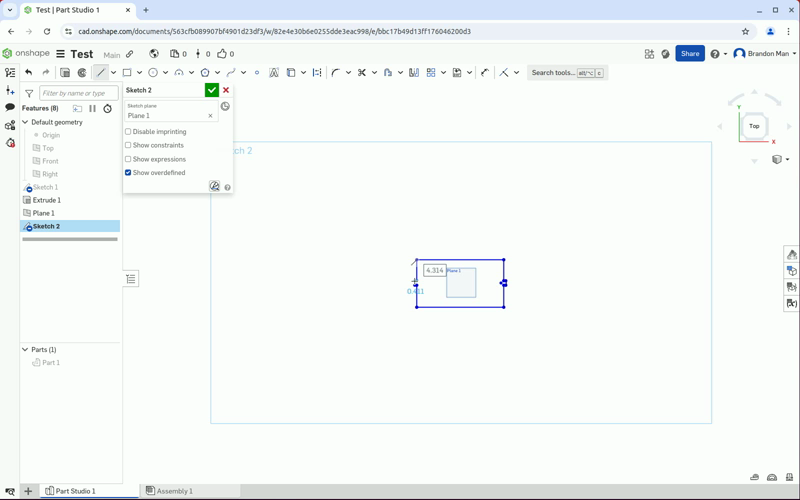
scroll(6)
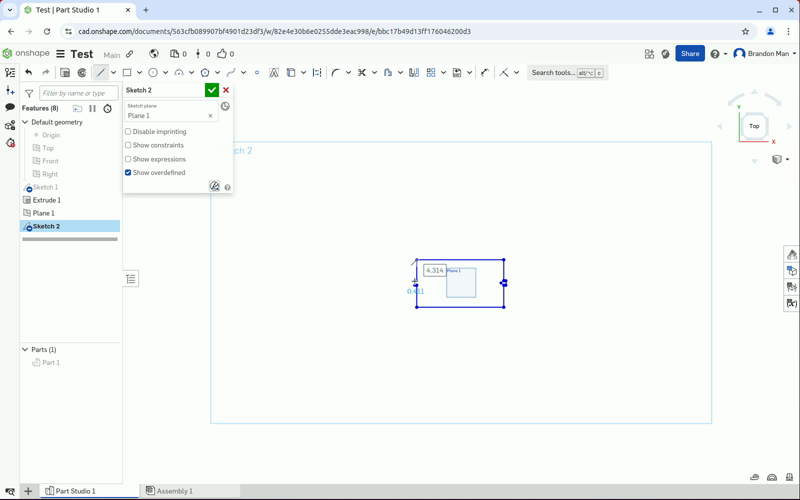
scroll(6)
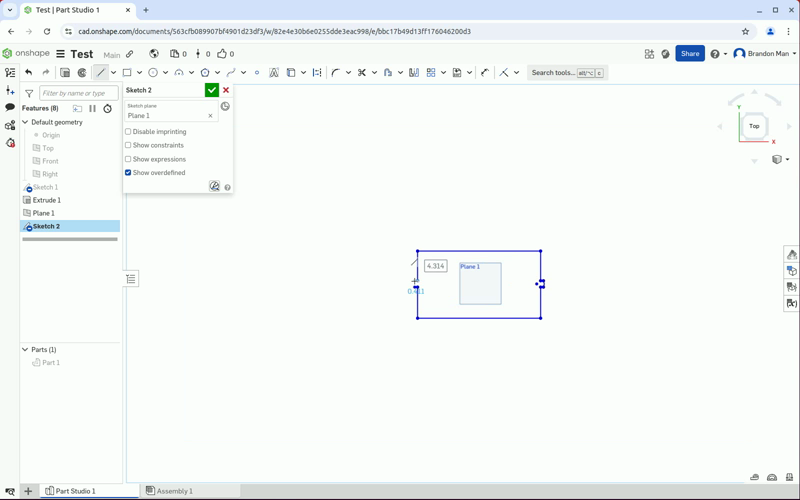
scroll(6)
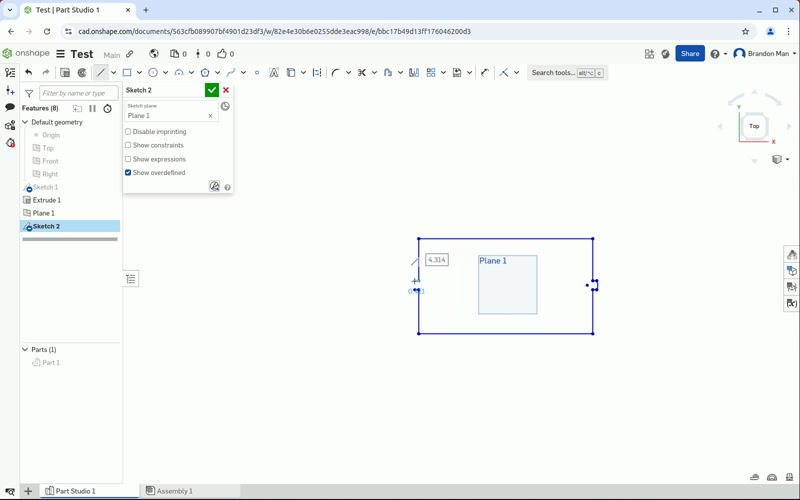
scroll(6)
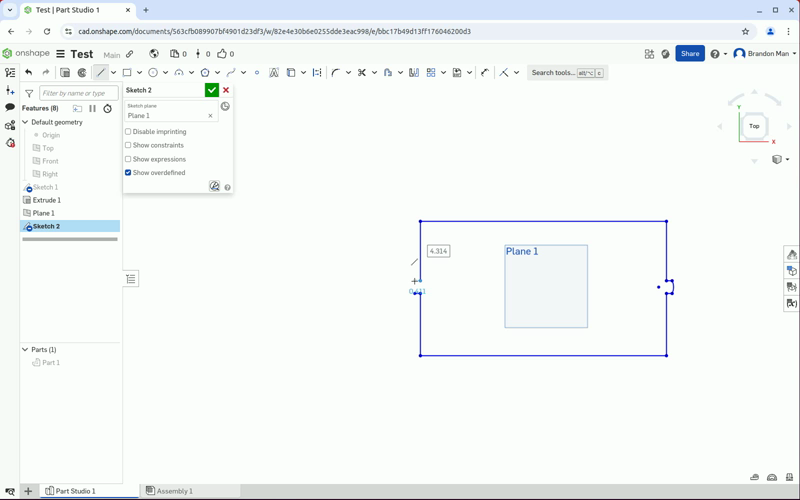
scroll(6)
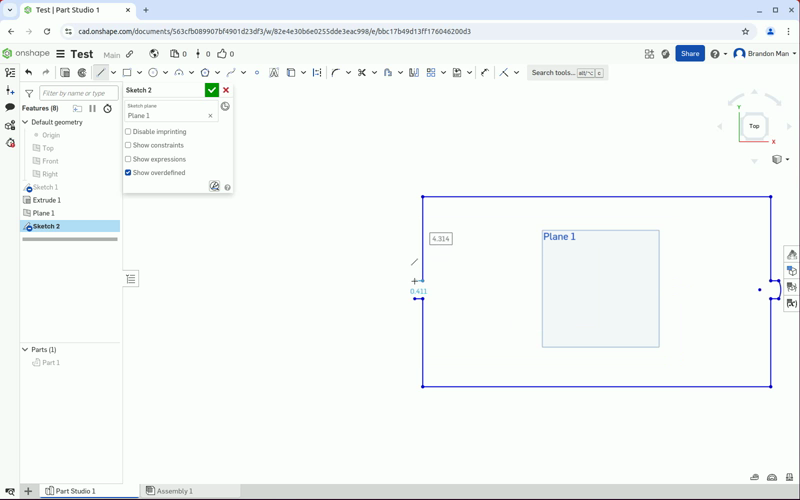
scroll(6)
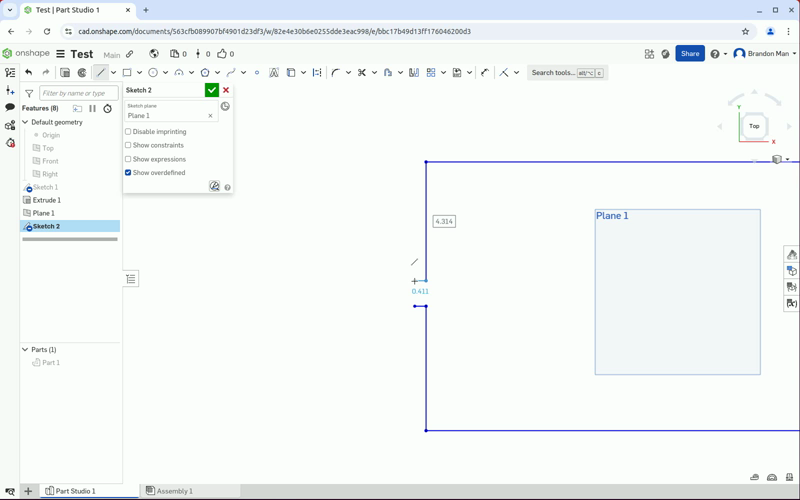
scroll(6)
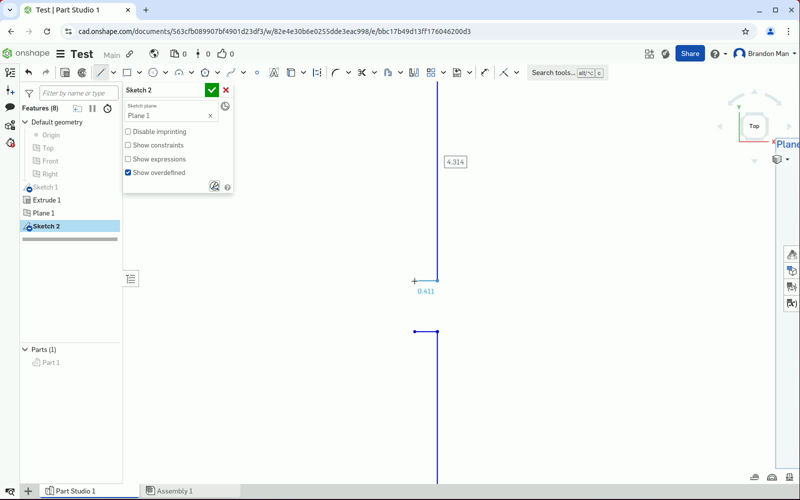
click(414, 280)
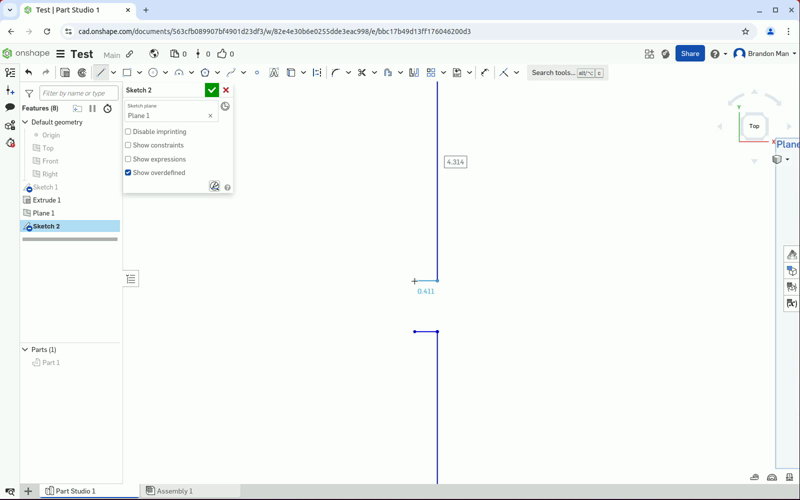
scroll(-6)
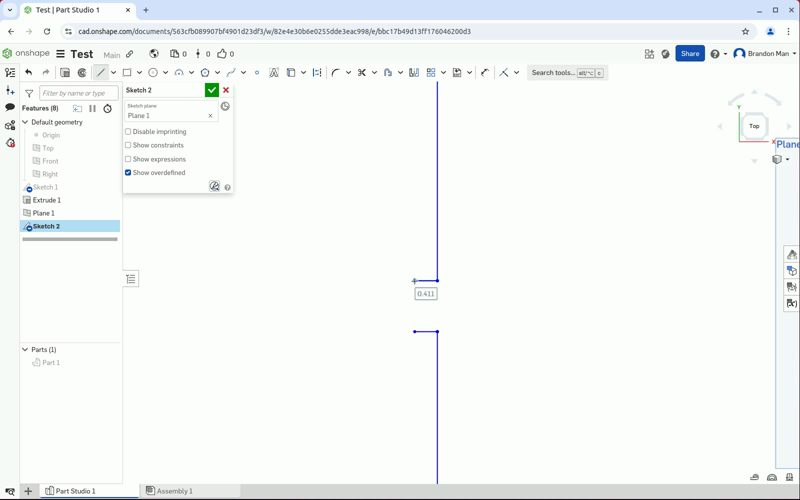
scroll(-6)
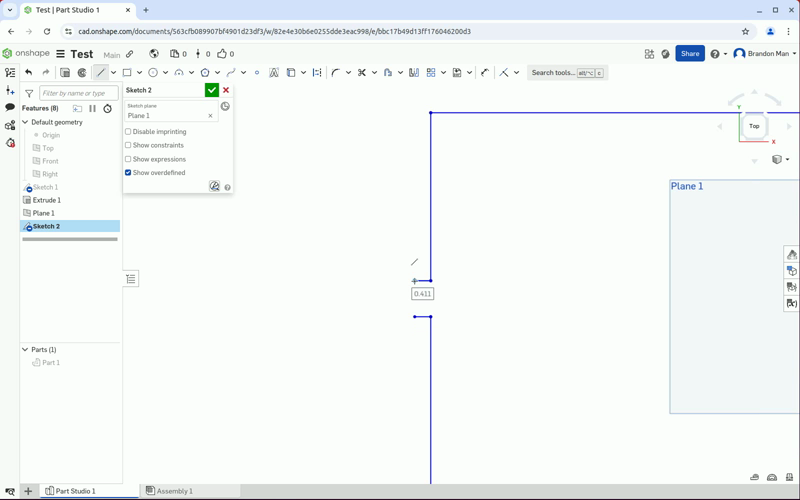
scroll(-6)
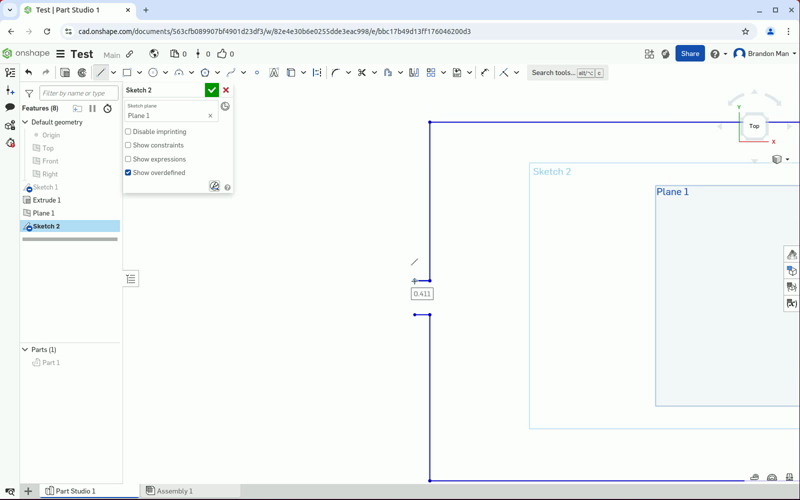
scroll(-6)
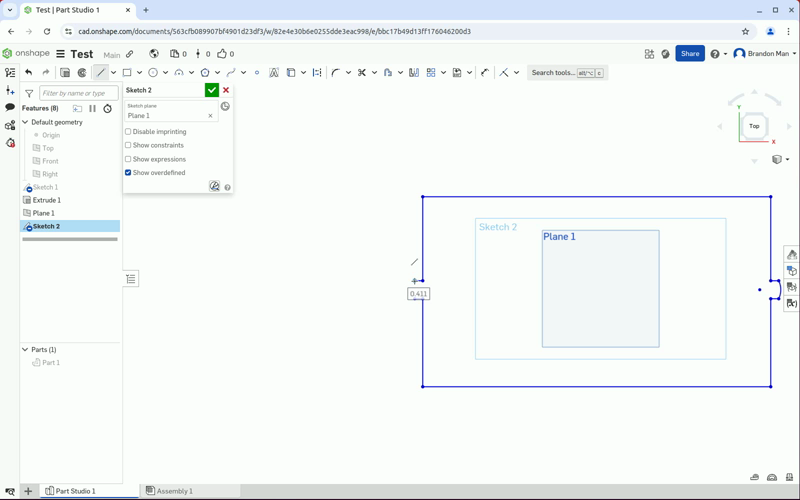
scroll(-6)
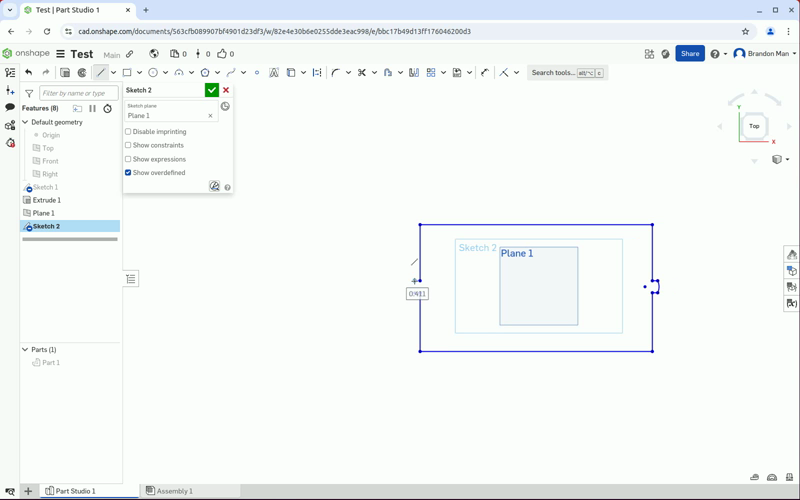
scroll(-6)
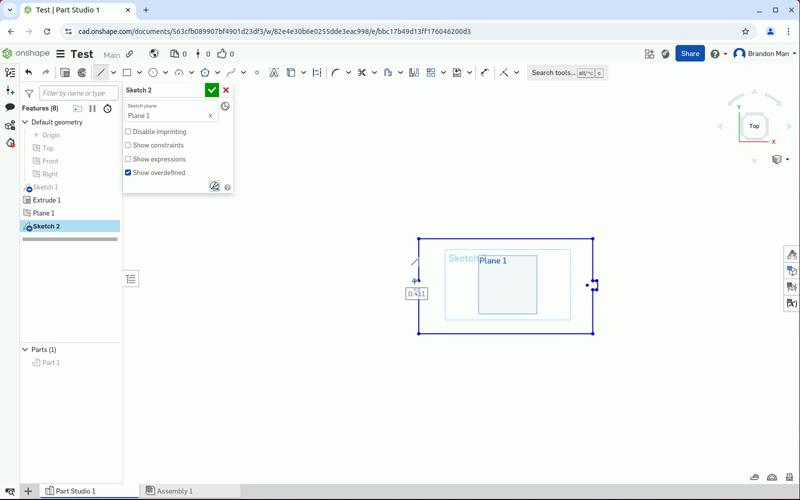
scroll(-6)
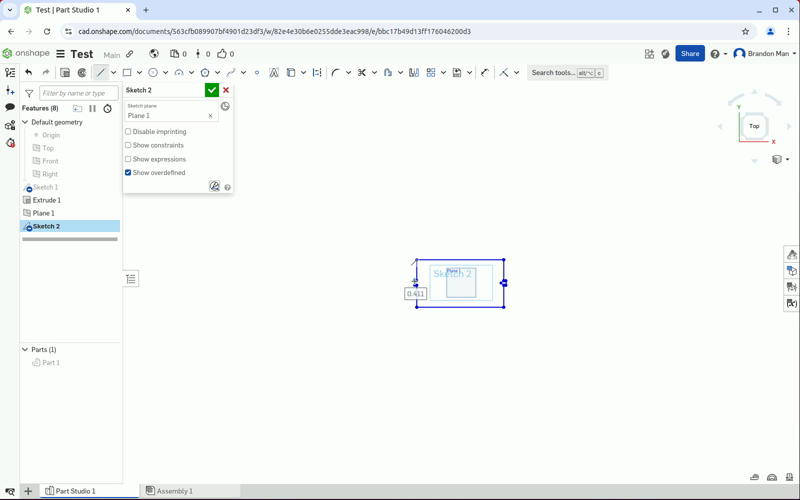
key_up(shift)
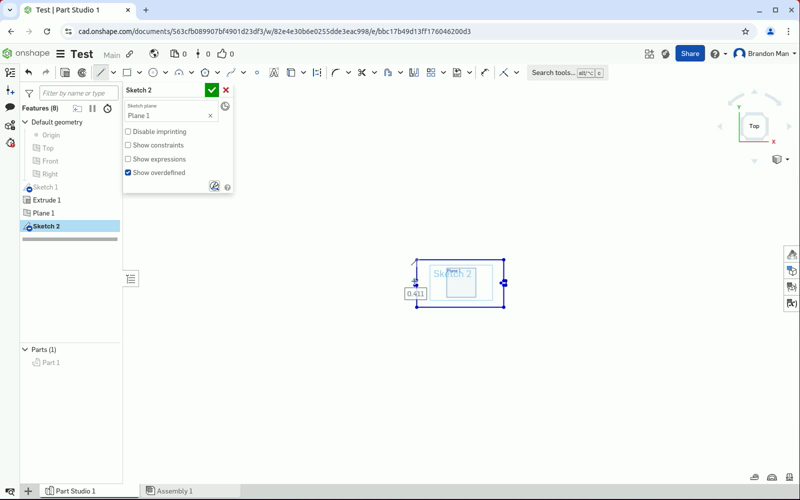
key(esc)
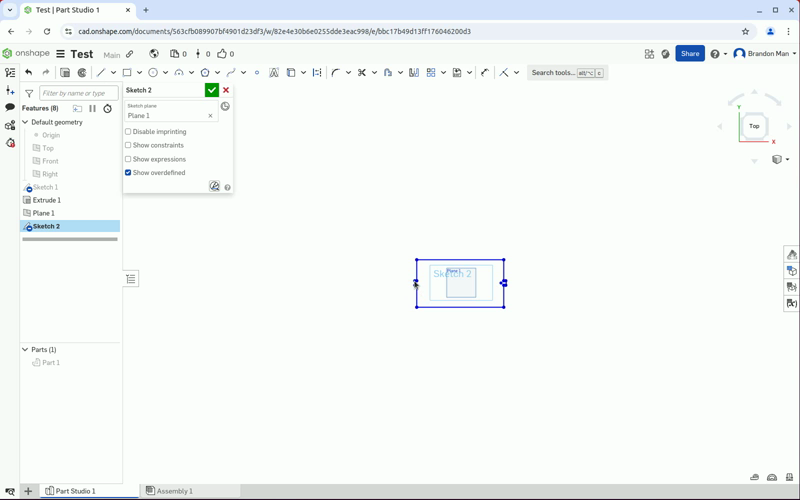
key(a)
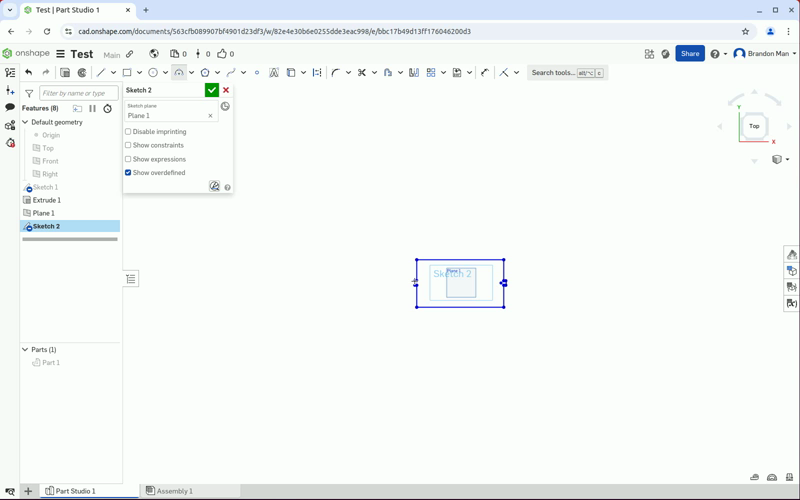
mouse_move(414, 280)
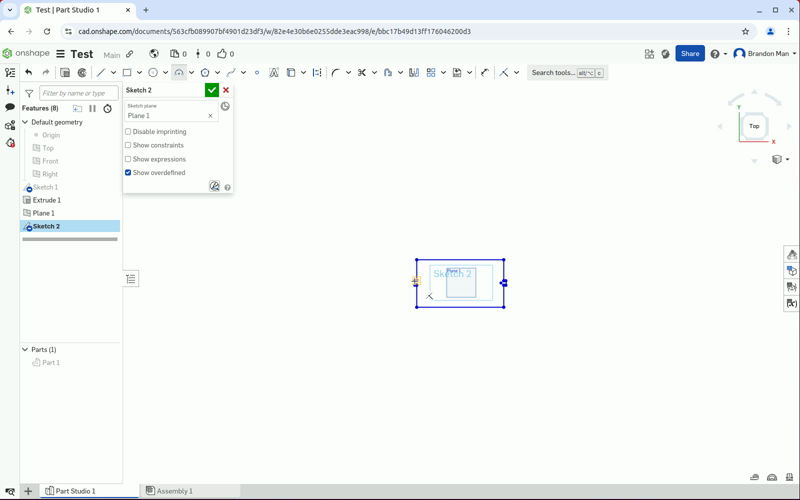
scroll(6)
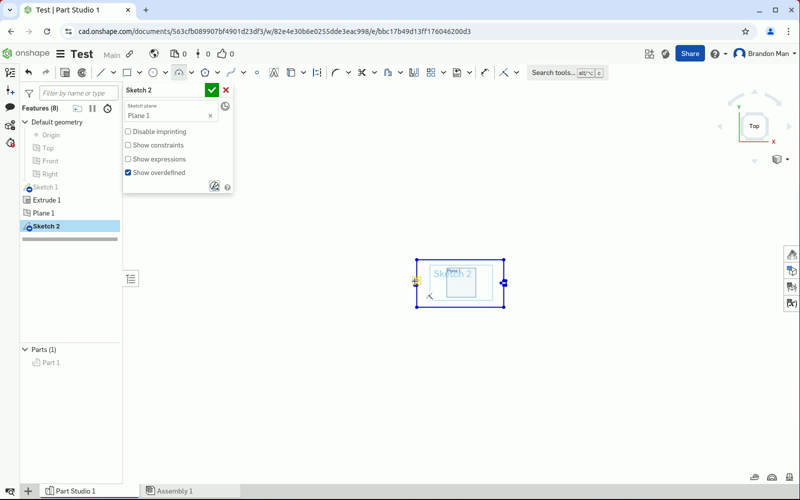
scroll(6)
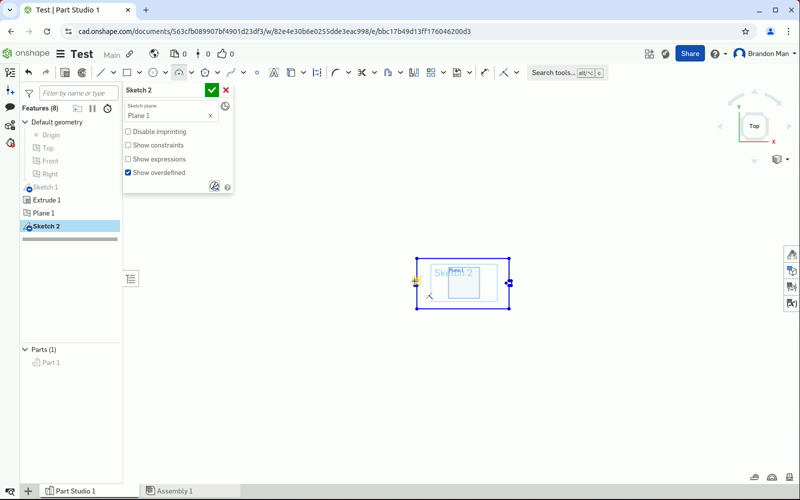
scroll(6)
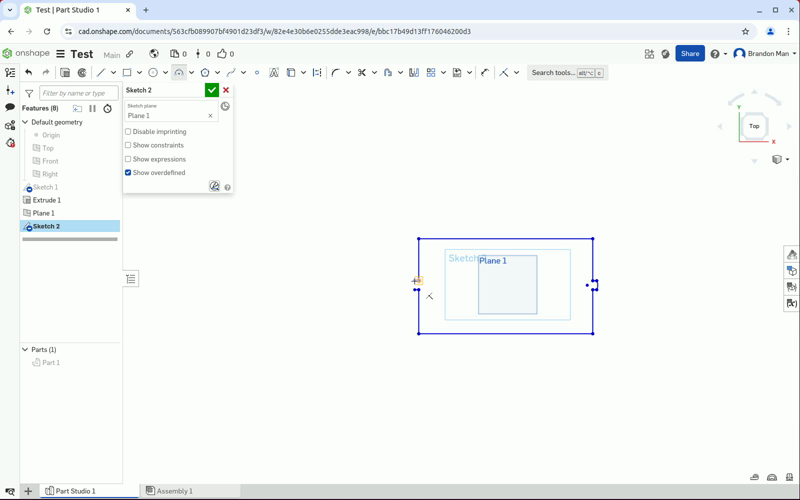
scroll(6)
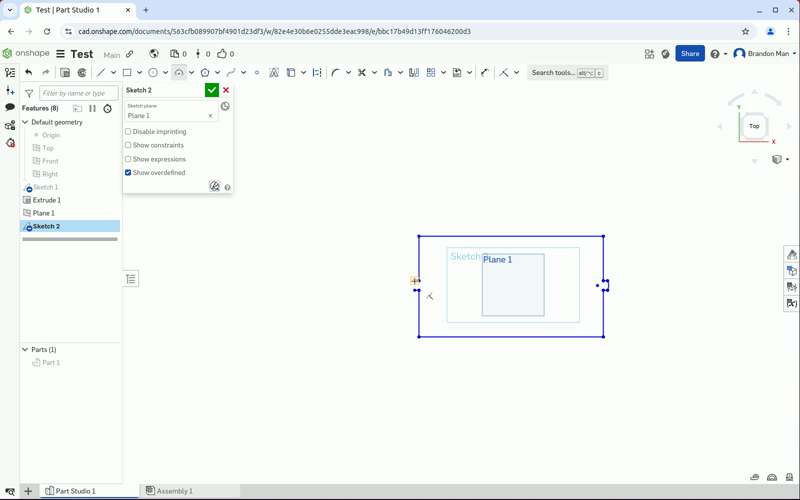
scroll(6)
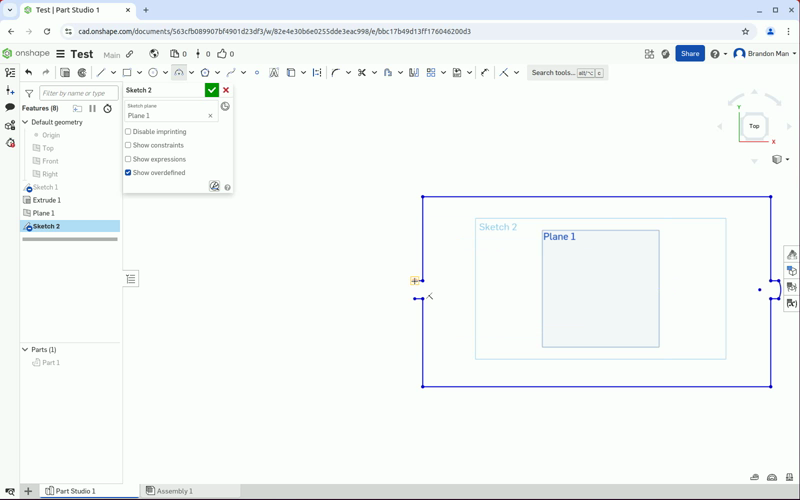
scroll(6)
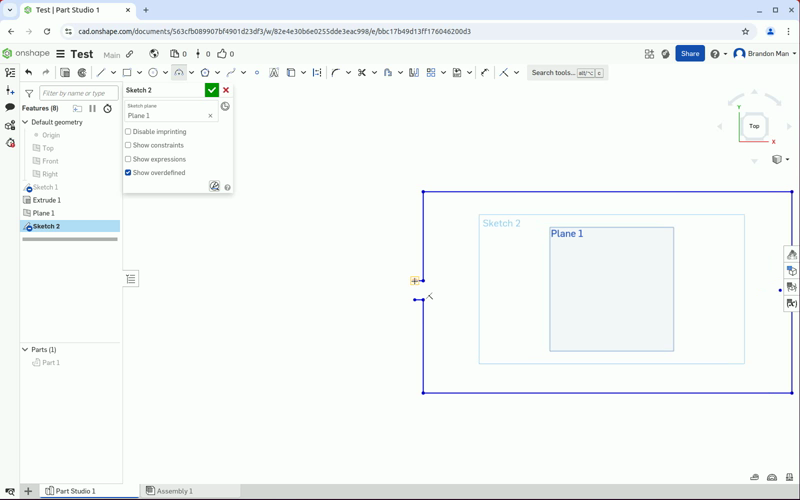
scroll(6)
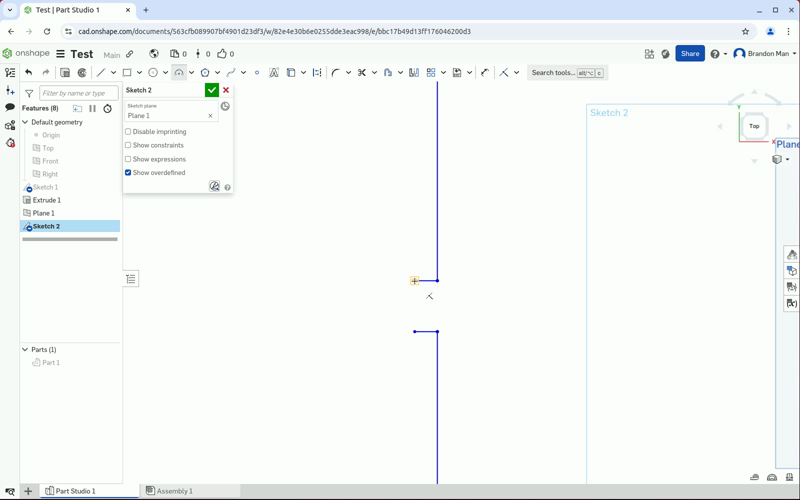
click(414, 280)
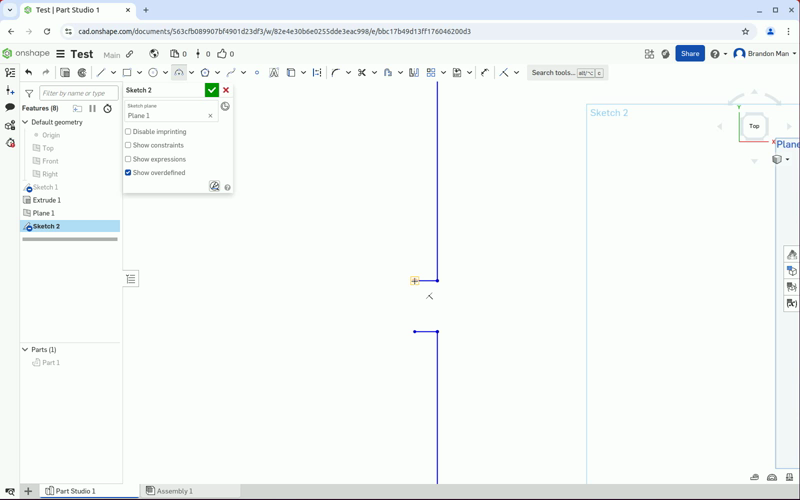
scroll(-6)
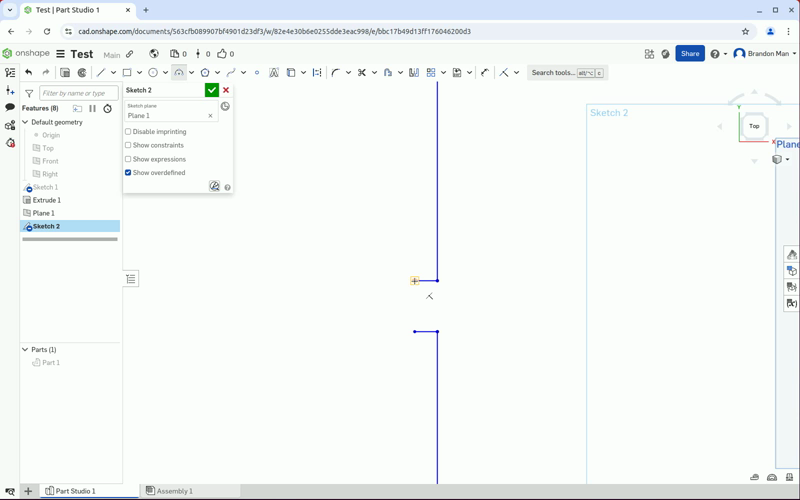
scroll(-6)
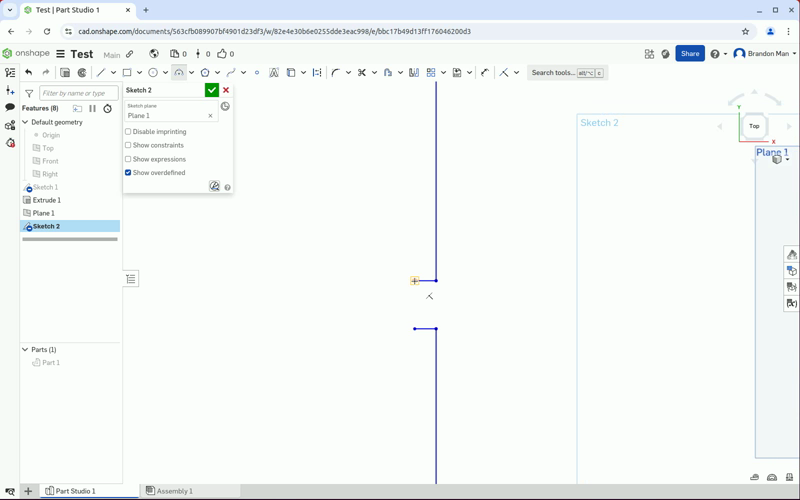
scroll(-6)
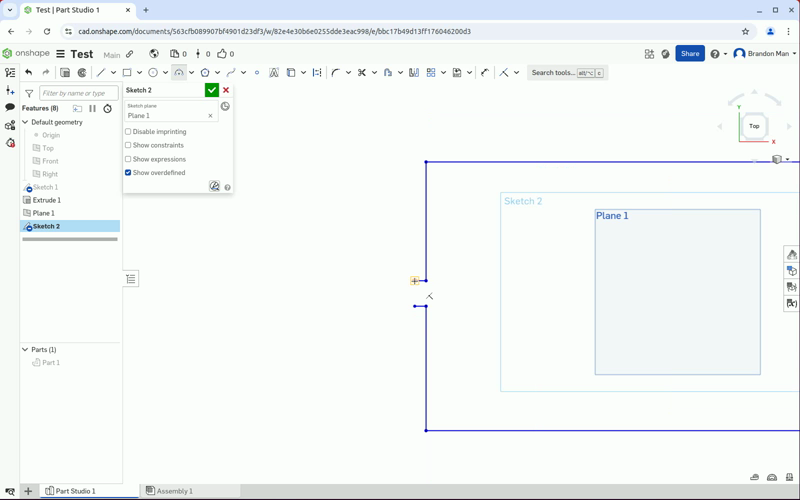
scroll(-6)
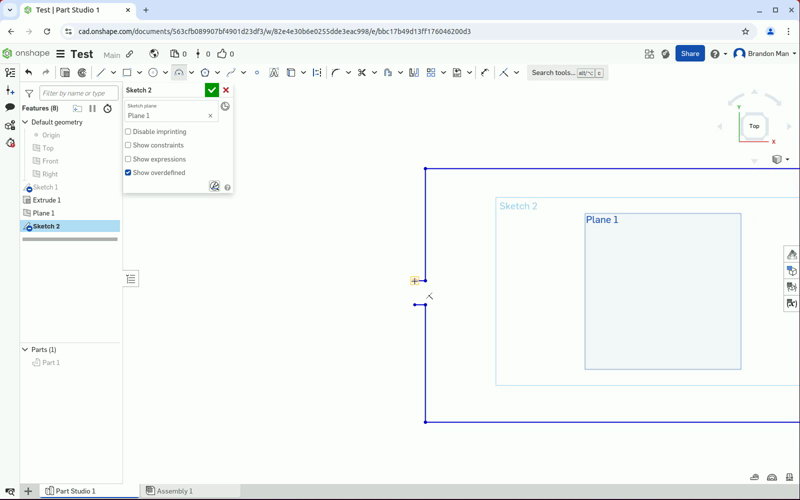
scroll(-6)
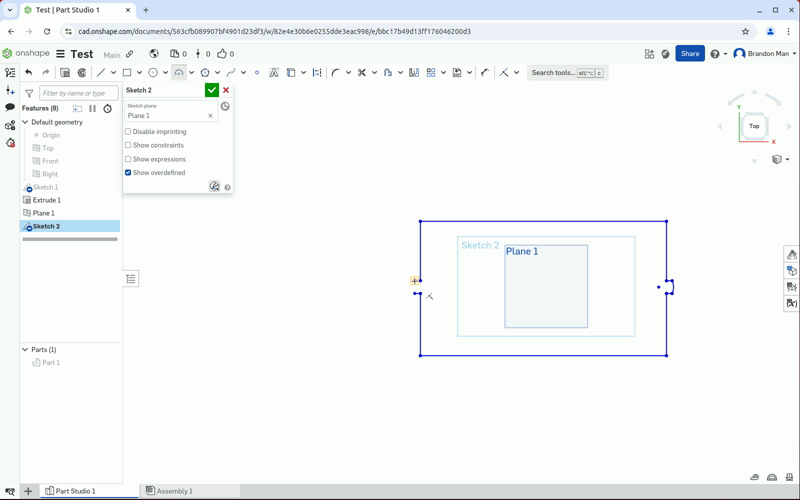
scroll(-6)
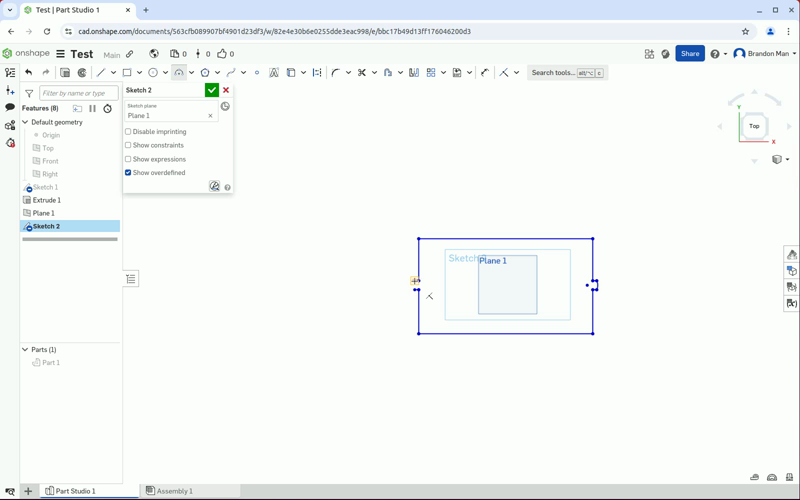
scroll(-6)
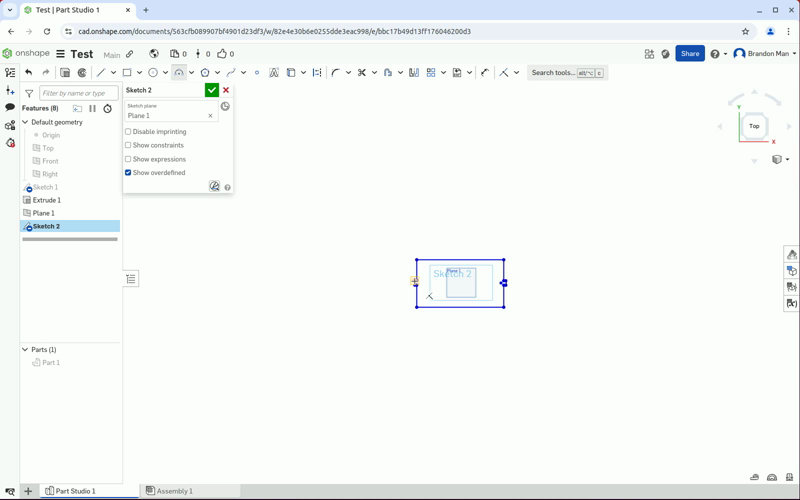
mouse_move(414, 285)
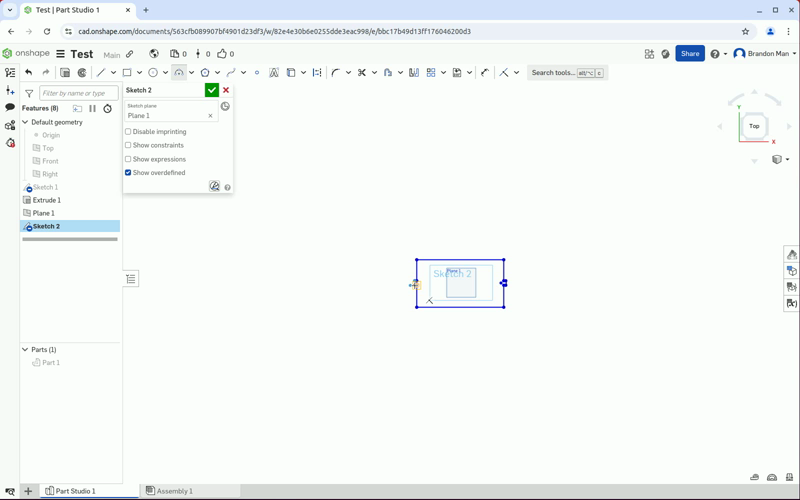
scroll(6)
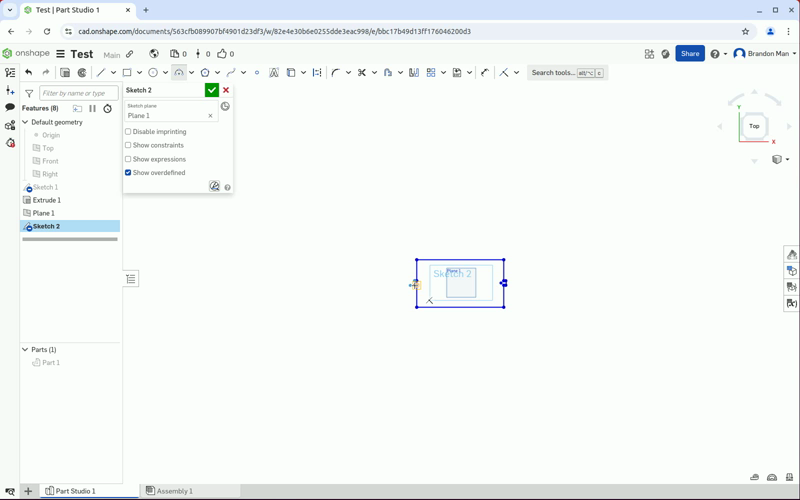
scroll(6)
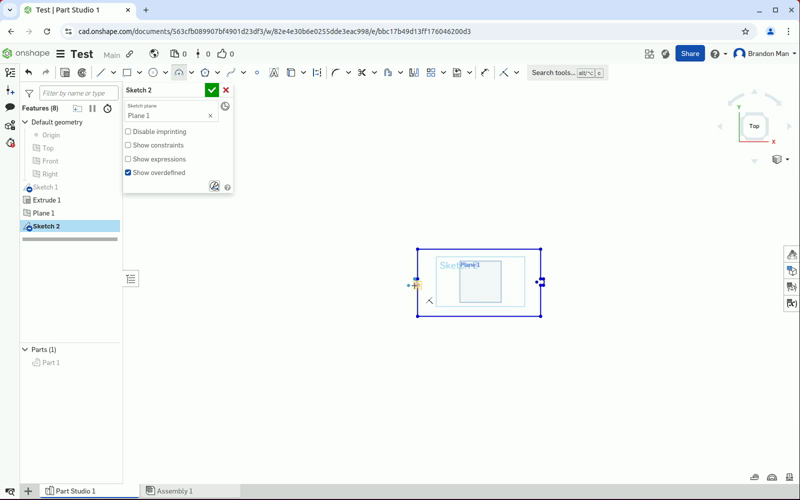
scroll(6)
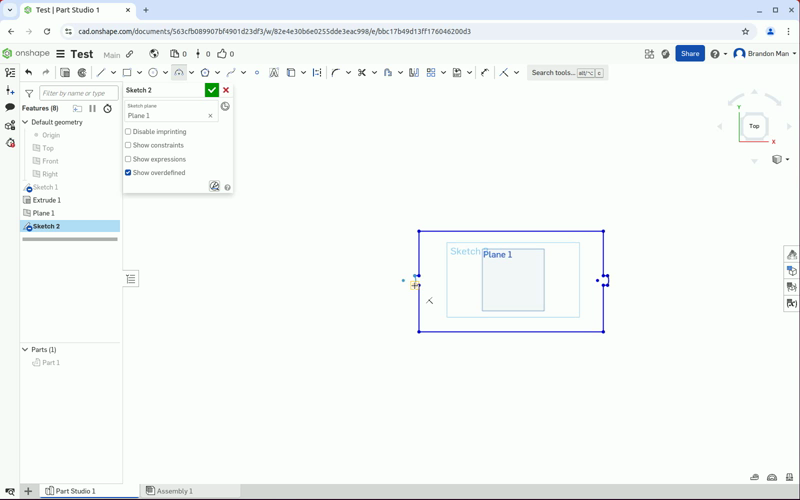
scroll(6)
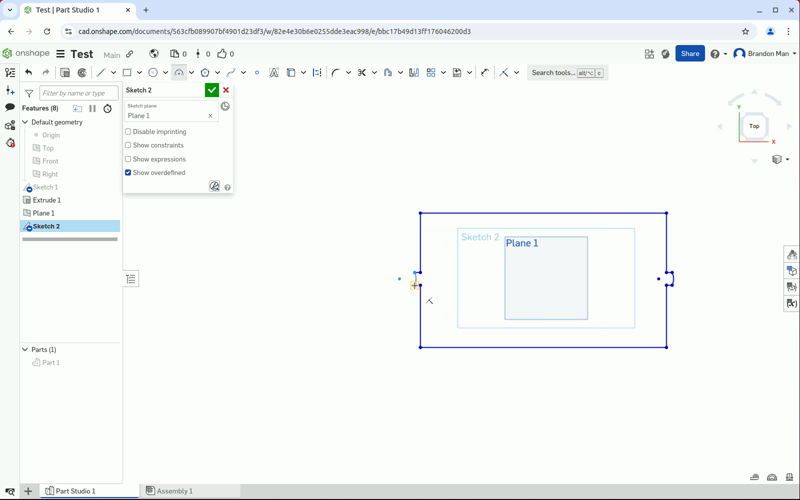
scroll(6)
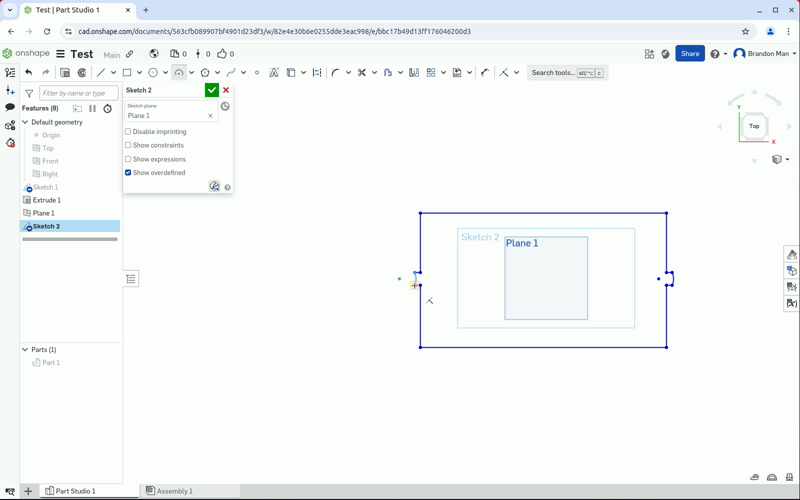
scroll(6)
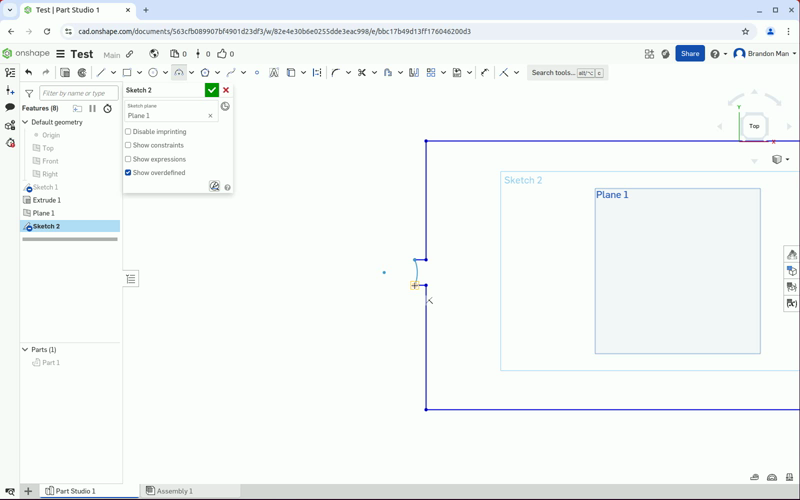
scroll(6)
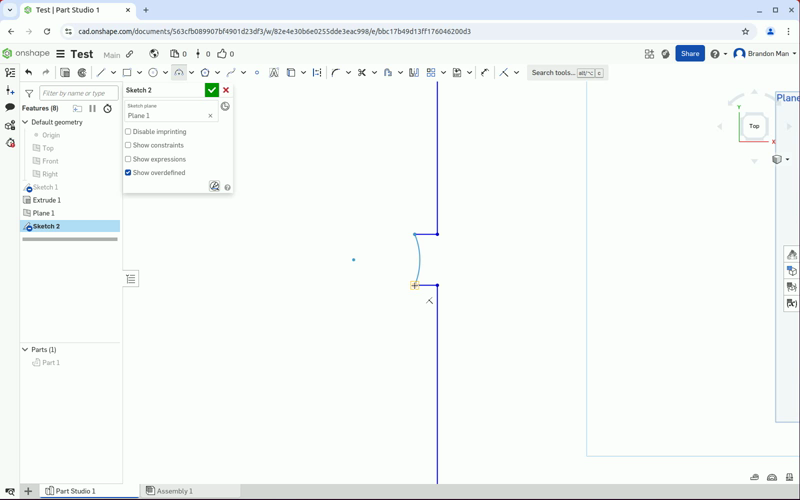
click(414, 285)
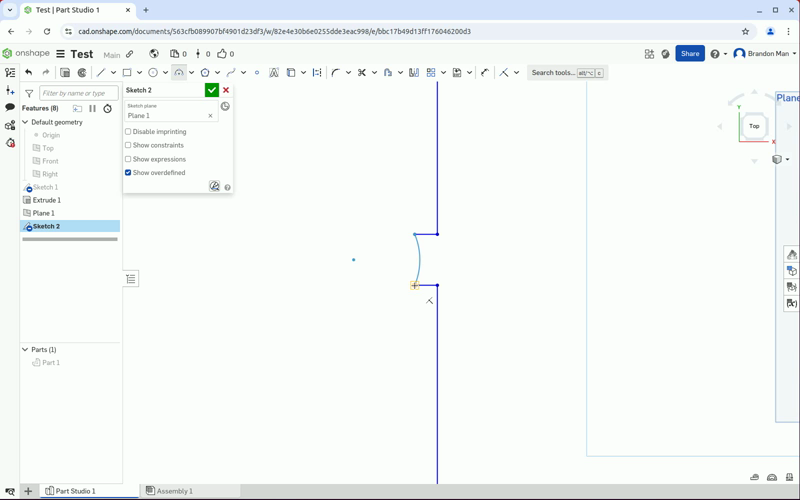
scroll(-6)
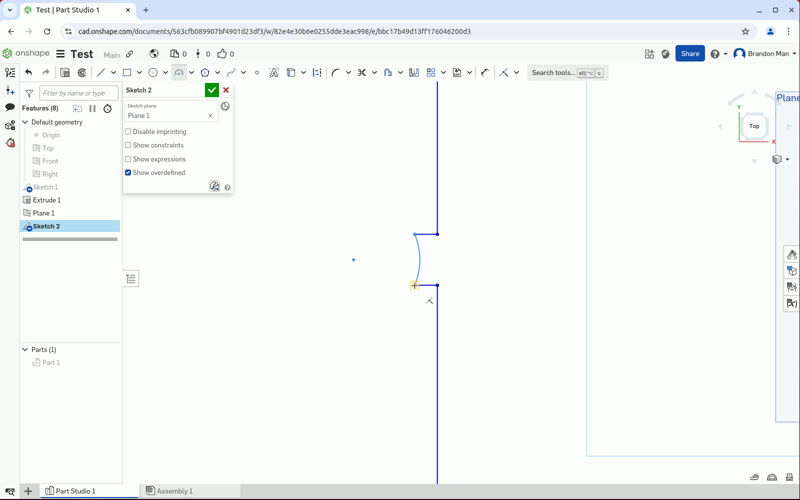
scroll(-6)
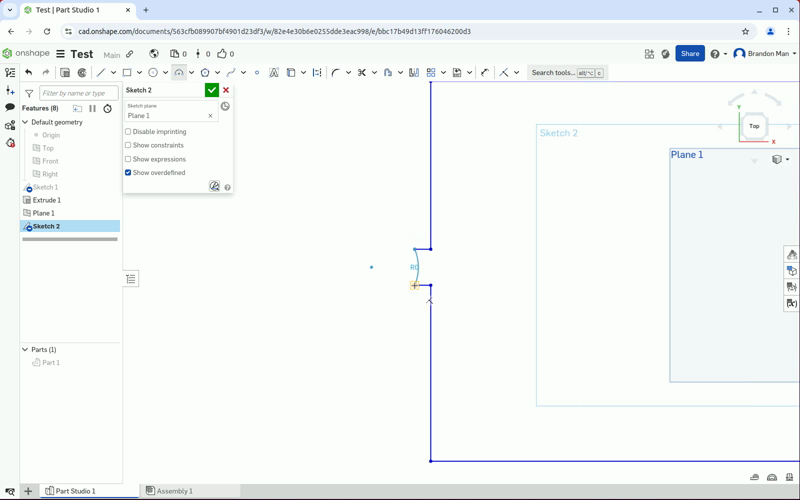
scroll(-6)
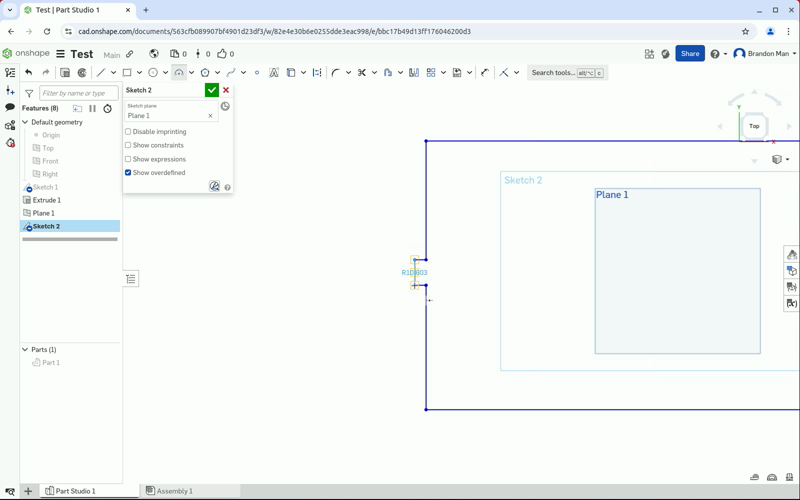
scroll(-6)
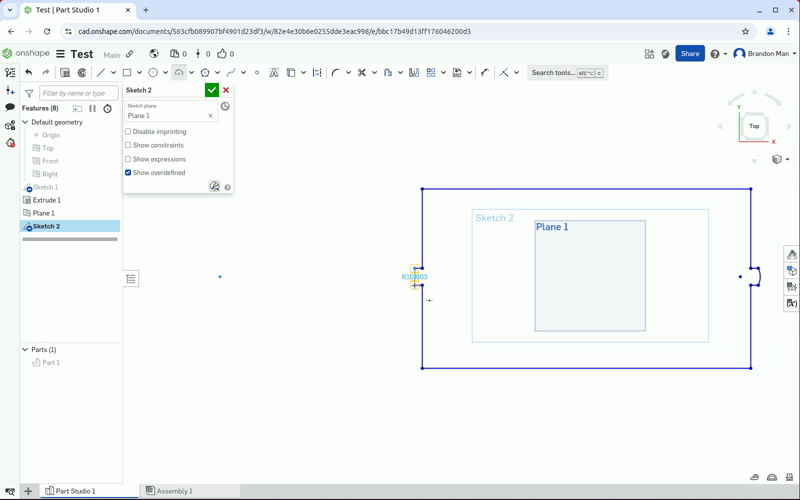
scroll(-6)
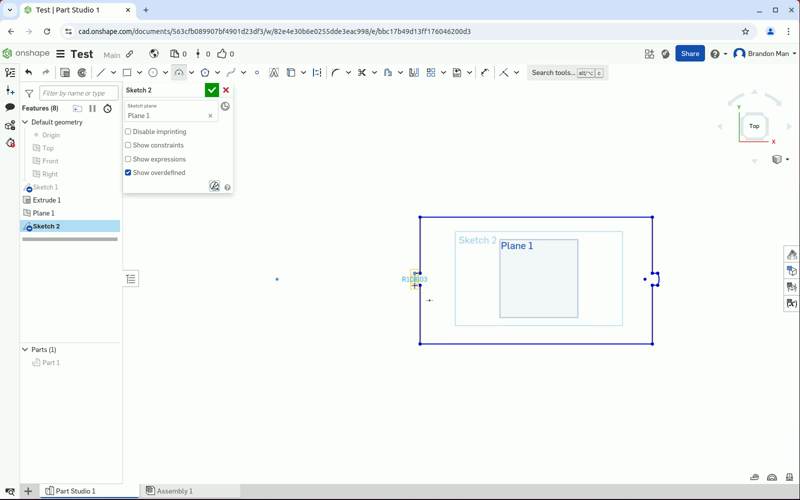
scroll(-6)
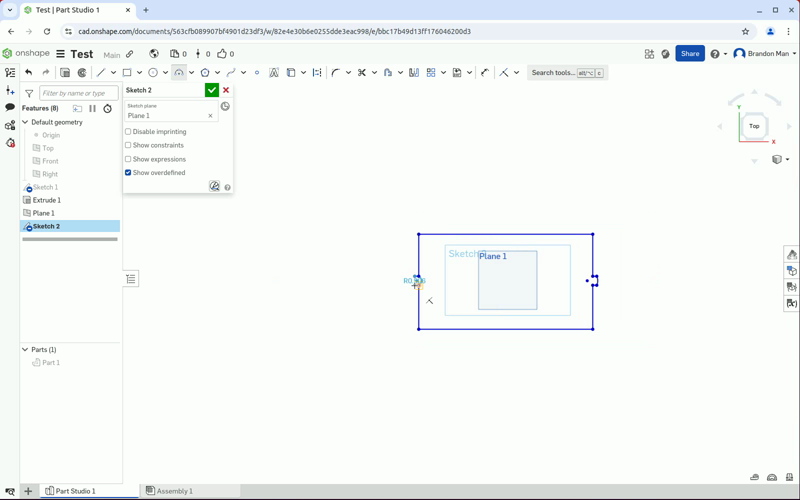
scroll(-6)
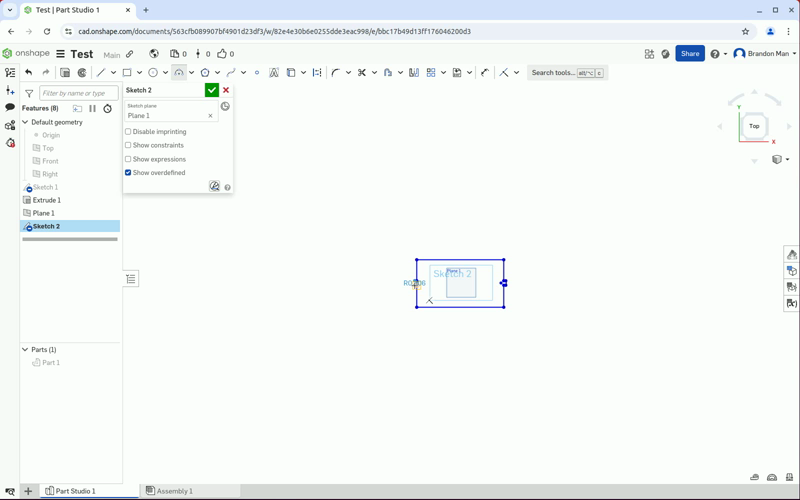
key_down(shift)
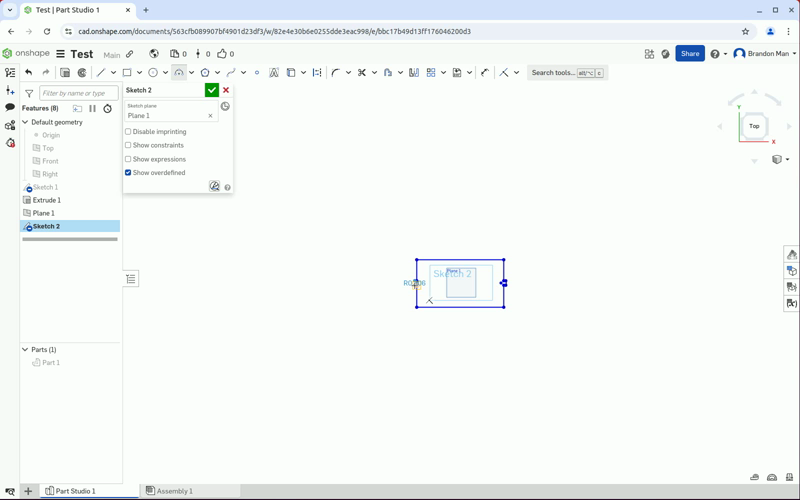
mouse_move(414, 282)
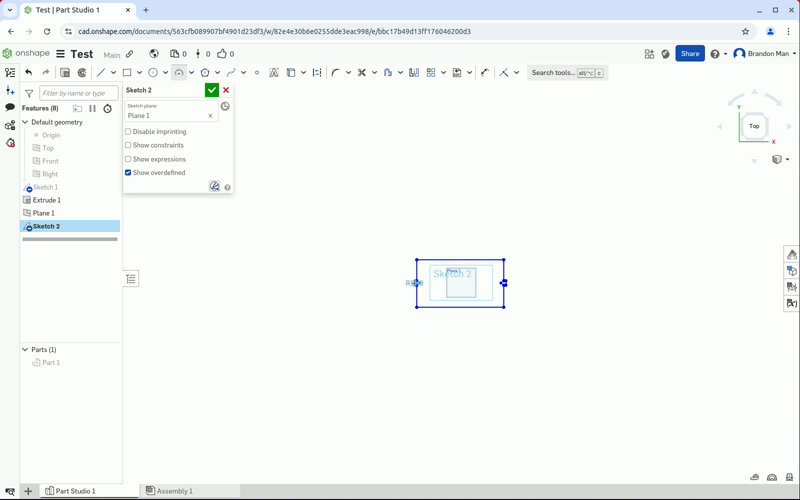
scroll(6)
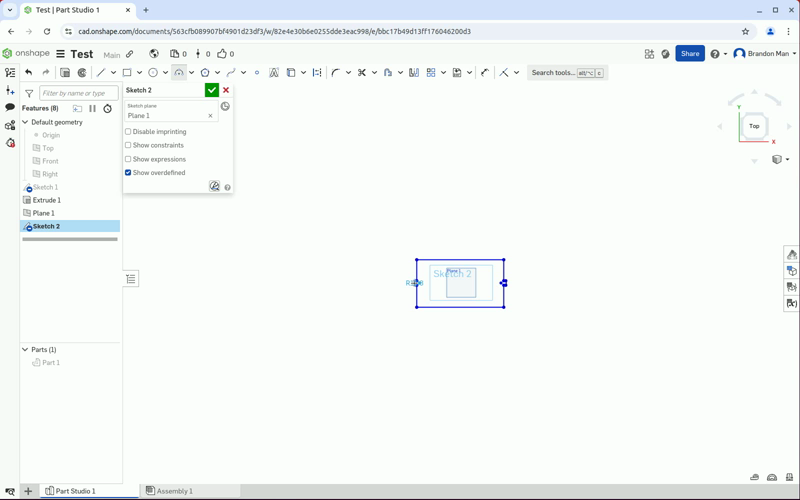
scroll(6)
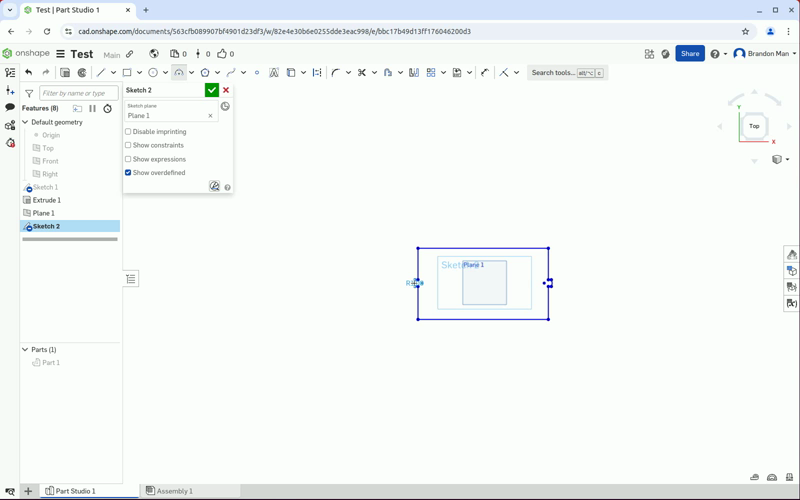
scroll(6)
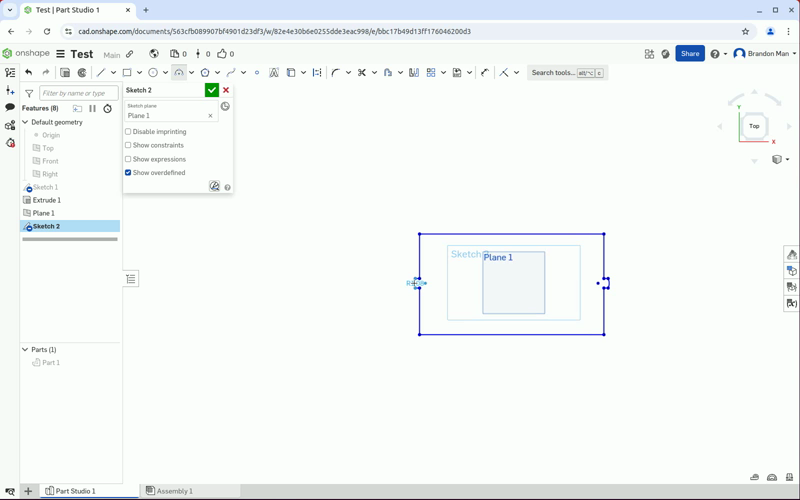
scroll(6)
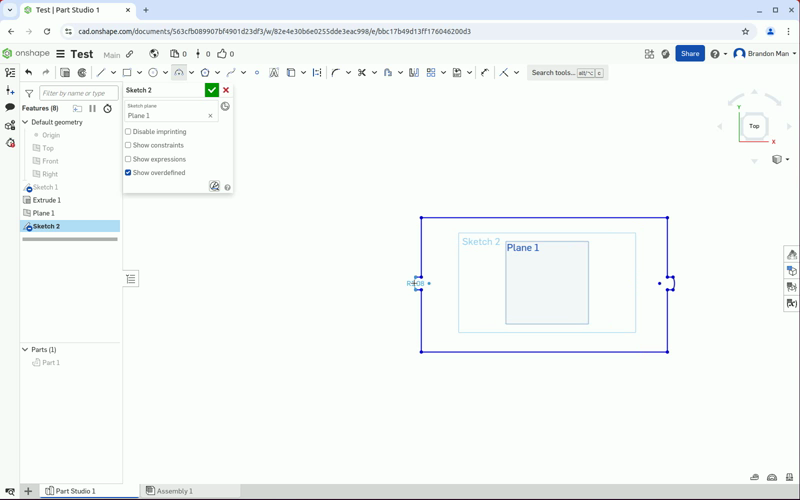
scroll(6)
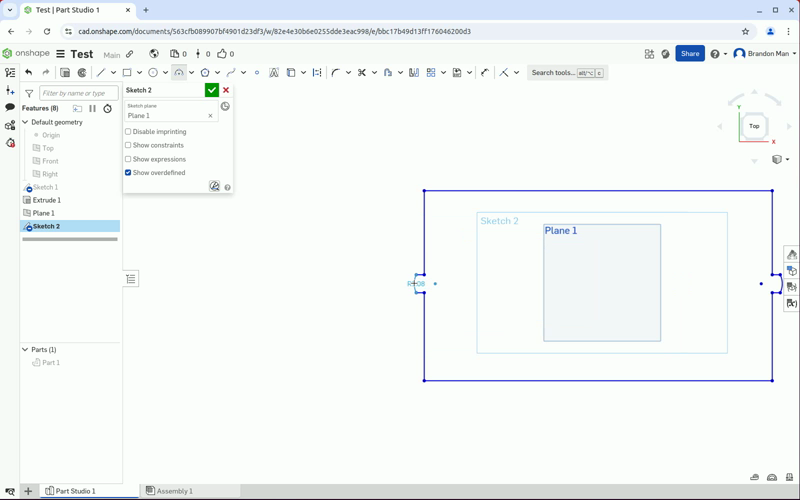
scroll(6)
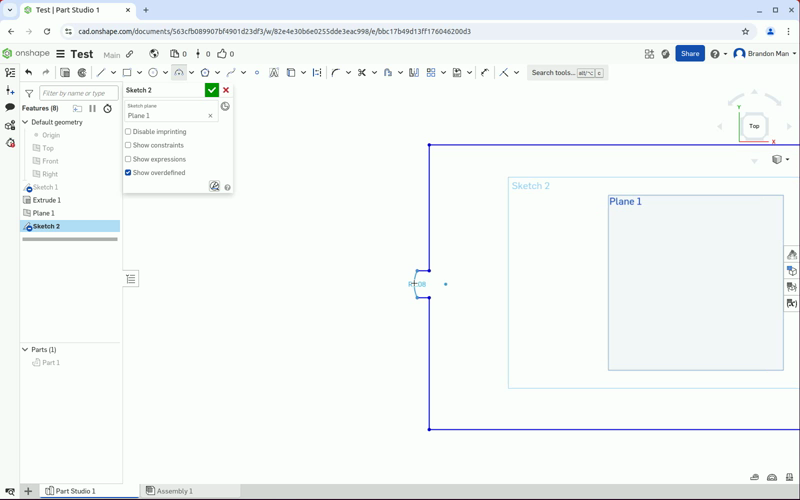
scroll(6)
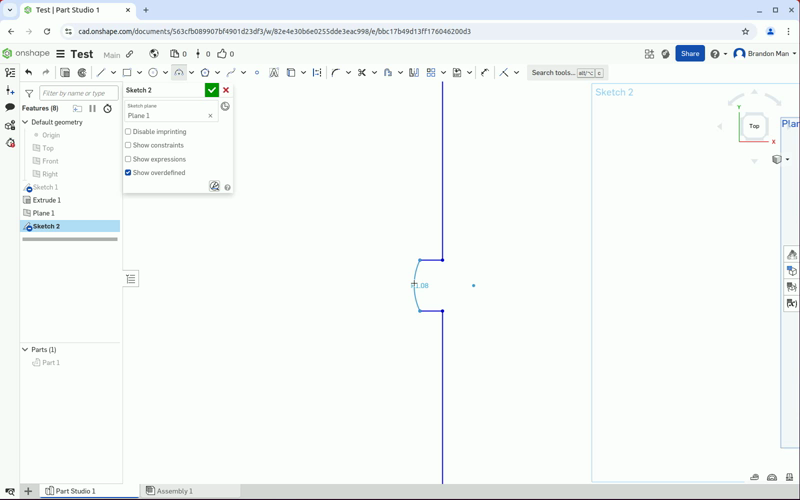
click(414, 282)
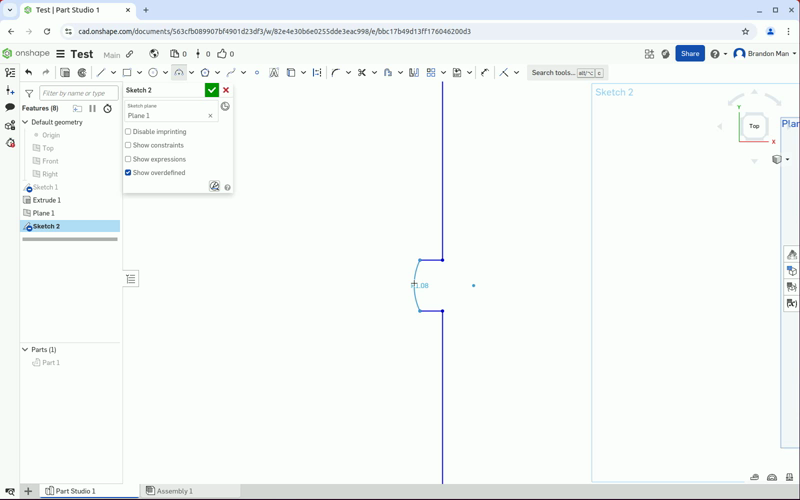
scroll(-6)
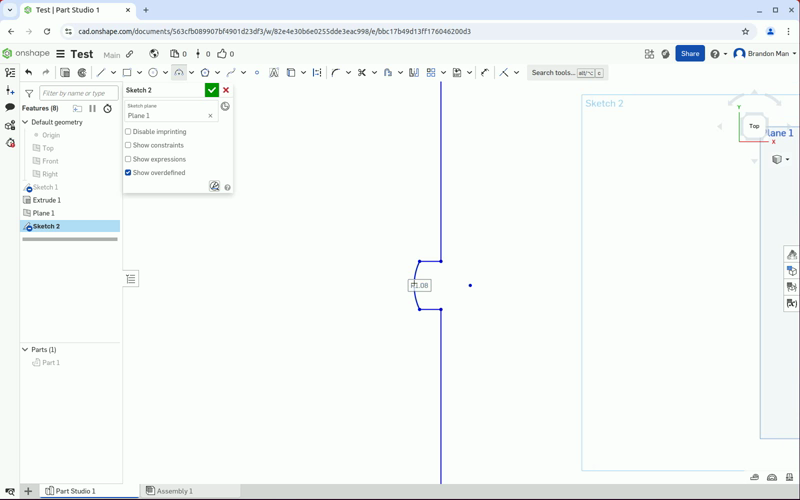
scroll(-6)
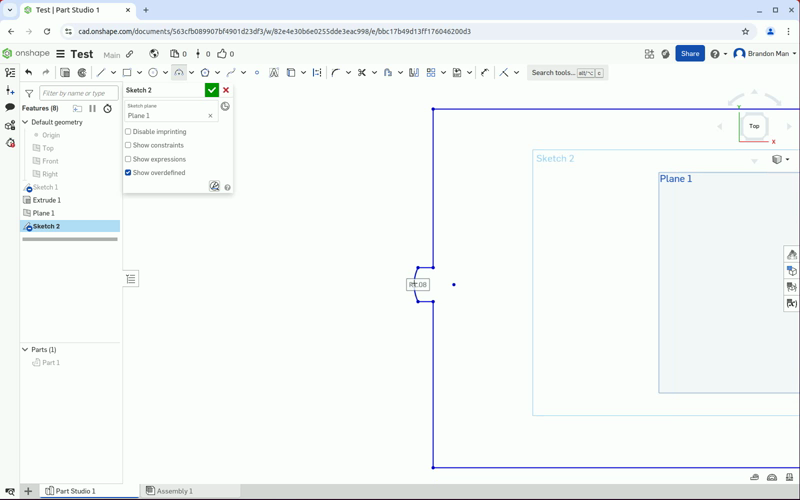
scroll(-6)
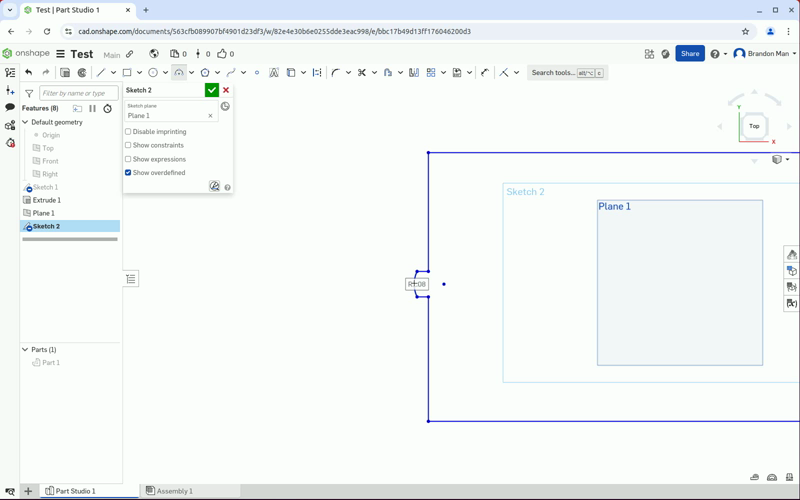
scroll(-6)
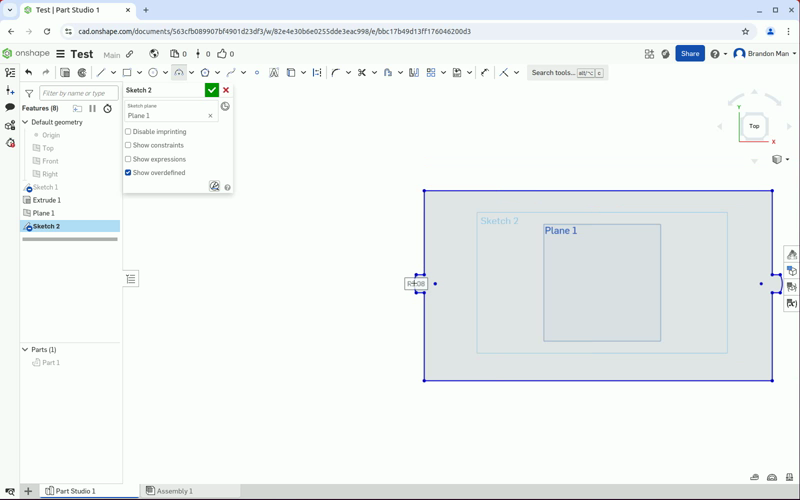
scroll(-6)
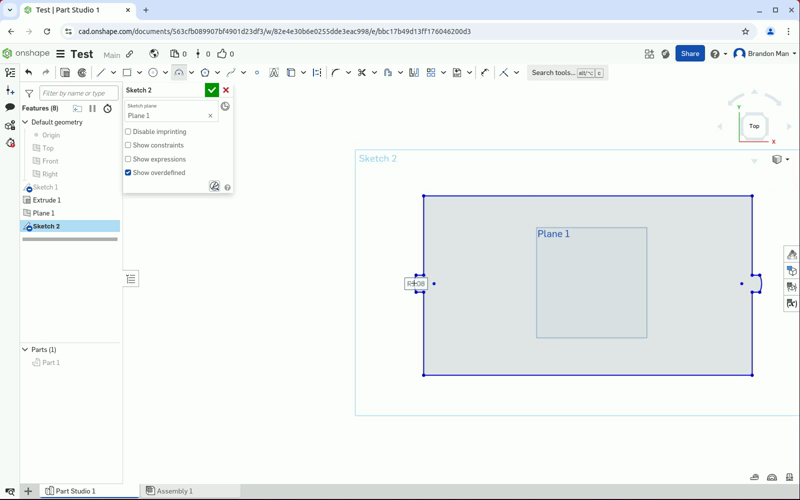
scroll(-6)
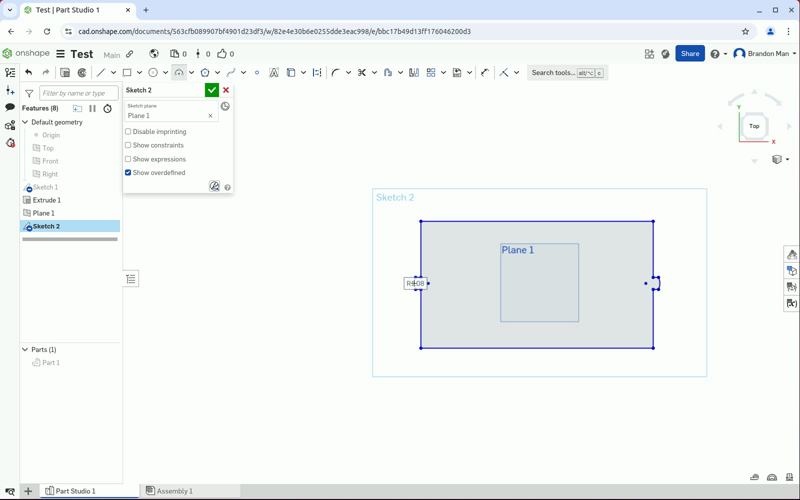
scroll(-6)
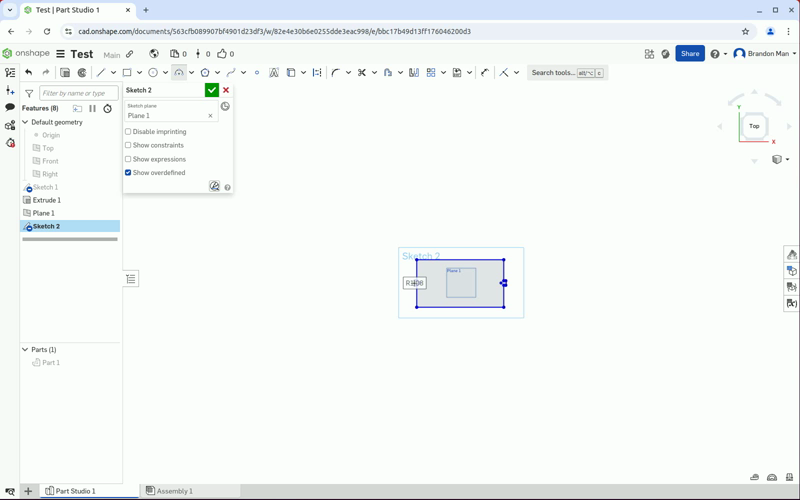
key_up(shift)
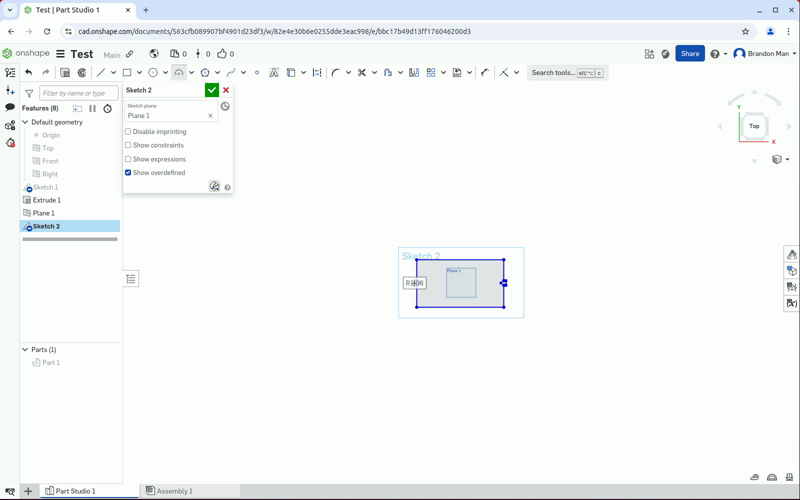
key(esc)
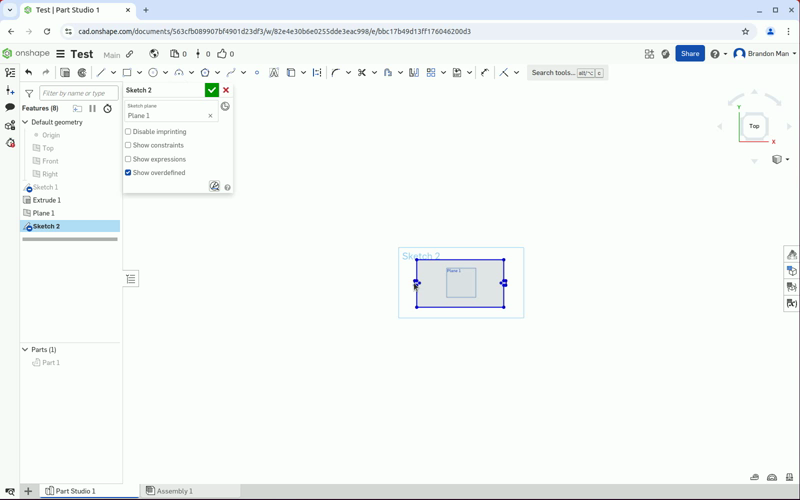
mouse_move(478, 263)
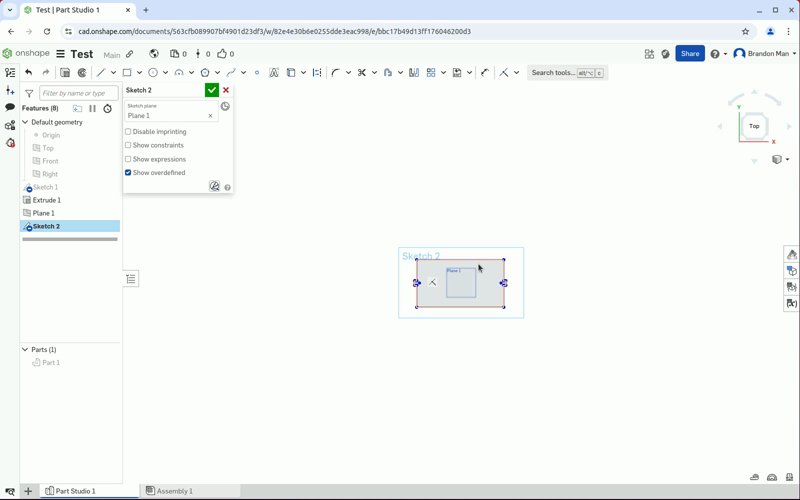
click(478, 263)
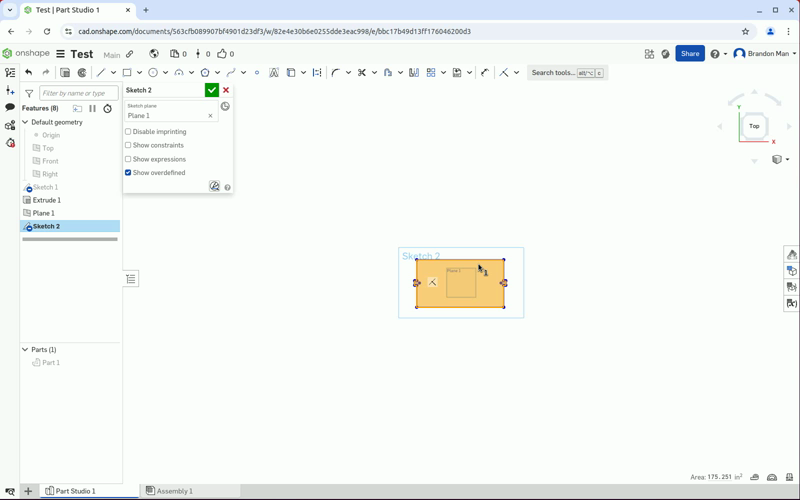
mouse_move(73, 352)
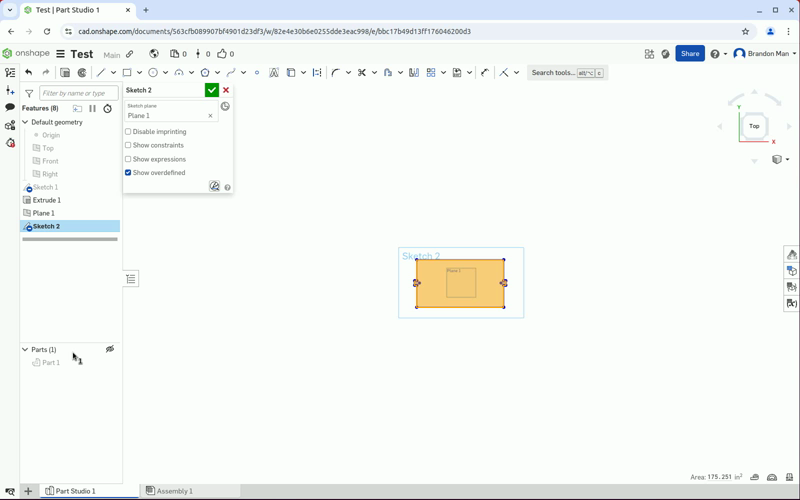
key(shift+y)
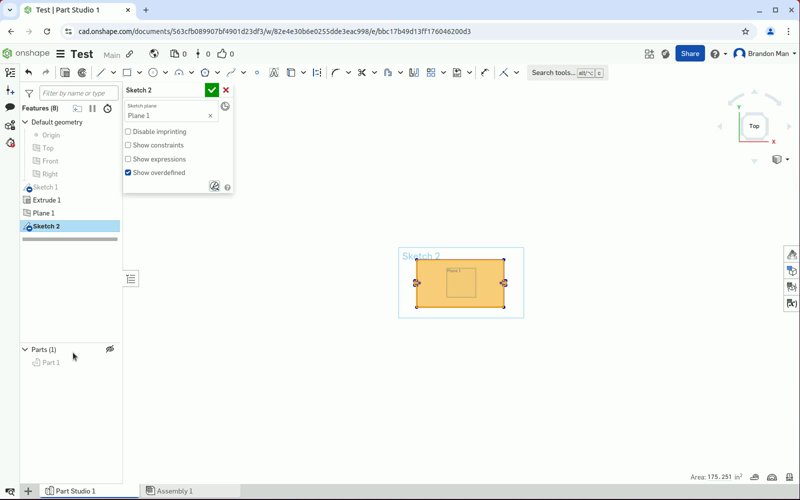
key(shift+e)
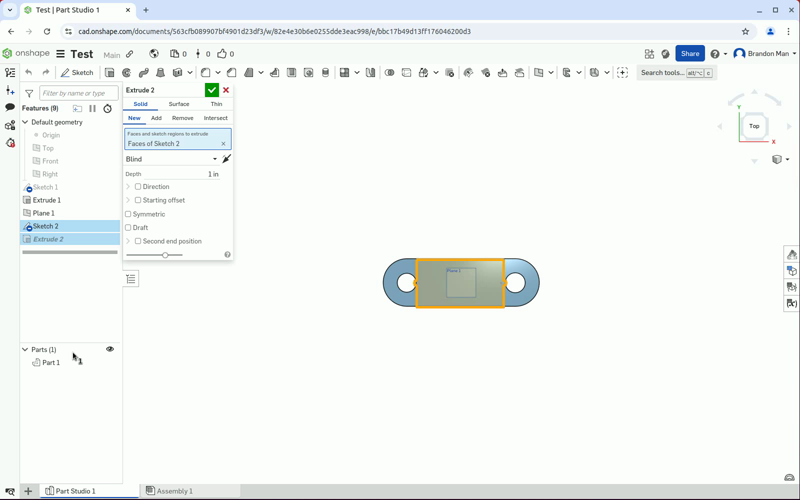
mouse_move(143, 106)
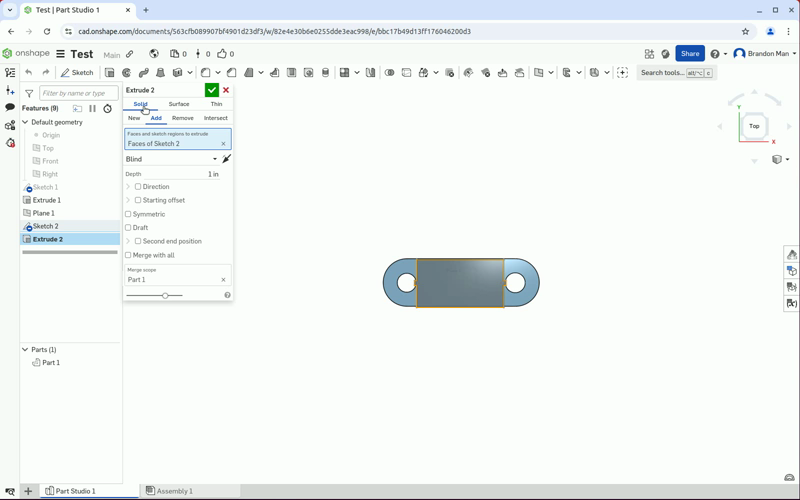
click(143, 106)
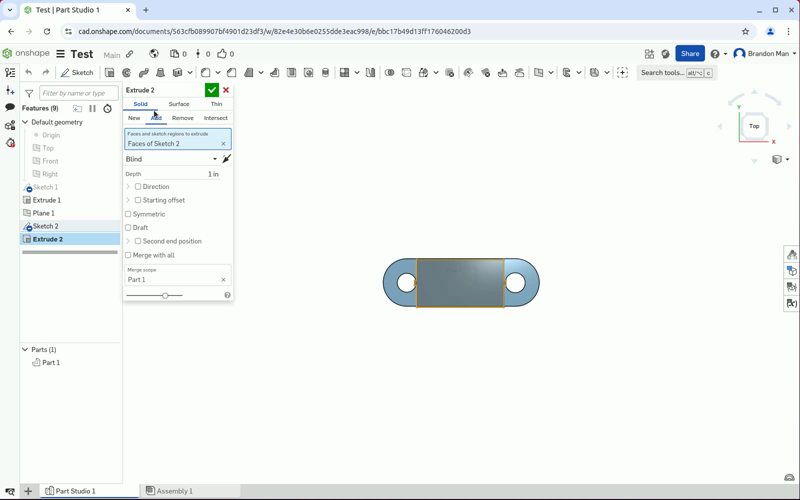
mouse_move(186, 120)
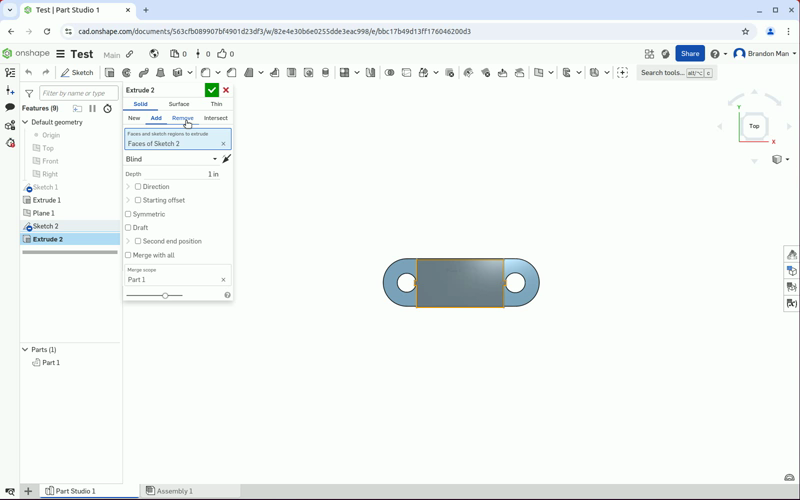
click(186, 120)
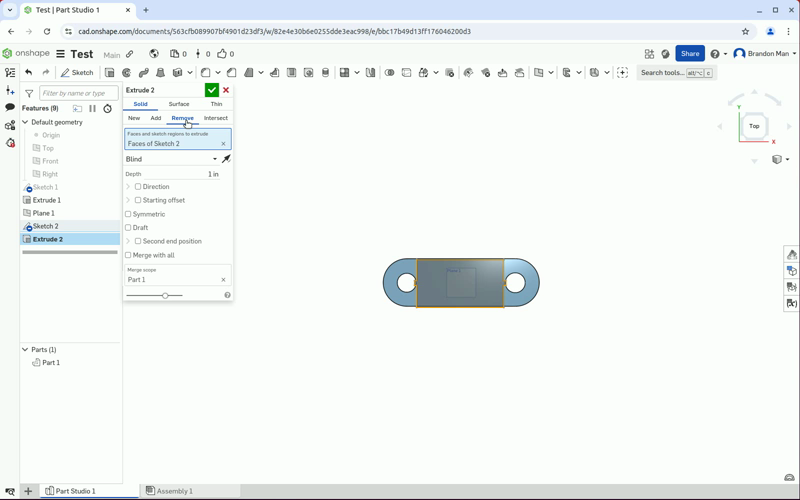
key(tab, 4)
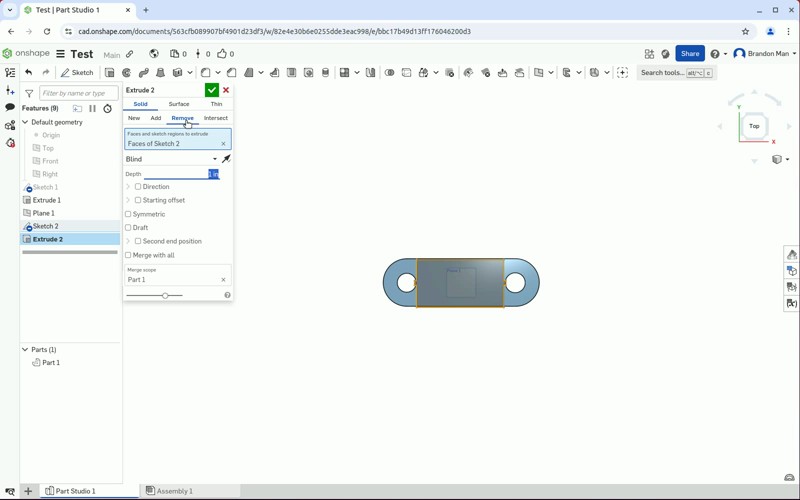
text(17.813)
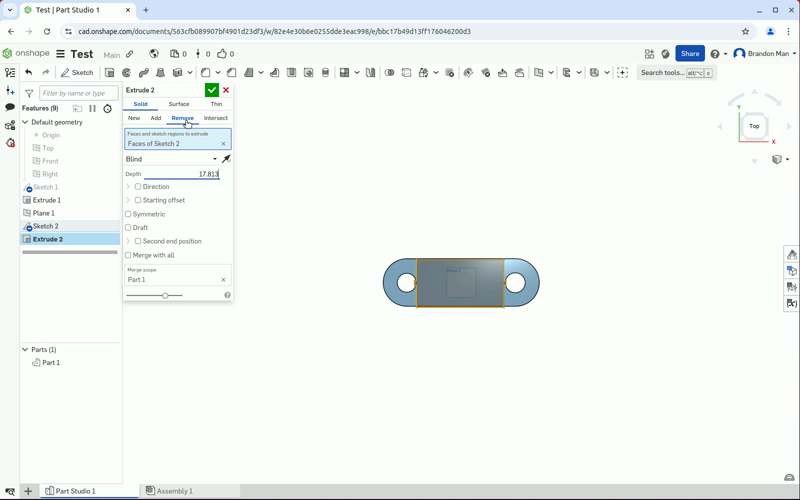
key(tab, 6)
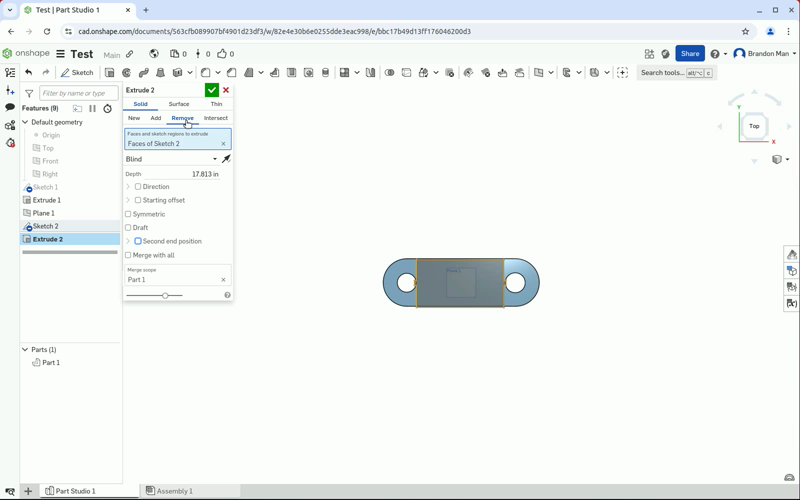
key(space)
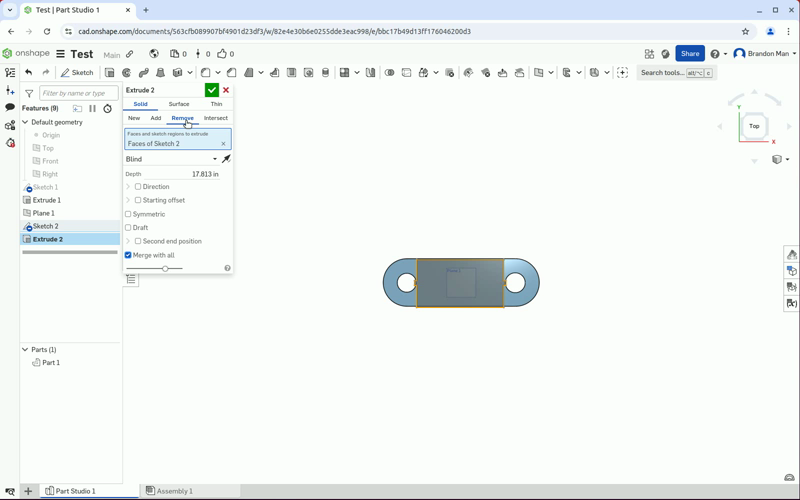
key(enter)
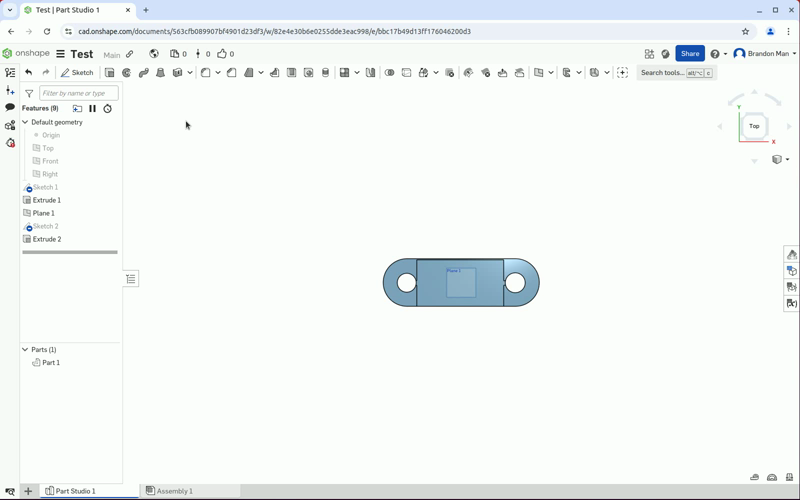
key(shift+h)
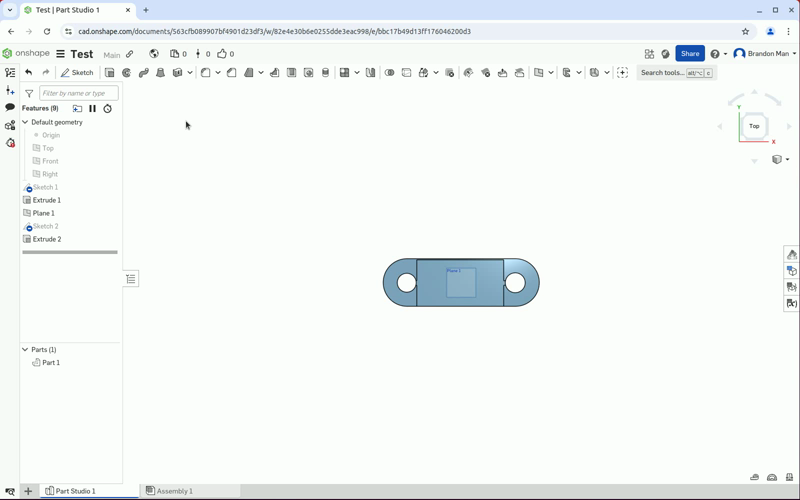
key(shift+h)
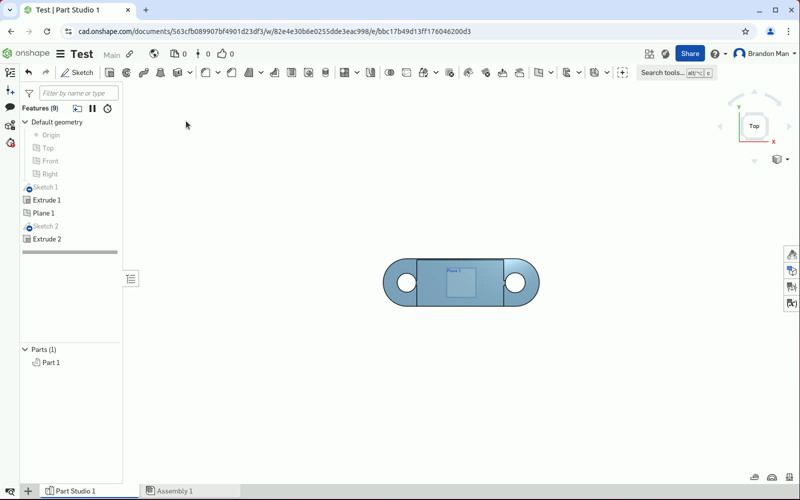
mouse_move(73, 189)
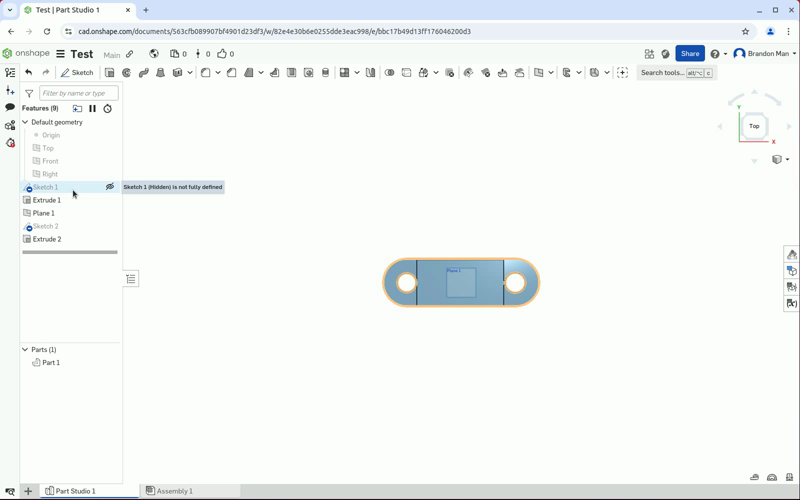
click(73, 189)
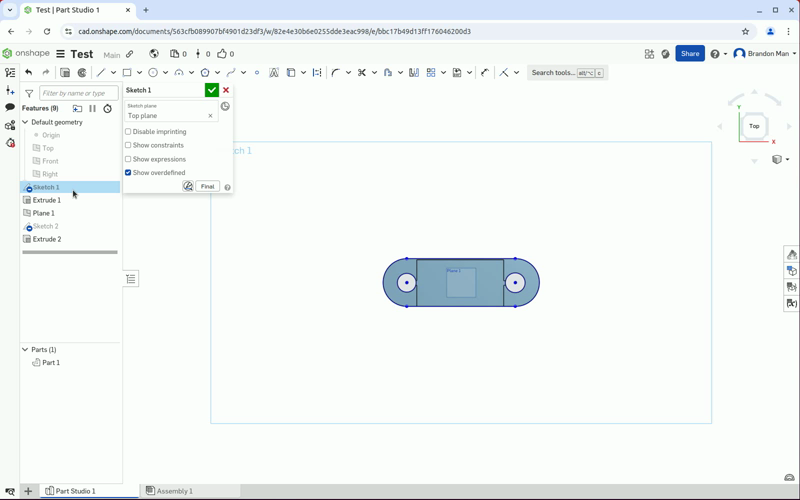
mouse_move(229, 92)
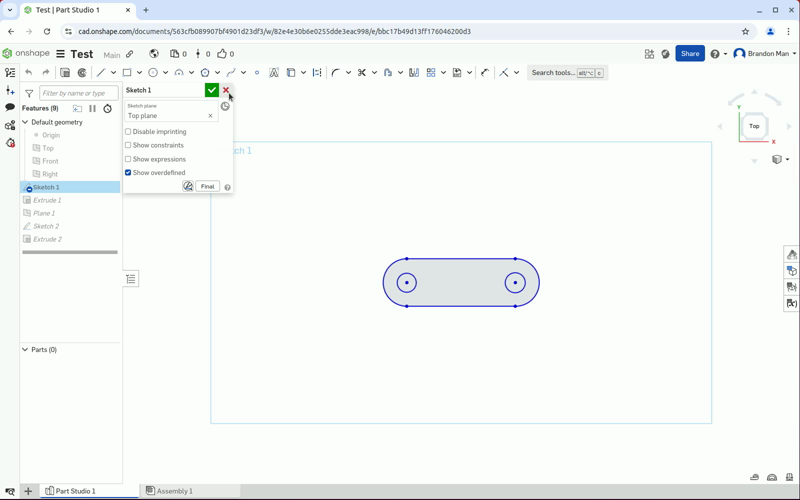
click(229, 92)
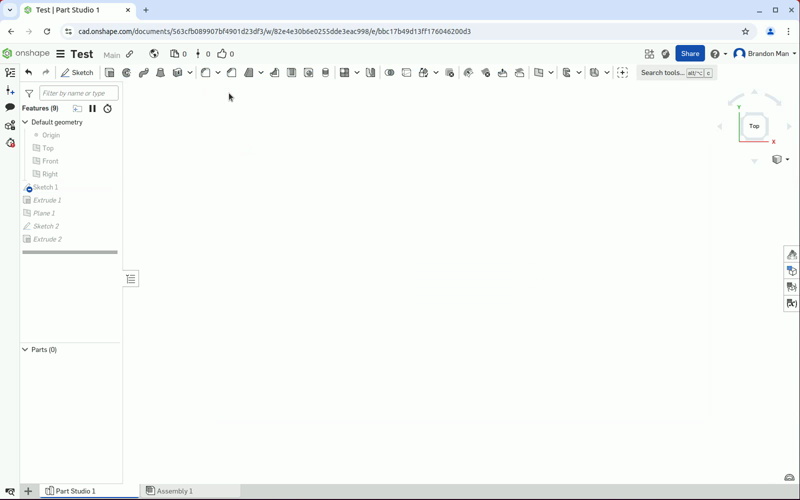
key(shift+s)
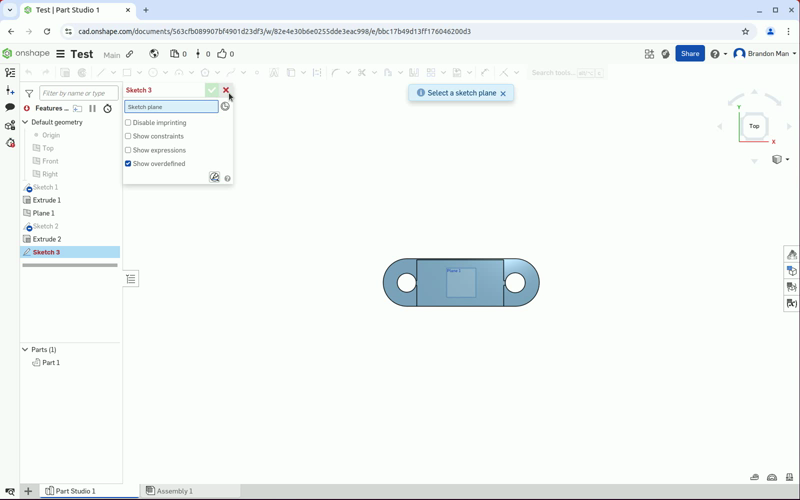
mouse_move(73, 215)
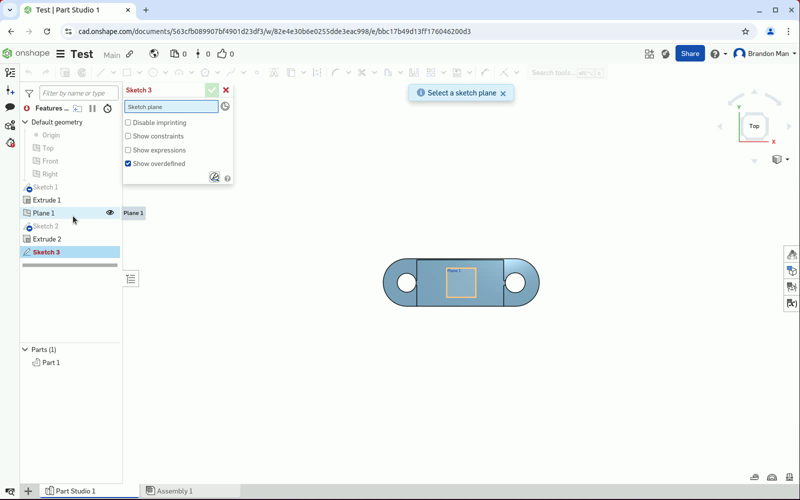
click(73, 215)
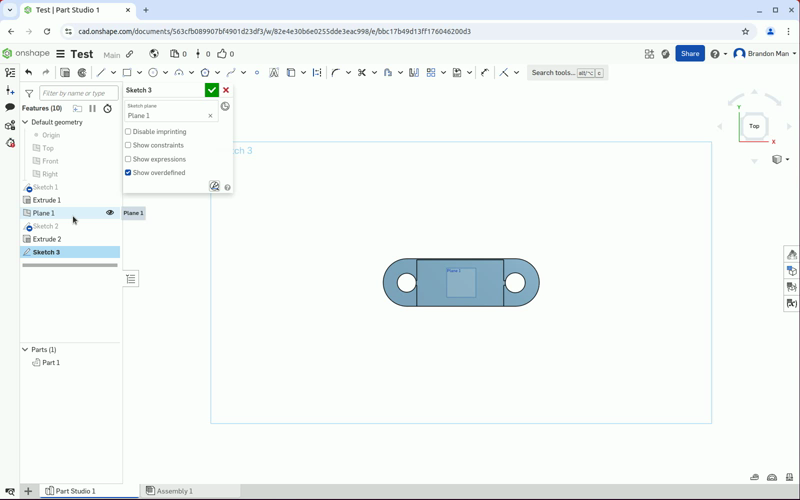
mouse_move(73, 352)
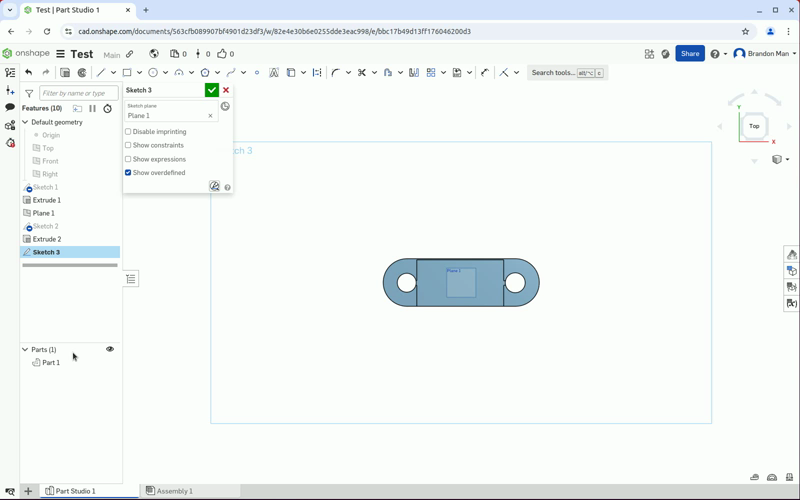
key(y)
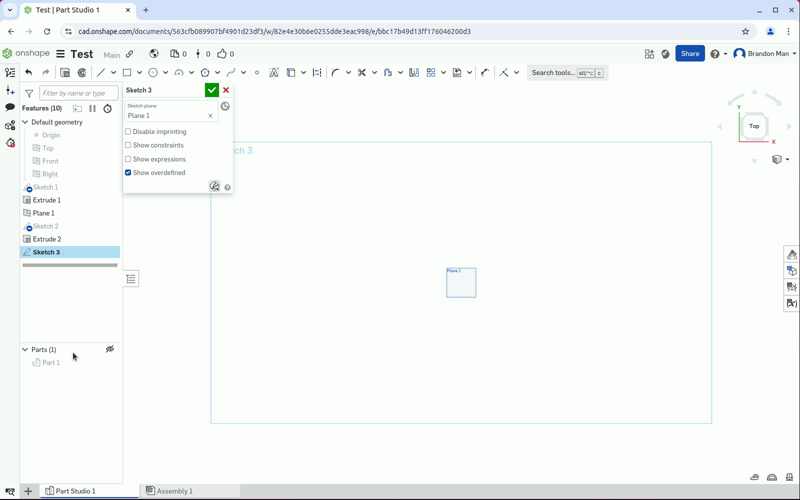
key(a)
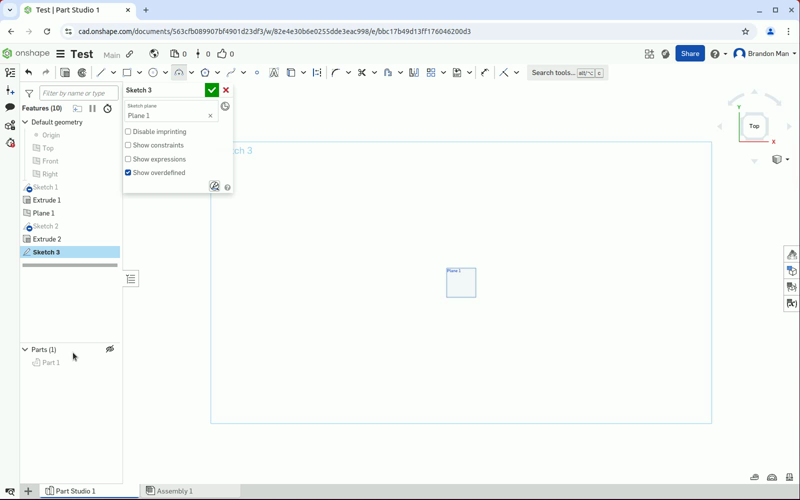
key_down(shift)
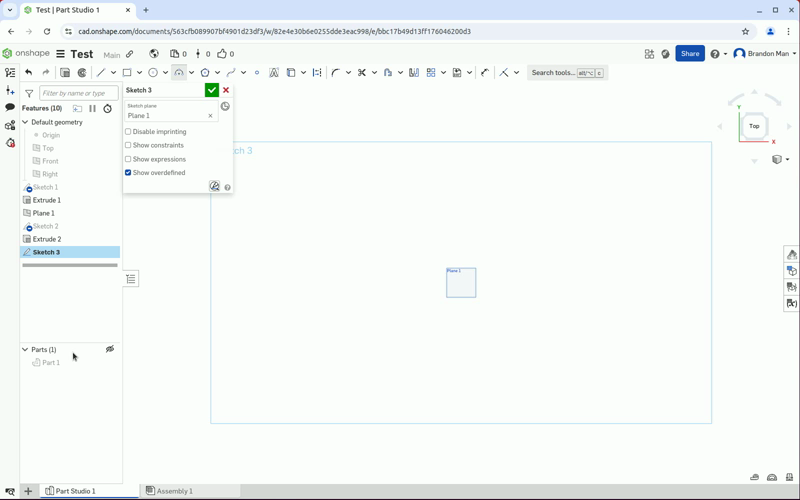
mouse_move(414, 285)
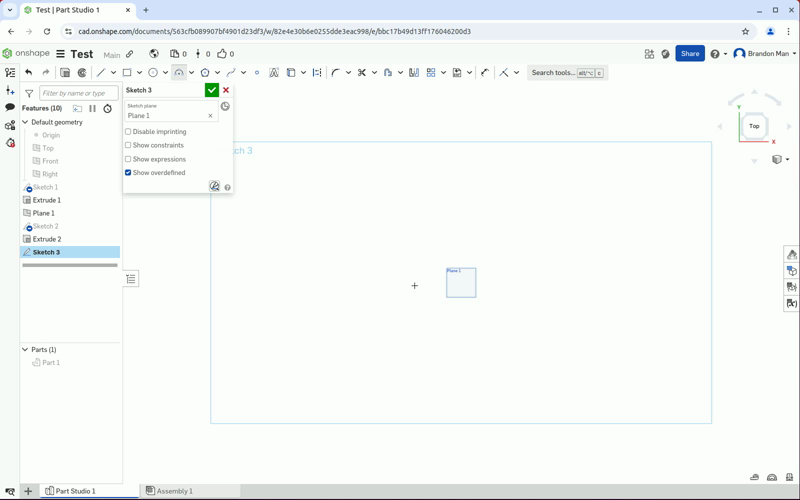
click(414, 285)
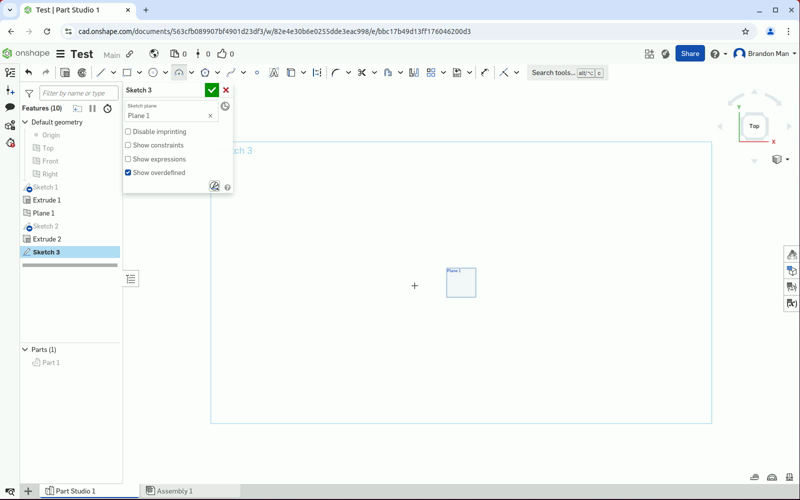
key_up(shift)
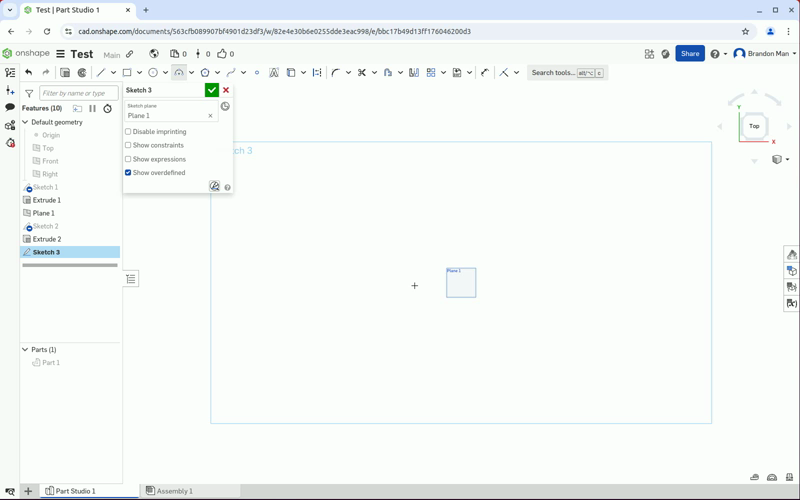
key_down(shift)
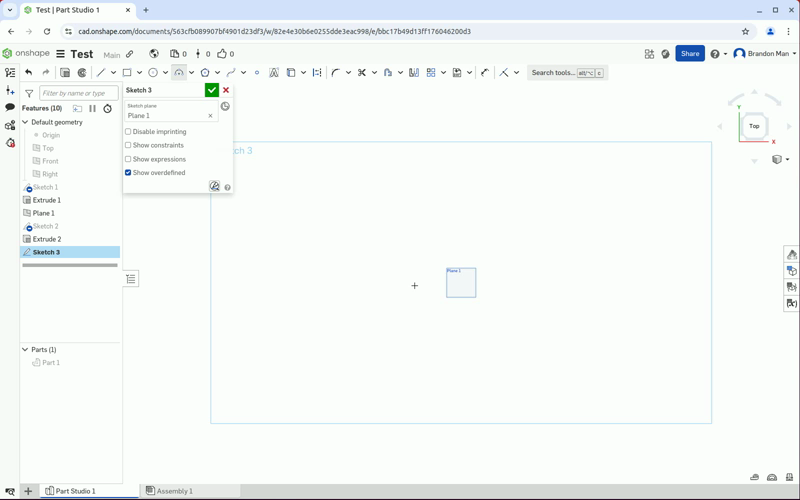
mouse_move(414, 279)
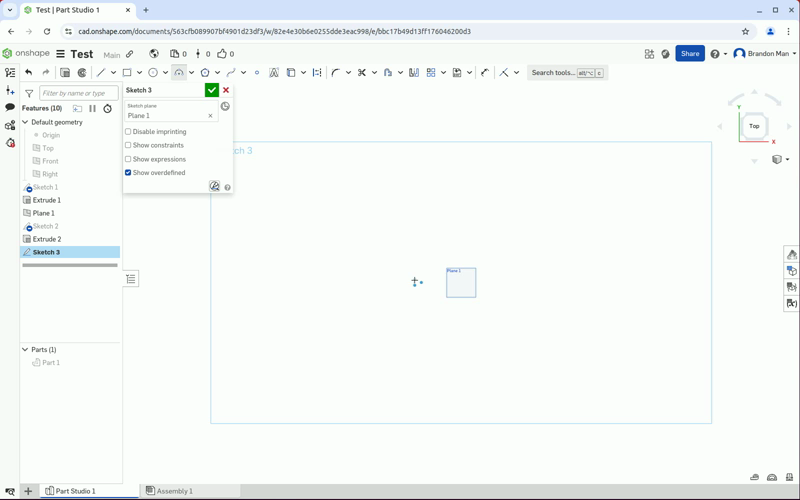
scroll(6)
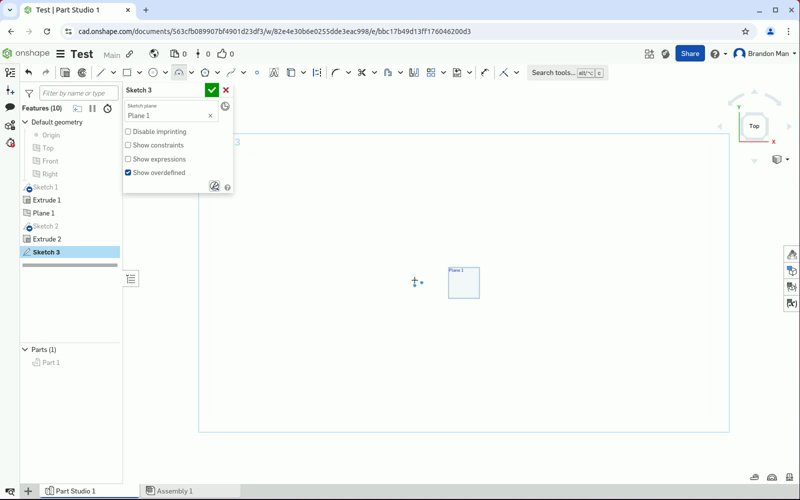
scroll(6)
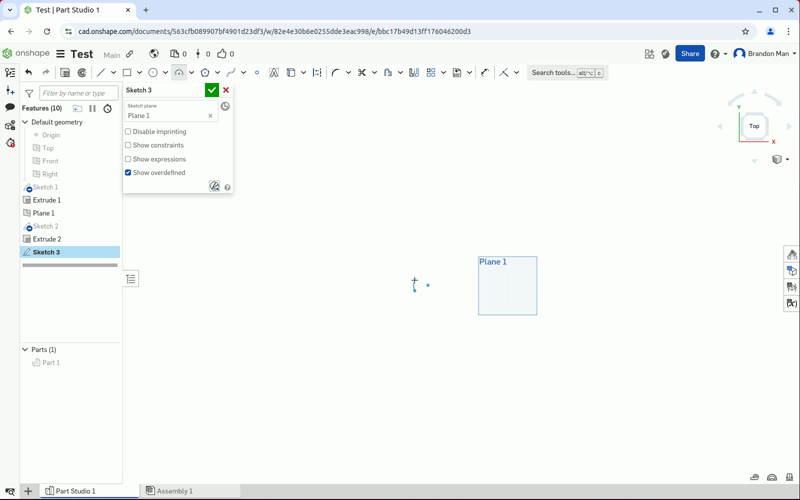
scroll(6)
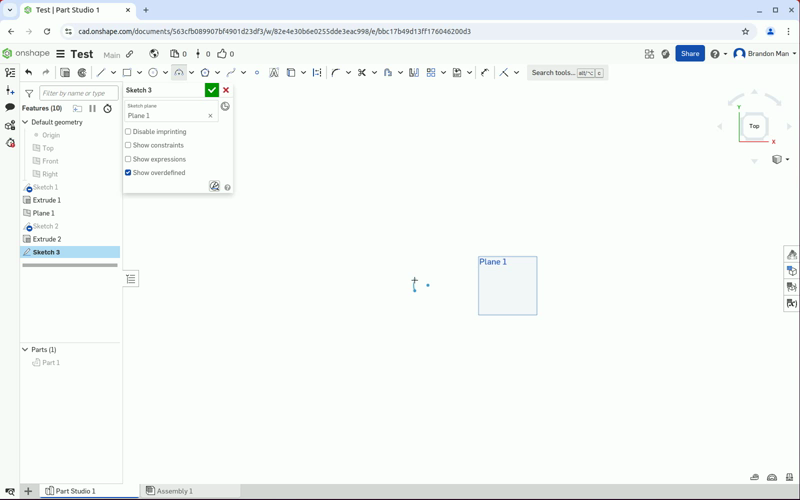
scroll(6)
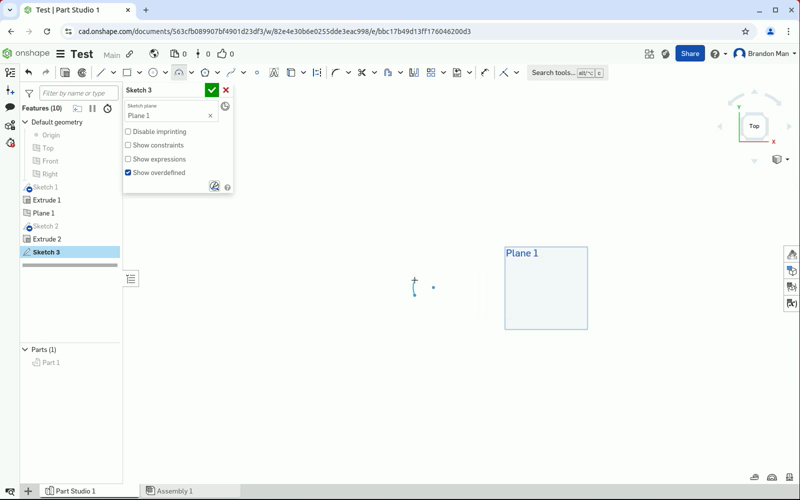
scroll(6)
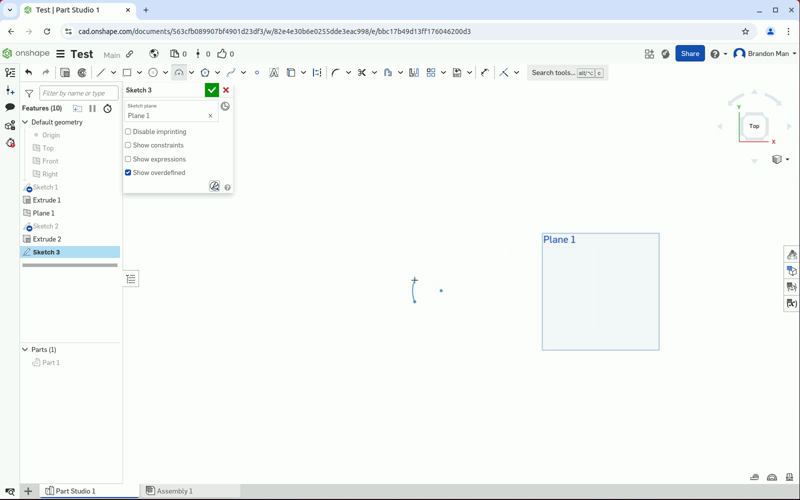
scroll(6)
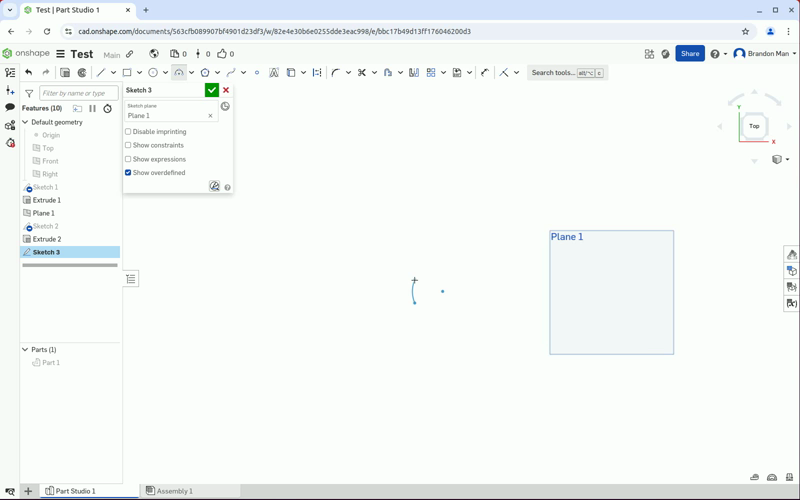
scroll(6)
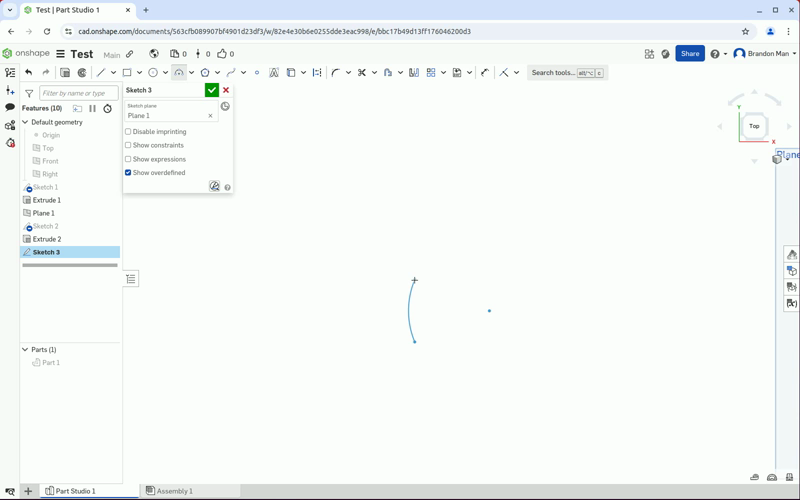
click(414, 279)
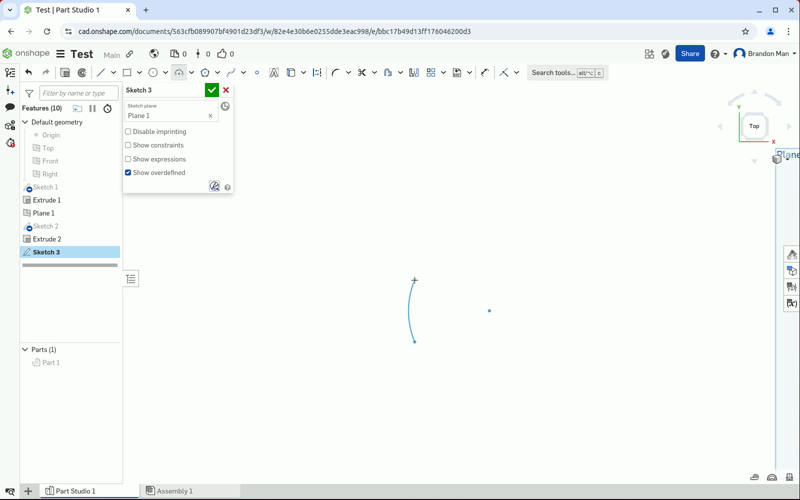
scroll(-6)
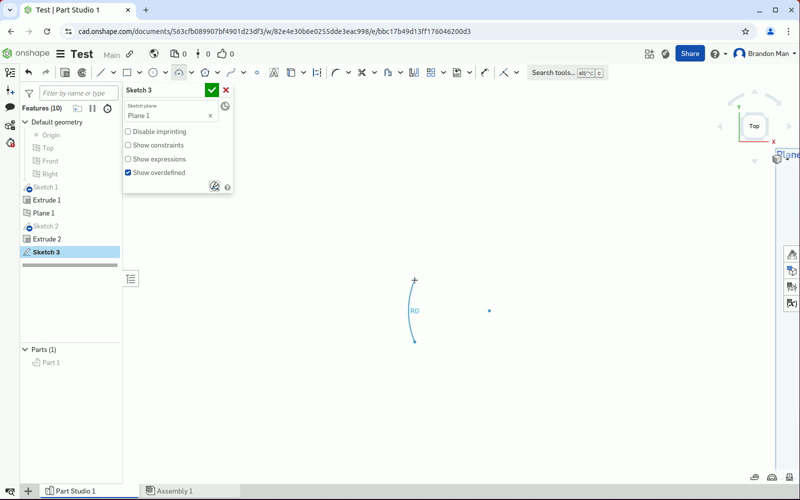
scroll(-6)
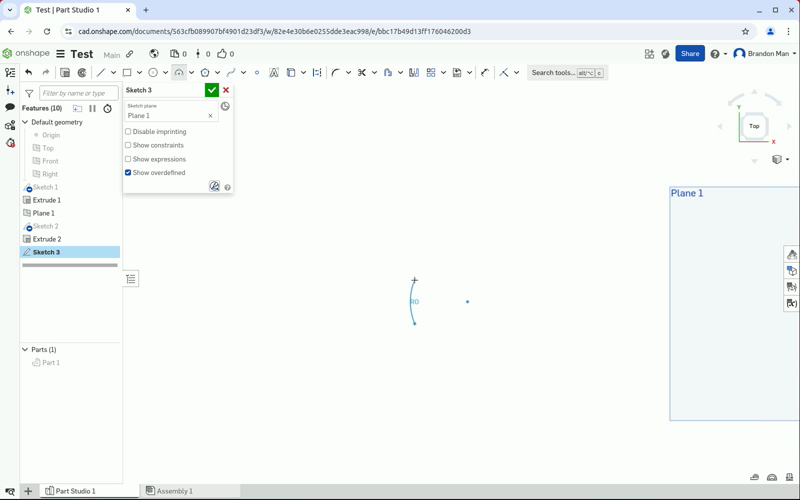
scroll(-6)
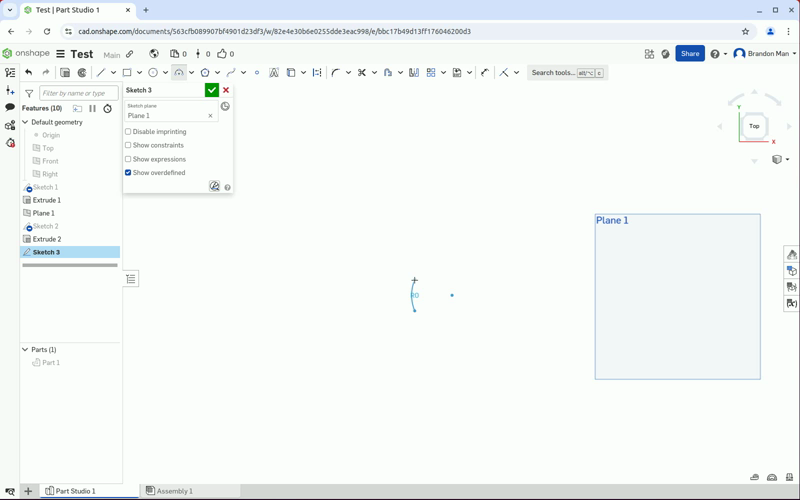
scroll(-6)
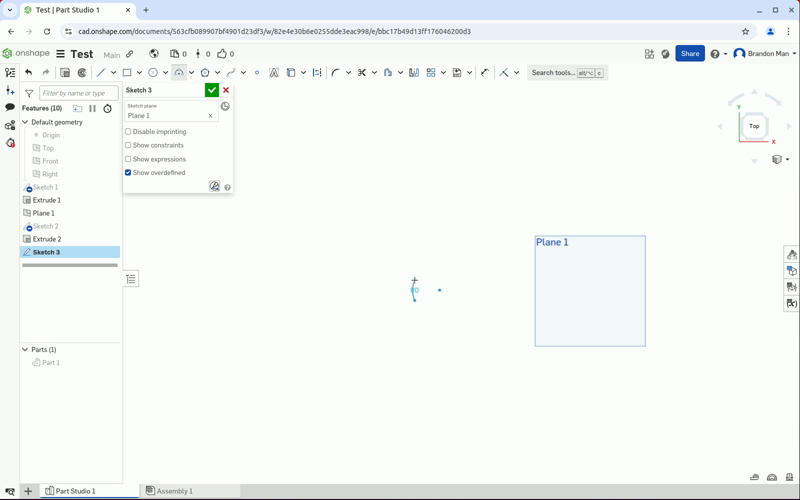
scroll(-6)
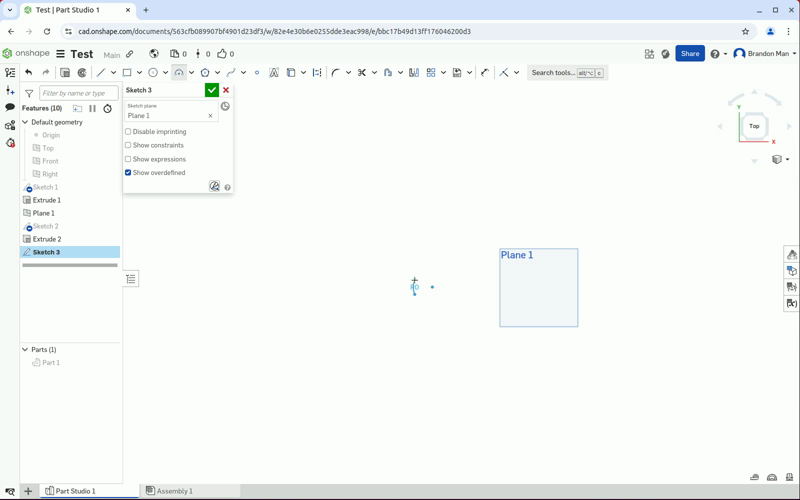
scroll(-6)
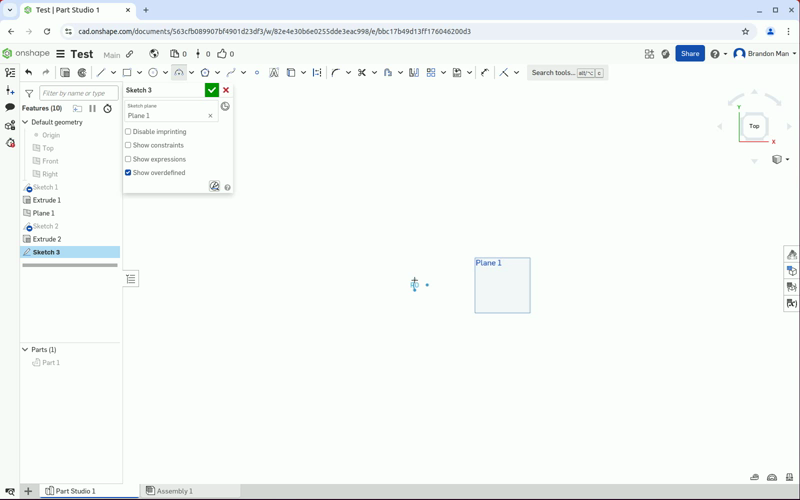
scroll(-6)
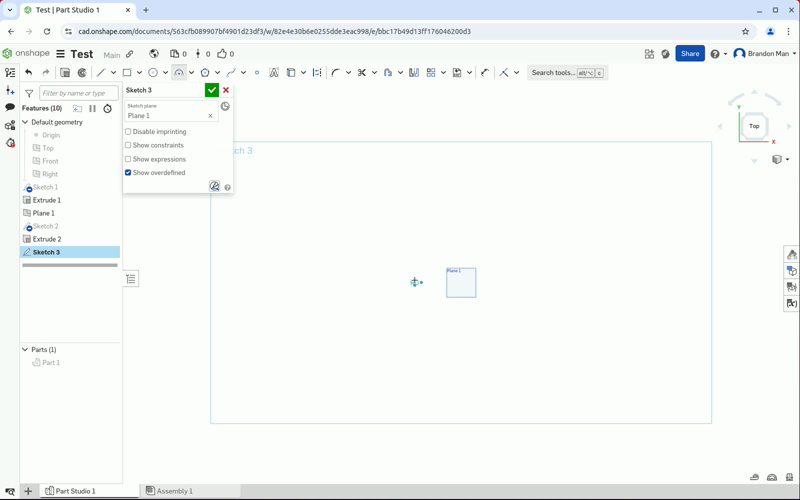
mouse_move(416, 282)
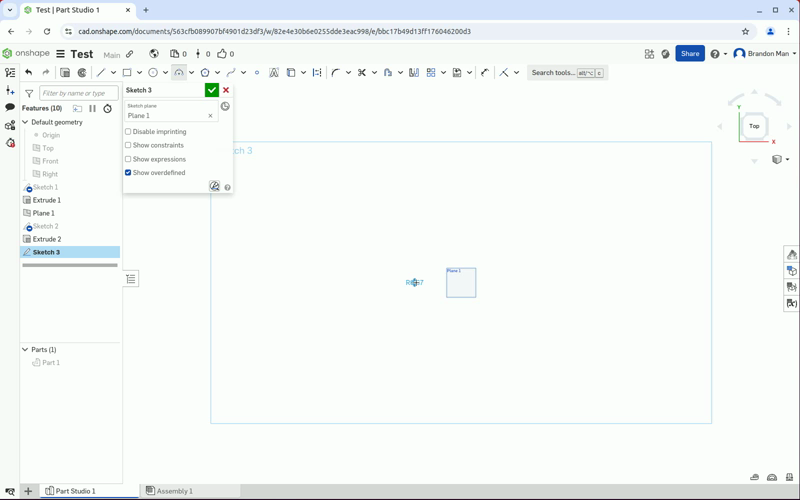
scroll(6)
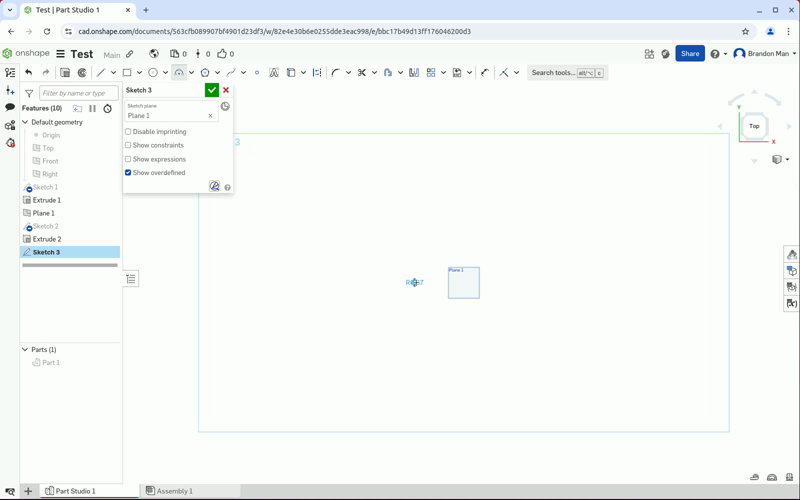
scroll(6)
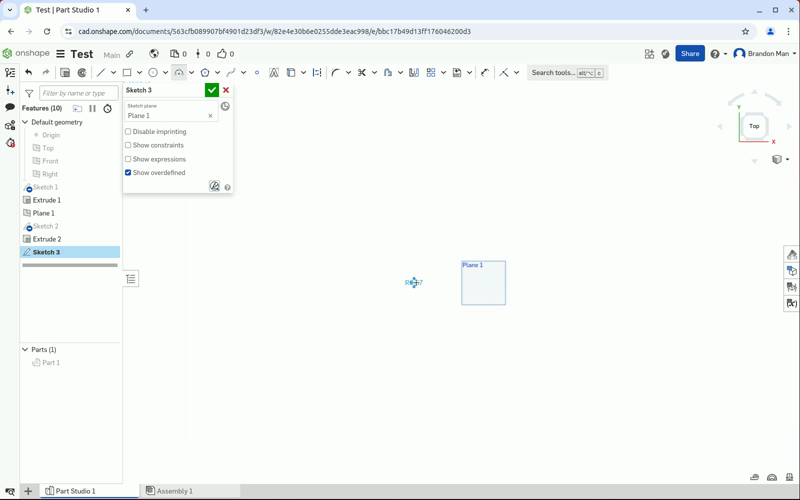
scroll(6)
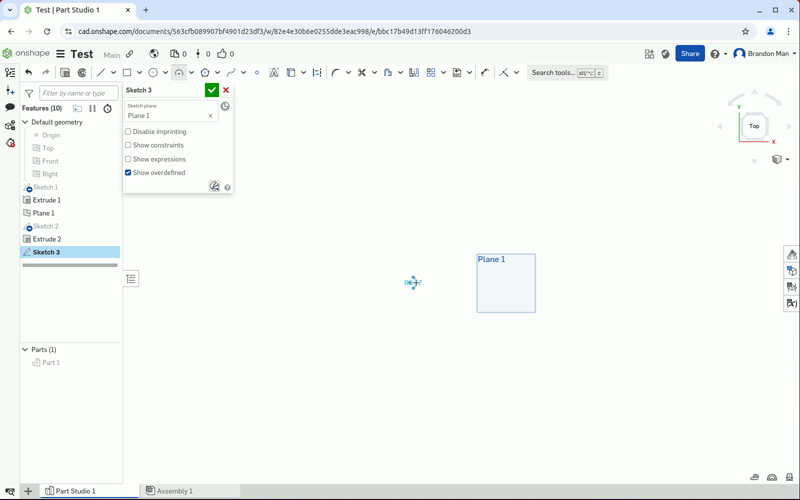
scroll(6)
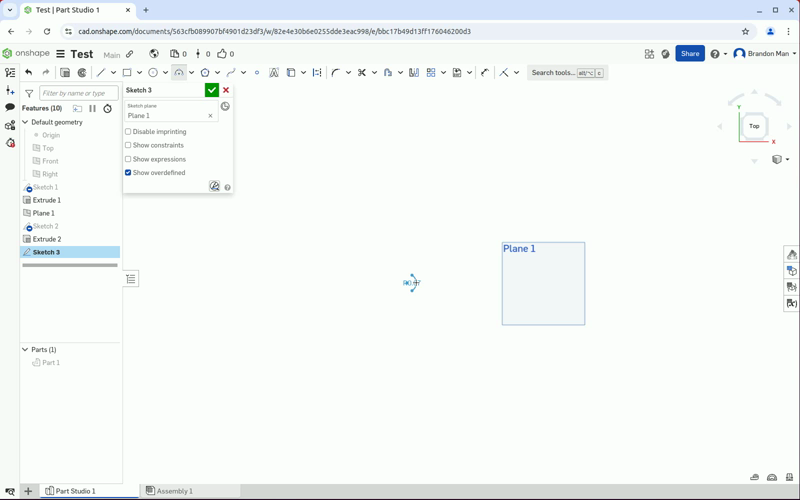
scroll(6)
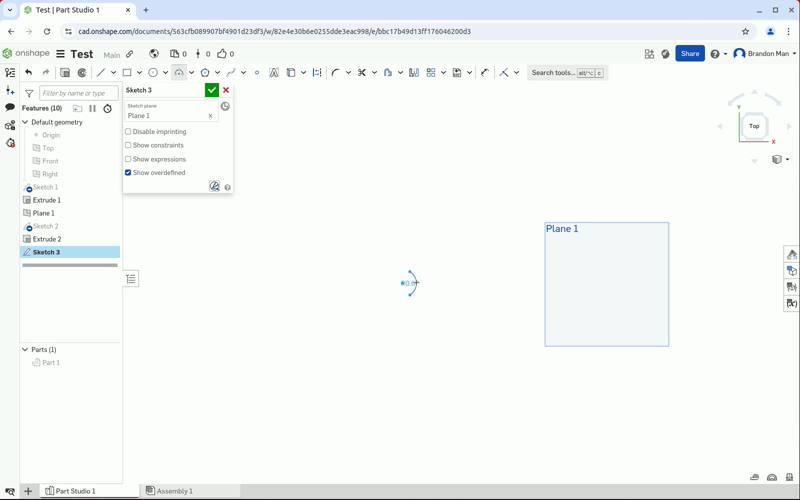
scroll(6)
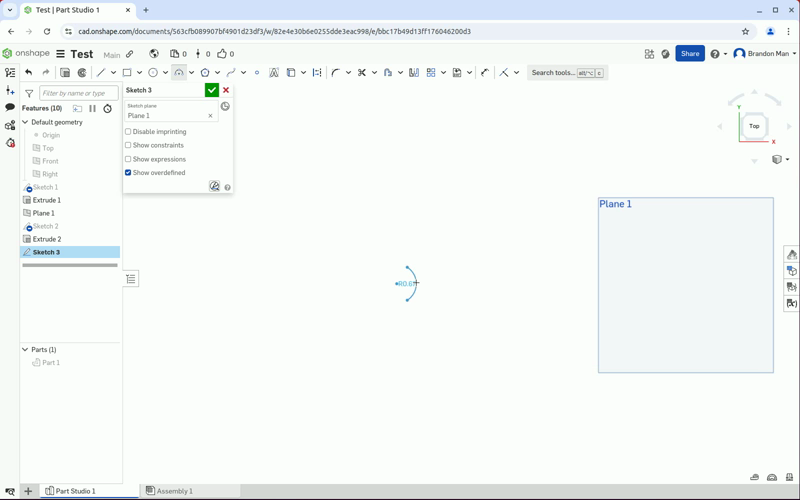
scroll(6)
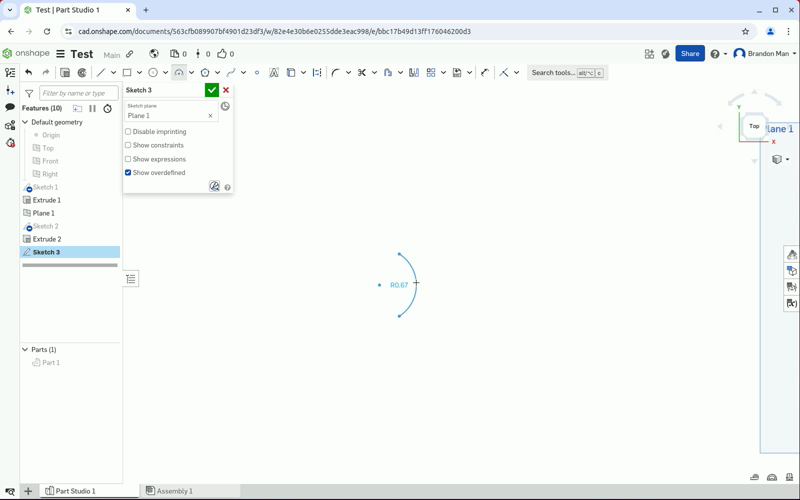
click(416, 282)
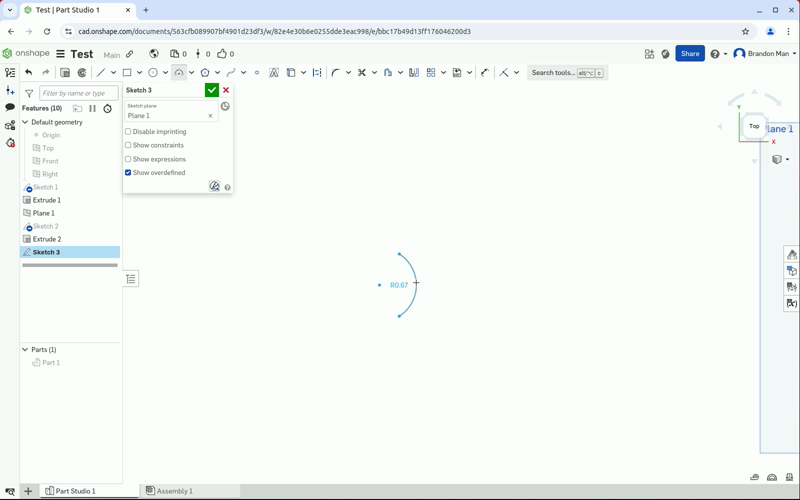
scroll(-6)
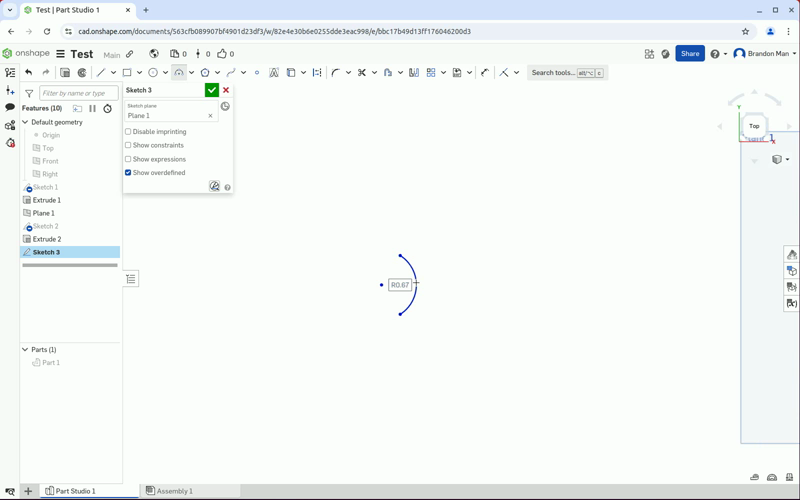
scroll(-6)
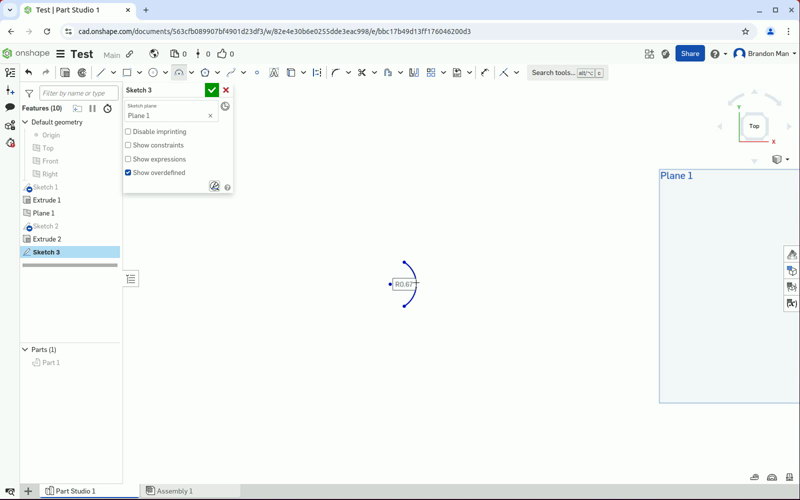
scroll(-6)
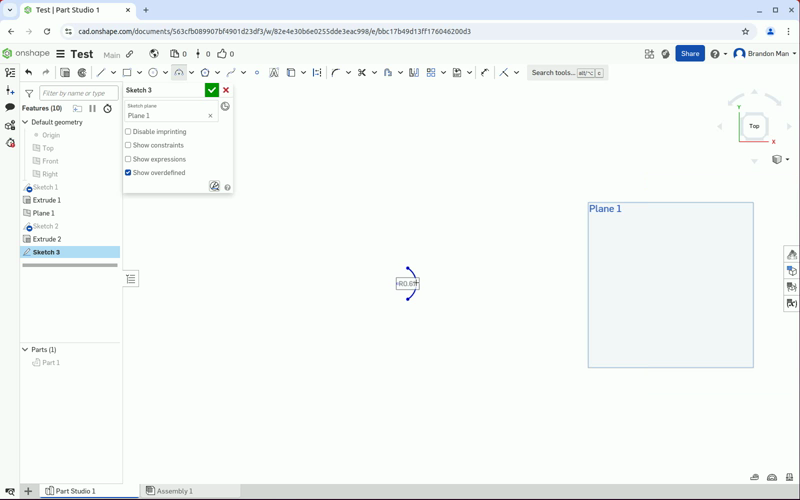
scroll(-6)
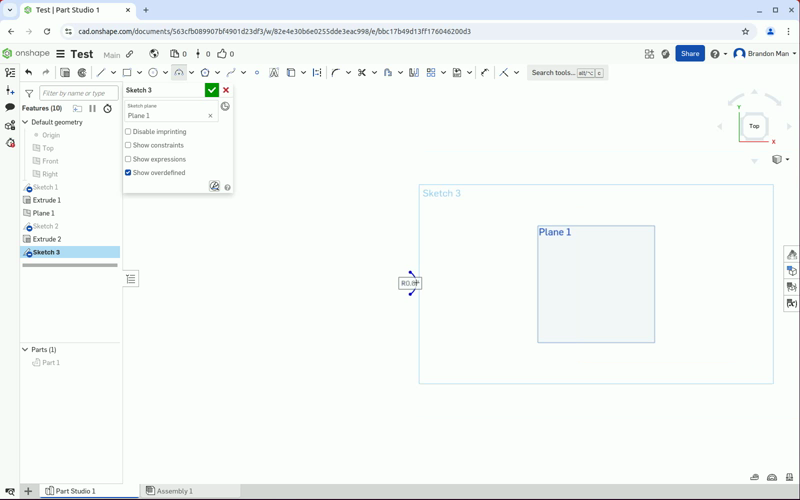
scroll(-6)
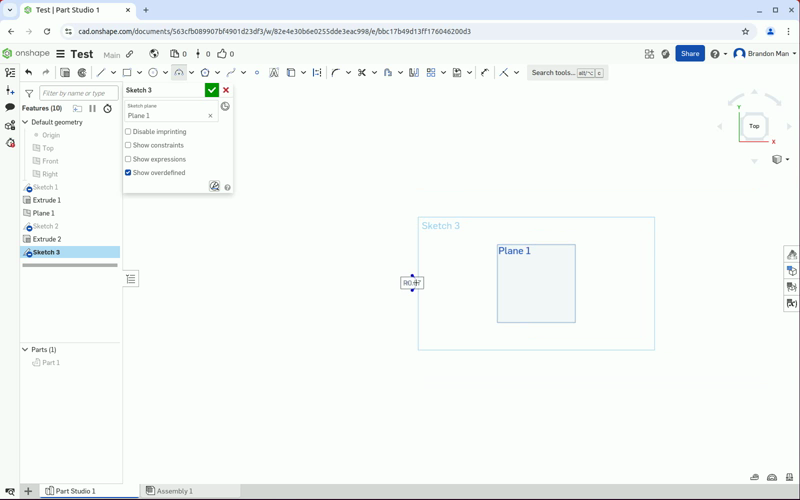
scroll(-6)
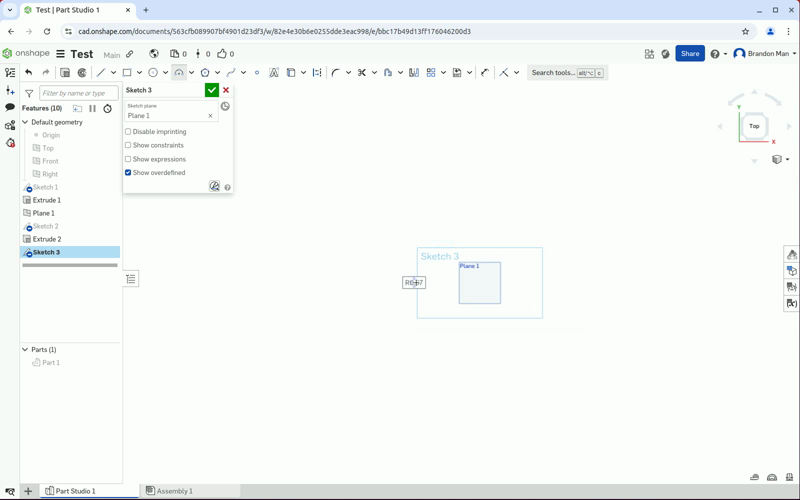
scroll(-6)
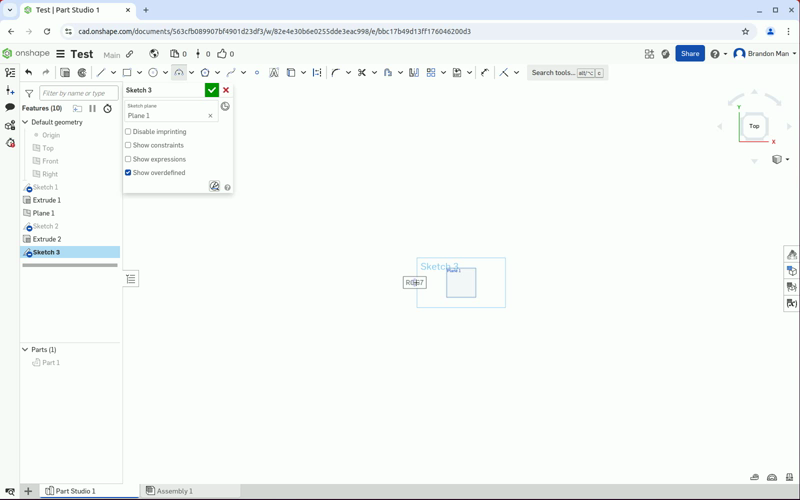
key_up(shift)
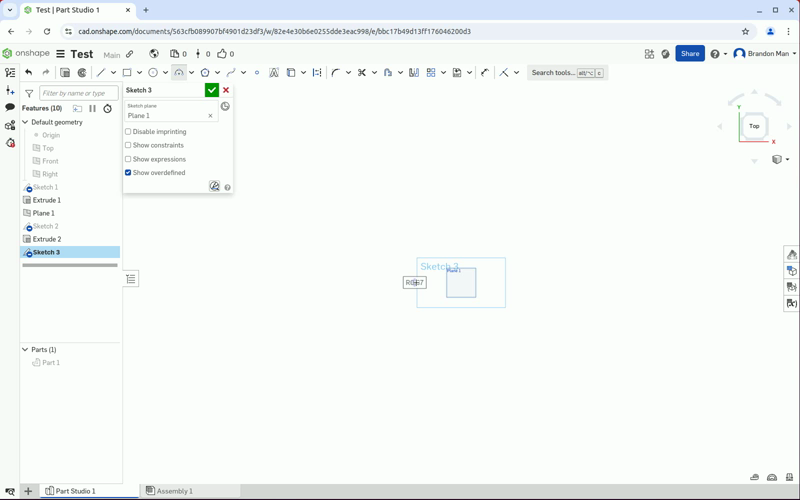
key(esc)
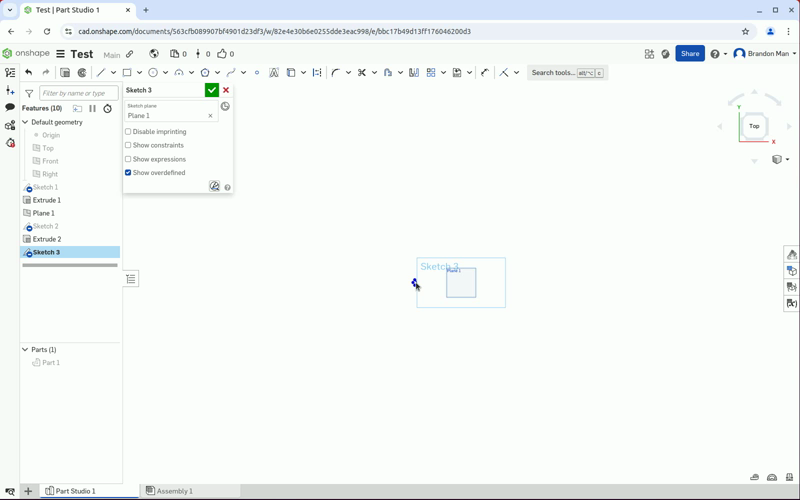
key(l)
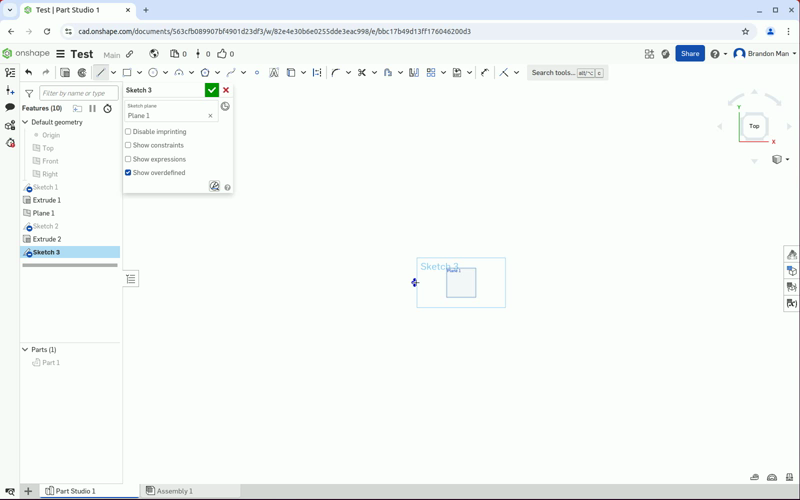
mouse_move(414, 279)
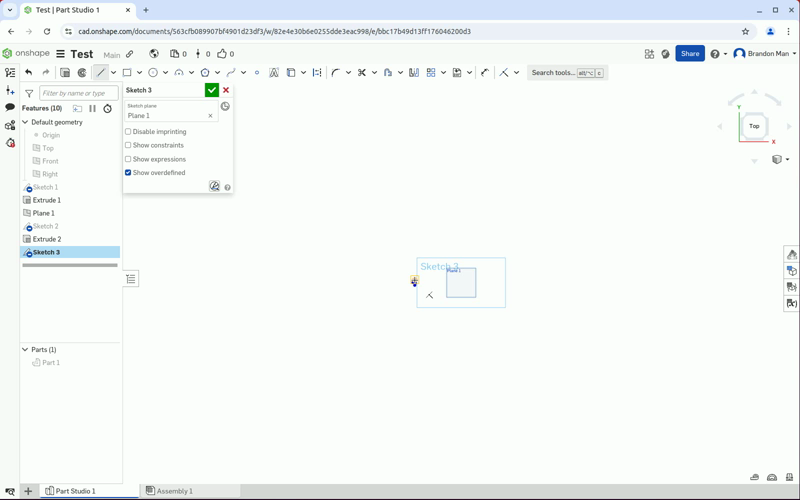
scroll(6)
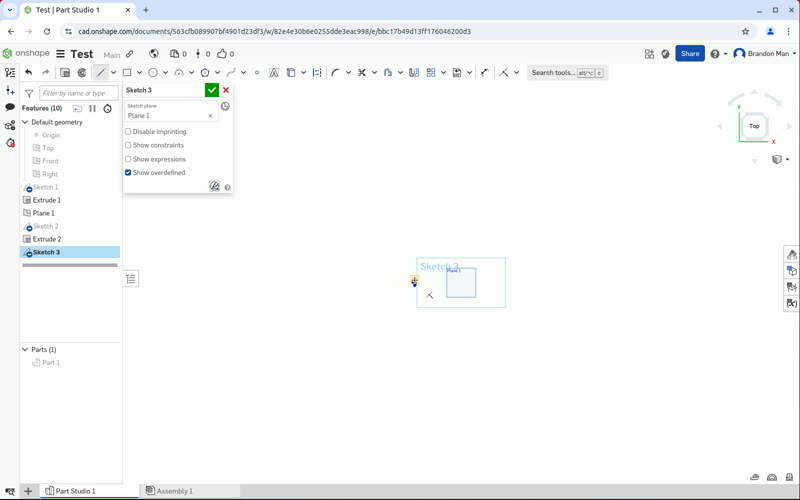
scroll(6)
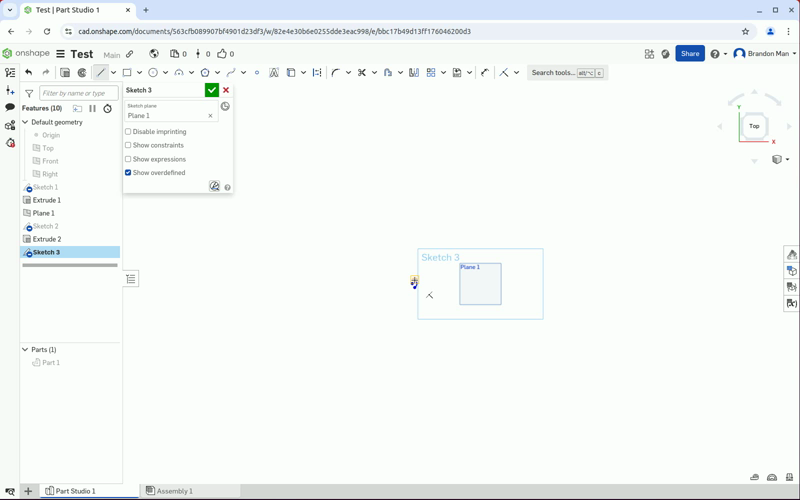
scroll(6)
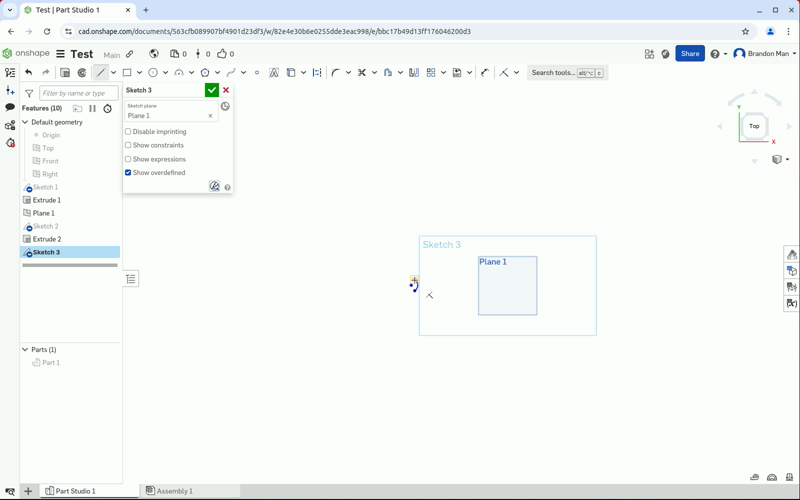
scroll(6)
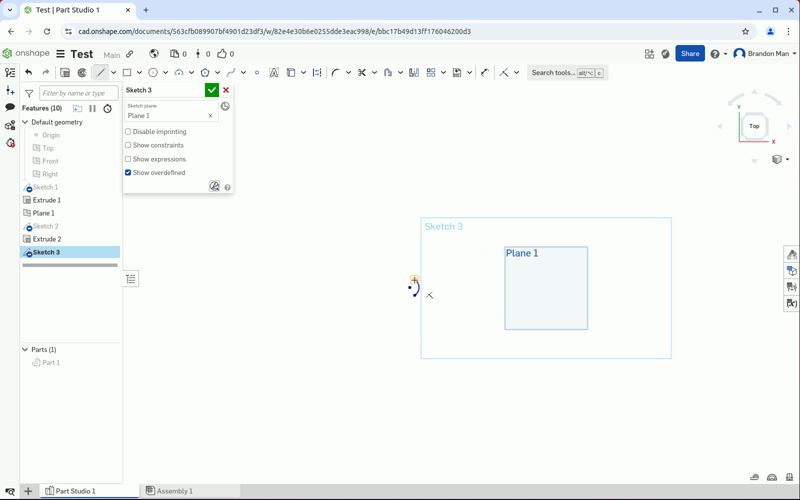
scroll(6)
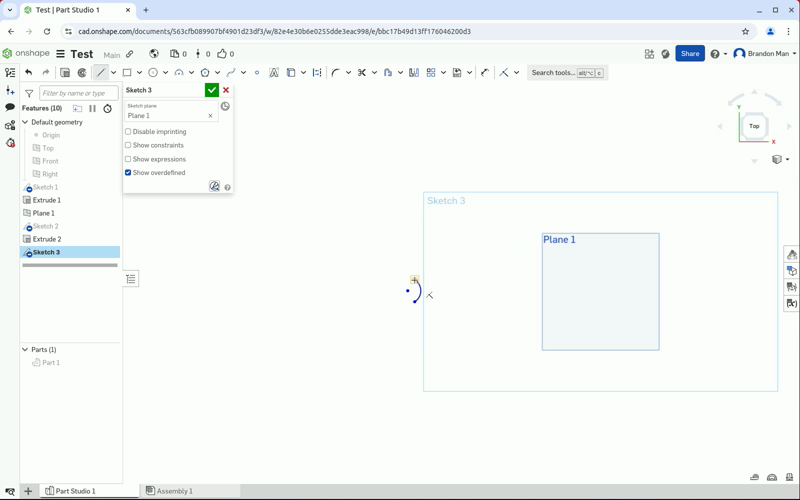
scroll(6)
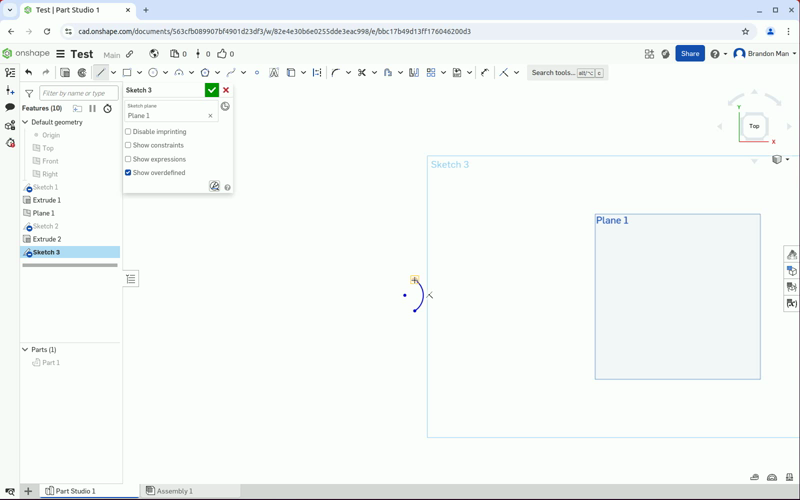
scroll(6)
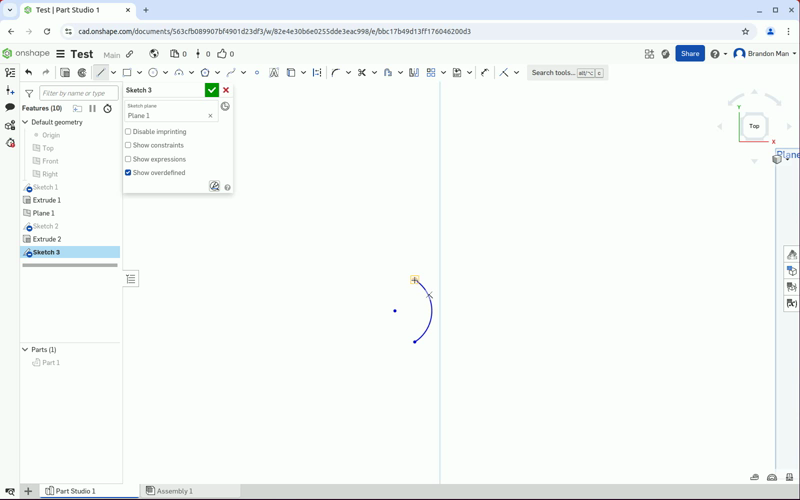
click(414, 279)
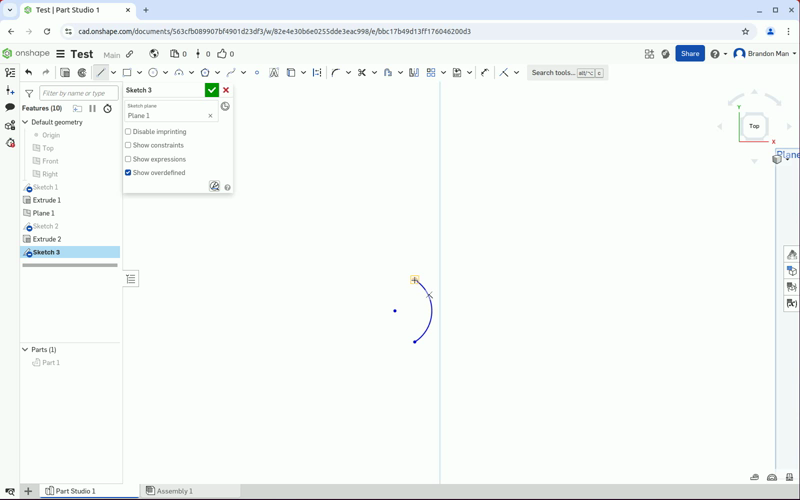
scroll(-6)
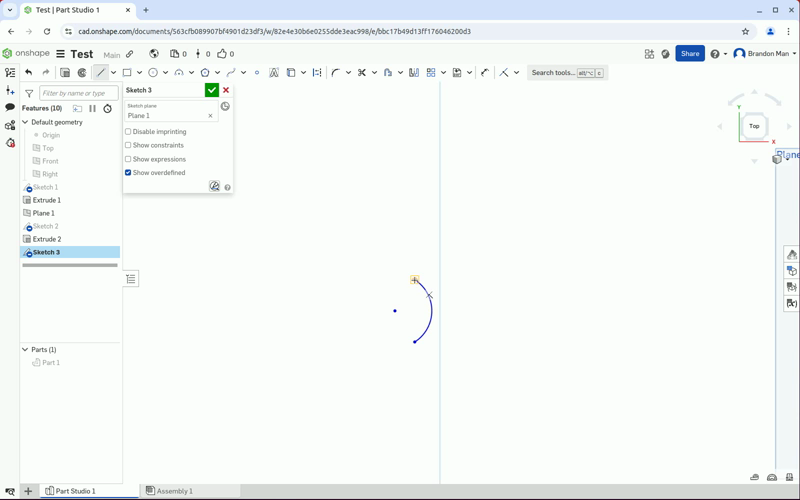
scroll(-6)
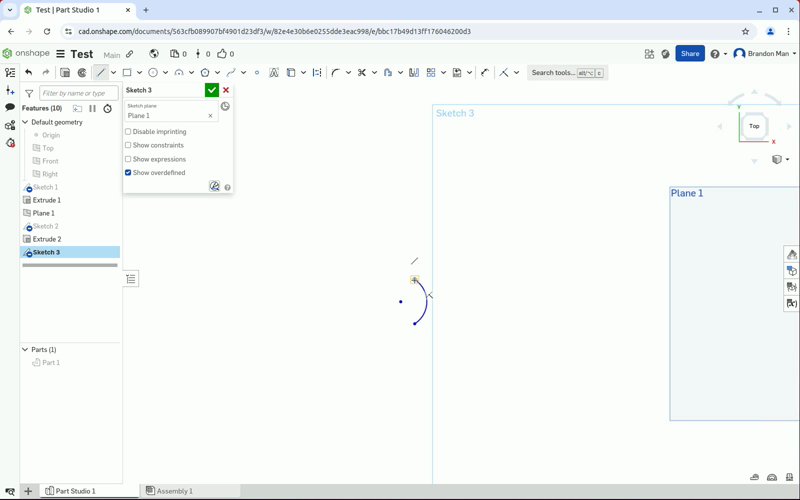
scroll(-6)
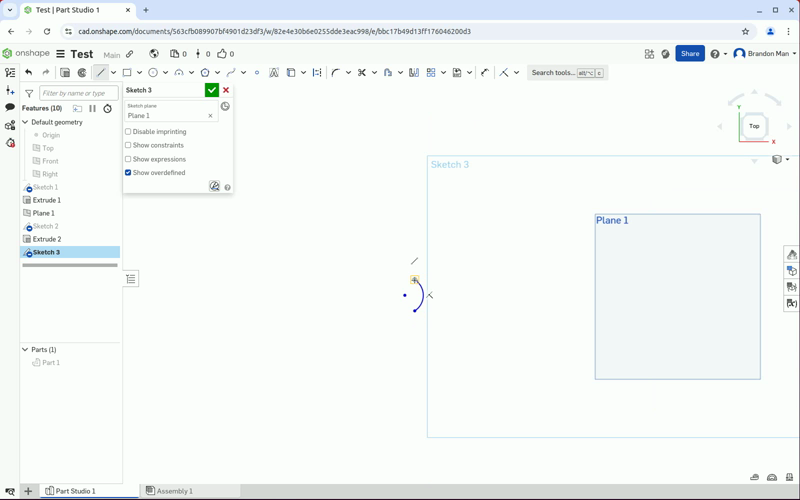
scroll(-6)
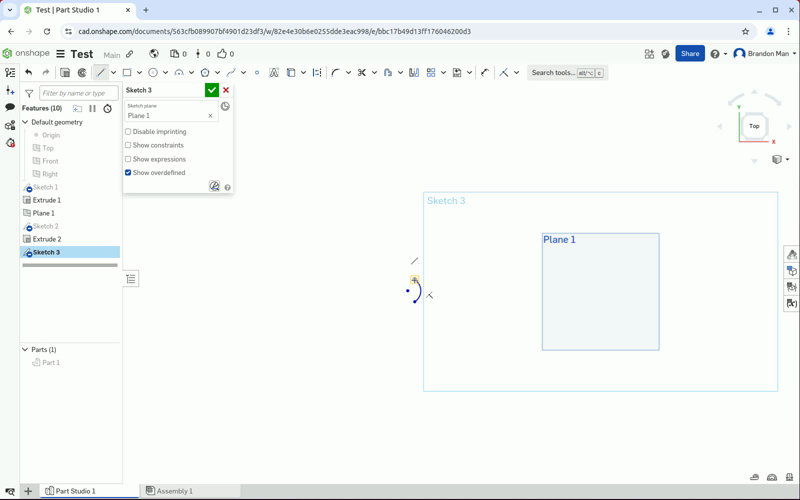
scroll(-6)
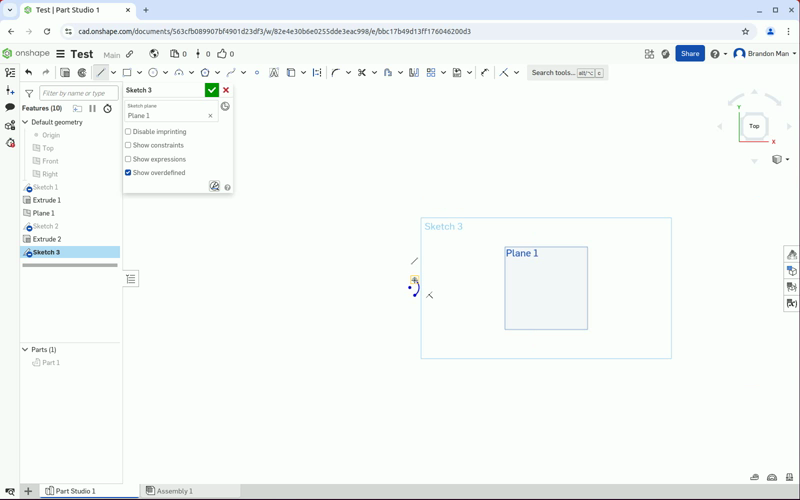
scroll(-6)
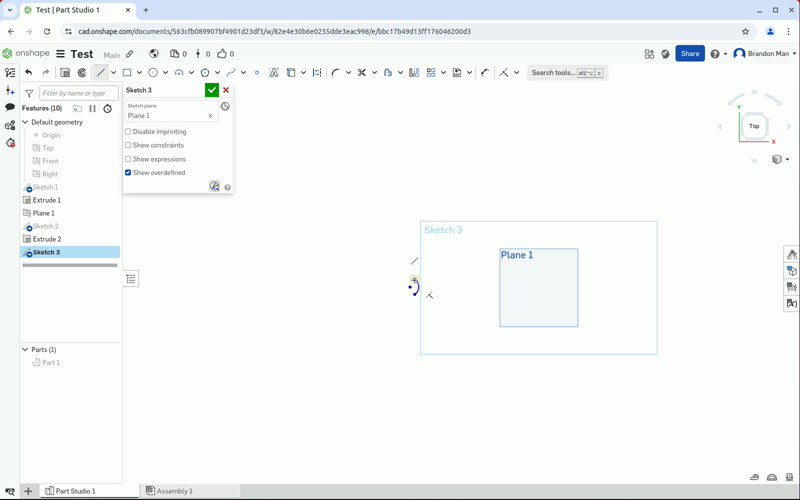
scroll(-6)
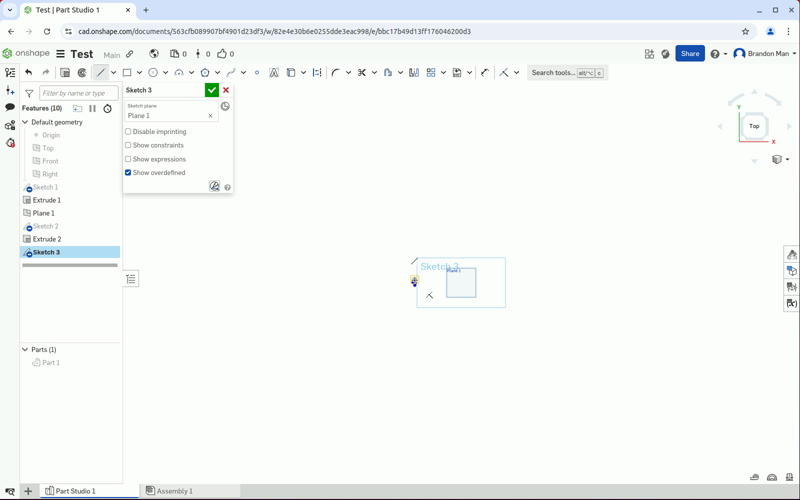
mouse_move(444, 279)
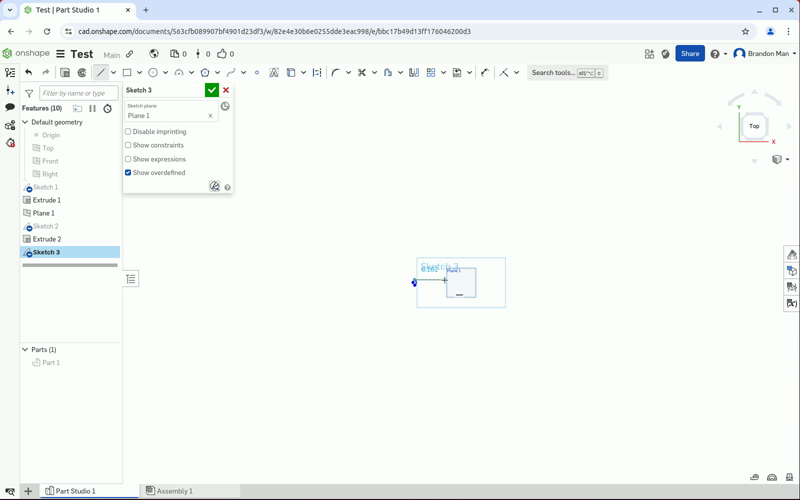
key_down(shift)
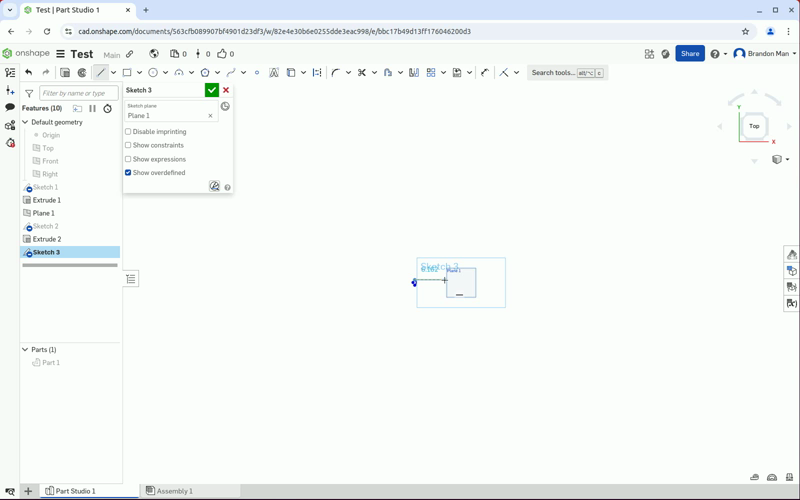
mouse_move(414, 285)
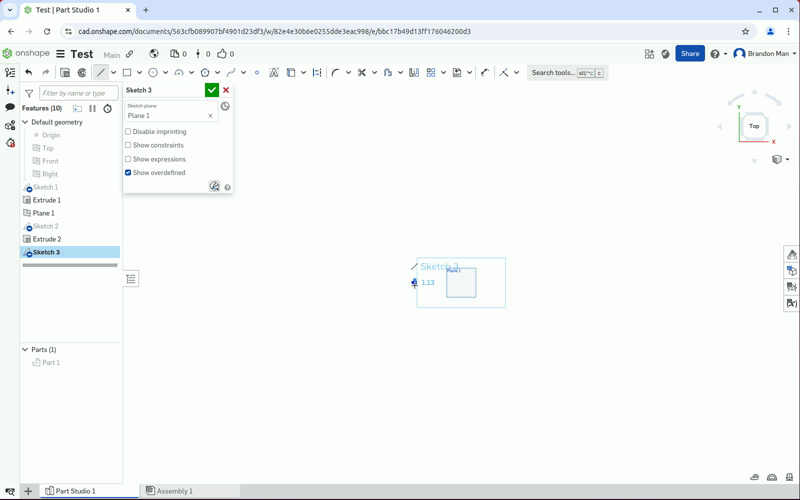
scroll(6)
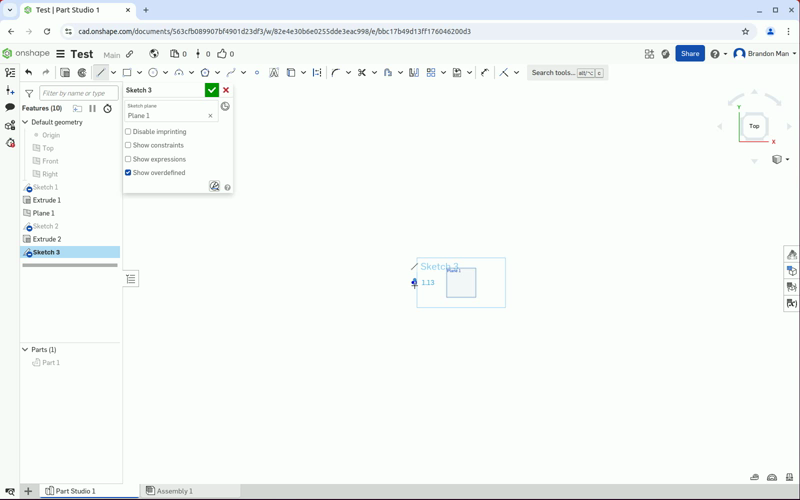
scroll(6)
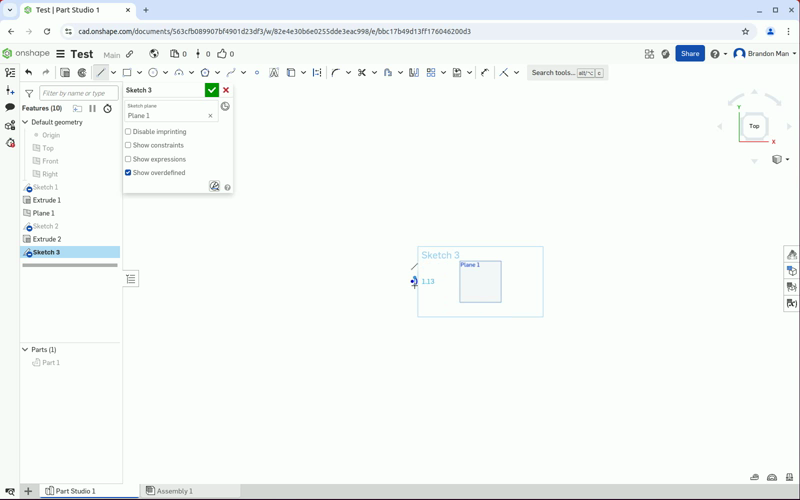
scroll(6)
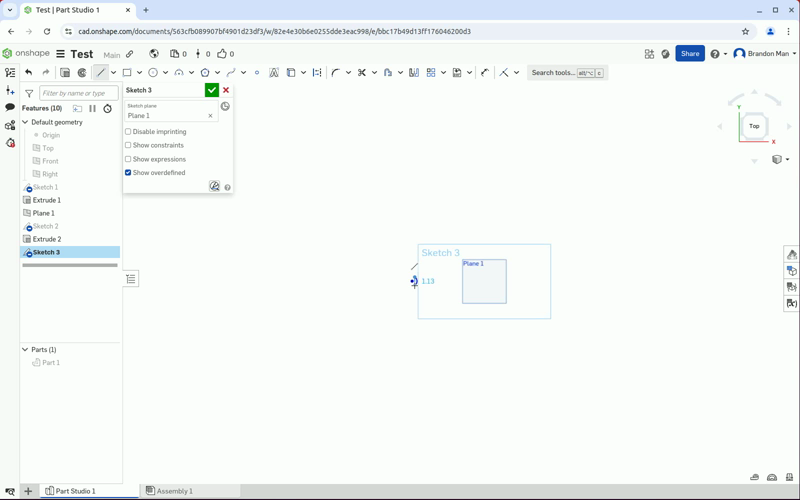
scroll(6)
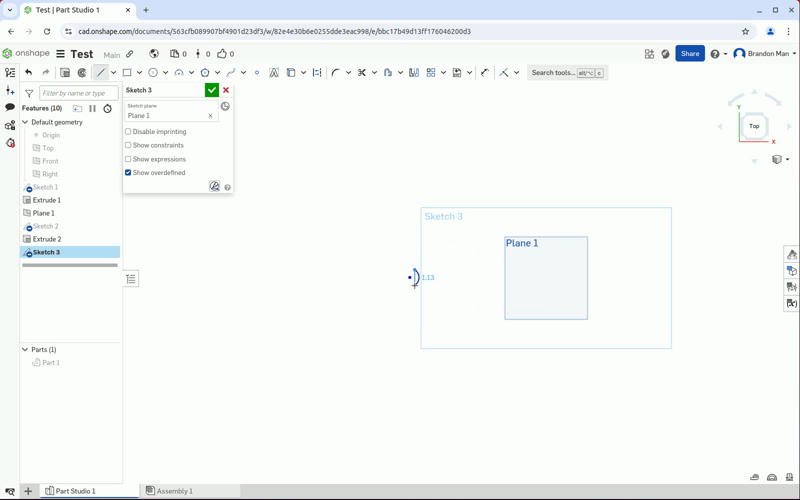
scroll(6)
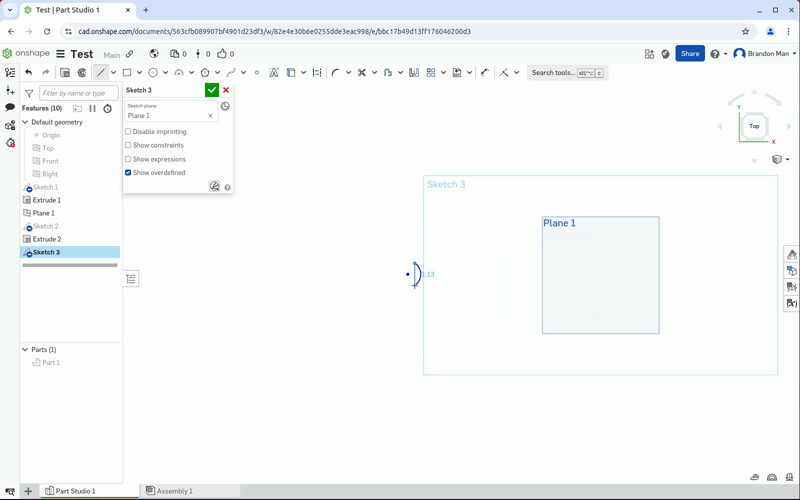
scroll(6)
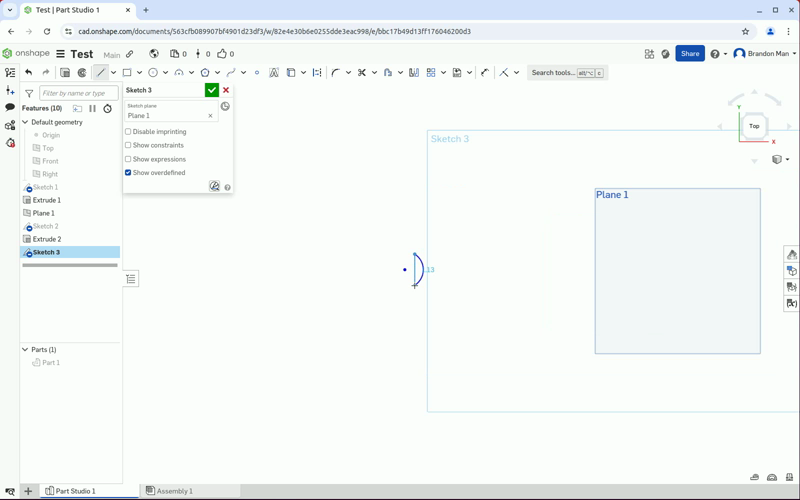
scroll(6)
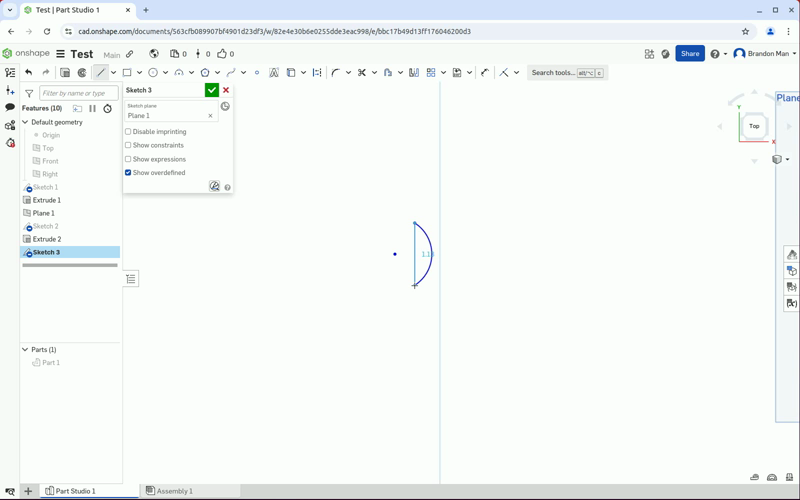
key_up(shift)
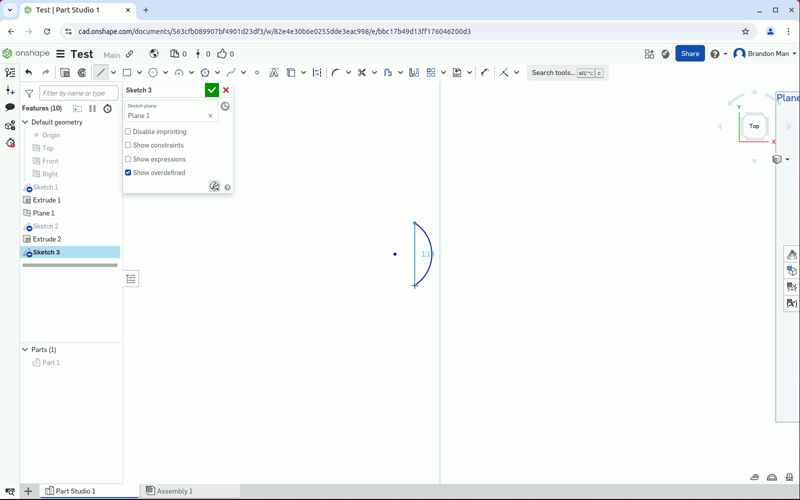
click(414, 285)
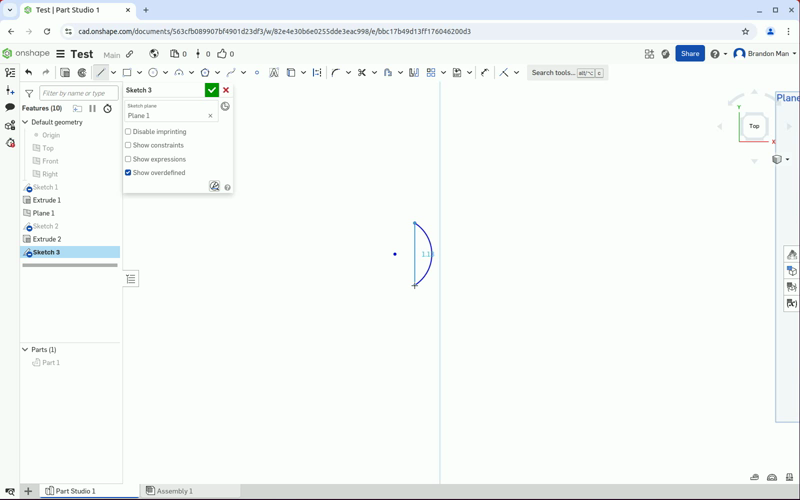
scroll(-6)
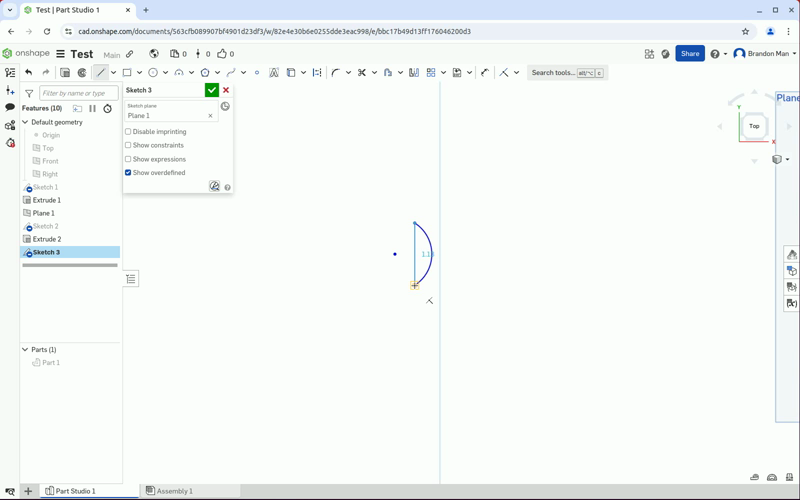
scroll(-6)
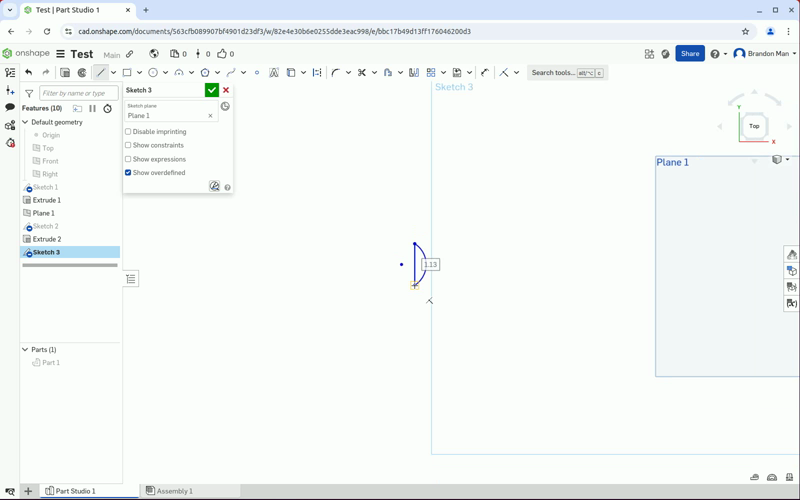
scroll(-6)
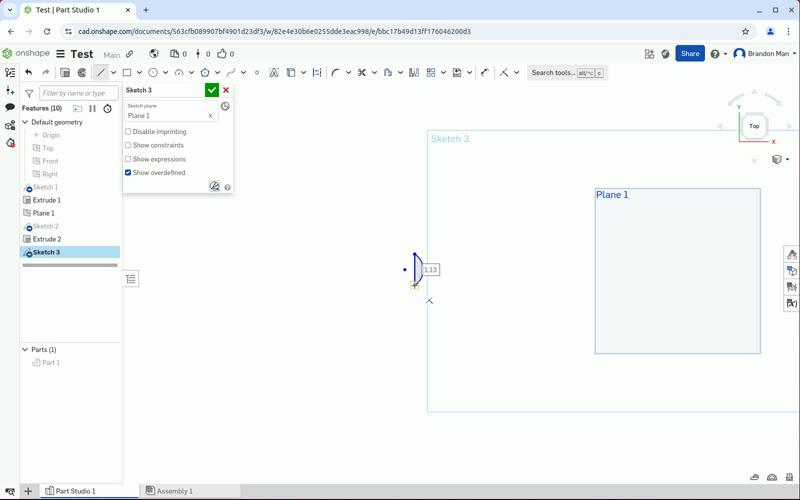
scroll(-6)
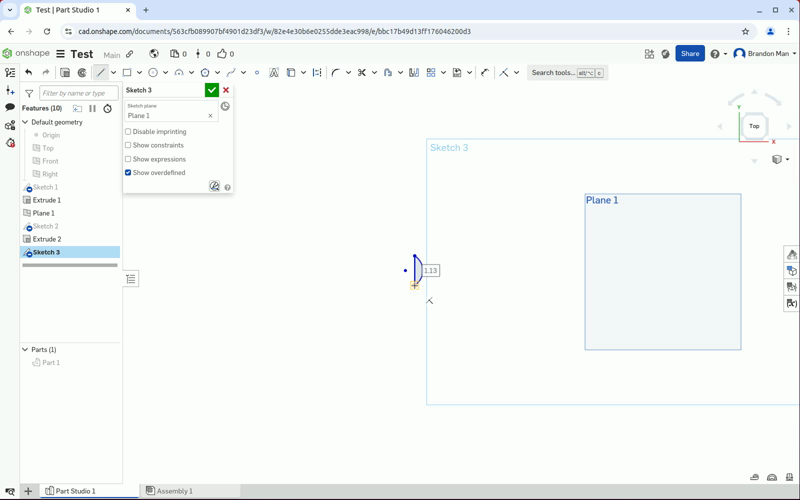
scroll(-6)
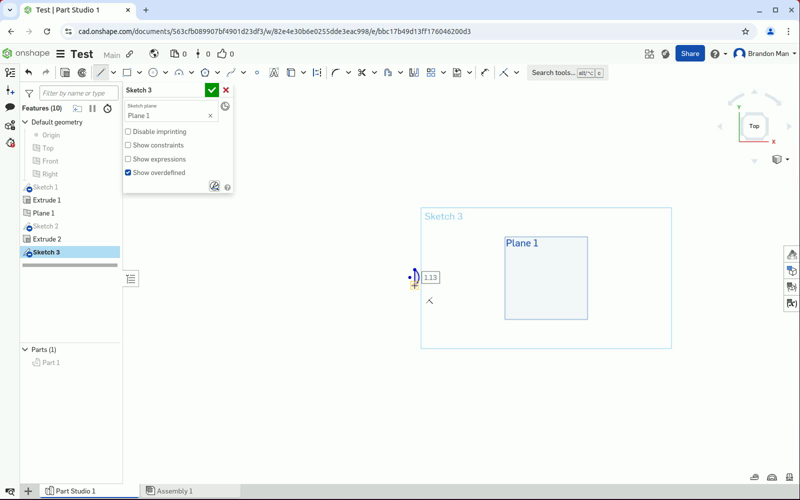
scroll(-6)
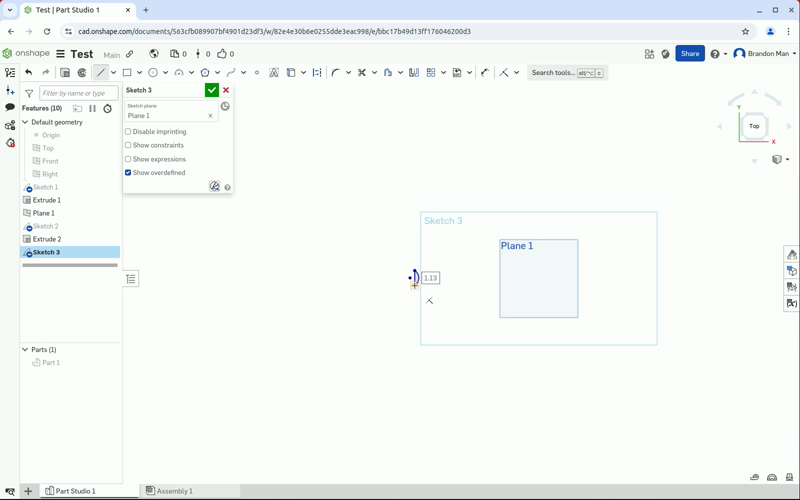
scroll(-6)
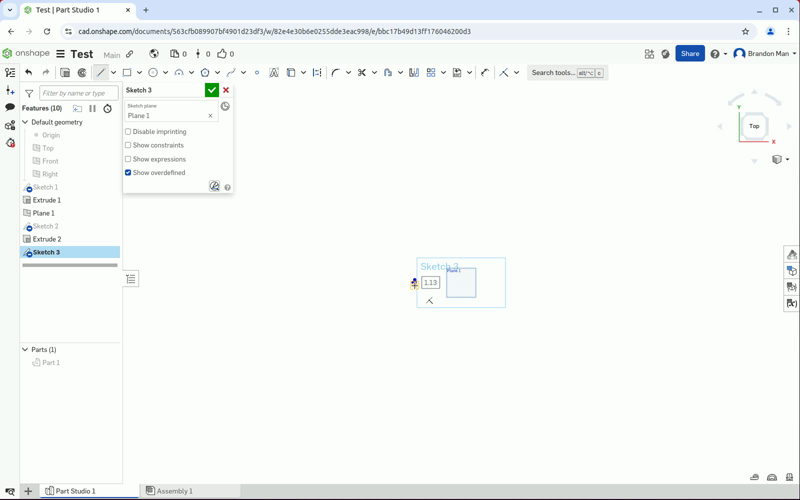
key(esc)
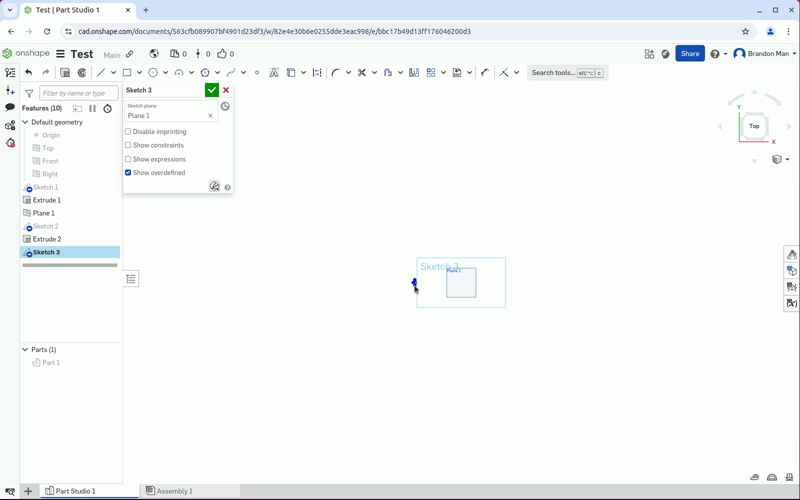
mouse_move(415, 280)
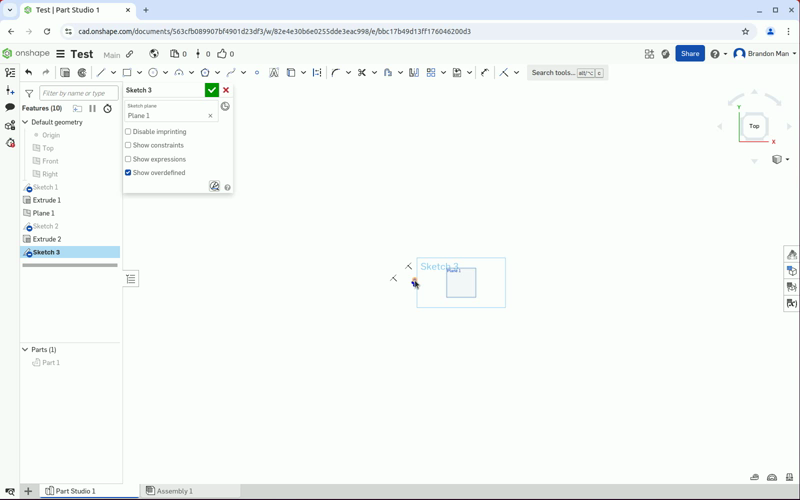
scroll(6)
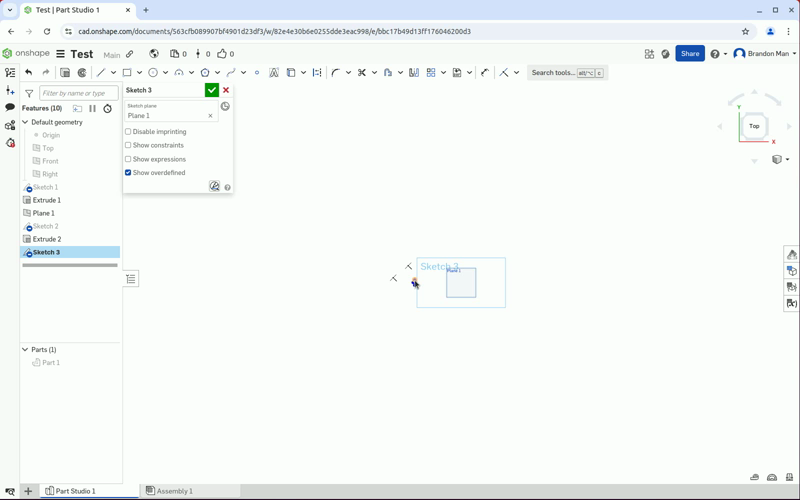
scroll(6)
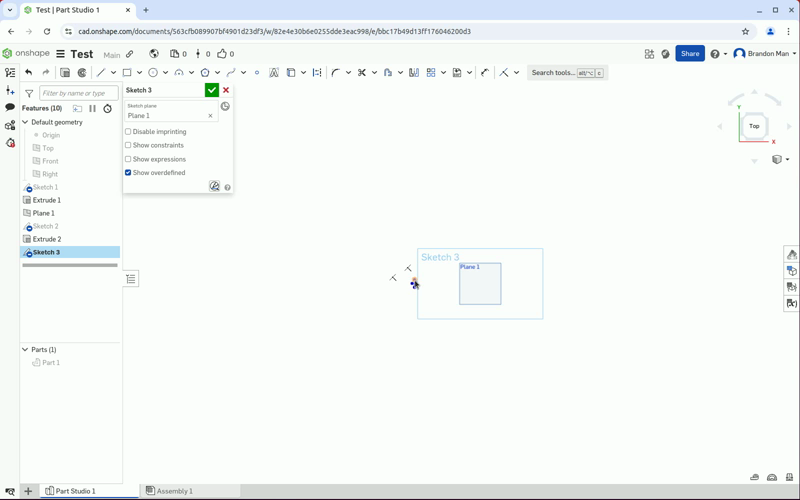
scroll(6)
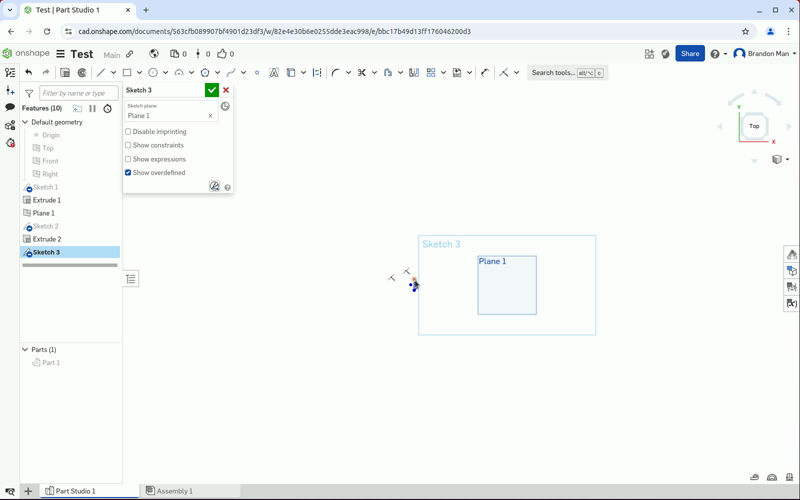
scroll(6)
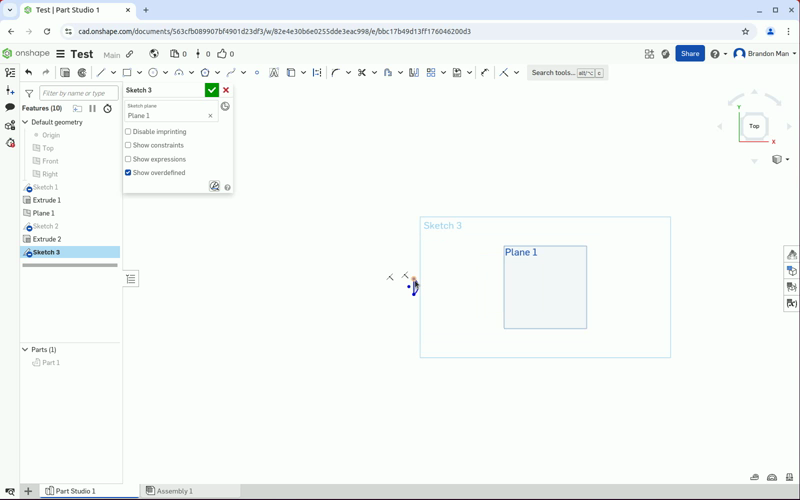
scroll(6)
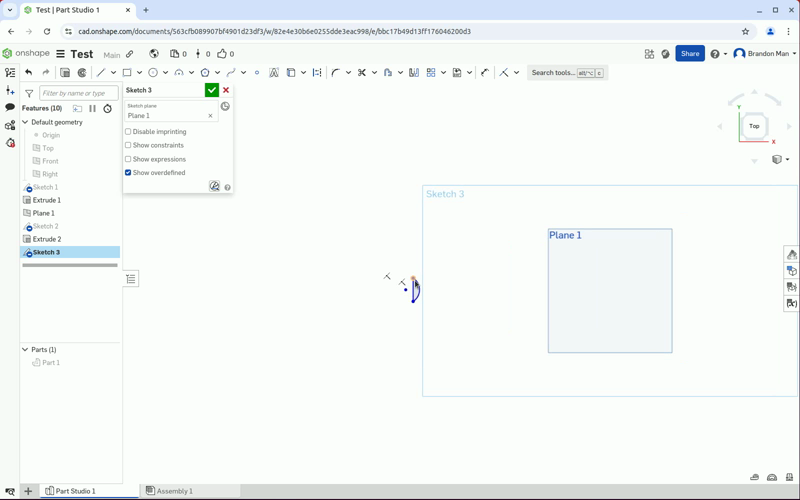
scroll(6)
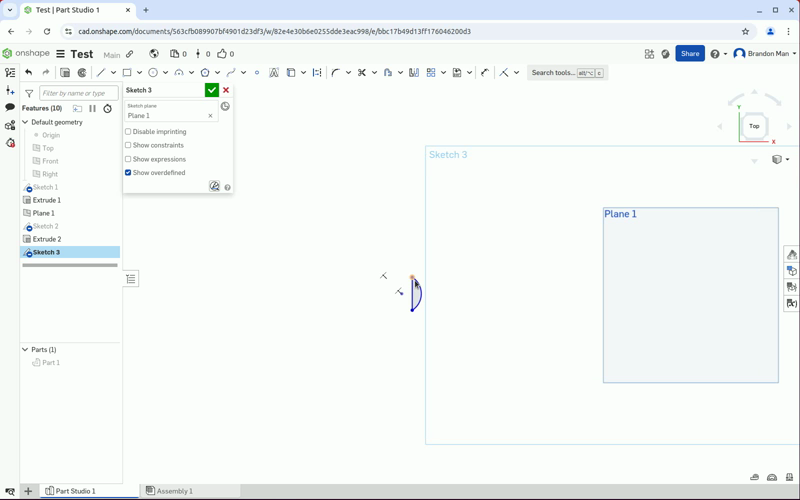
scroll(6)
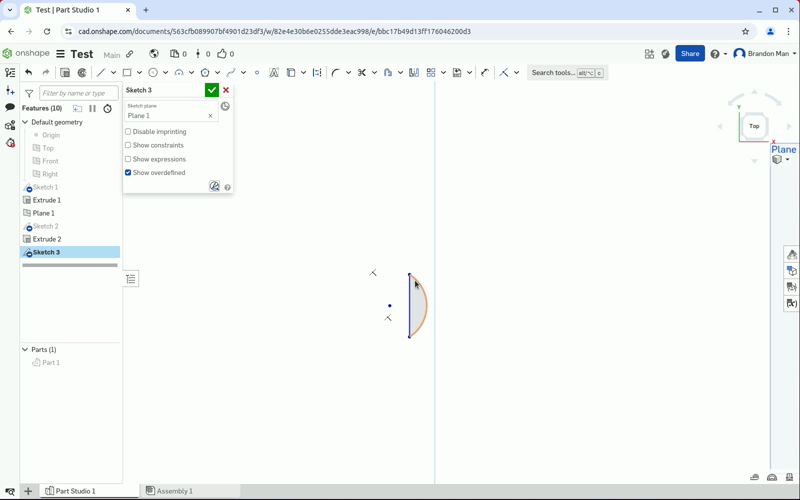
click(415, 280)
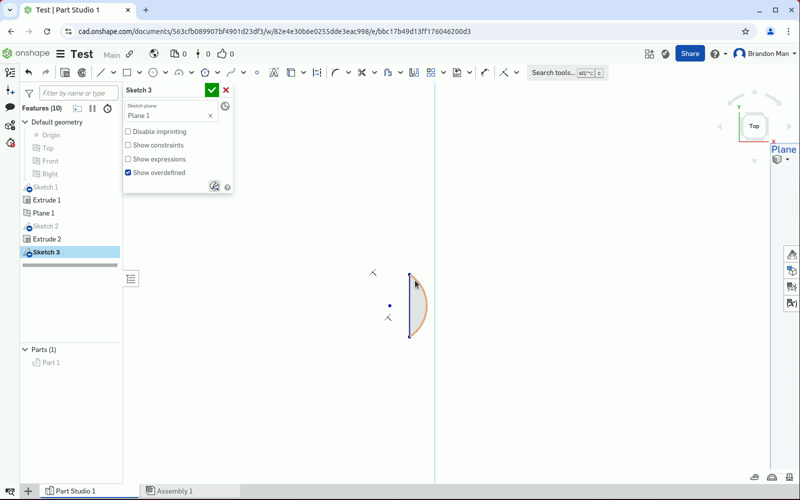
scroll(-6)
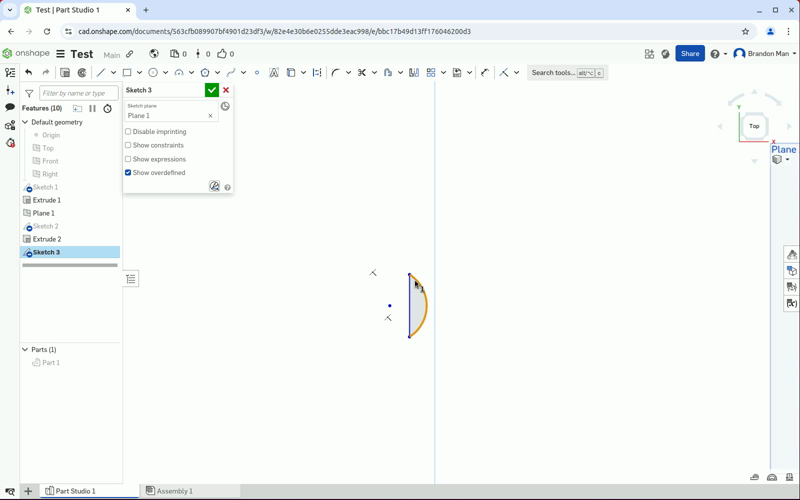
scroll(-6)
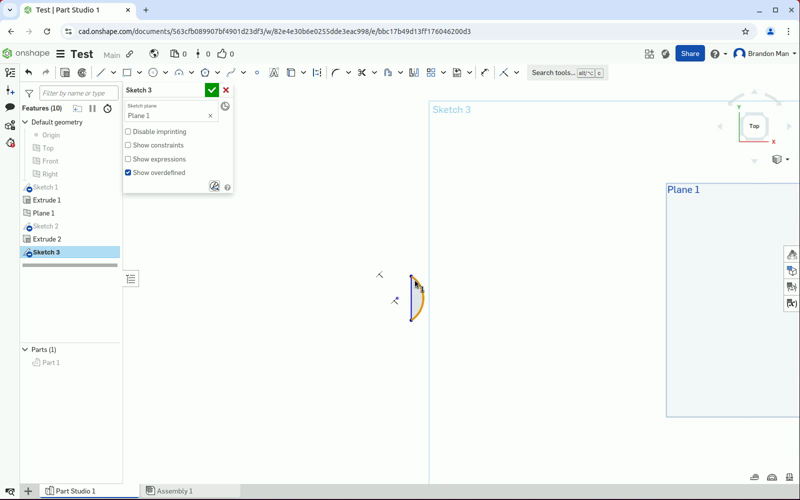
scroll(-6)
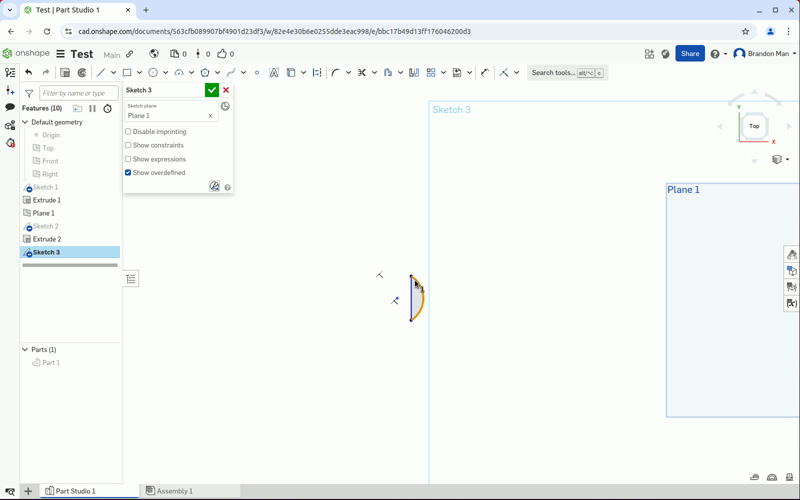
scroll(-6)
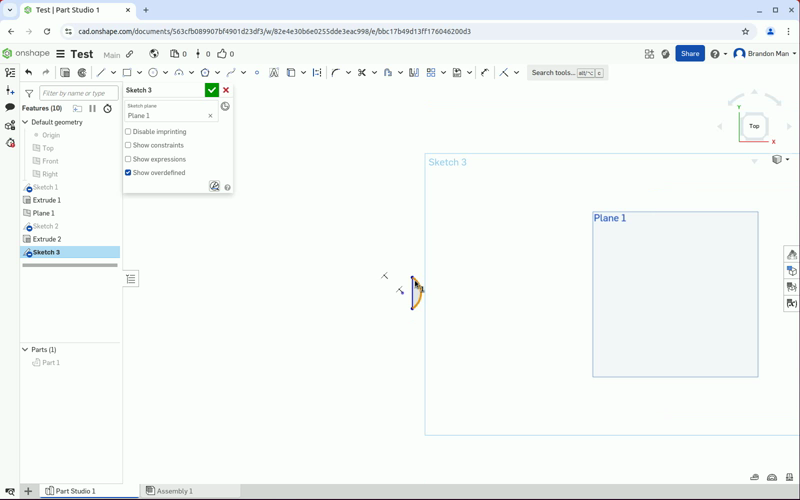
scroll(-6)
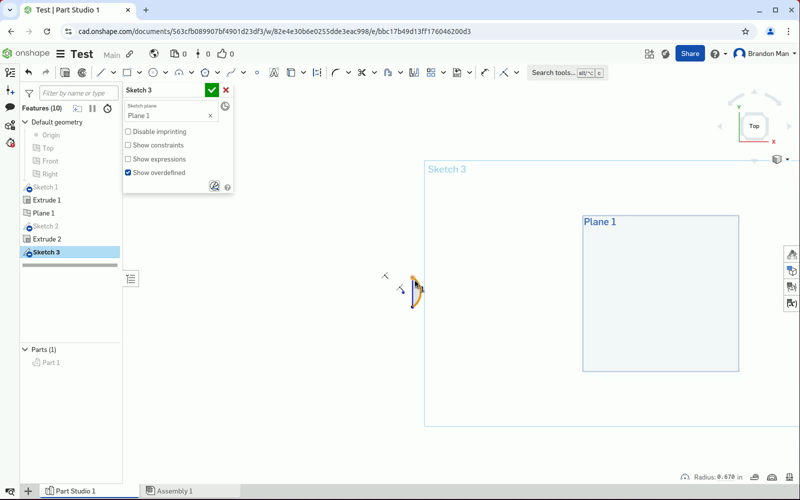
scroll(-6)
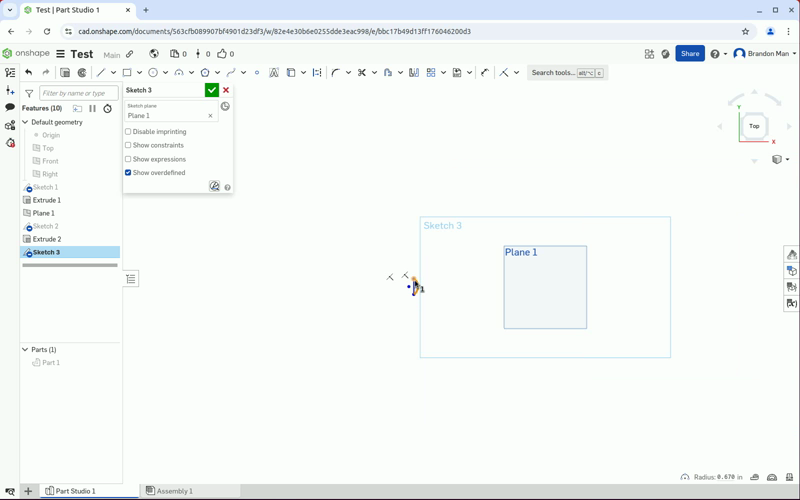
scroll(-6)
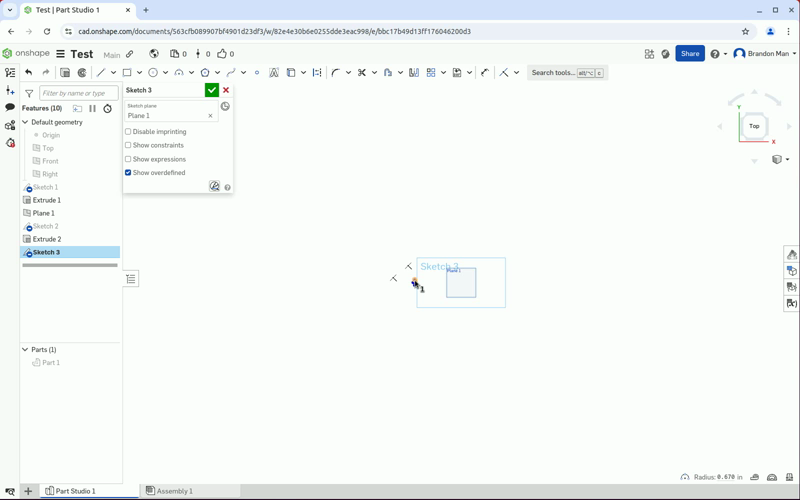
mouse_move(73, 352)
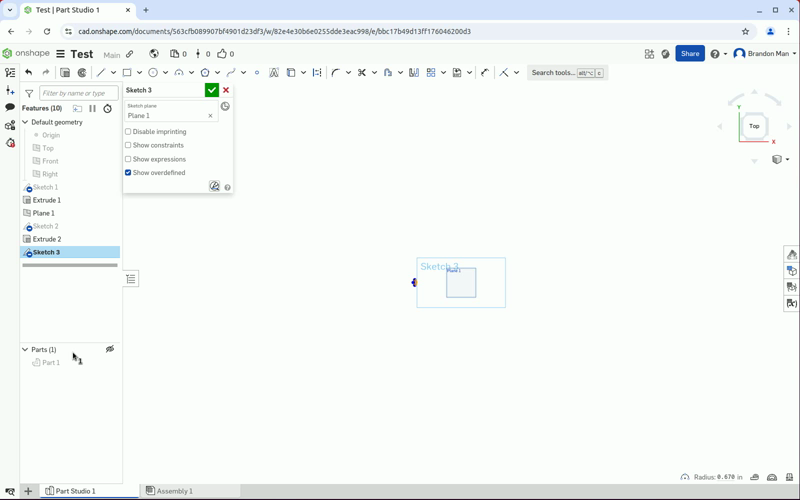
key(shift+y)
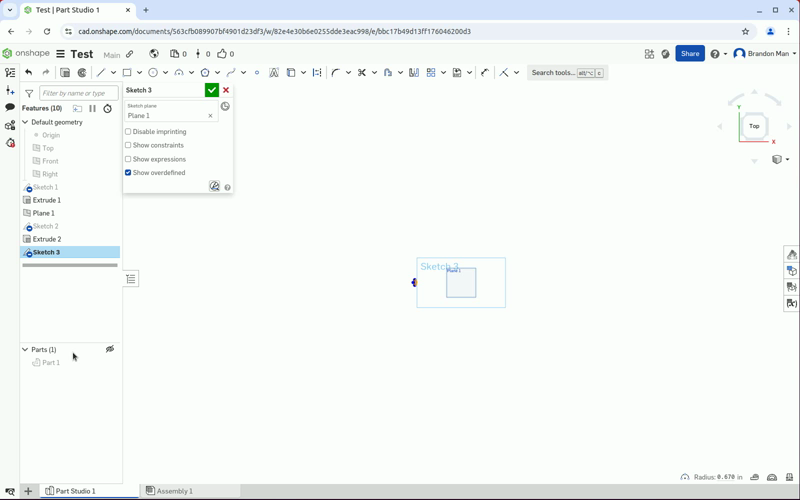
key(shift+e)
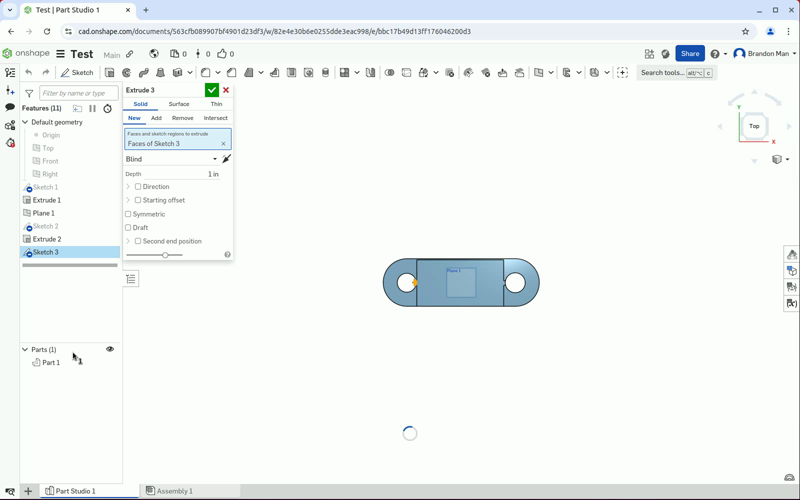
mouse_move(143, 106)
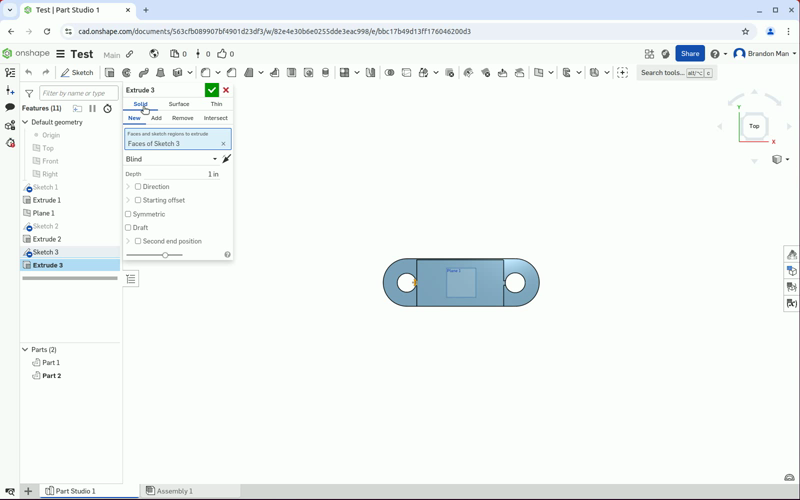
click(143, 106)
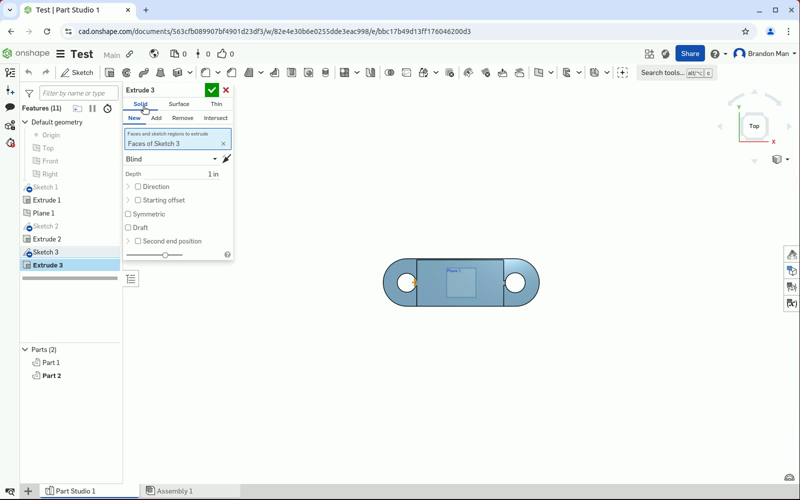
mouse_move(186, 120)
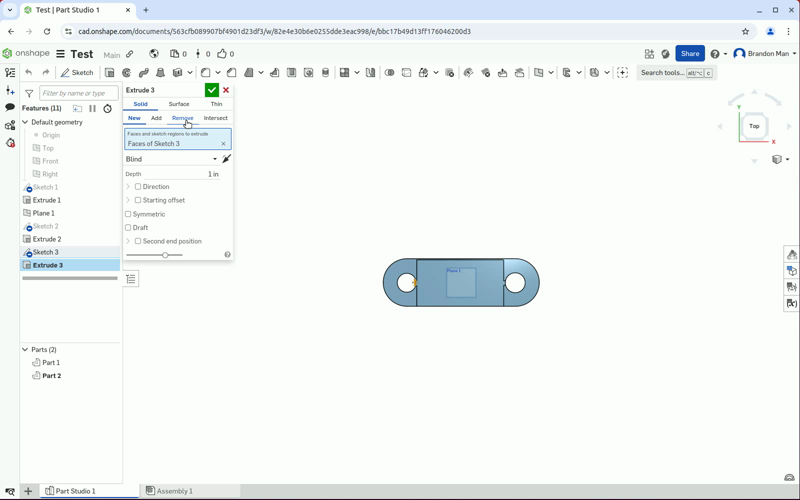
click(186, 120)
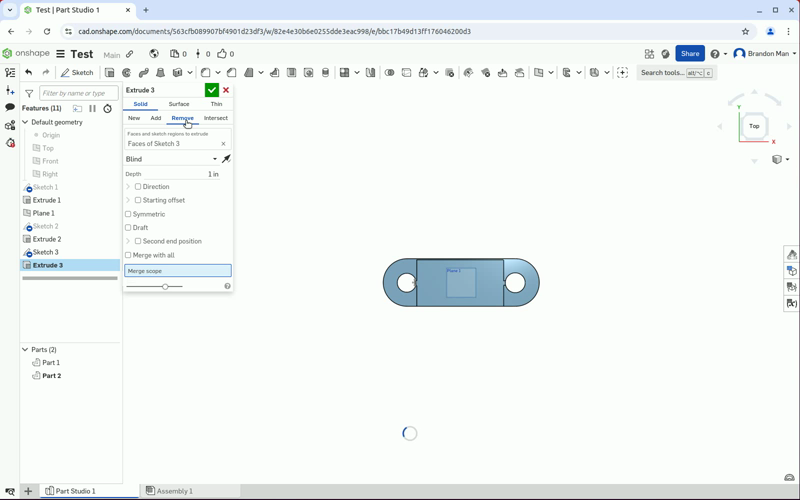
key(tab, 4)
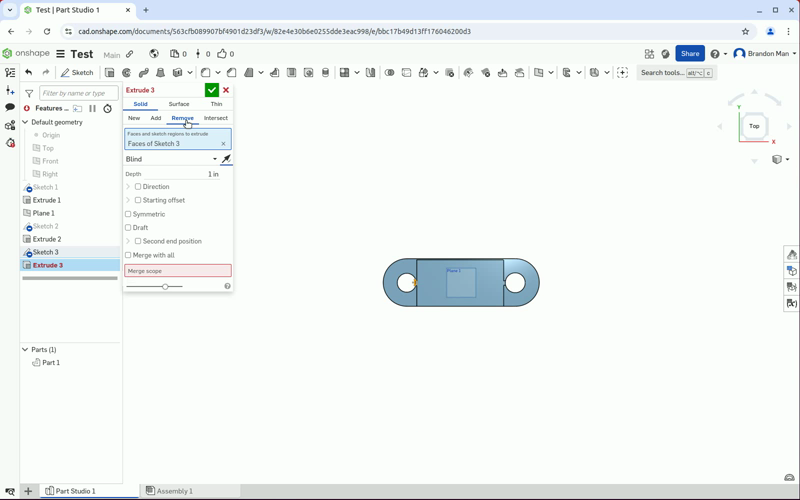
text(17.813)
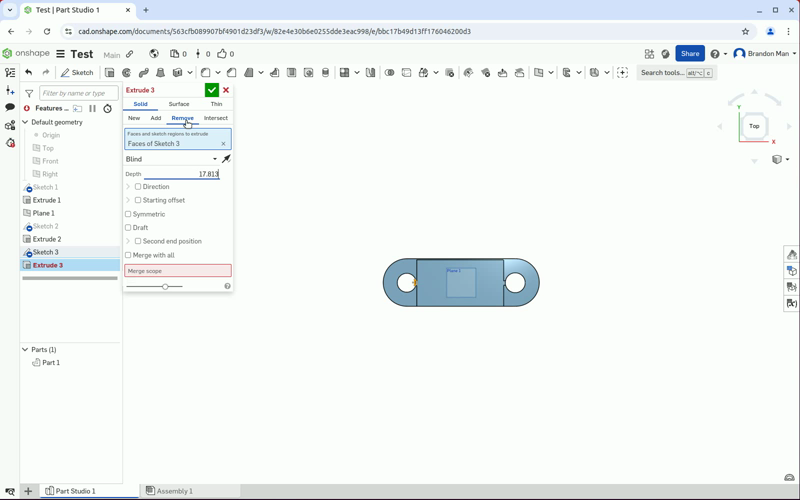
key(tab, 6)
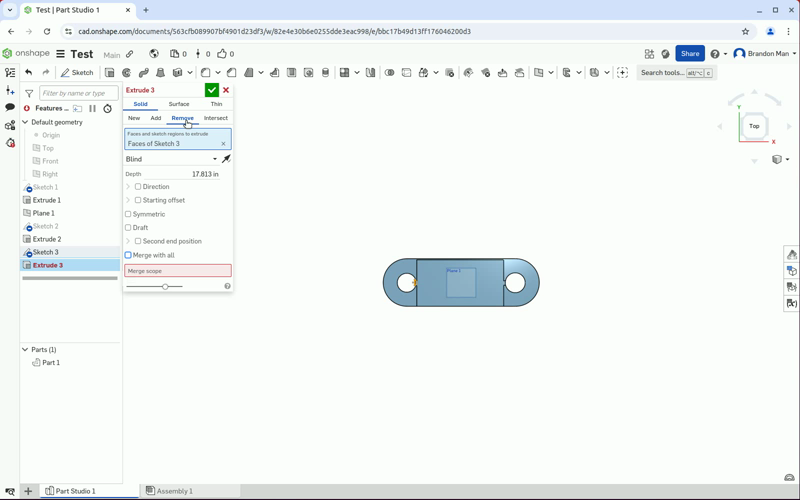
key(space)
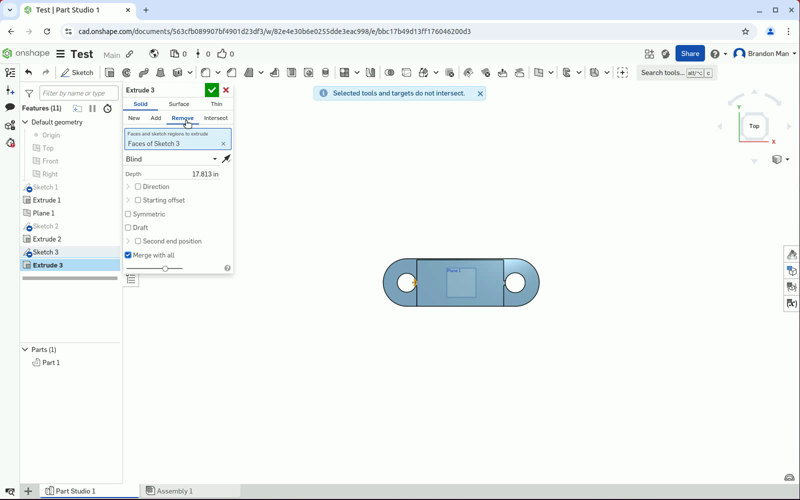
key(enter)
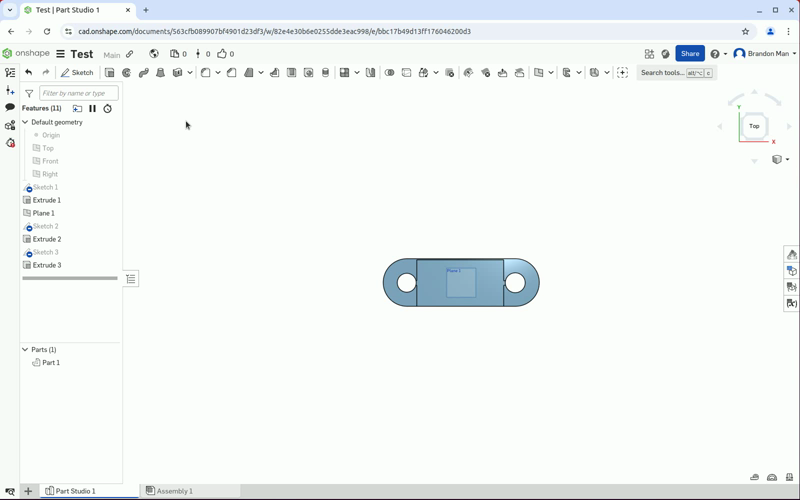
key(shift+h)
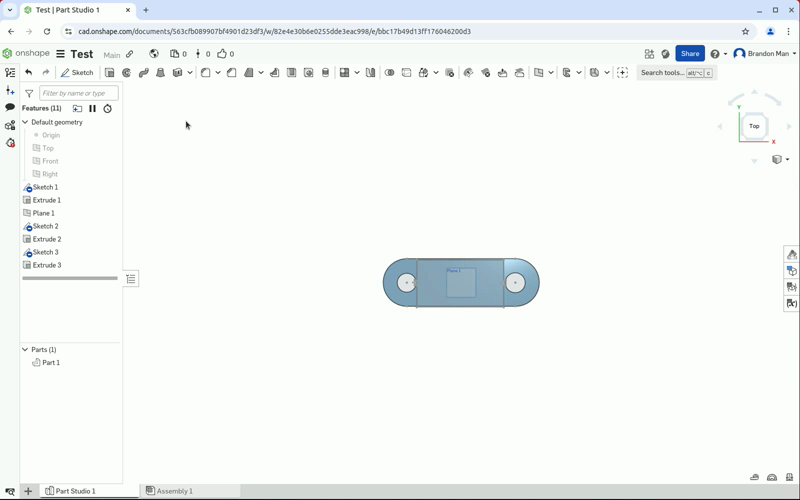
key(shift+h)
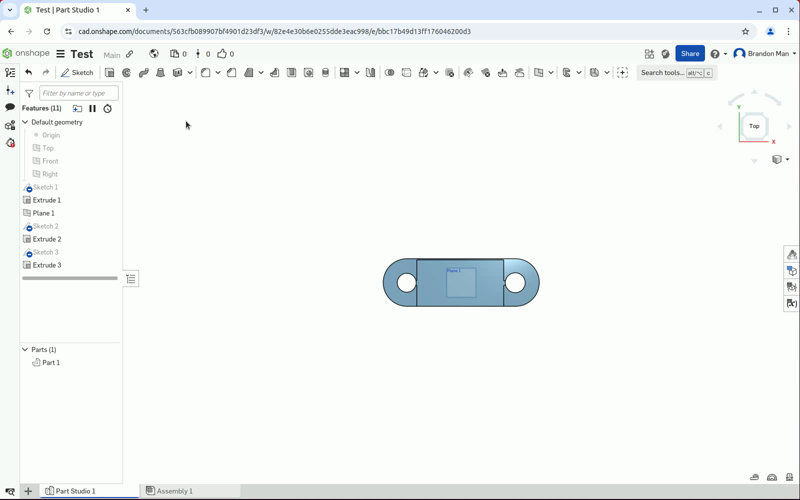
mouse_move(73, 189)
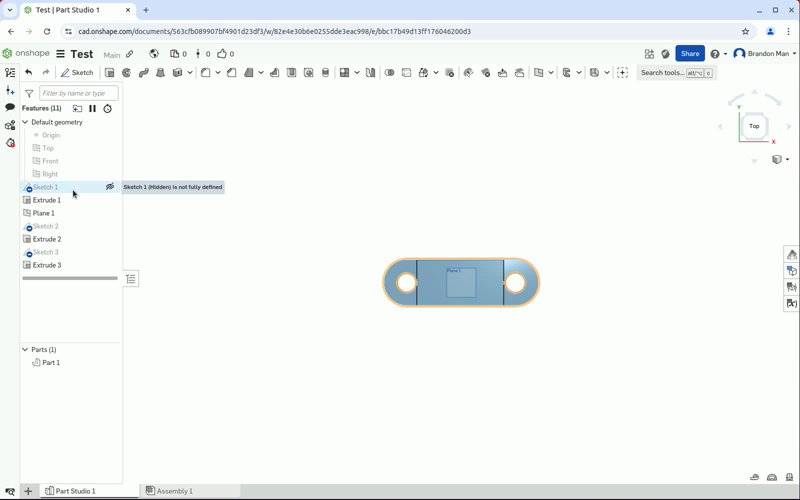
click(73, 189)
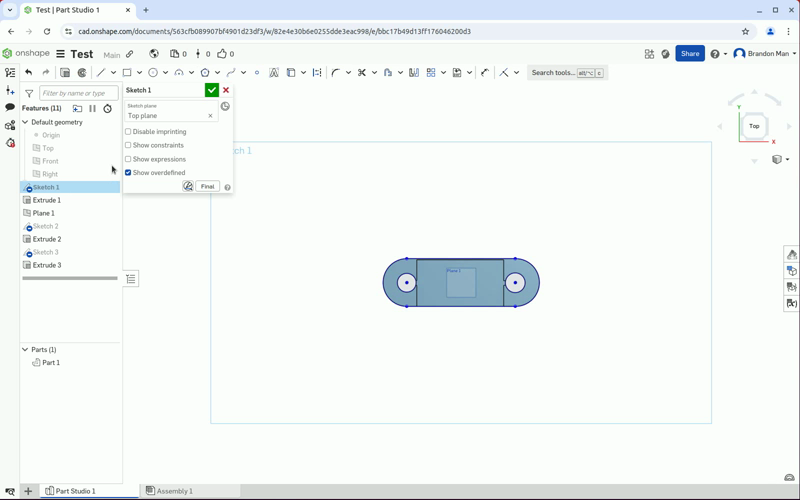
mouse_move(229, 92)
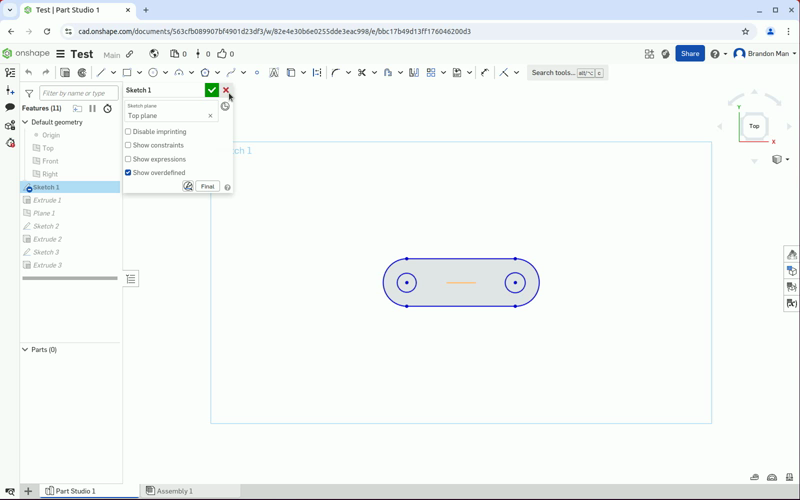
click(229, 92)
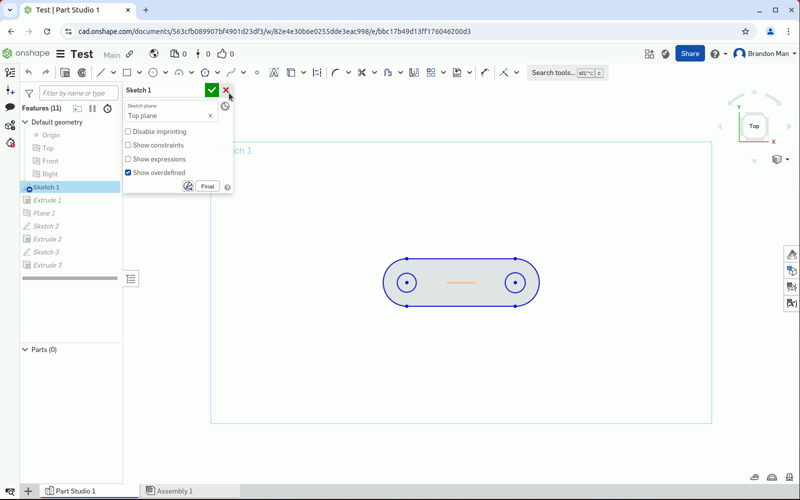
key(shift+s)
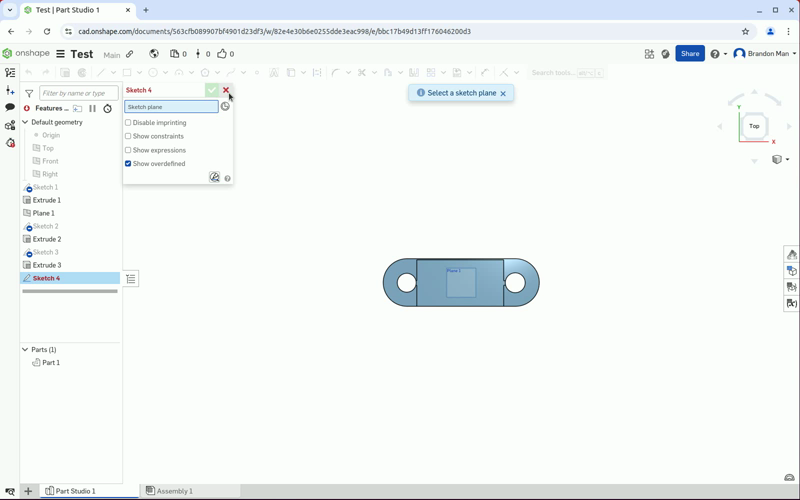
mouse_move(73, 215)
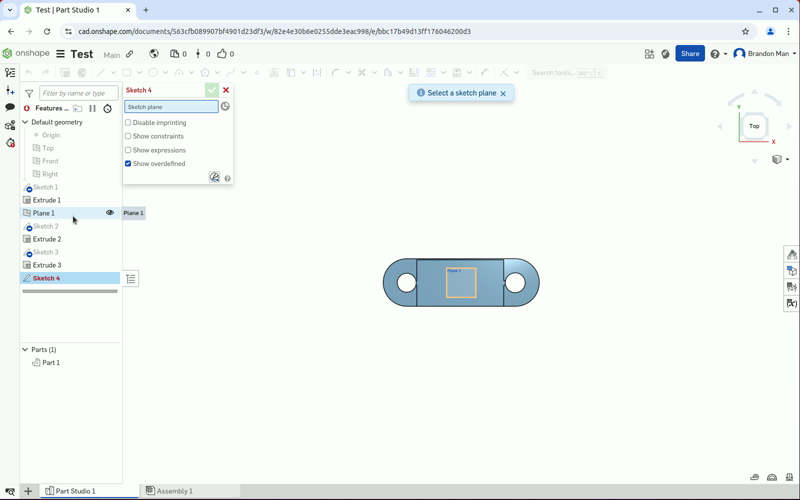
click(73, 215)
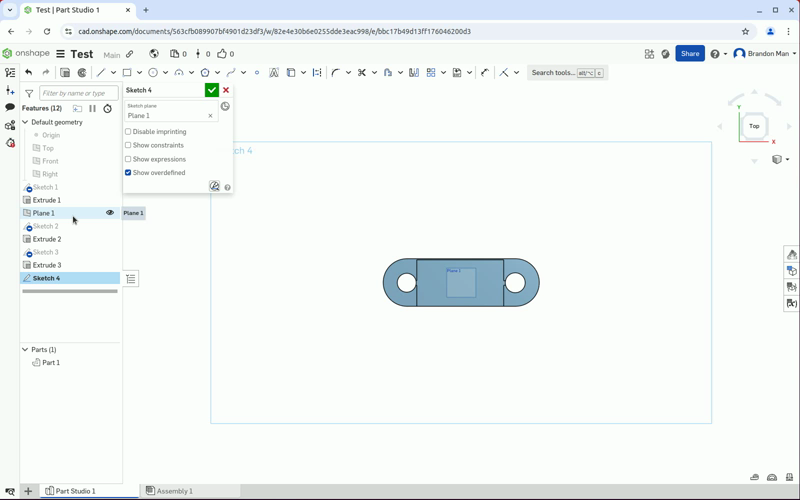
mouse_move(73, 352)
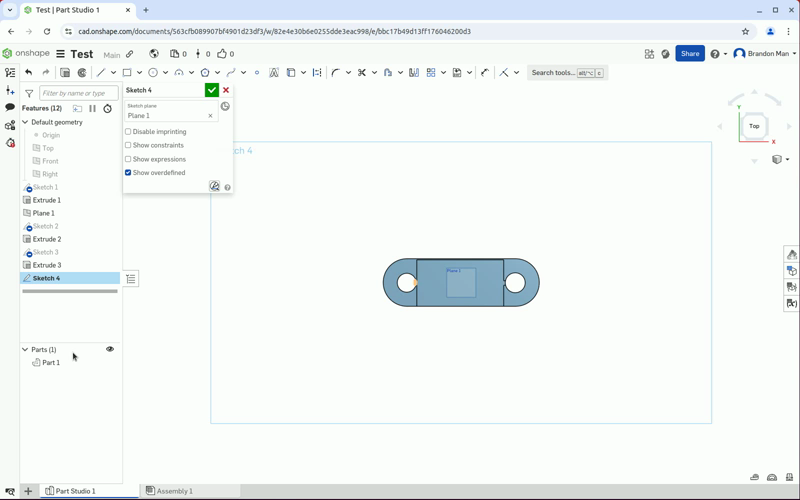
key(y)
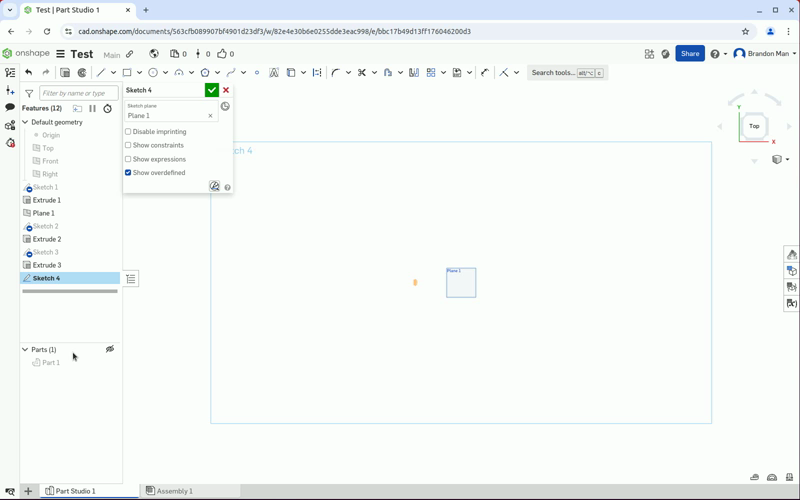
key(l)
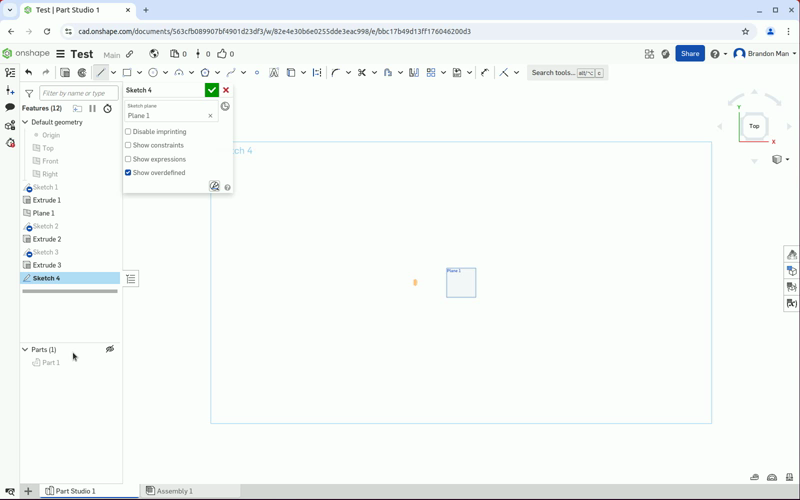
key_down(shift)
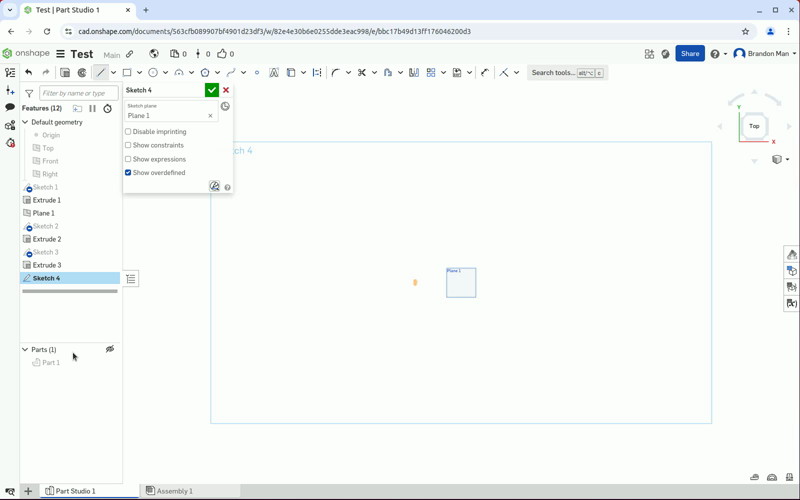
mouse_move(506, 285)
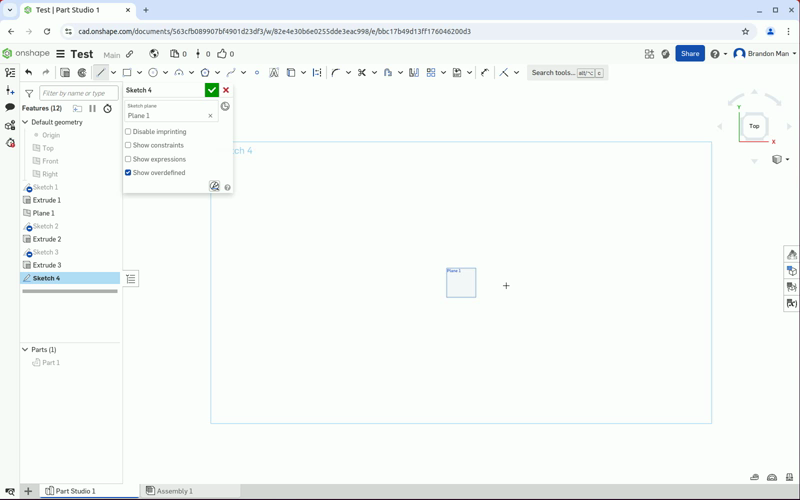
click(506, 285)
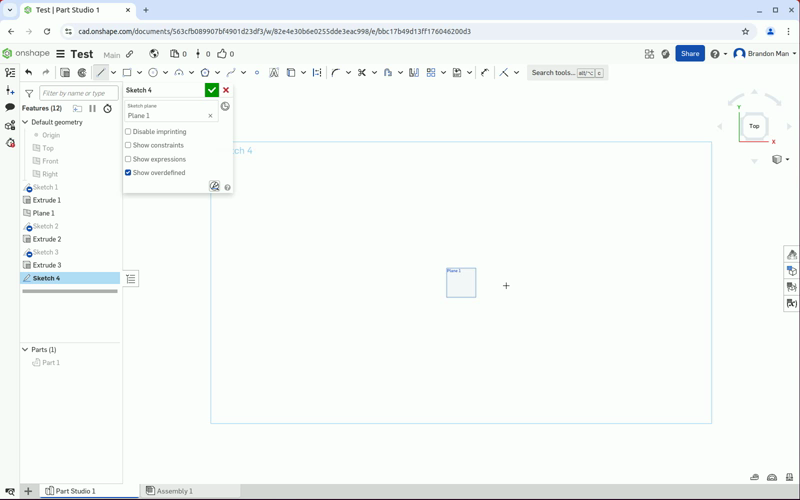
key_up(shift)
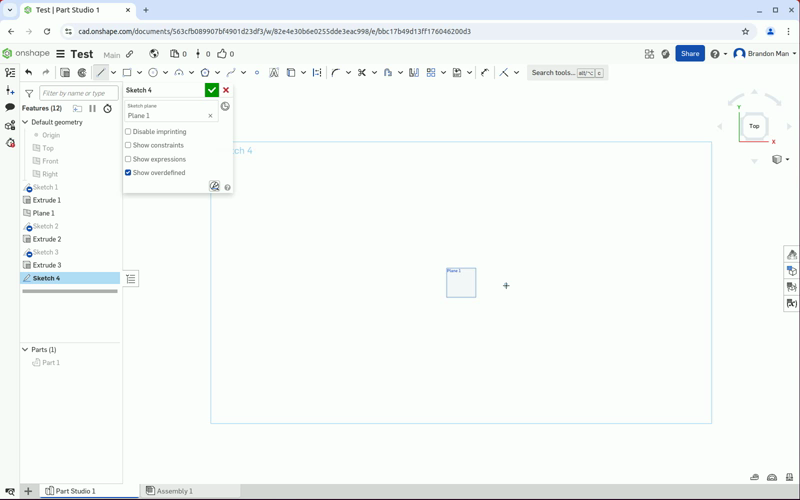
key_down(shift)
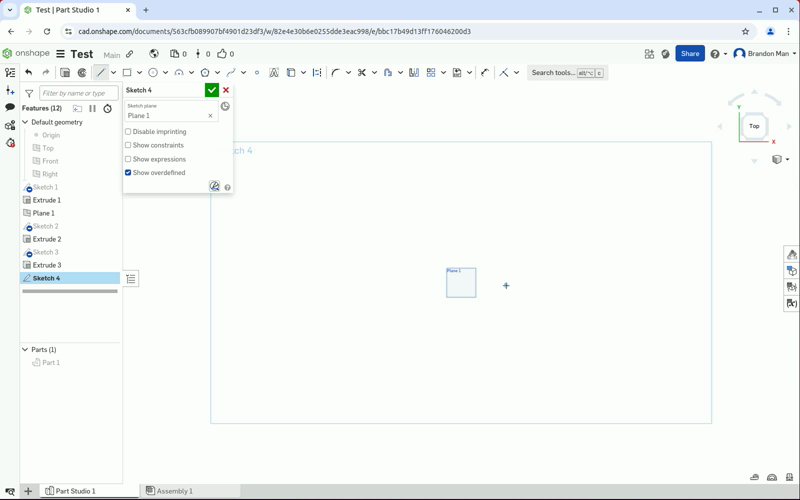
mouse_move(536, 285)
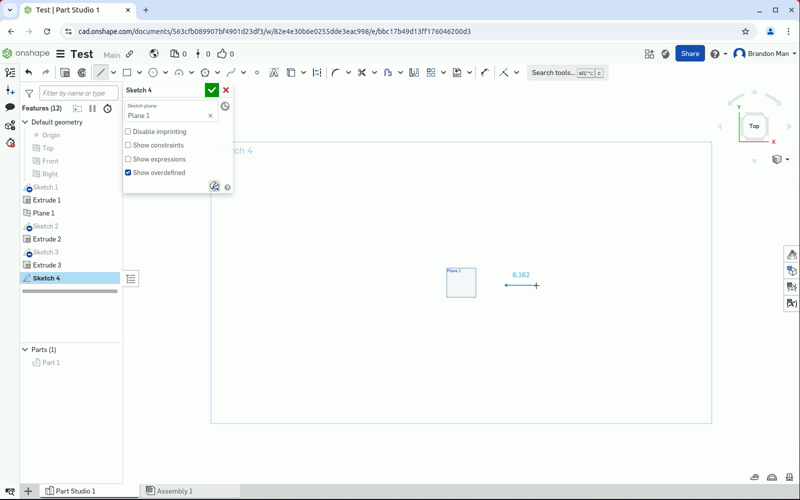
mouse_move(506, 279)
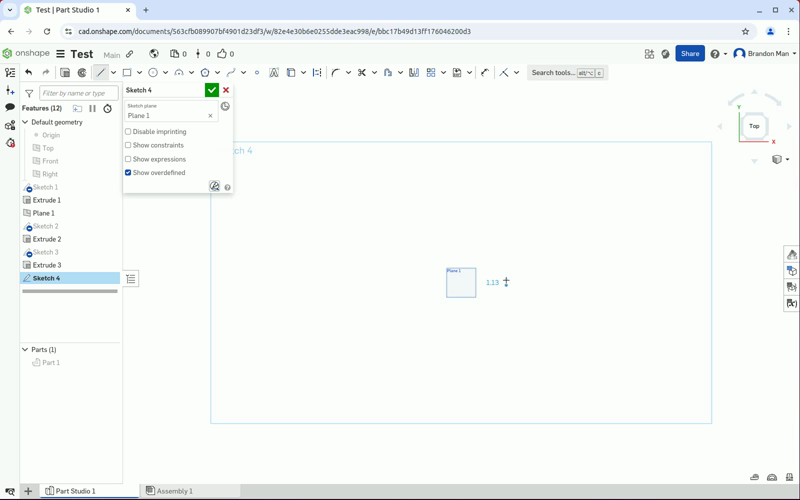
scroll(6)
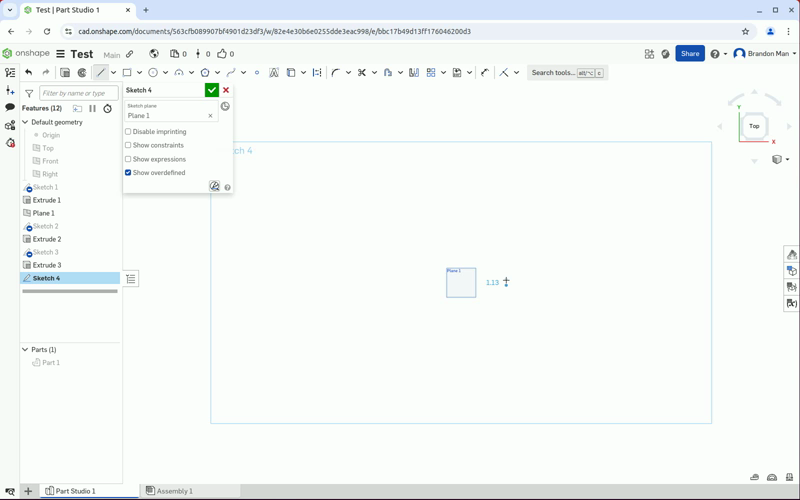
scroll(6)
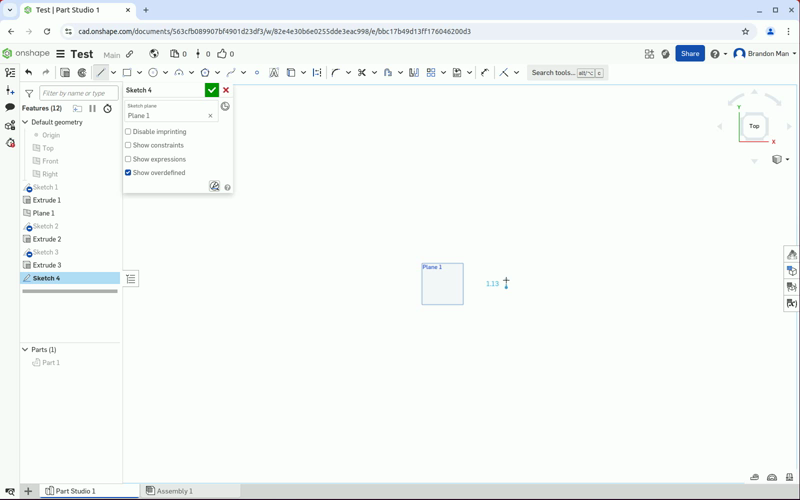
scroll(6)
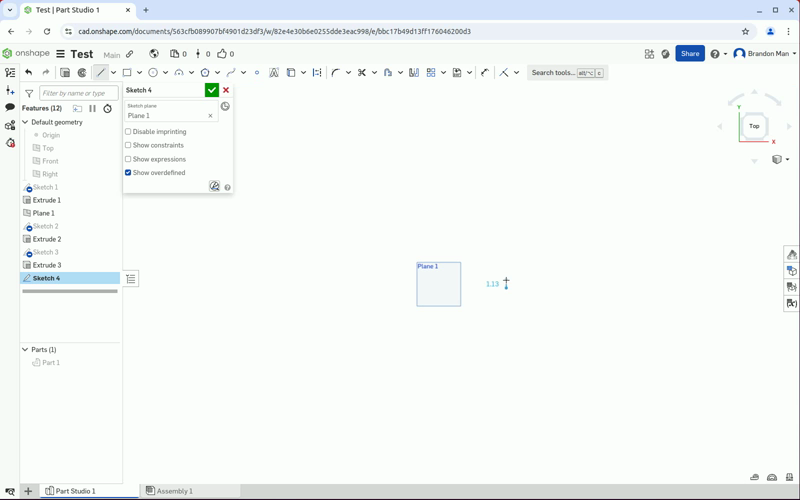
scroll(6)
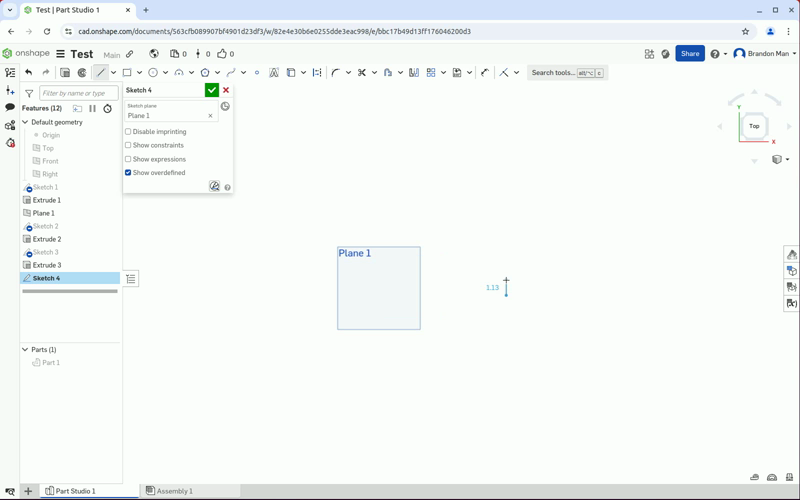
scroll(6)
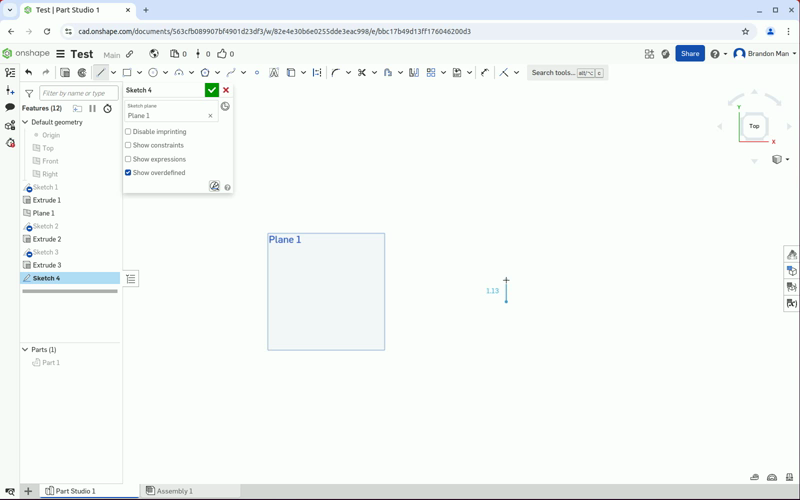
scroll(6)
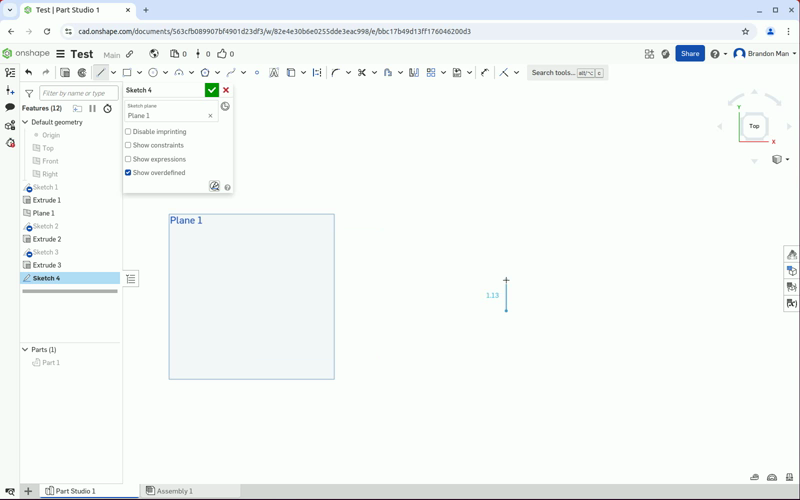
scroll(6)
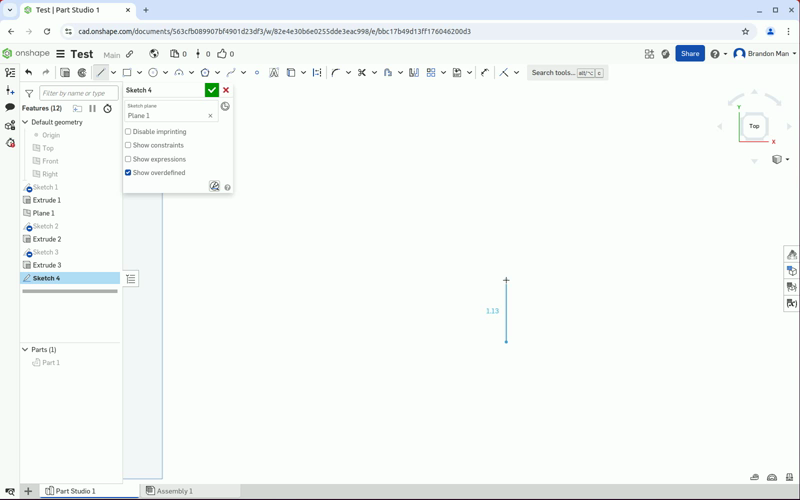
click(506, 279)
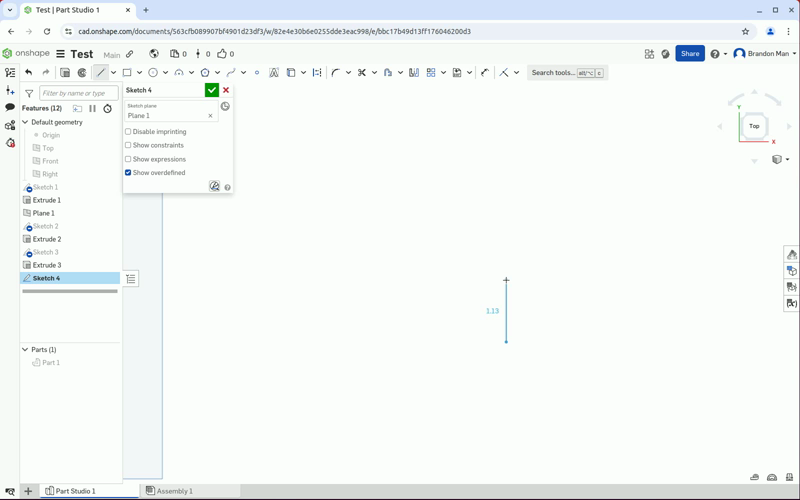
scroll(-6)
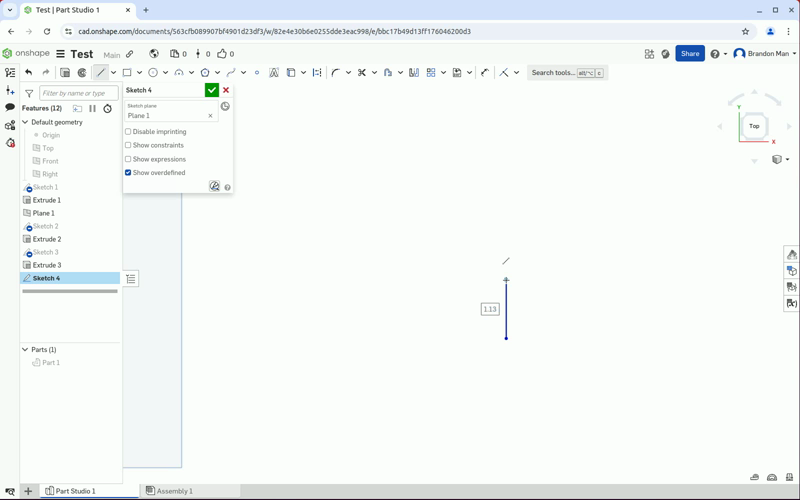
scroll(-6)
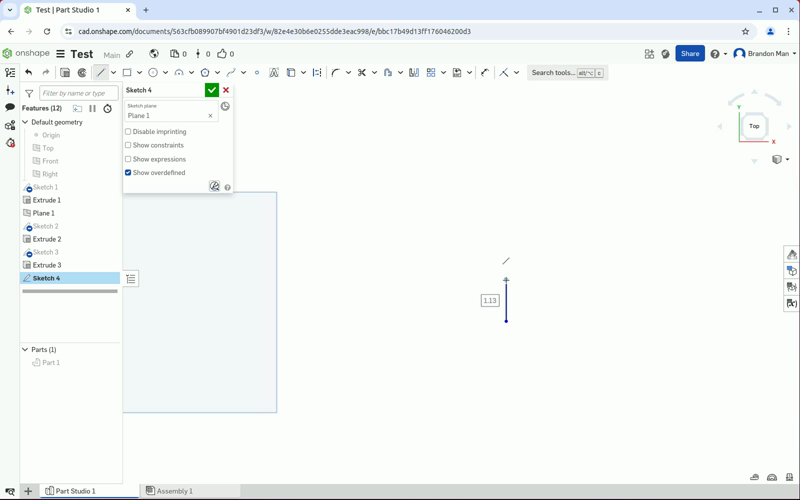
scroll(-6)
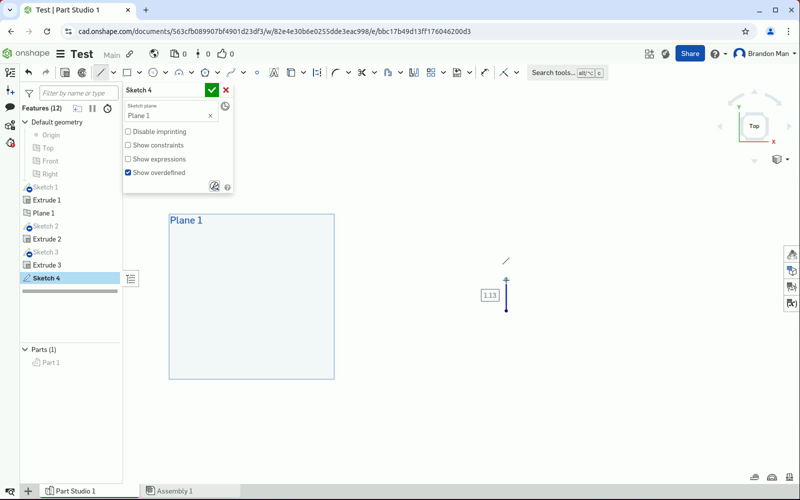
scroll(-6)
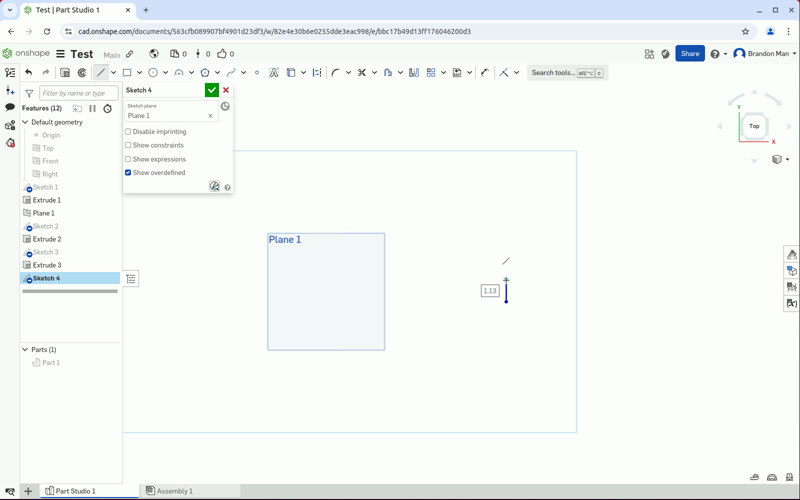
scroll(-6)
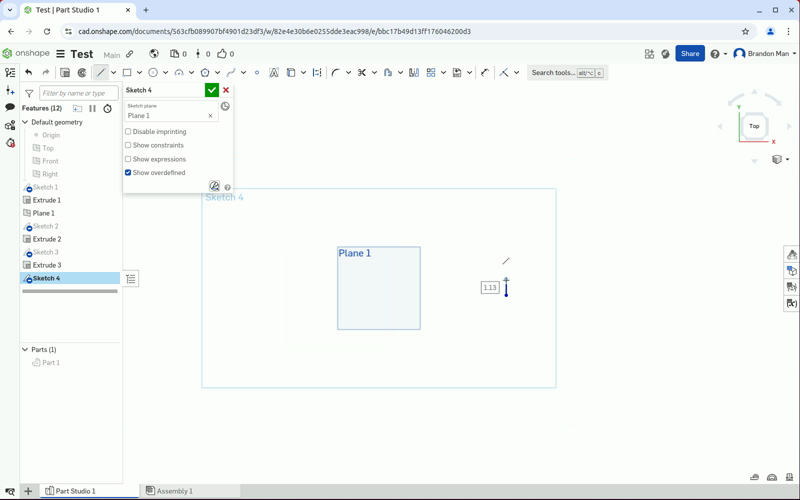
scroll(-6)
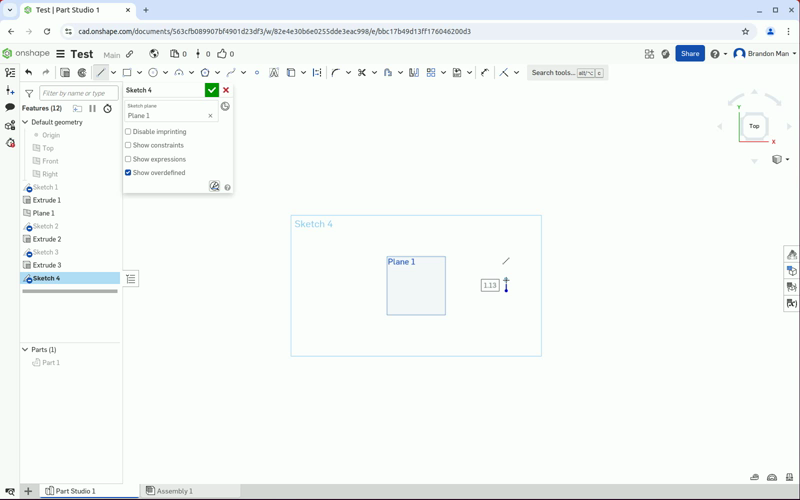
scroll(-6)
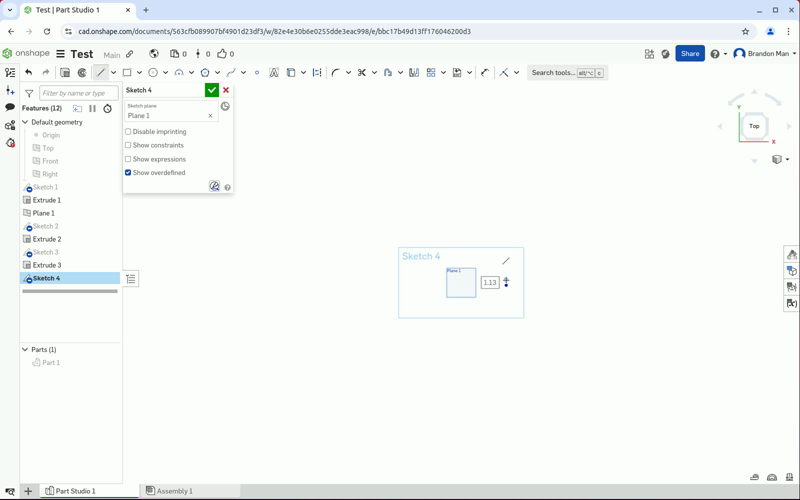
key_up(shift)
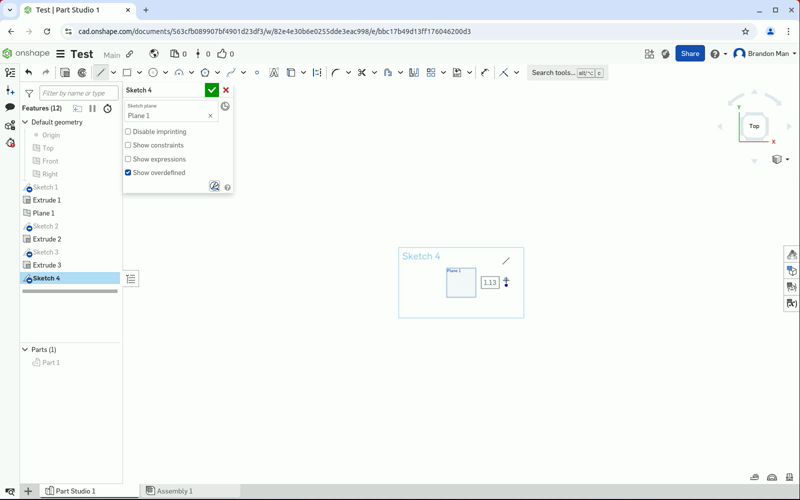
key(esc)
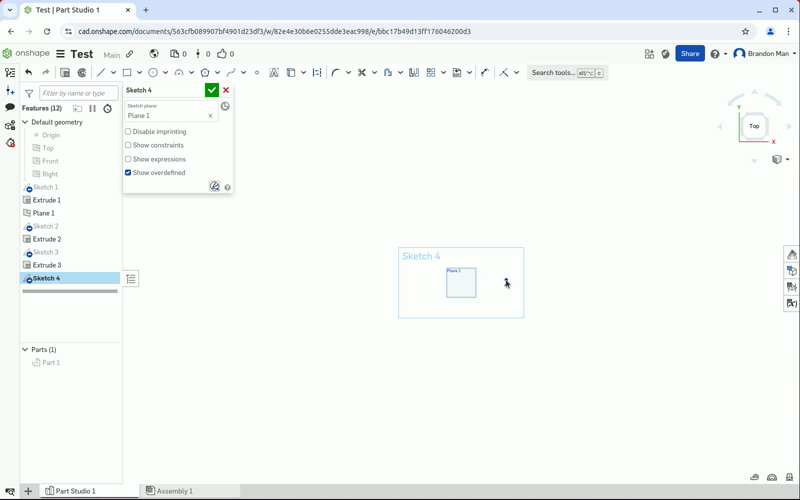
key(a)
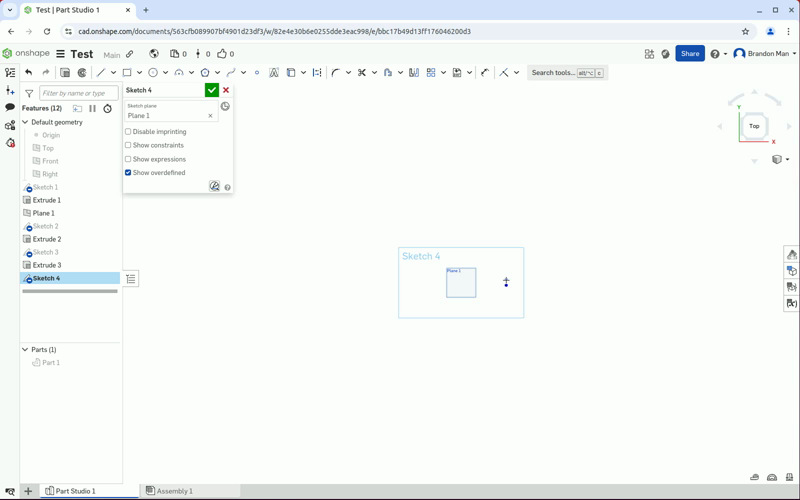
mouse_move(506, 279)
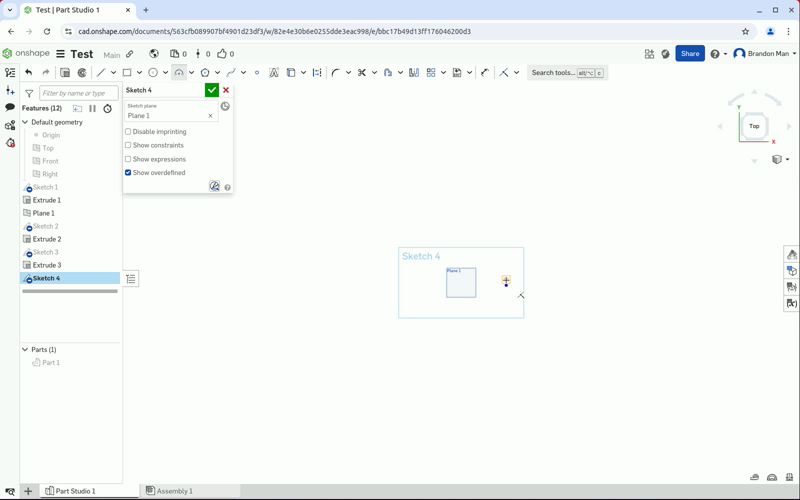
click(506, 279)
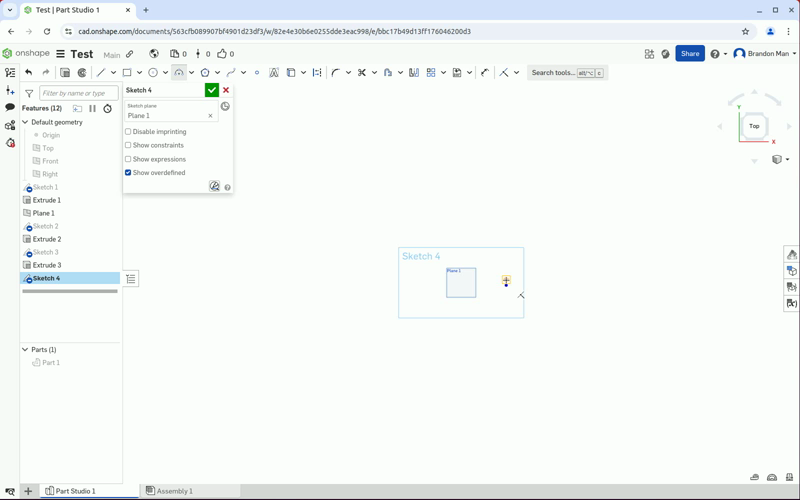
mouse_move(506, 285)
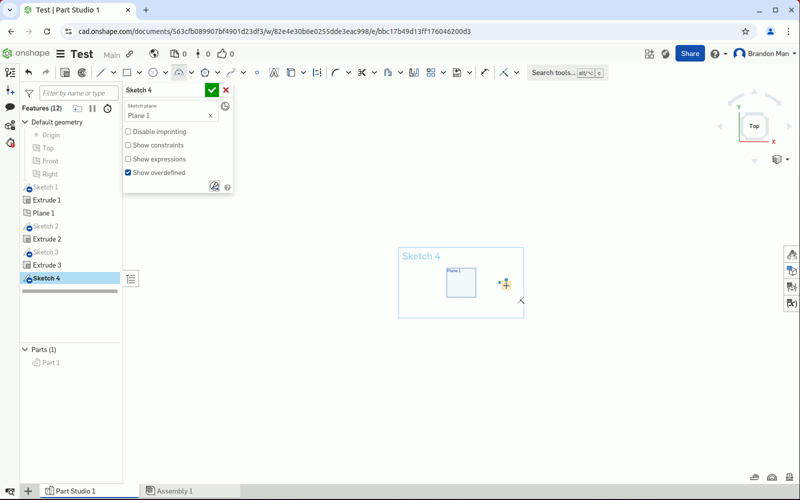
scroll(6)
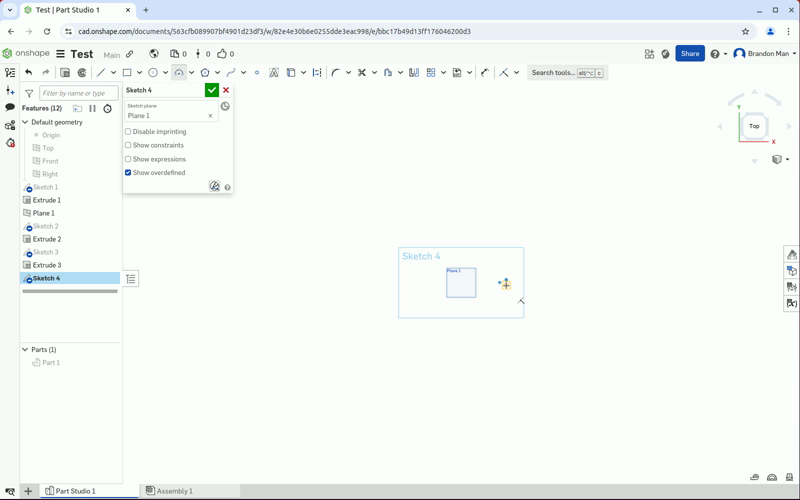
scroll(6)
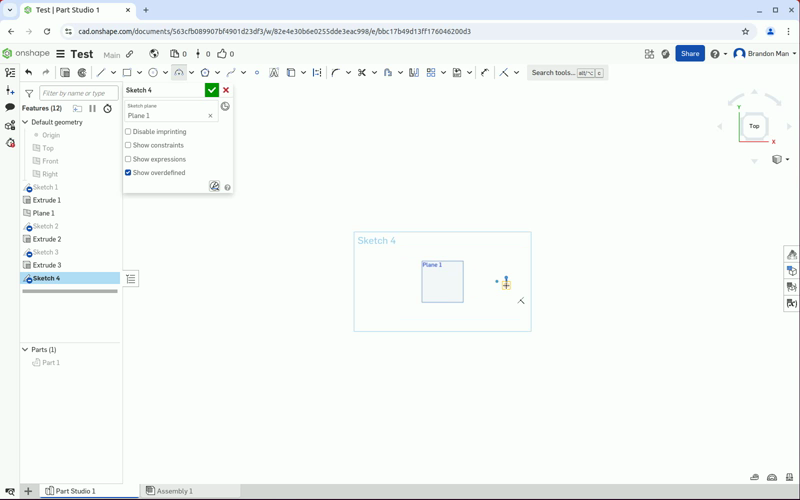
scroll(6)
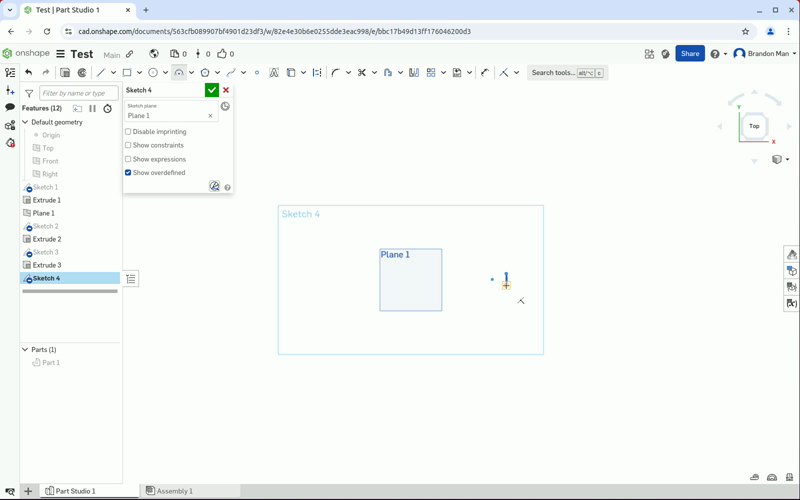
scroll(6)
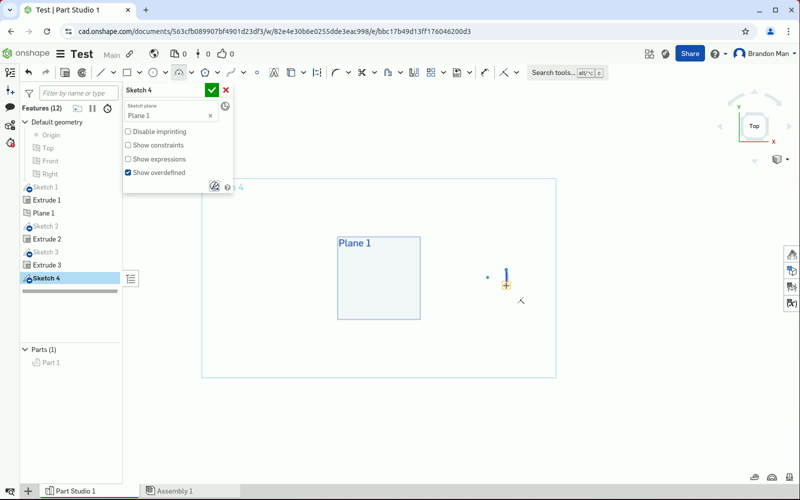
scroll(6)
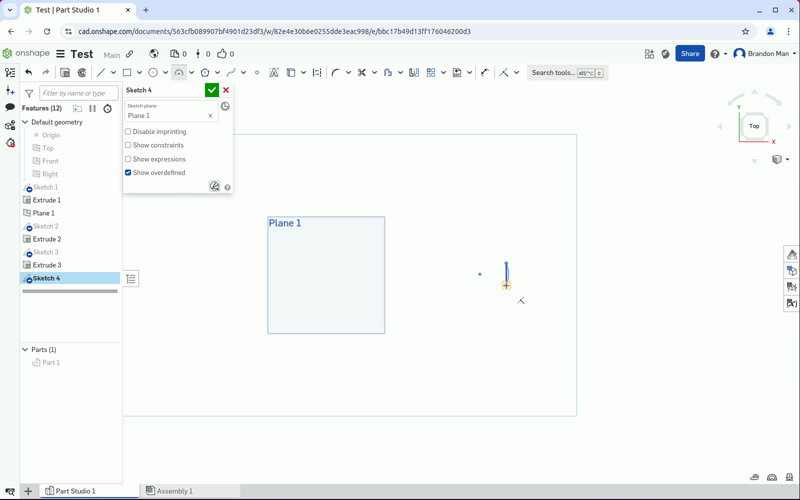
scroll(6)
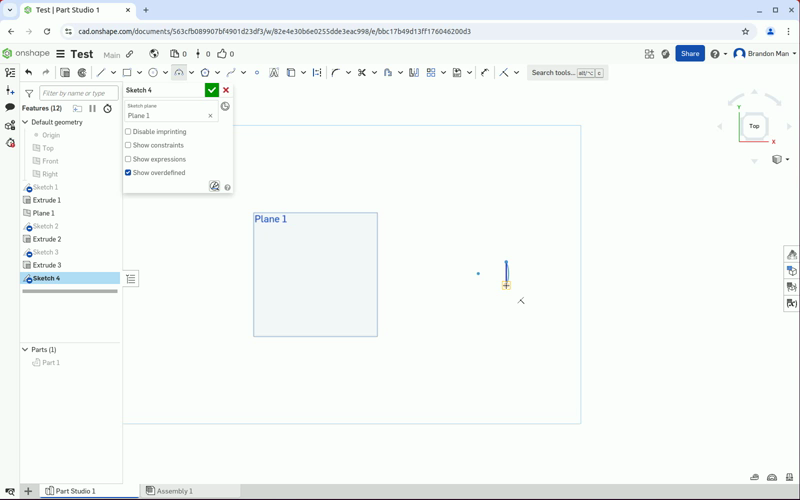
scroll(6)
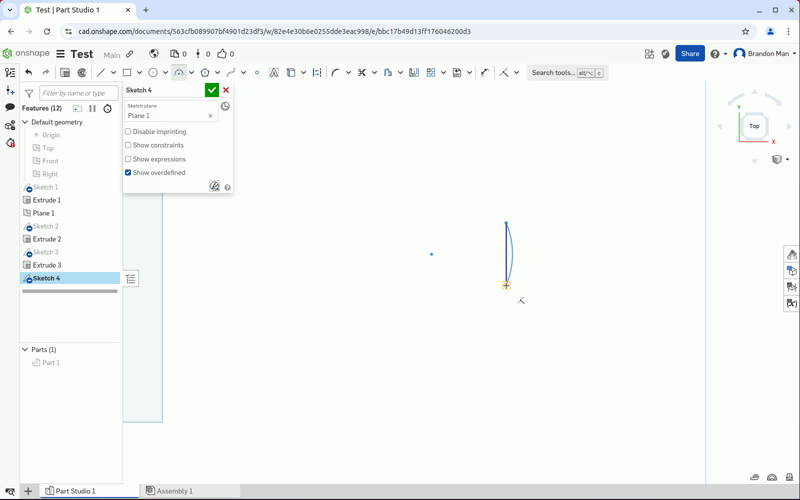
click(506, 285)
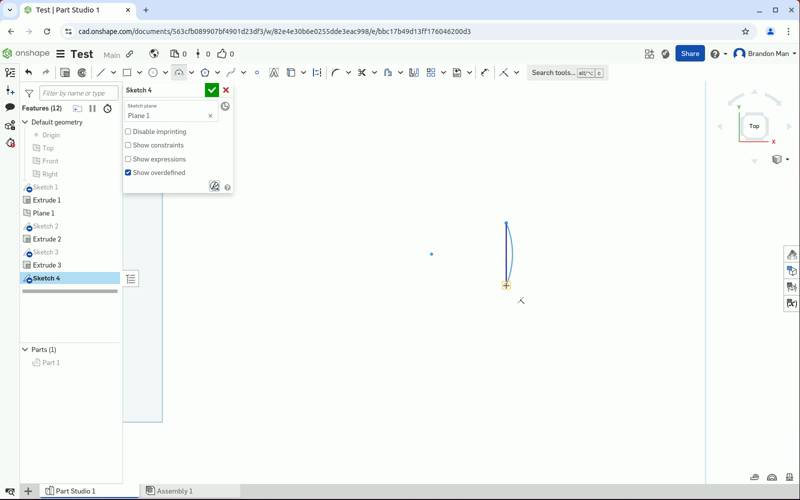
scroll(-6)
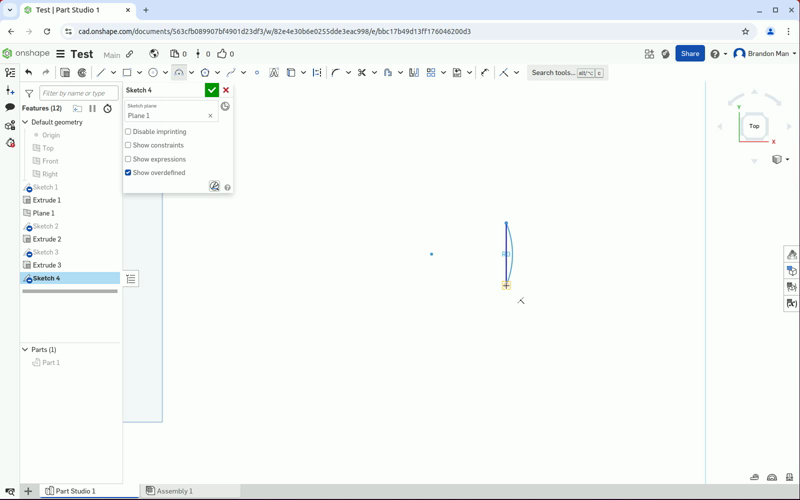
scroll(-6)
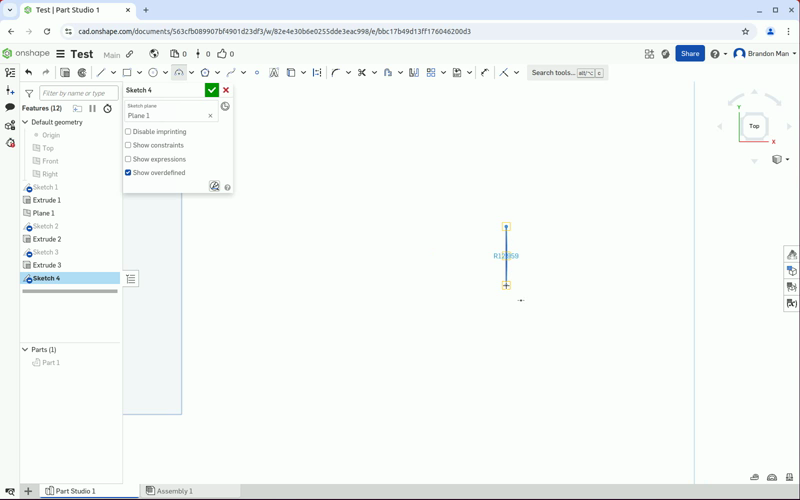
scroll(-6)
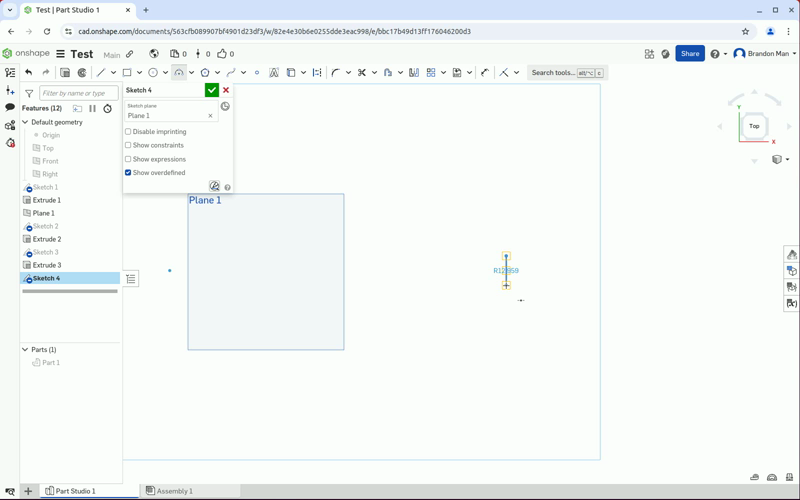
scroll(-6)
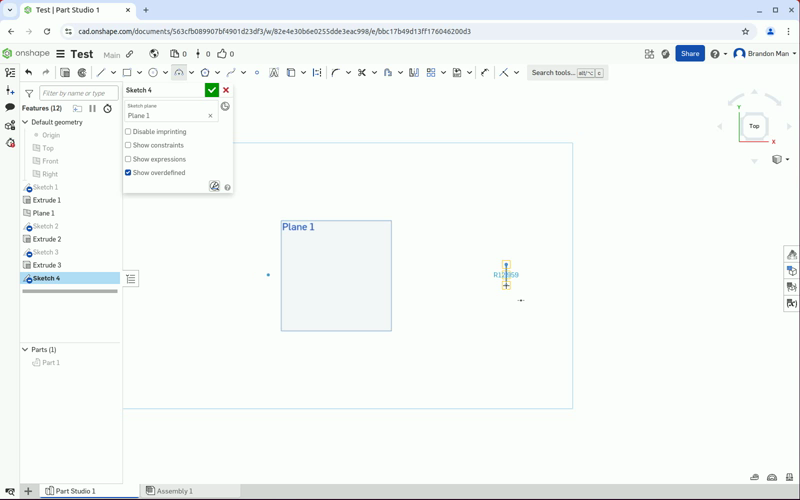
scroll(-6)
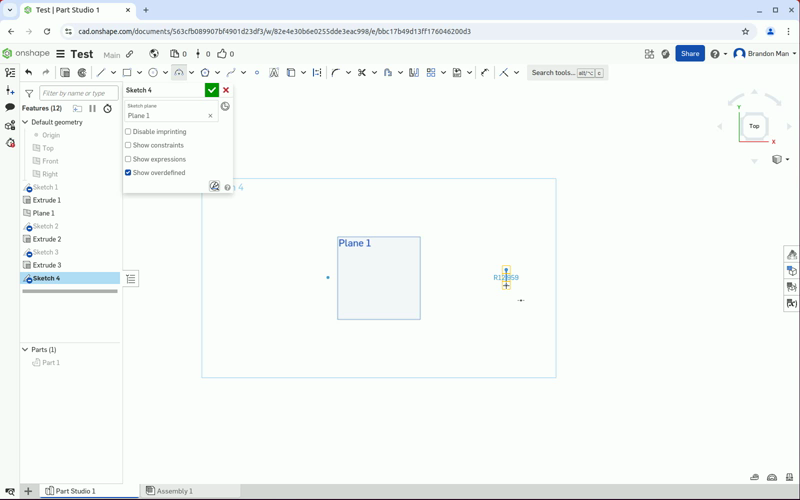
scroll(-6)
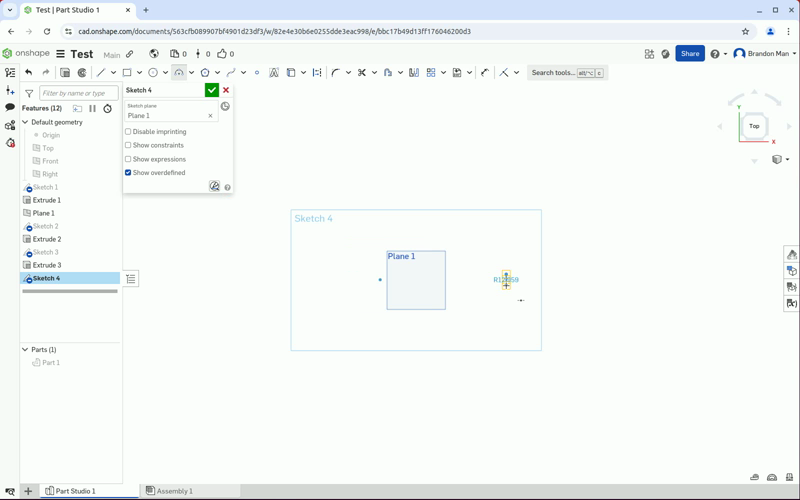
scroll(-6)
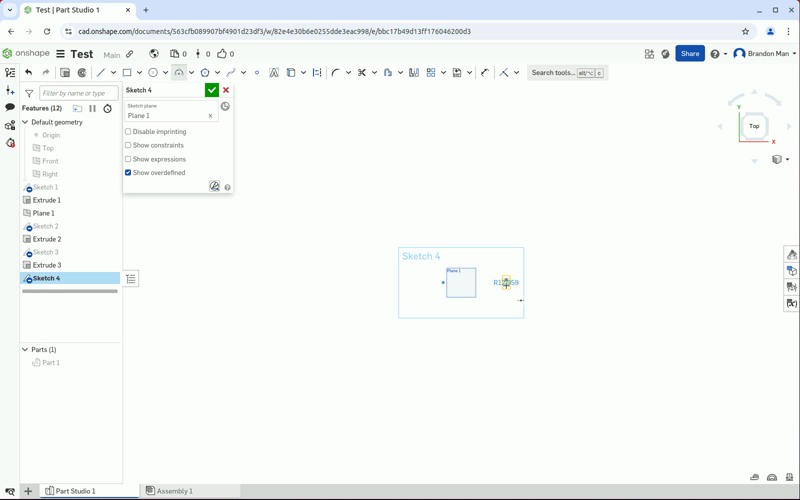
key_down(shift)
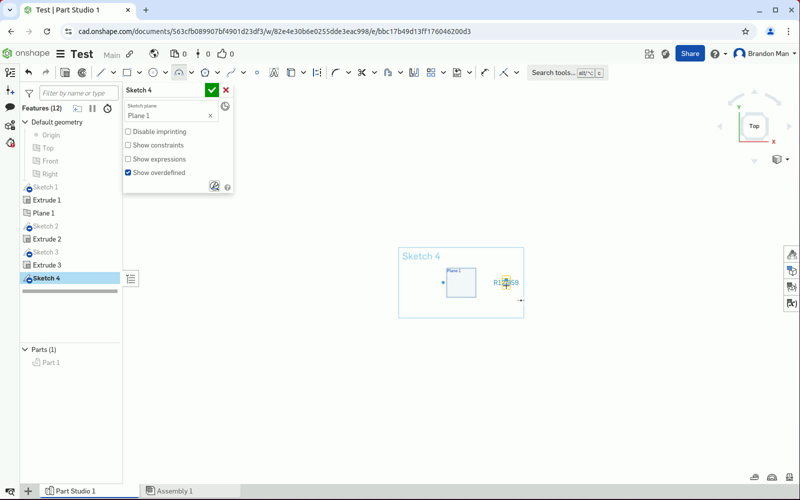
mouse_move(505, 282)
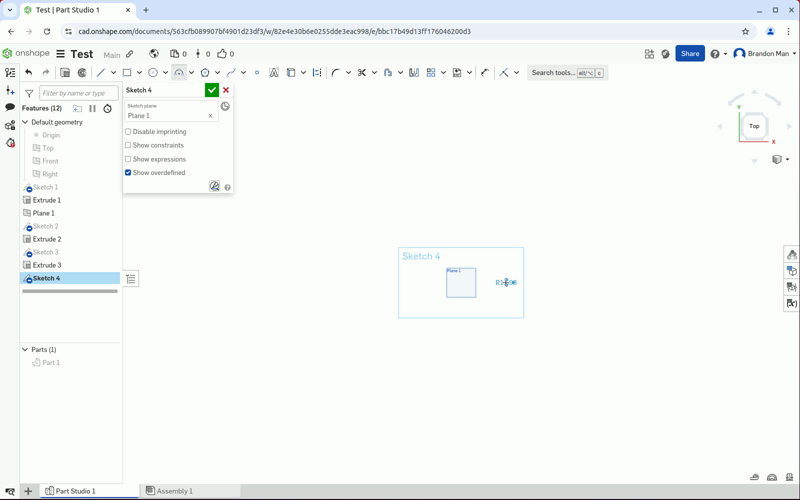
scroll(6)
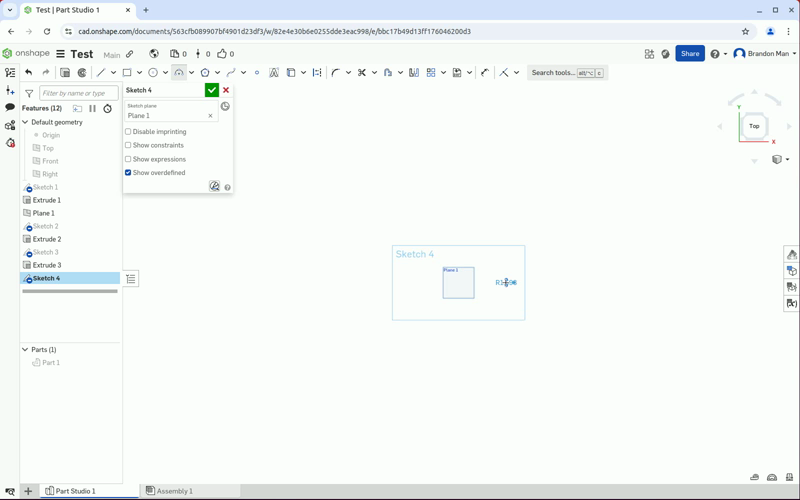
scroll(6)
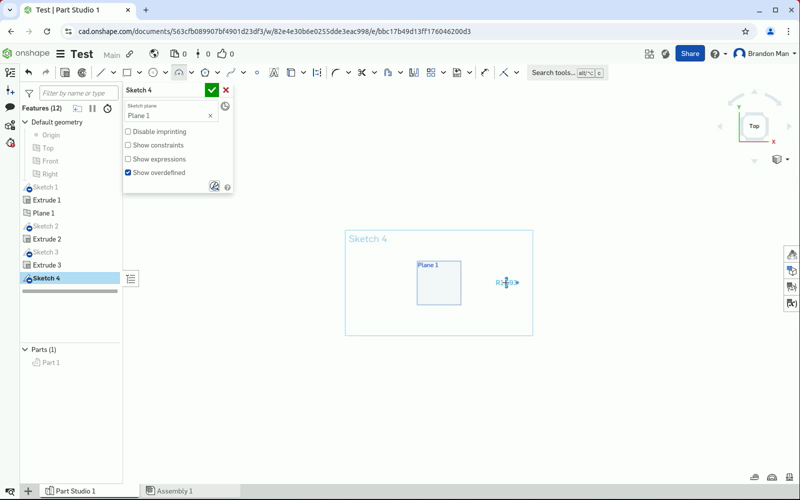
scroll(6)
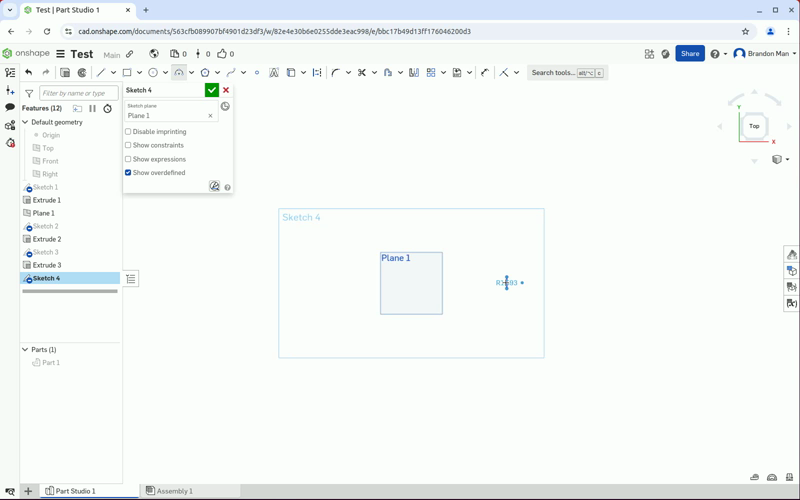
scroll(6)
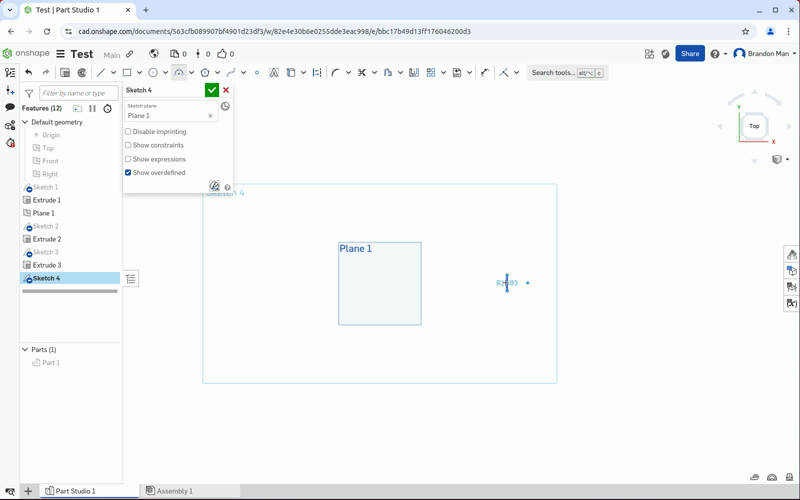
scroll(6)
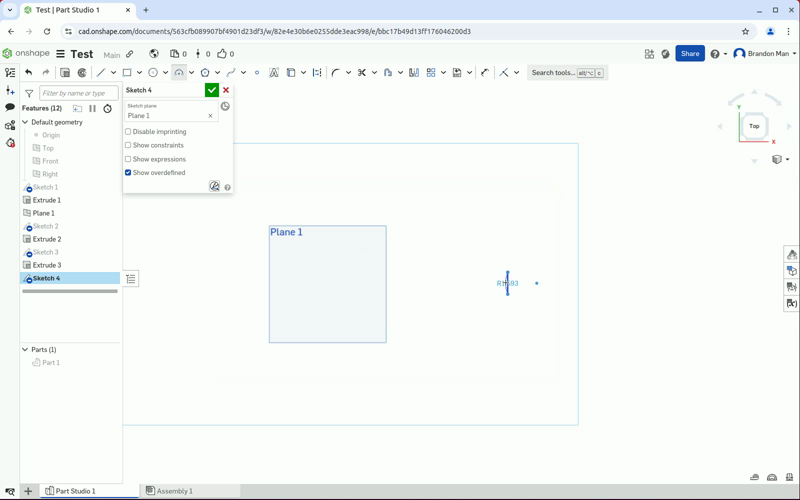
scroll(6)
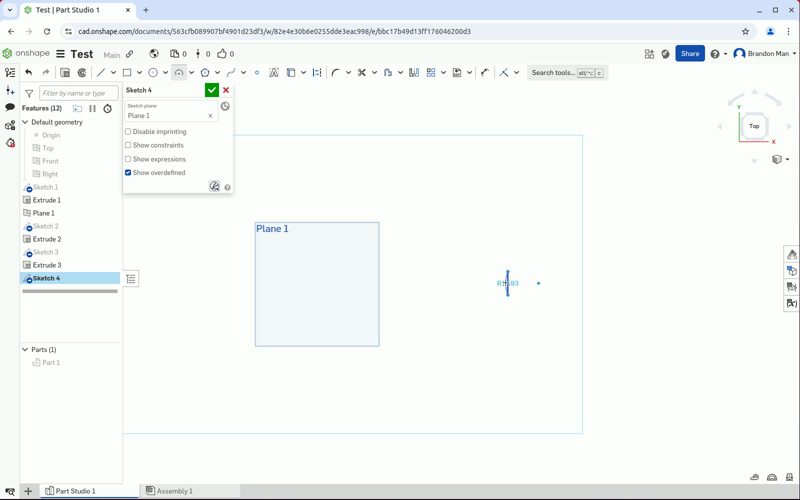
scroll(6)
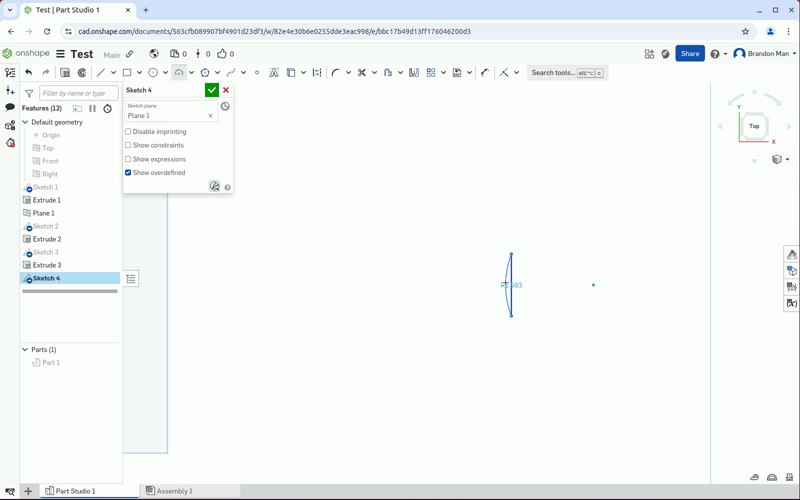
click(505, 282)
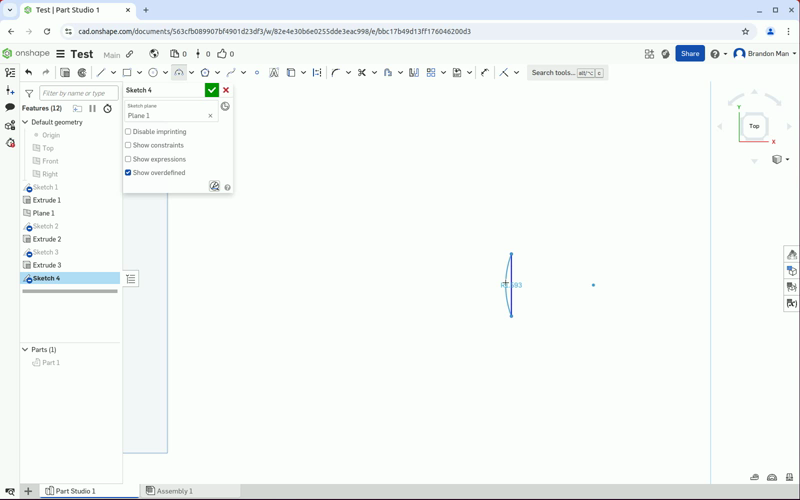
scroll(-6)
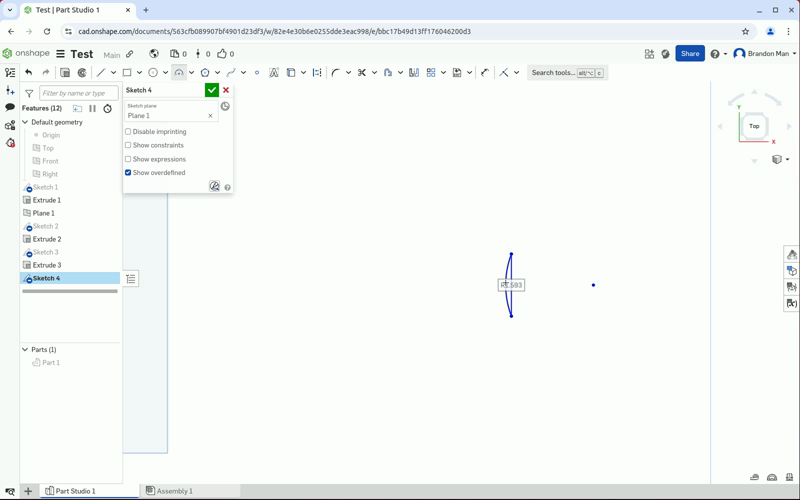
scroll(-6)
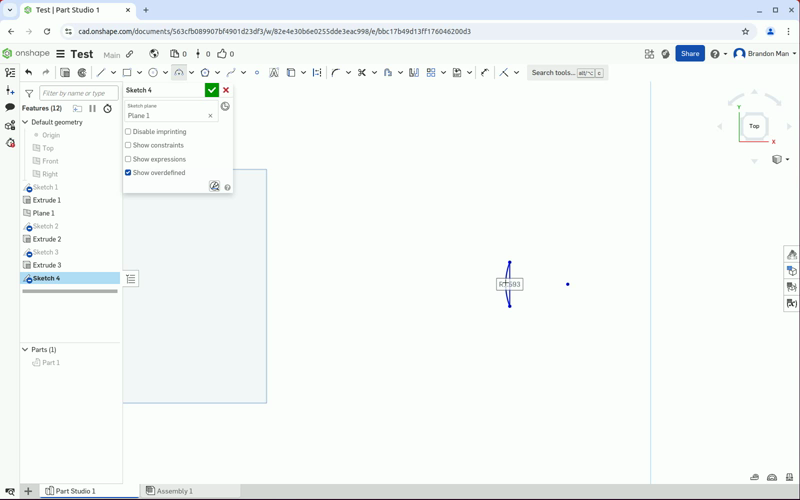
scroll(-6)
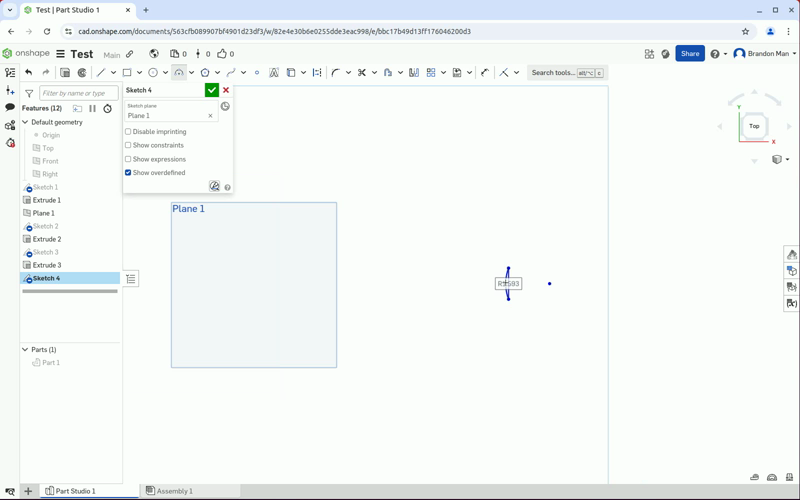
scroll(-6)
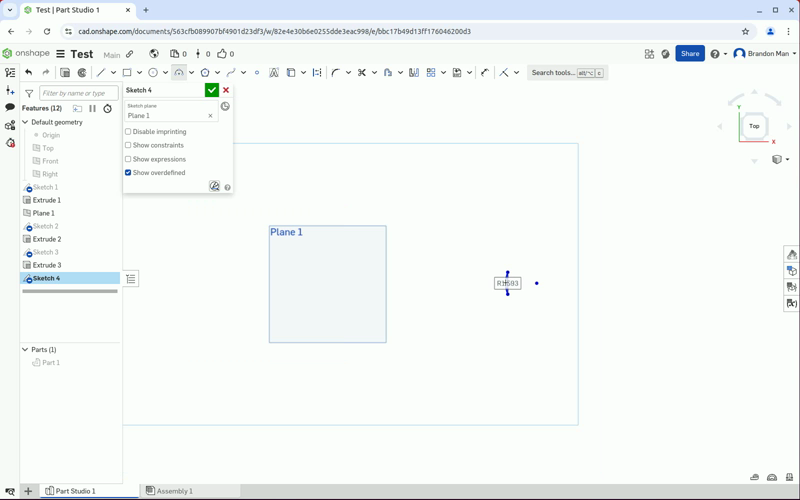
scroll(-6)
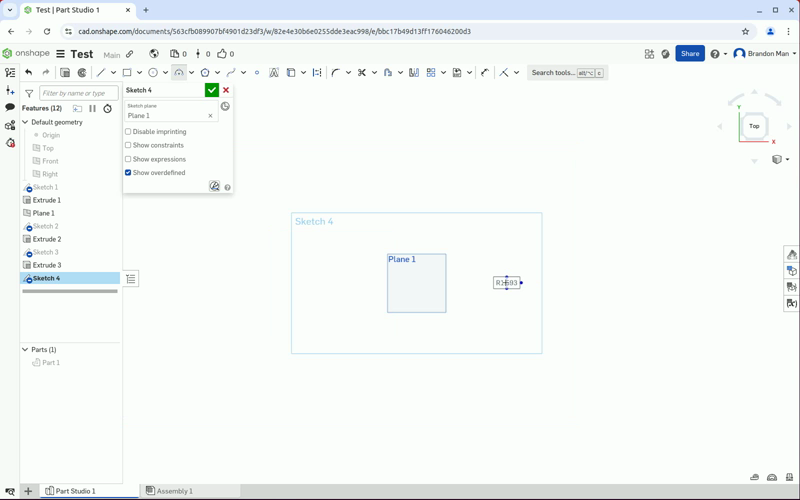
scroll(-6)
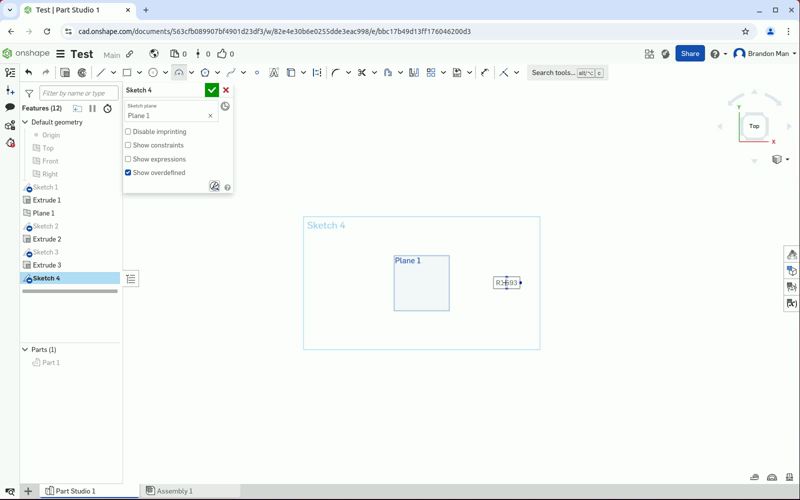
scroll(-6)
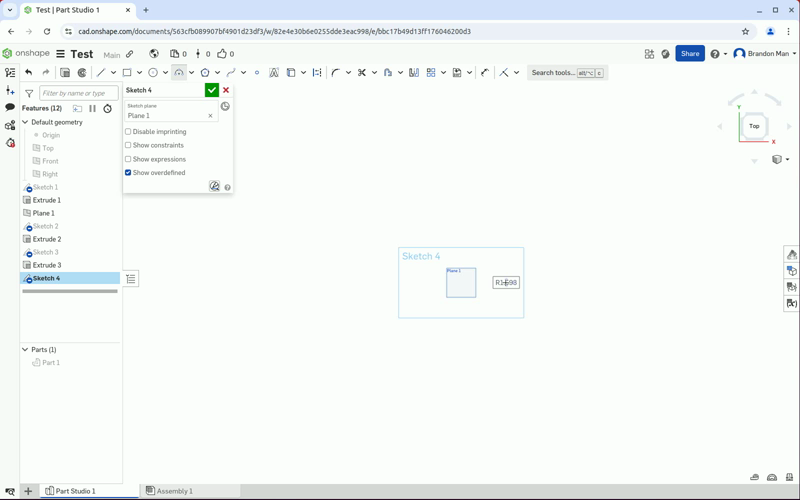
key_up(shift)
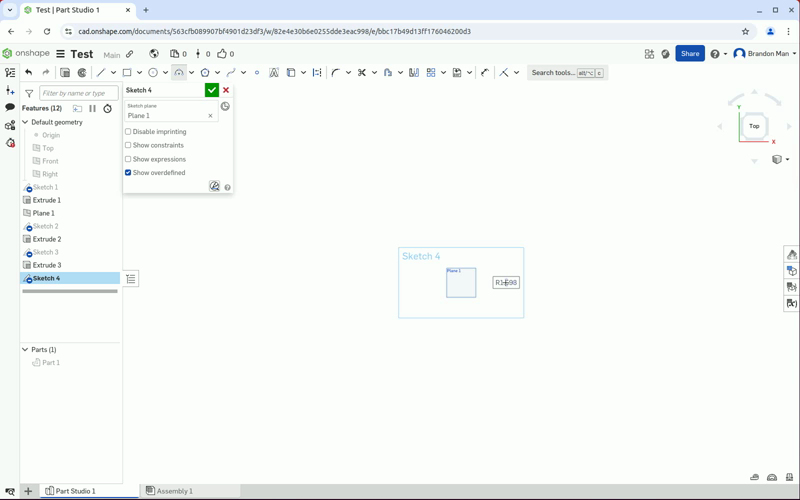
key(esc)
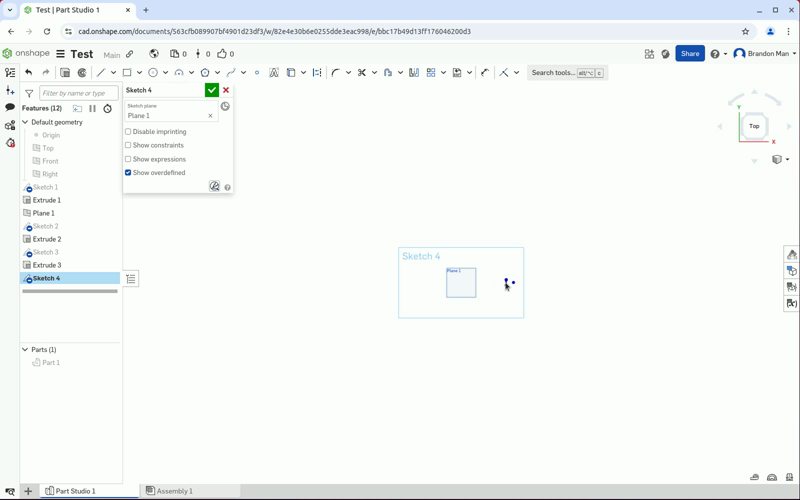
mouse_move(506, 281)
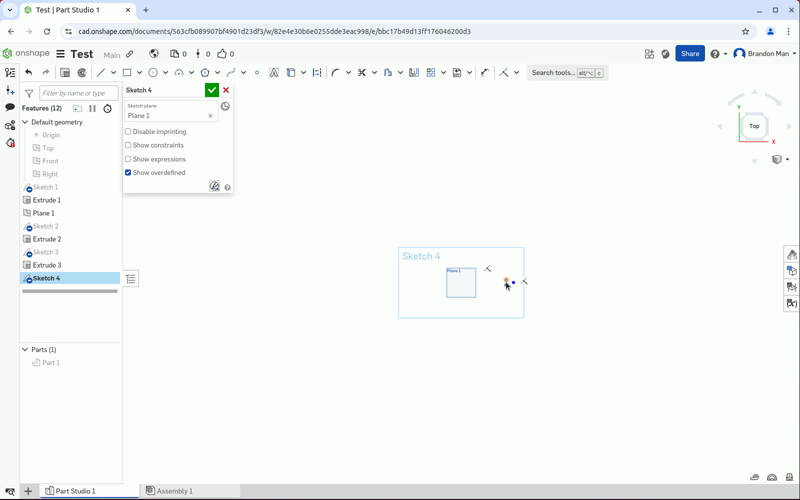
scroll(6)
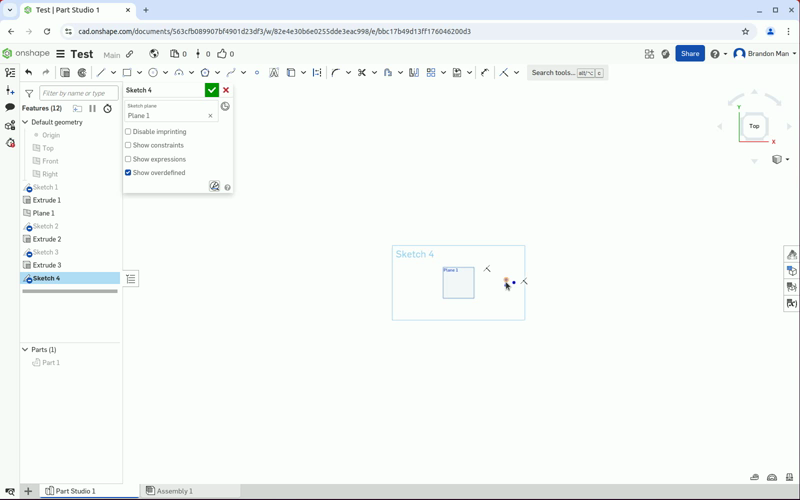
scroll(6)
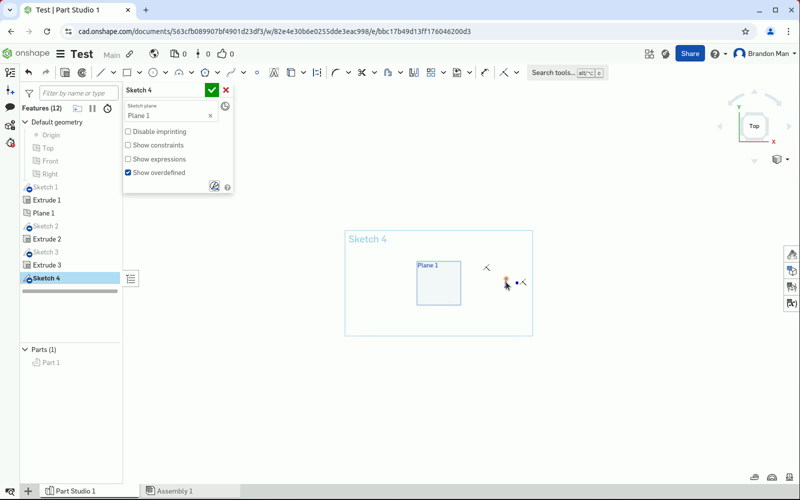
scroll(6)
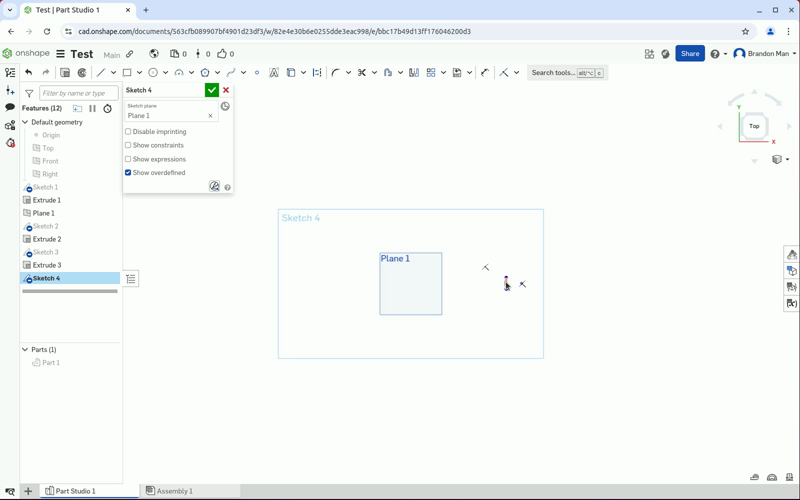
scroll(6)
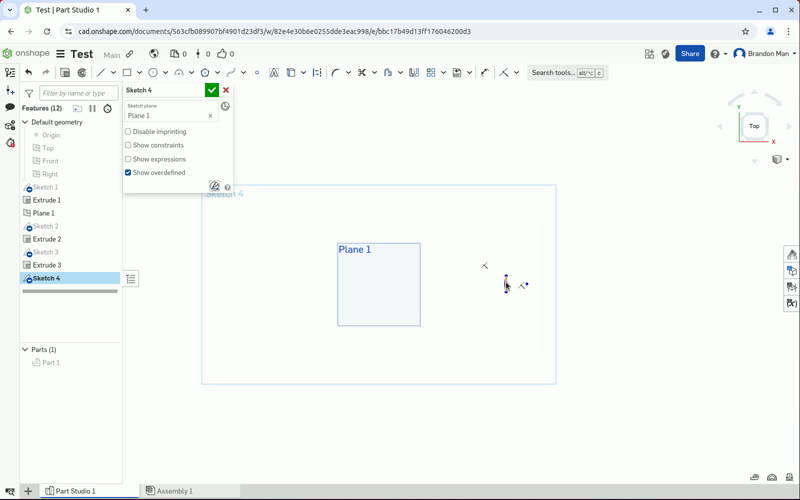
scroll(6)
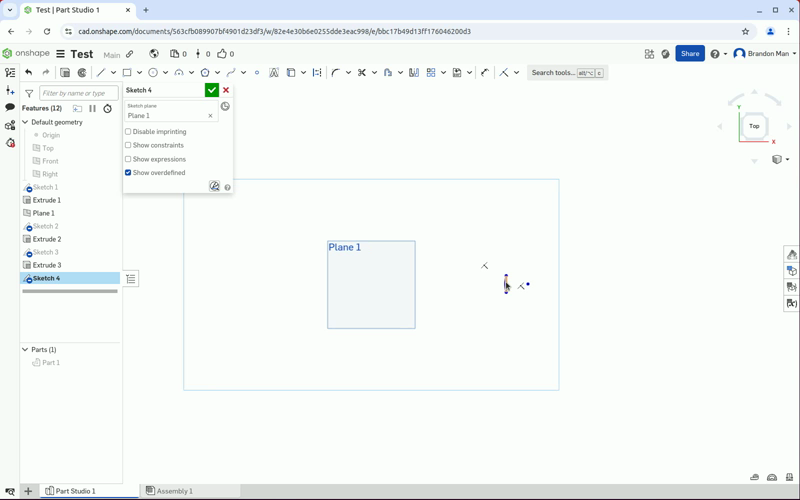
scroll(6)
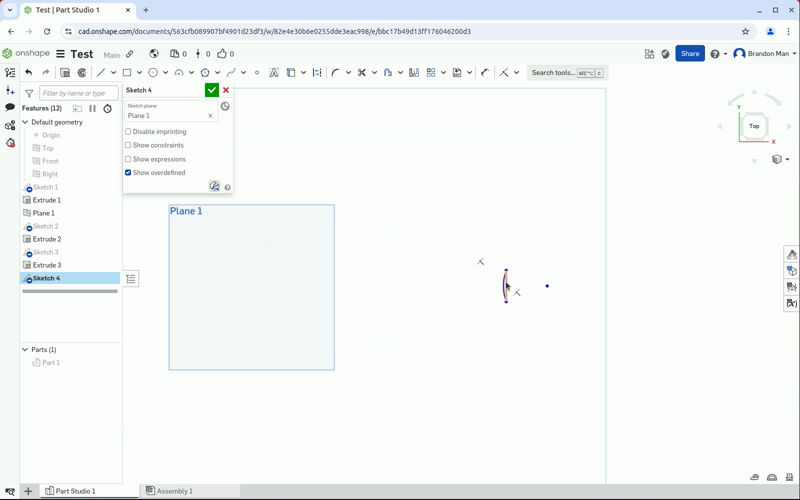
scroll(6)
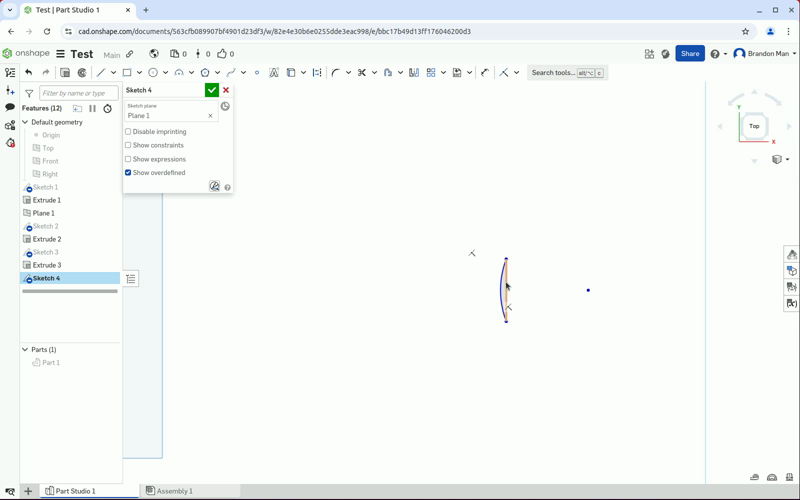
click(506, 281)
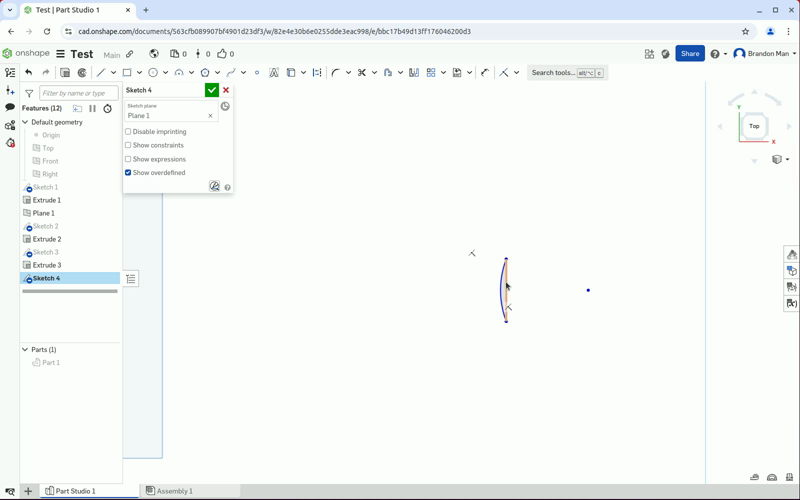
scroll(-6)
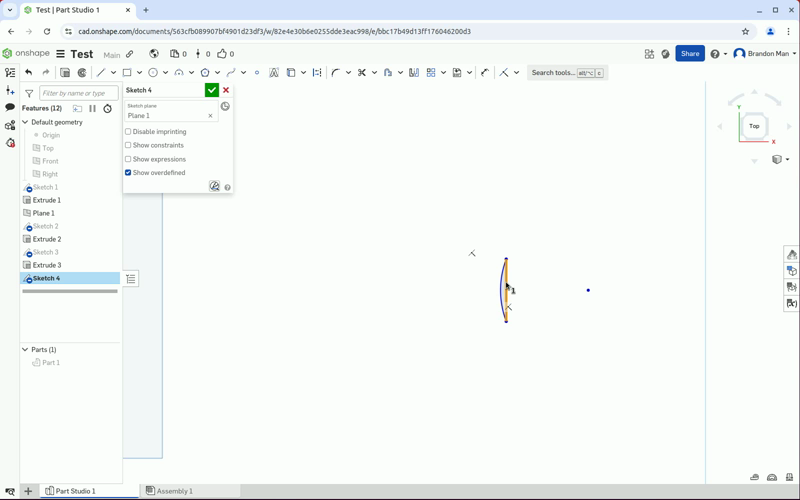
scroll(-6)
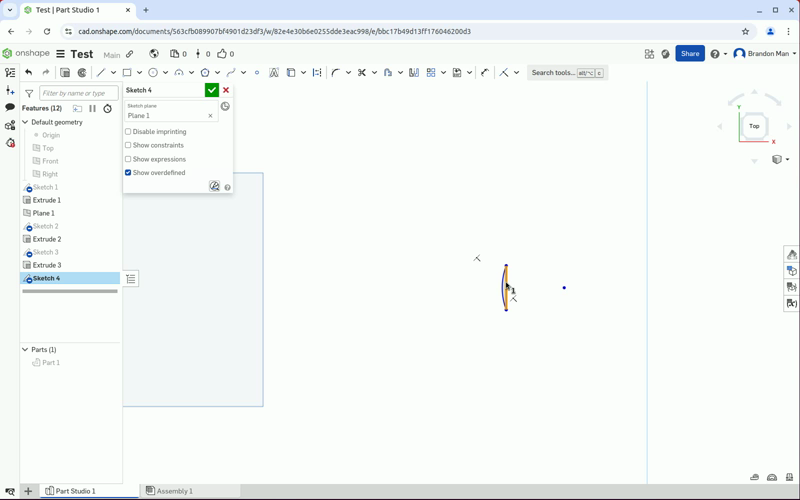
scroll(-6)
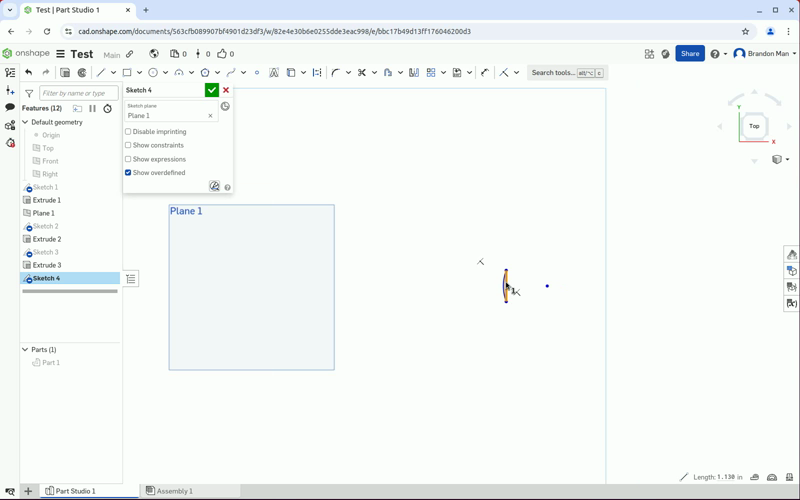
scroll(-6)
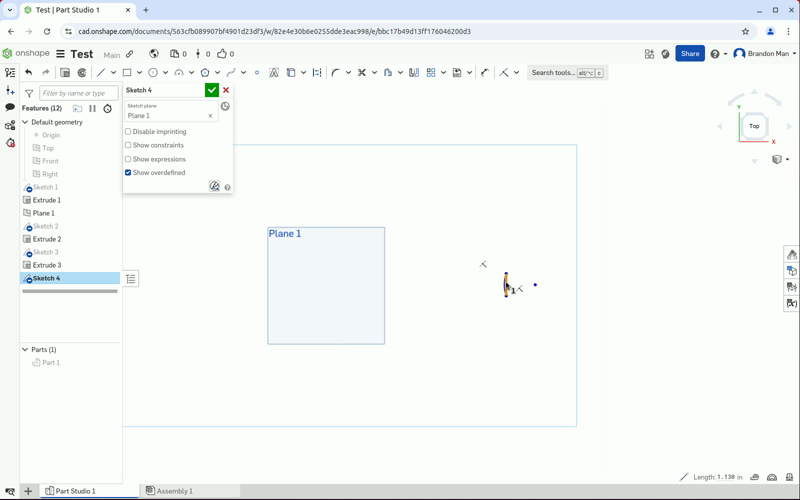
scroll(-6)
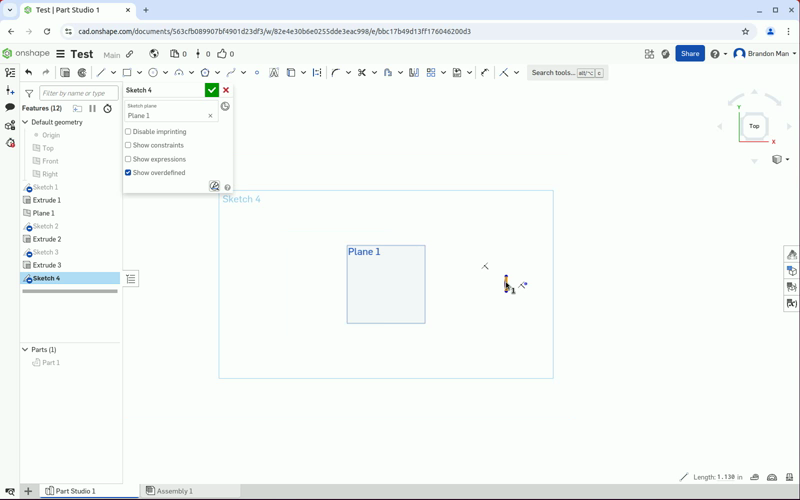
scroll(-6)
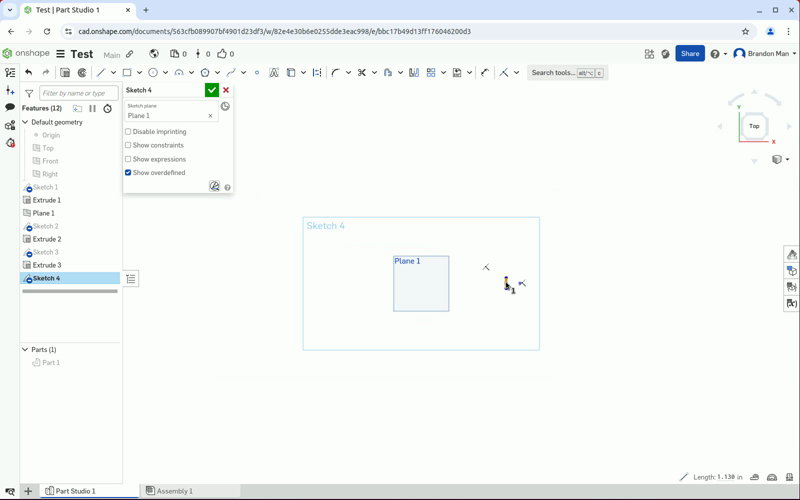
scroll(-6)
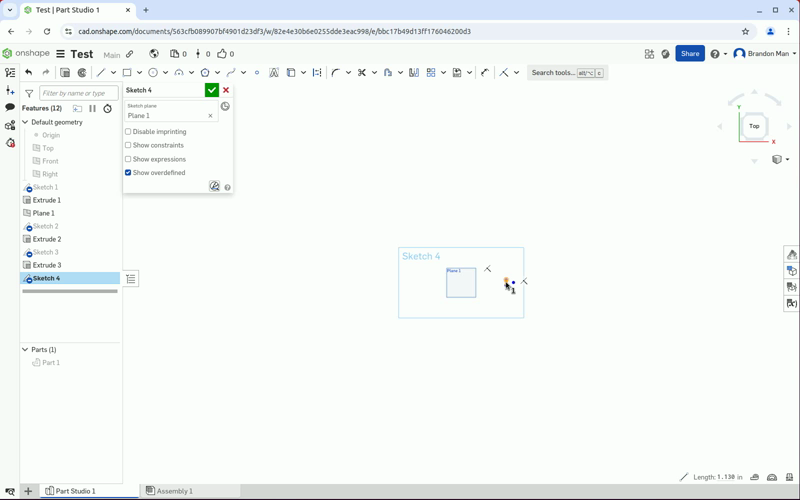
mouse_move(73, 352)
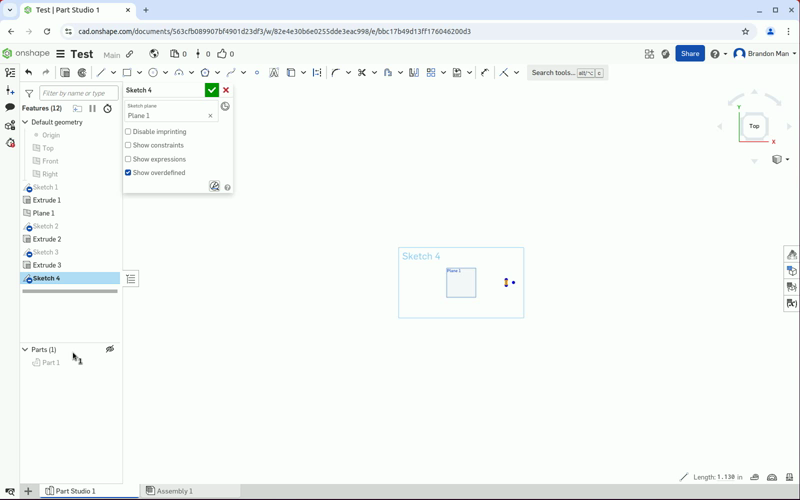
key(shift+y)
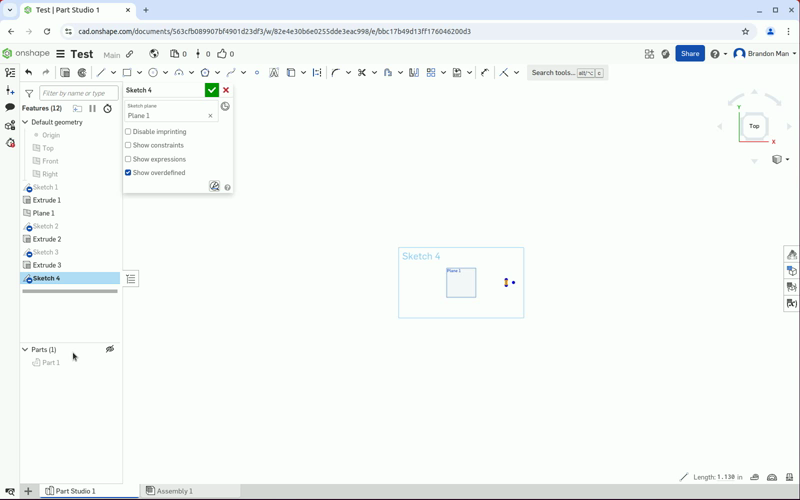
key(shift+e)
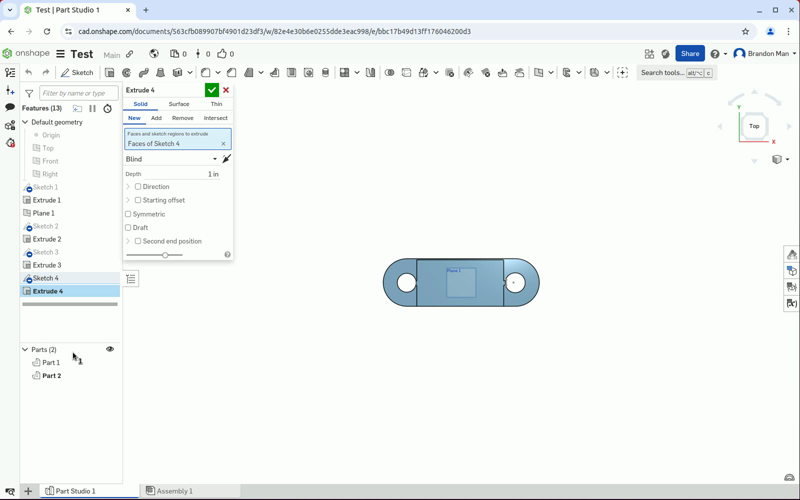
mouse_move(143, 106)
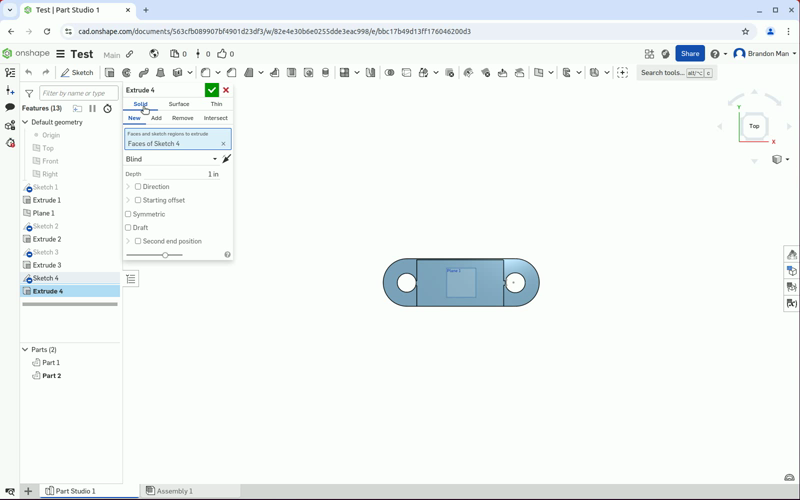
click(143, 106)
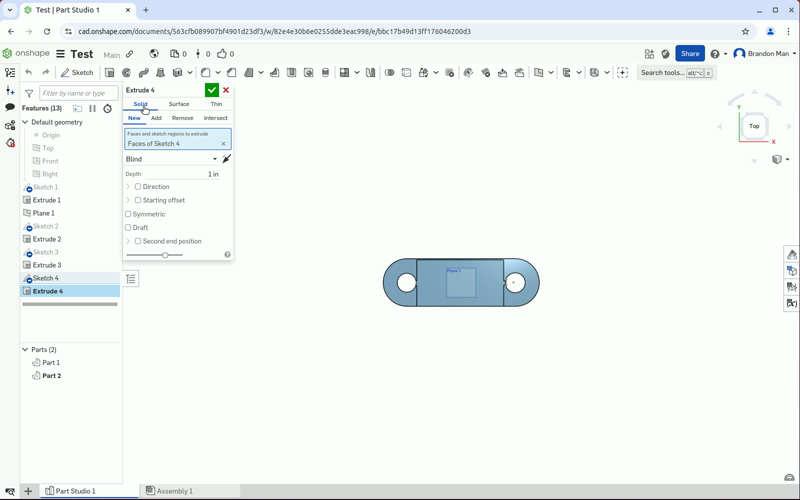
mouse_move(186, 120)
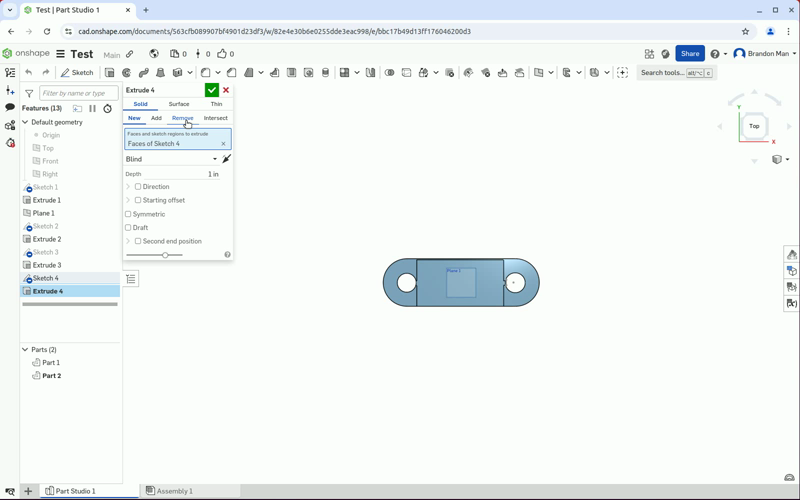
click(186, 120)
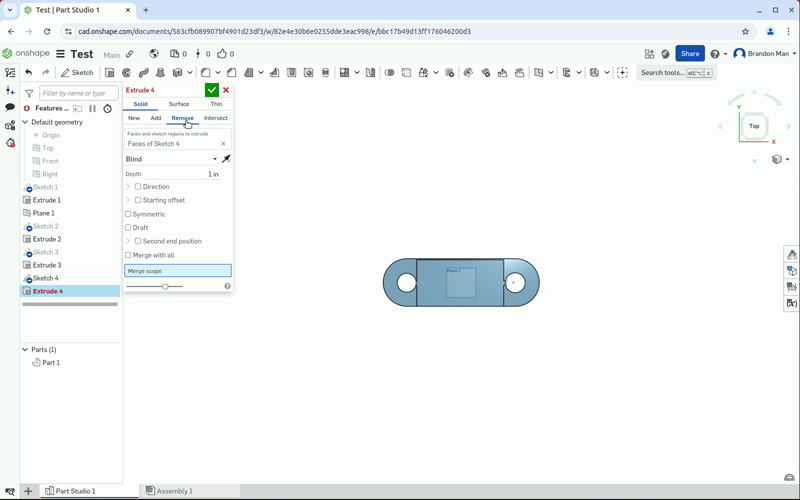
key(tab, 4)
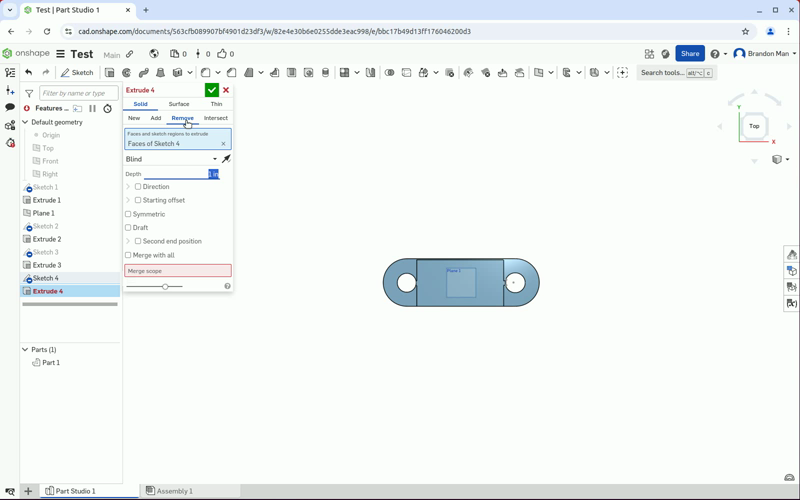
text(17.813)
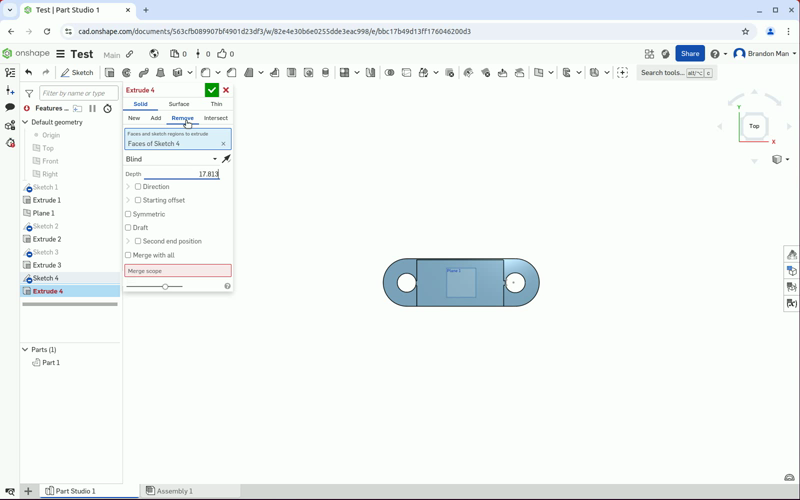
key(tab, 6)
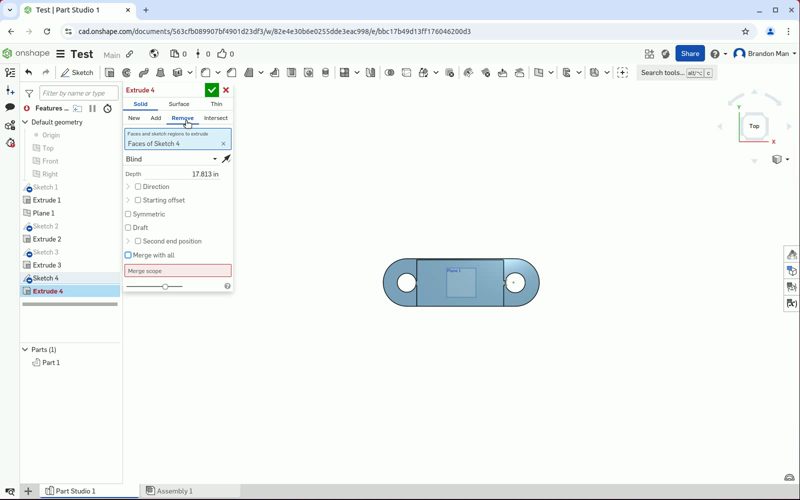
key(space)
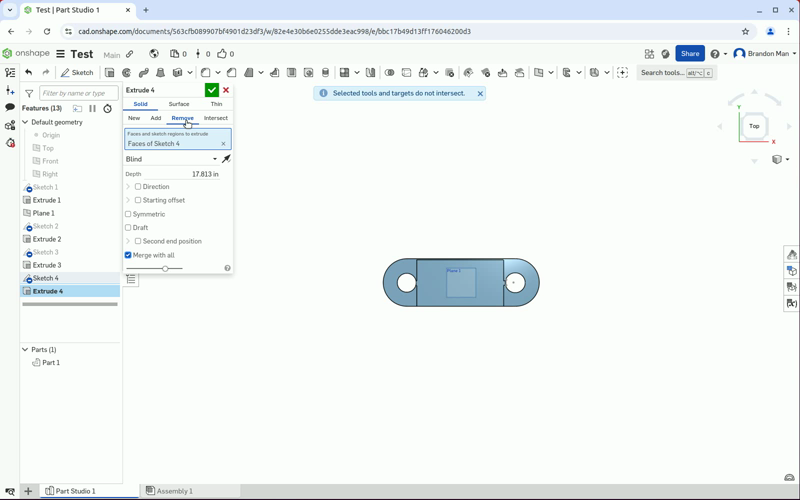
key(enter)
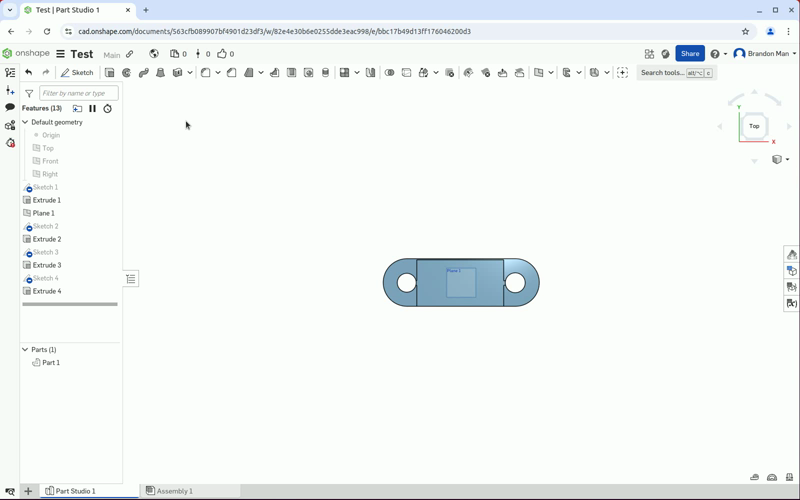
key(shift+h)
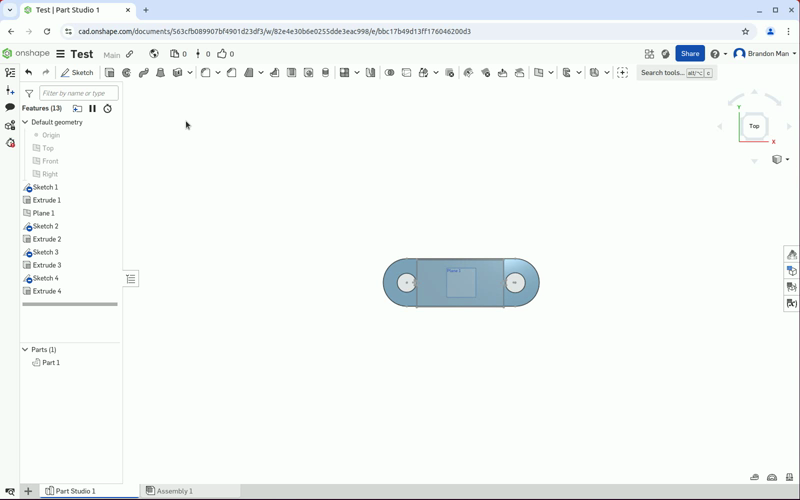
key(shift+h)
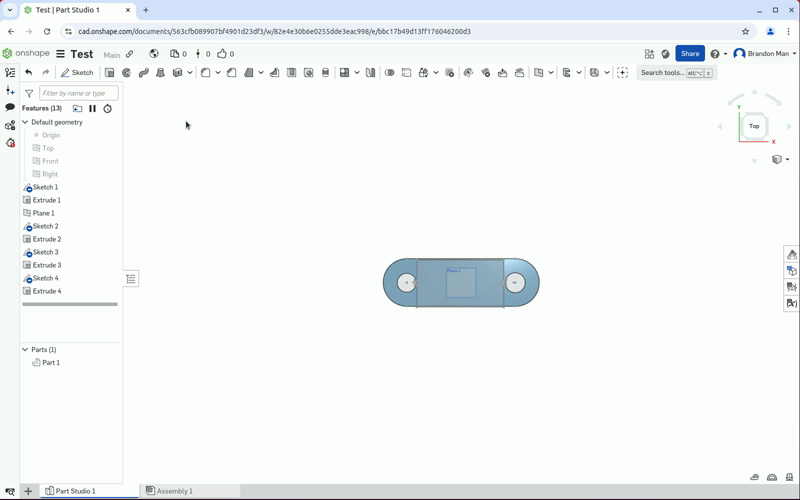
key(shift+7)
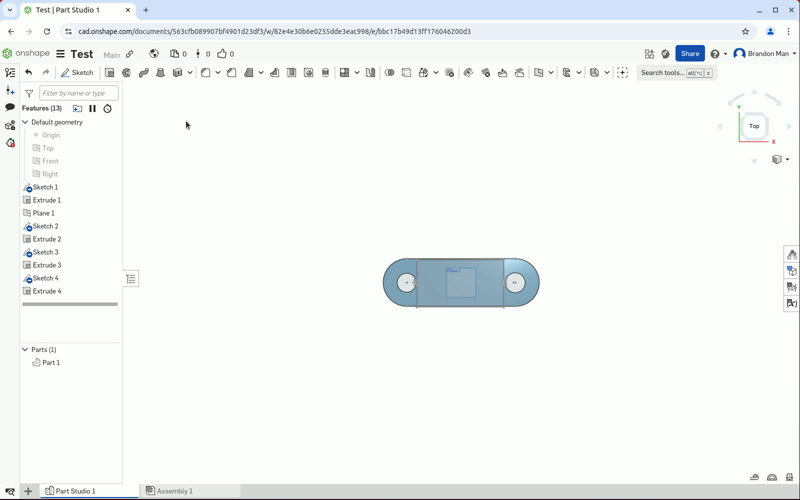
key(up, 3)
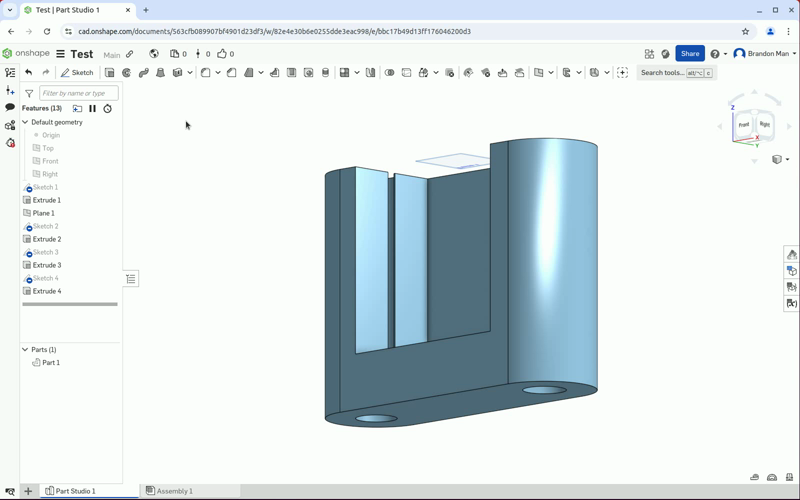
key(left, 3)
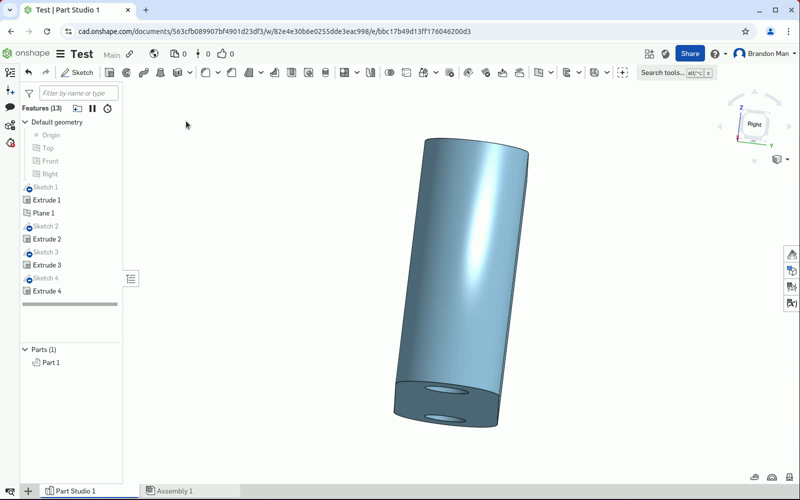
key(right, 3)
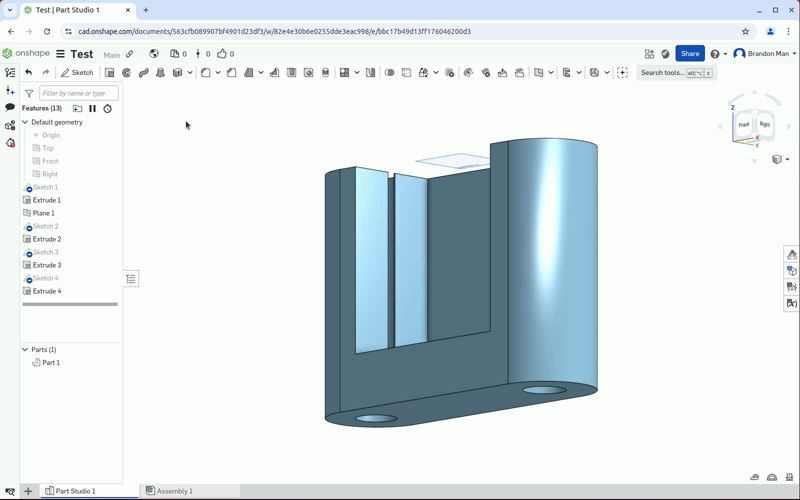
key(down, 3)
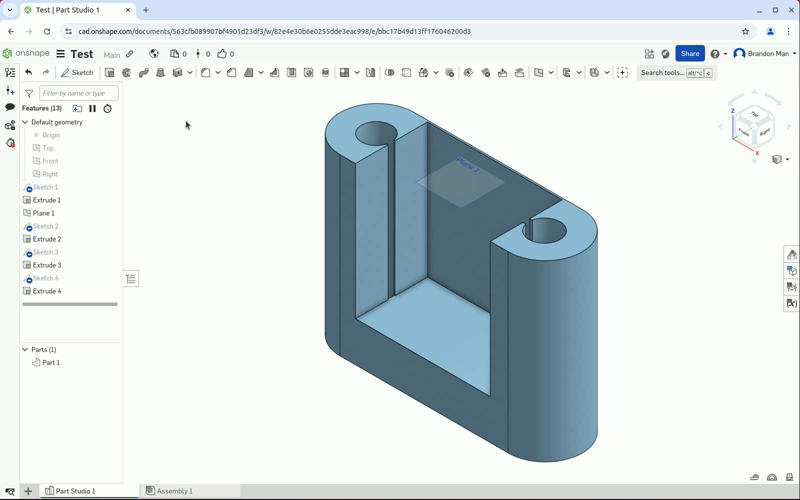
mouse_move(73, 189)
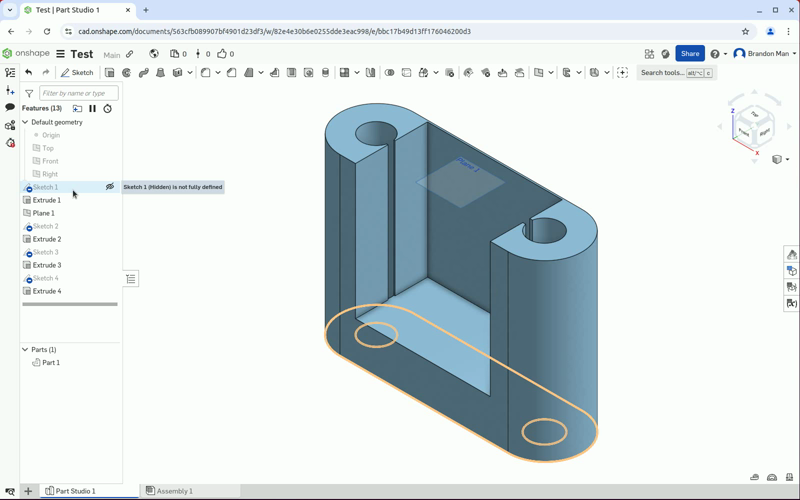
click(73, 189)